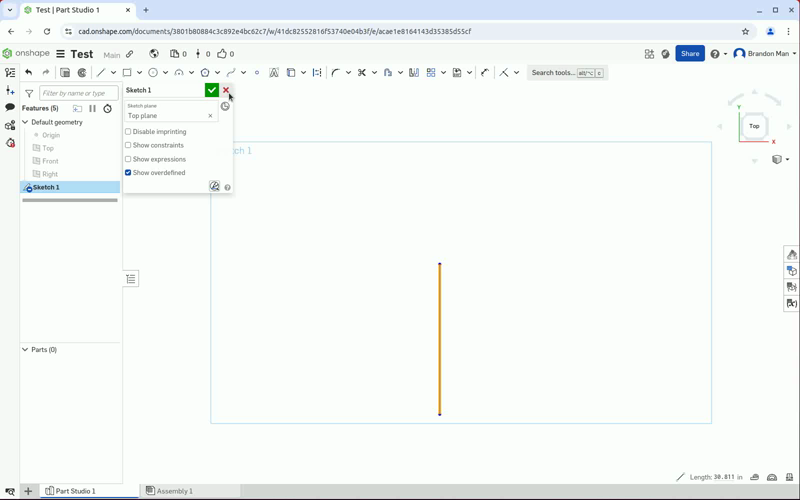
key(shift+h)
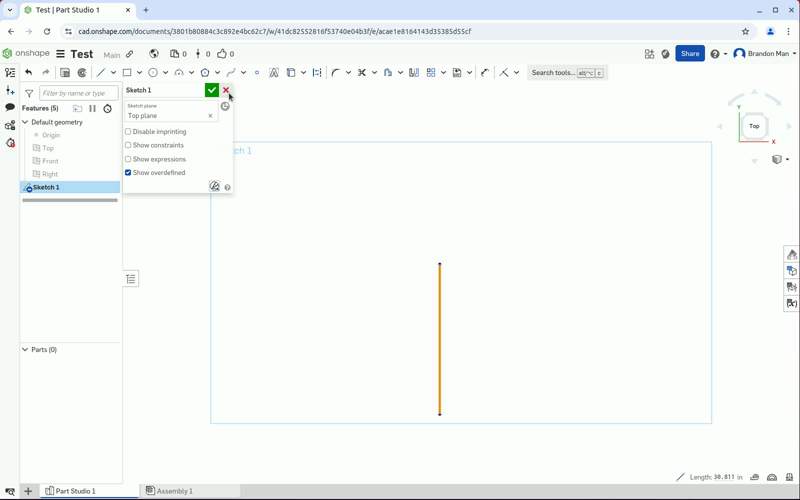
key(shift+s)
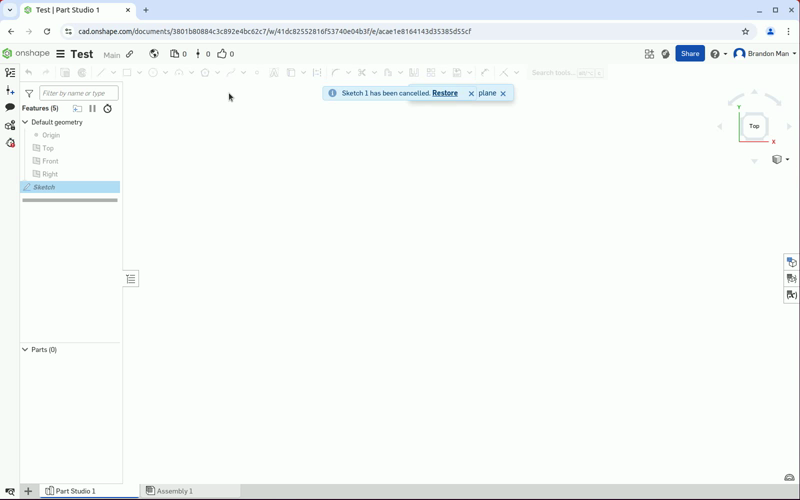
mouse_move(73, 150)
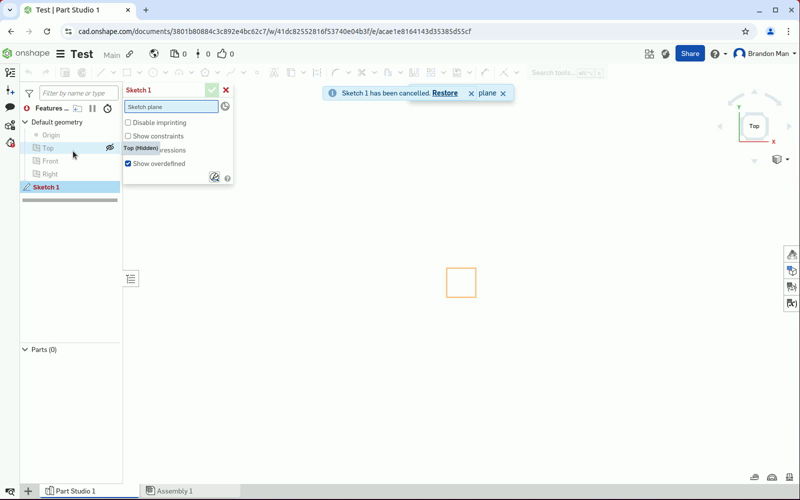
click(73, 150)
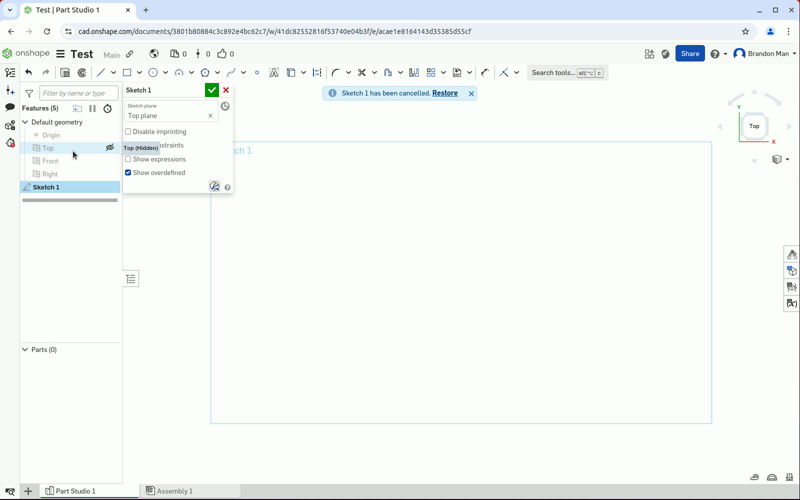
mouse_move(73, 352)
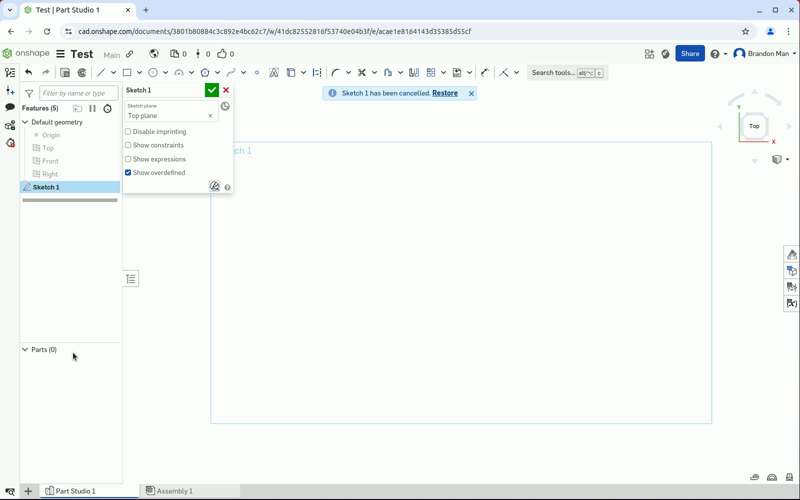
key(y)
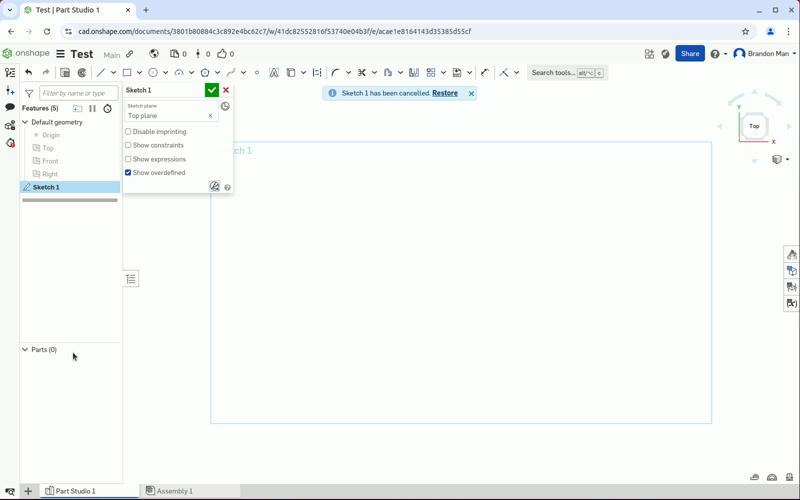
key(l)
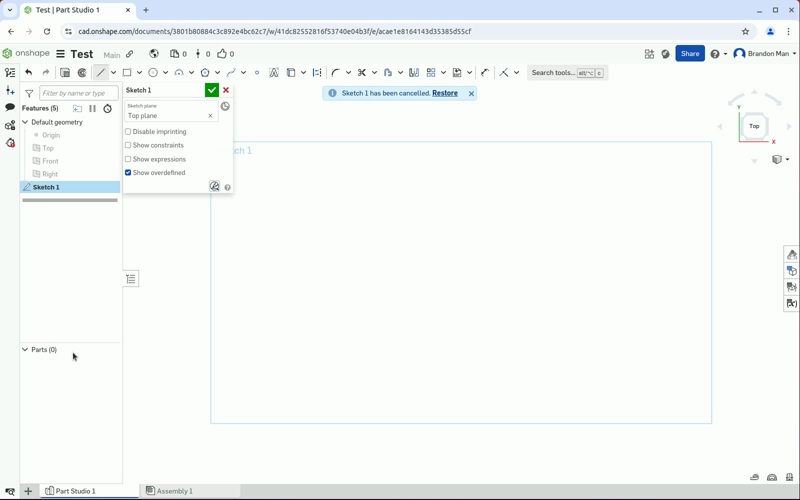
key_down(shift)
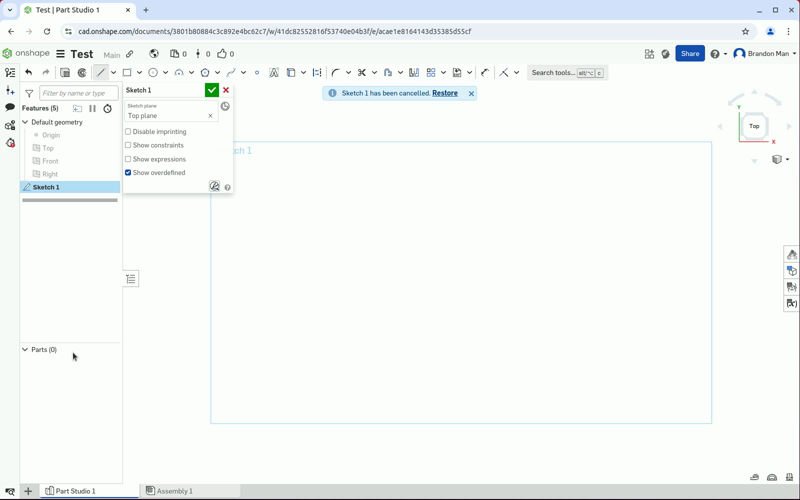
mouse_move(351, 335)
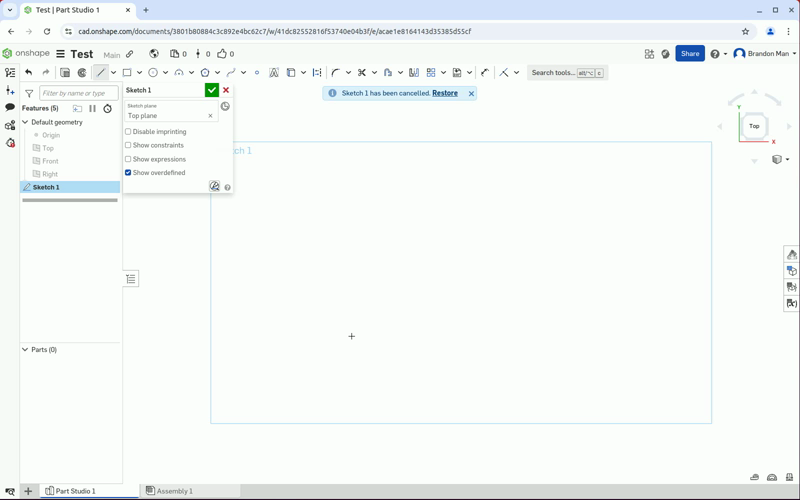
click(351, 335)
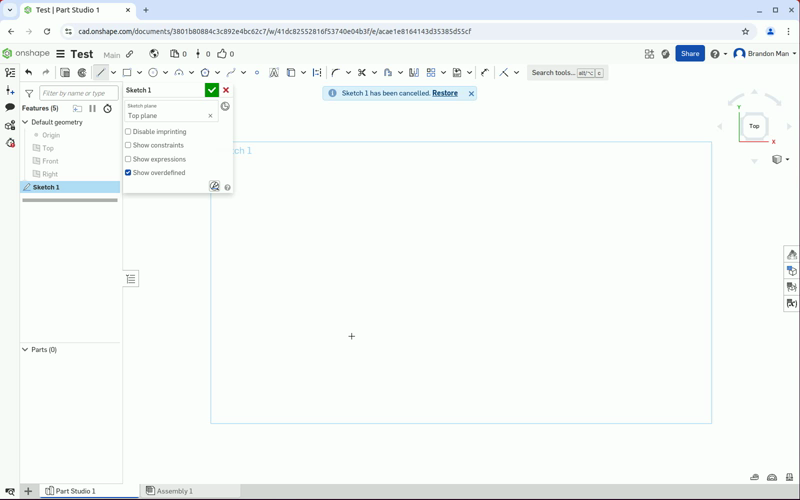
key_up(shift)
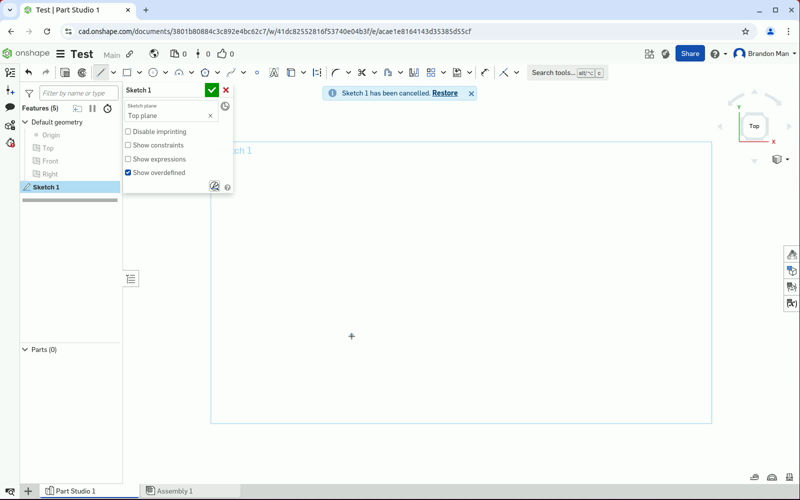
key_down(shift)
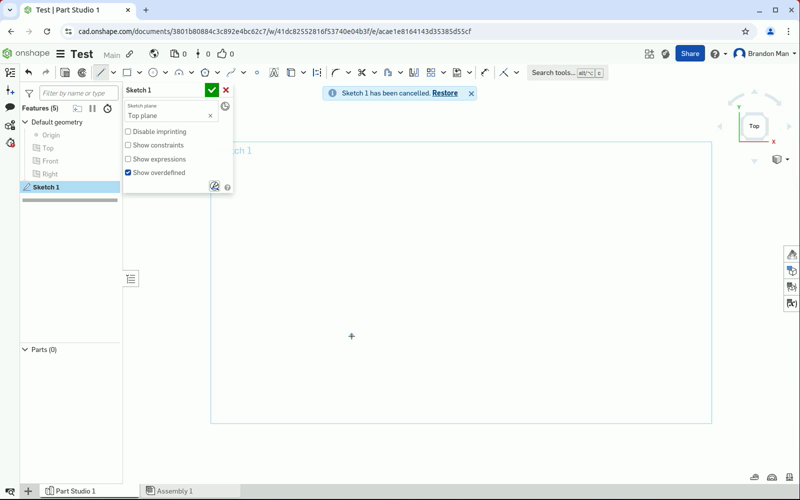
mouse_move(569, 335)
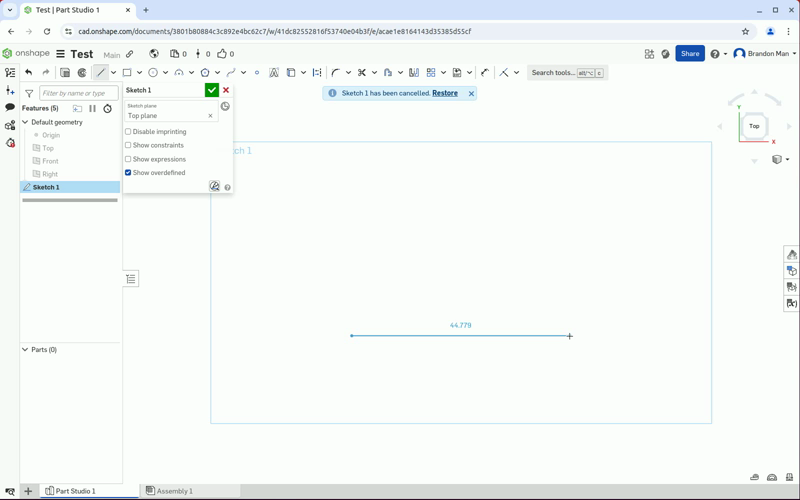
click(569, 335)
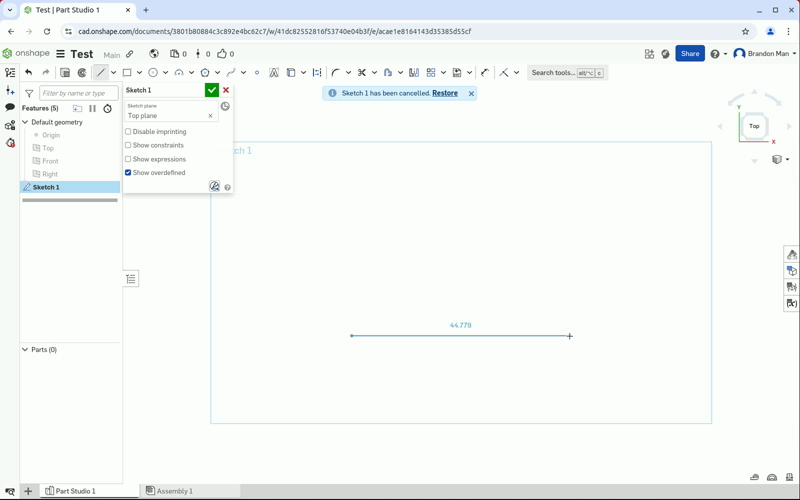
key_up(shift)
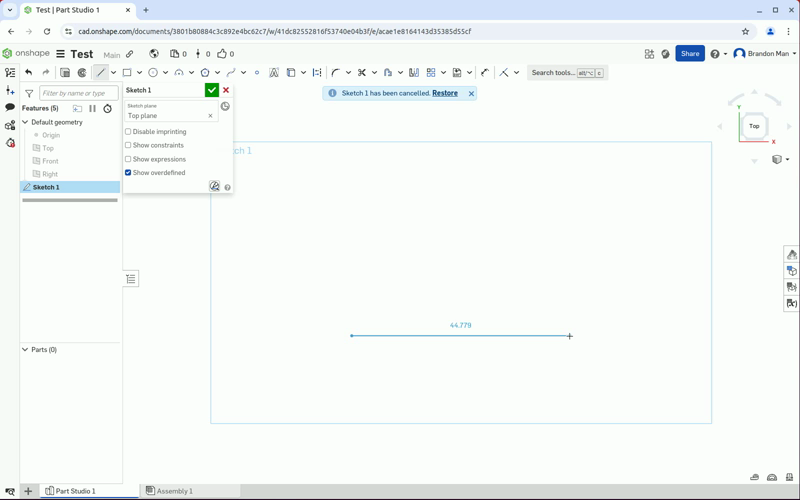
key_down(shift)
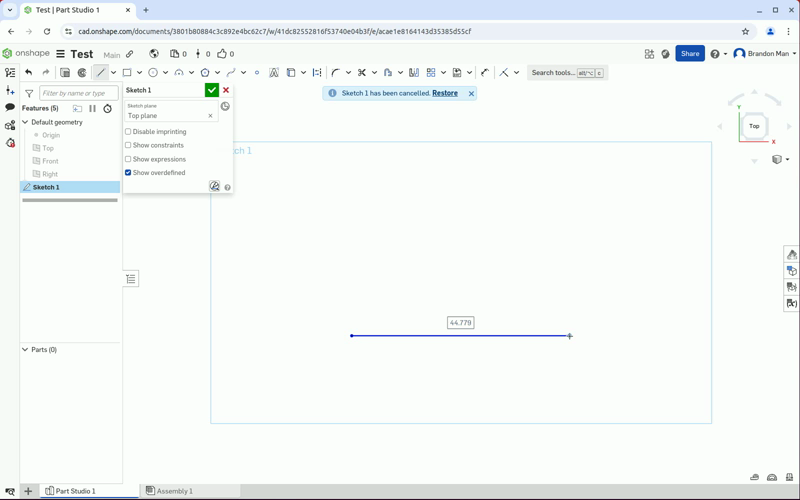
mouse_move(569, 230)
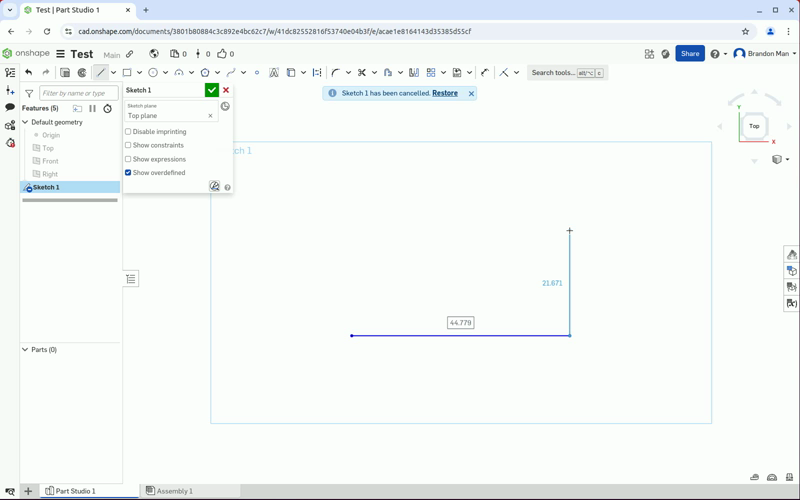
click(569, 230)
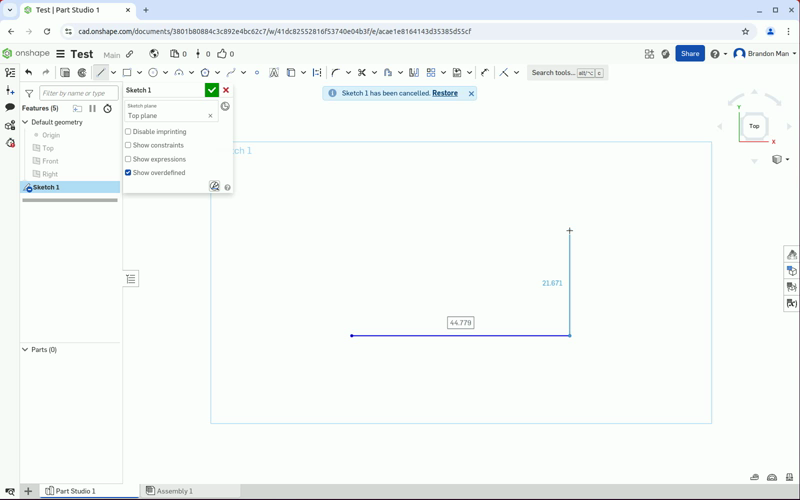
key_up(shift)
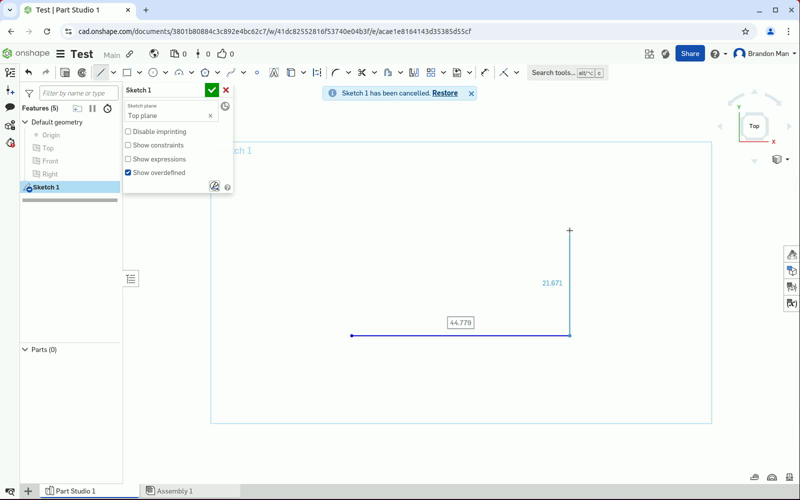
key_down(shift)
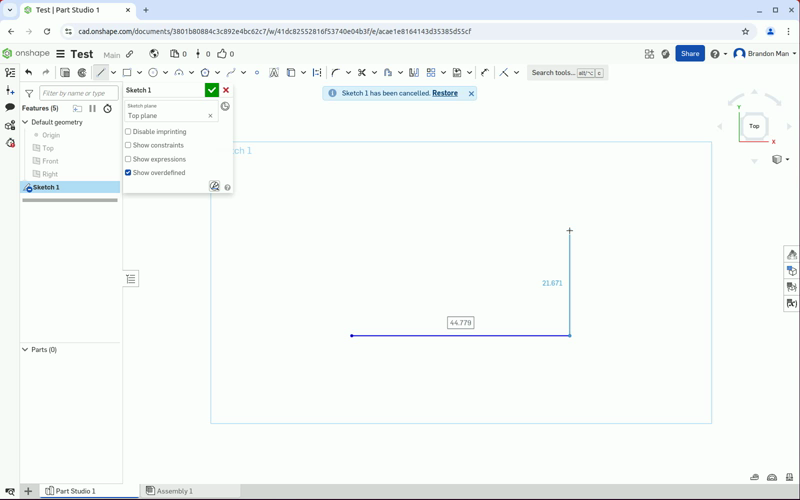
mouse_move(351, 230)
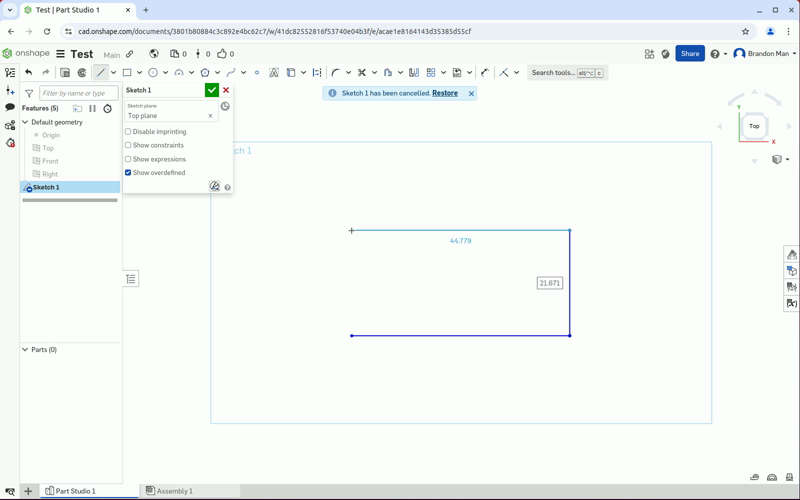
click(351, 230)
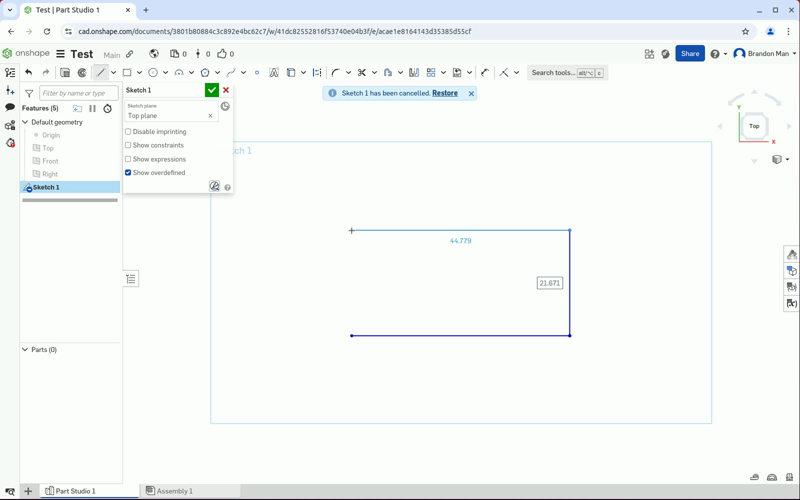
key_up(shift)
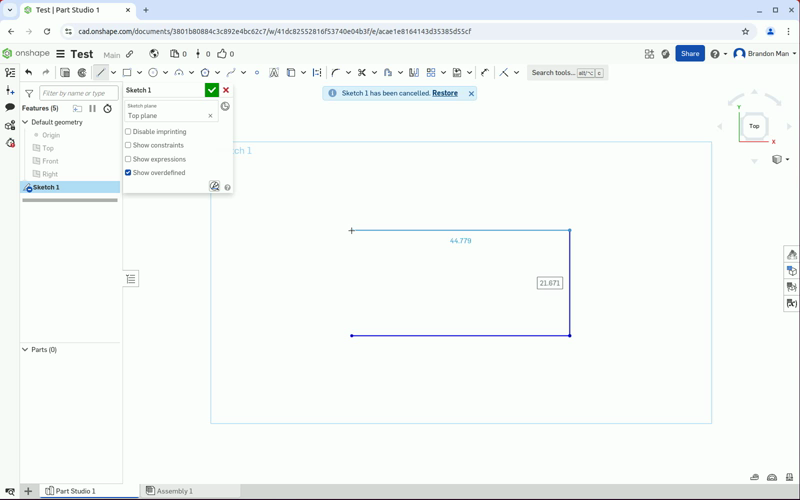
key_down(shift)
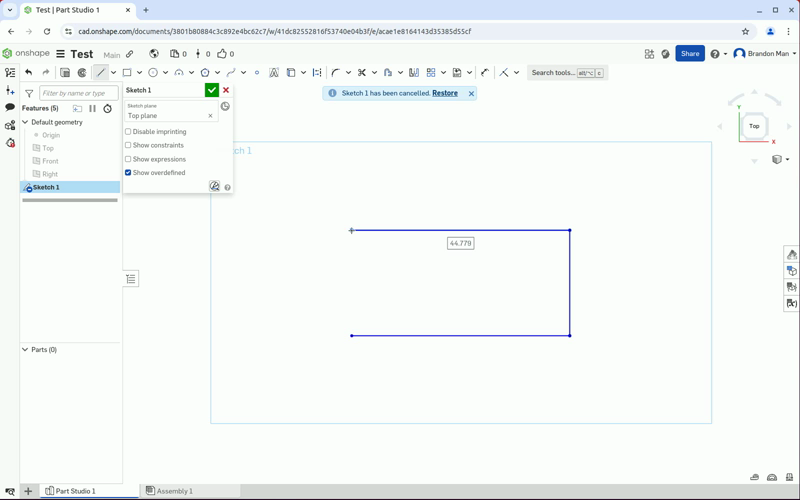
mouse_move(351, 335)
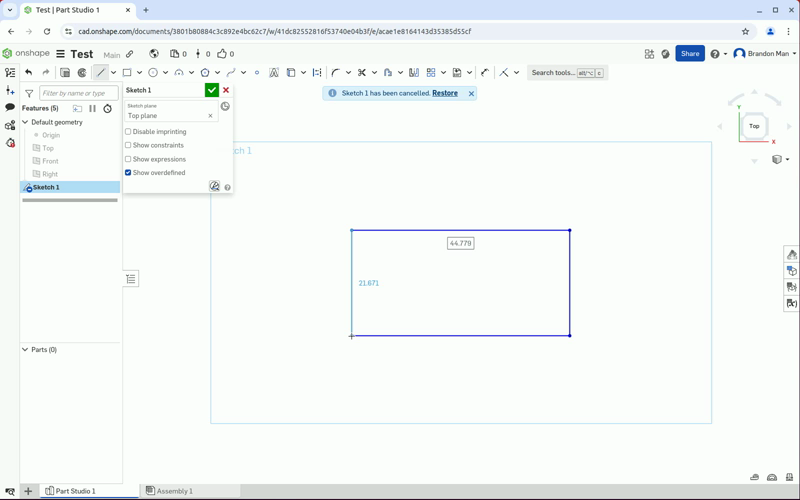
key_up(shift)
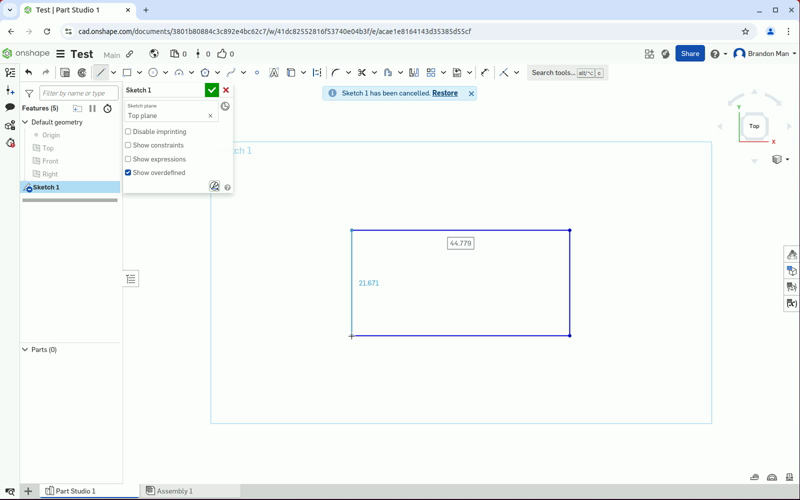
click(351, 335)
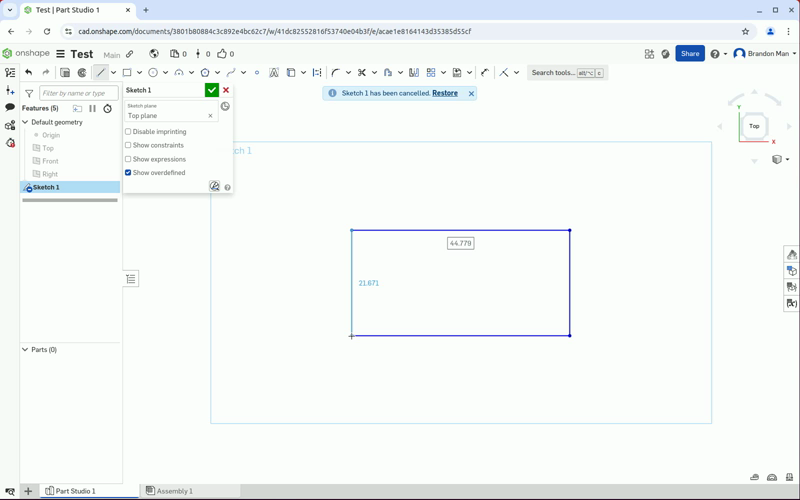
key(esc)
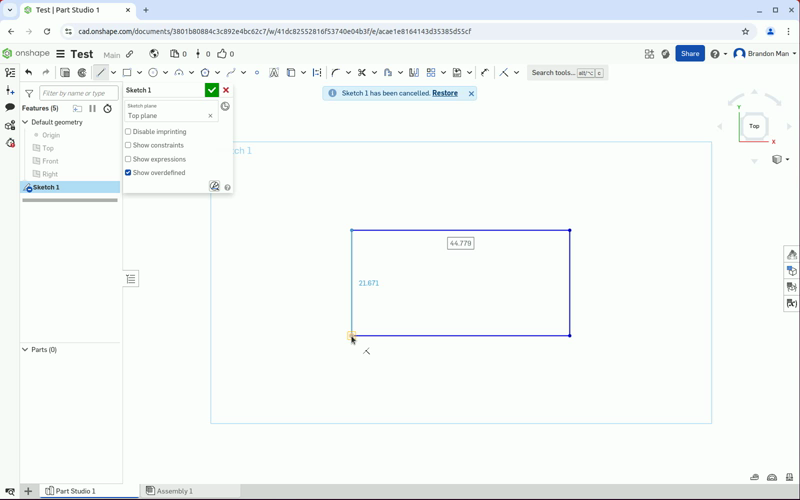
mouse_move(444, 274)
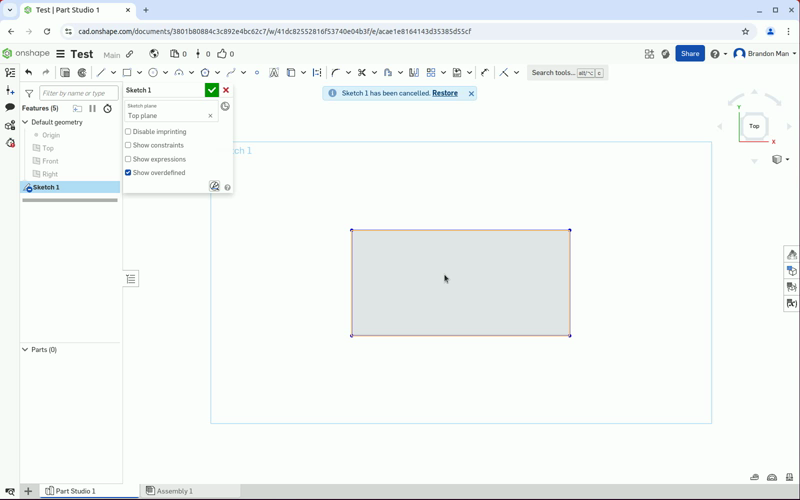
click(444, 274)
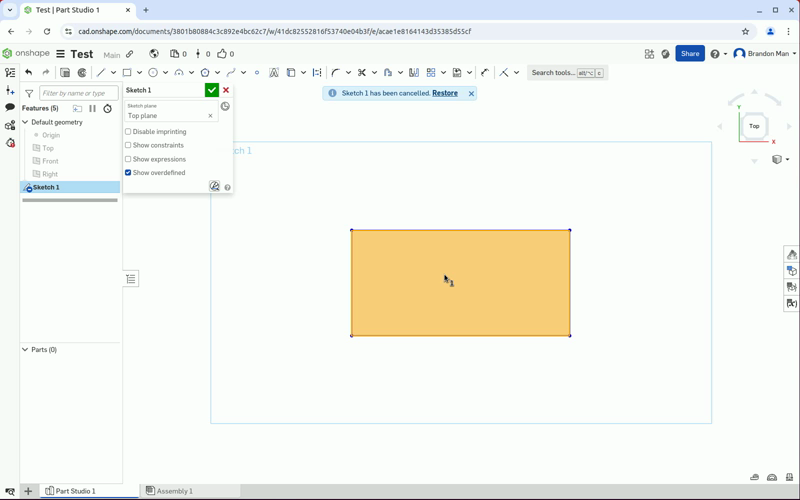
mouse_move(73, 352)
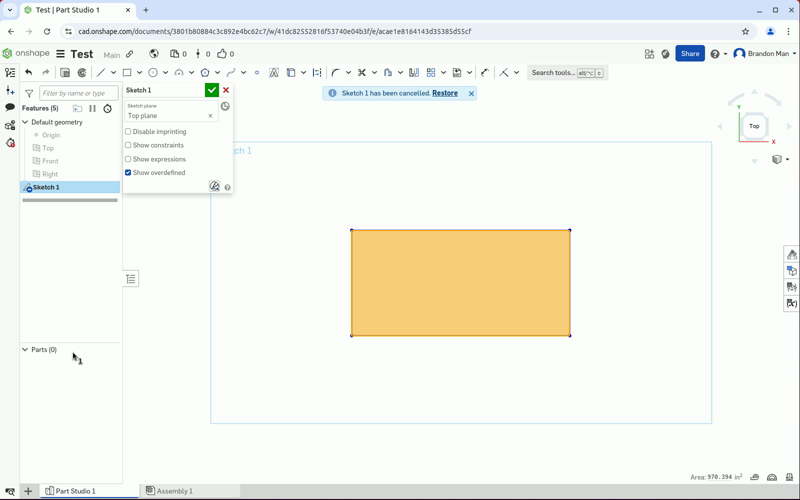
key(shift+y)
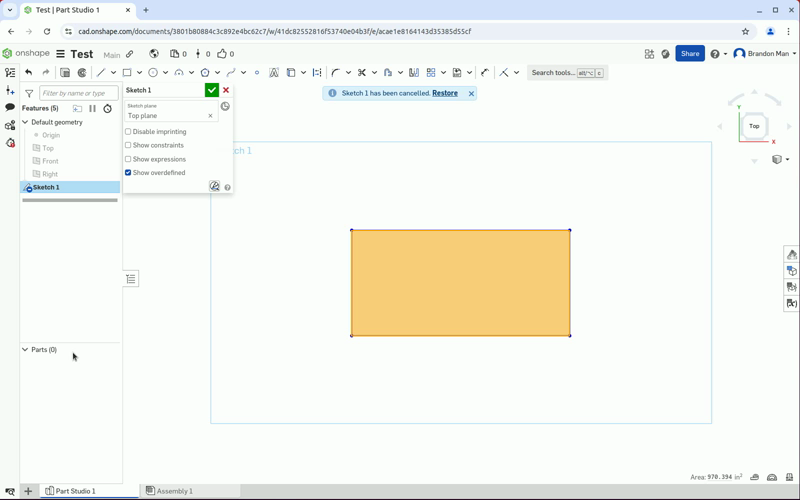
key(shift+e)
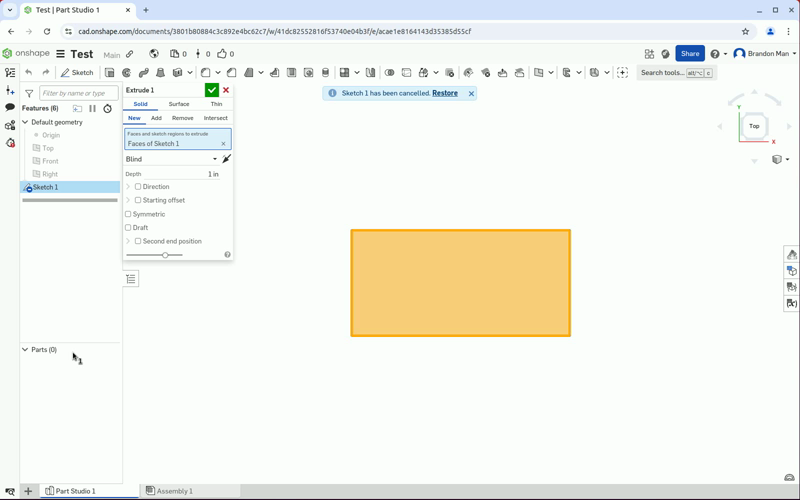
mouse_move(143, 106)
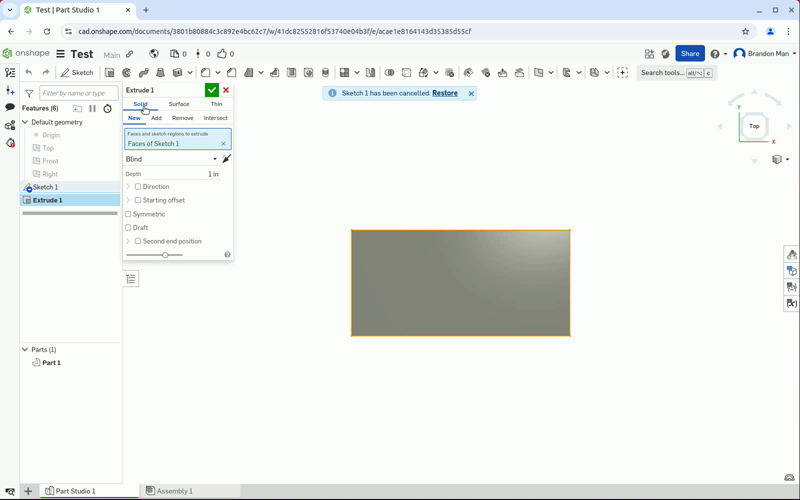
click(143, 106)
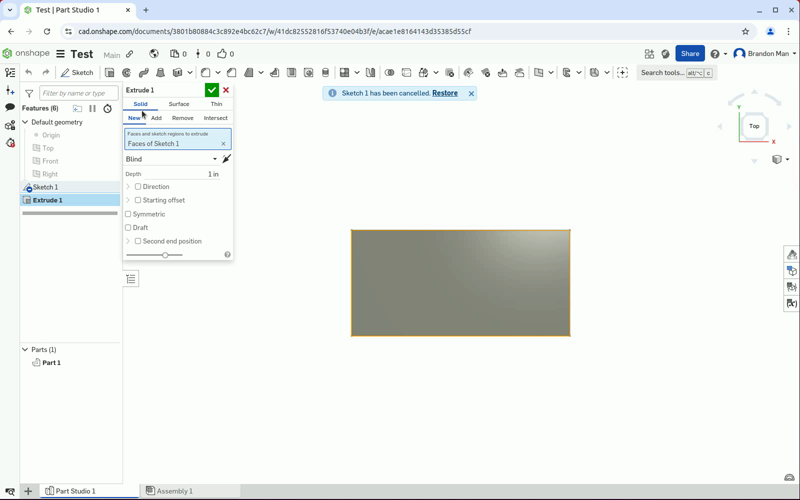
mouse_move(137, 120)
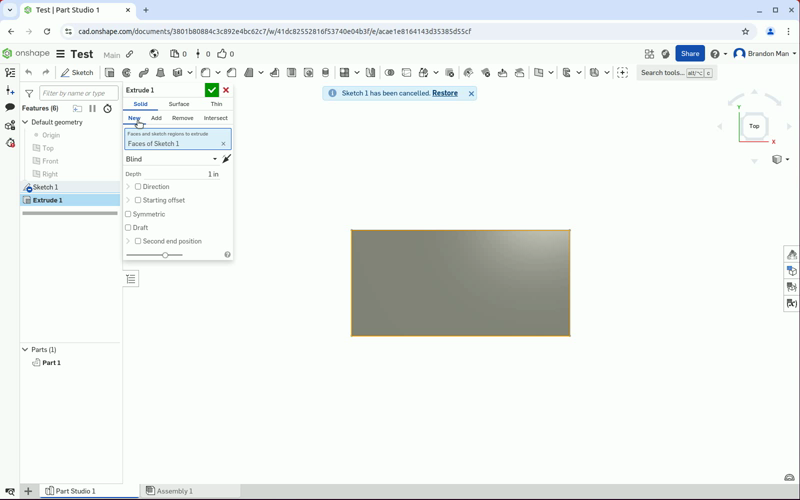
click(137, 120)
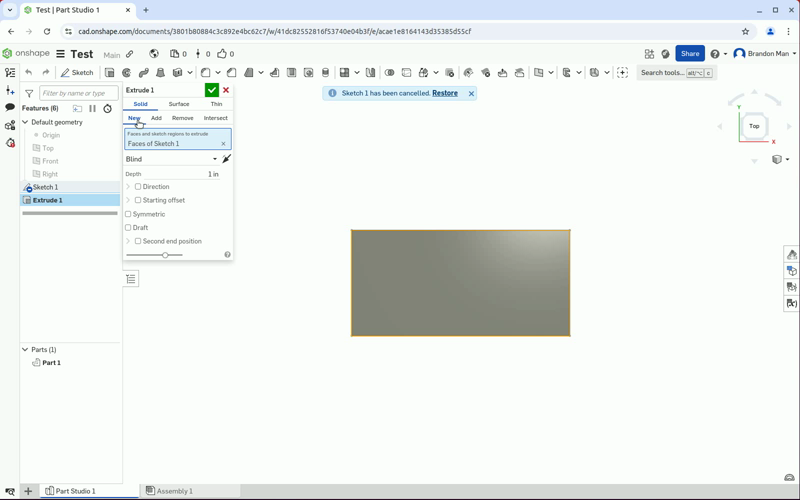
key(tab, 4)
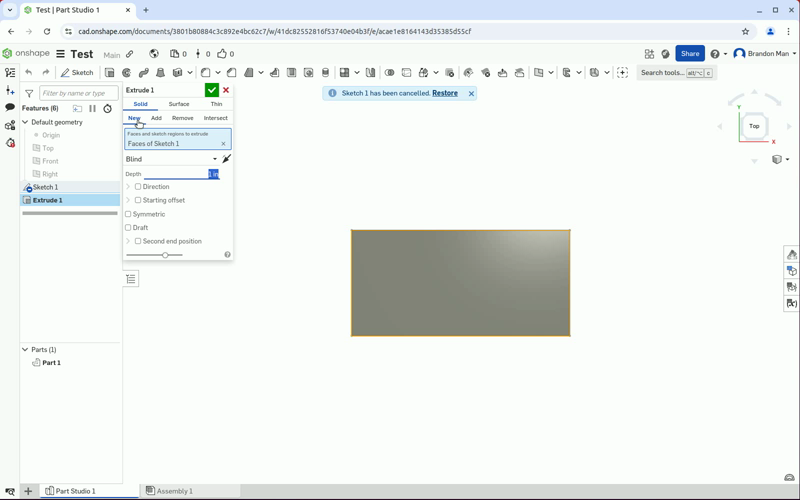
text(4.574)
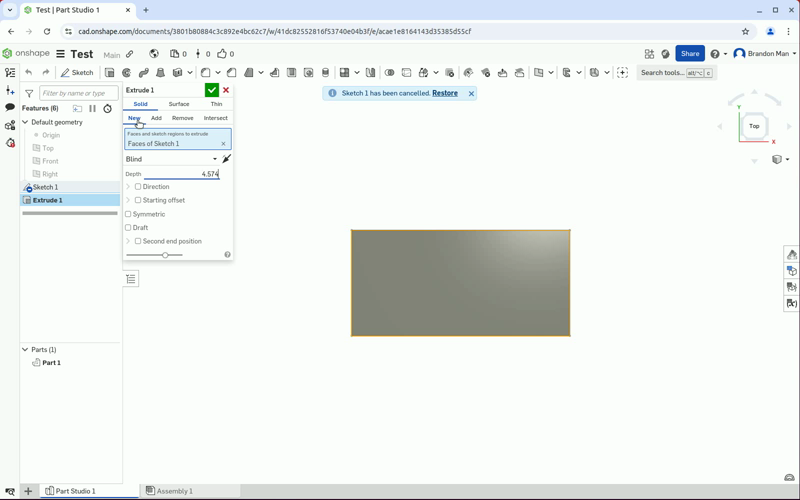
key(enter)
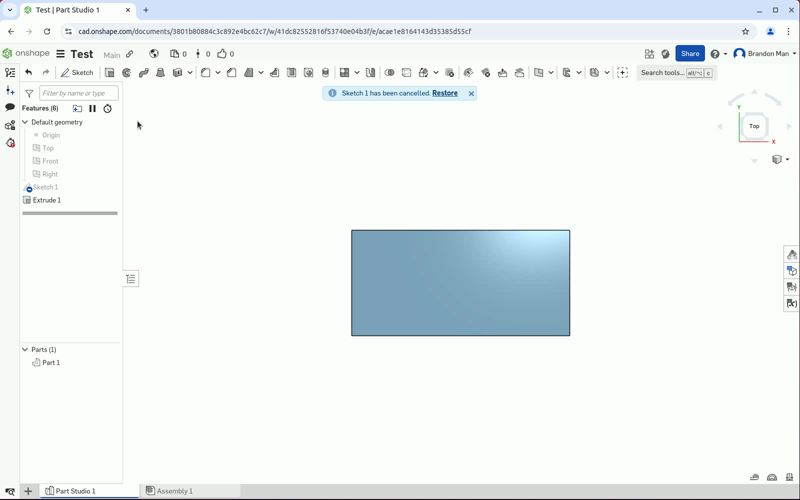
key(shift+h)
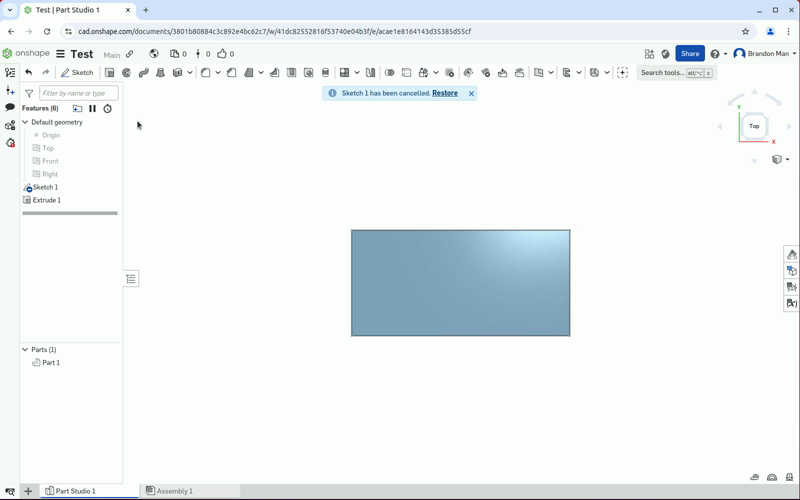
key(shift+h)
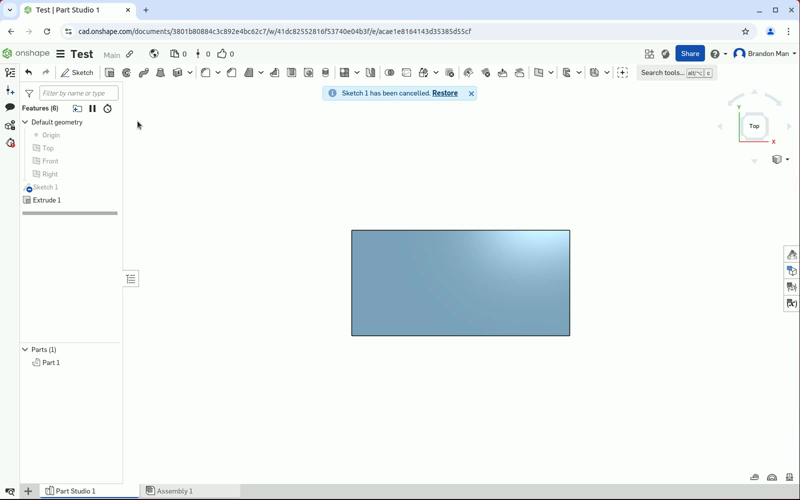
mouse_move(73, 189)
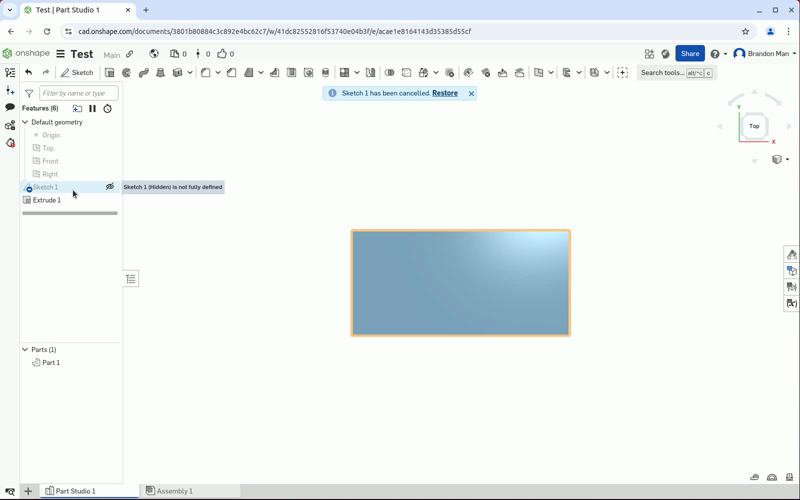
click(73, 189)
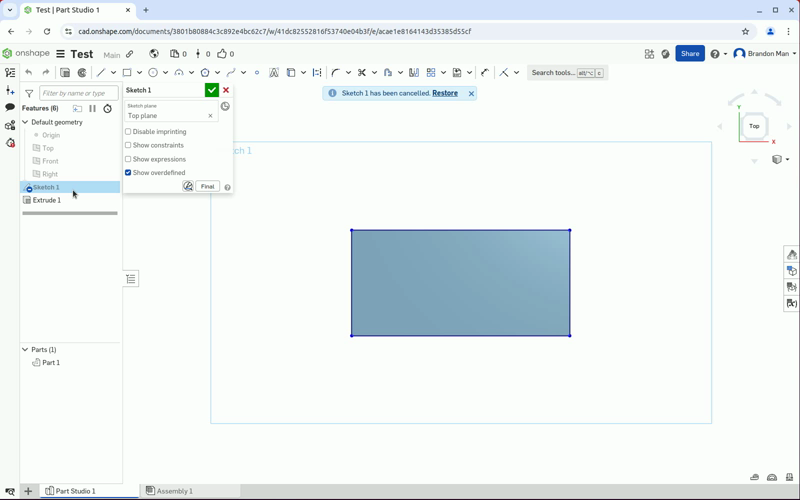
mouse_move(229, 92)
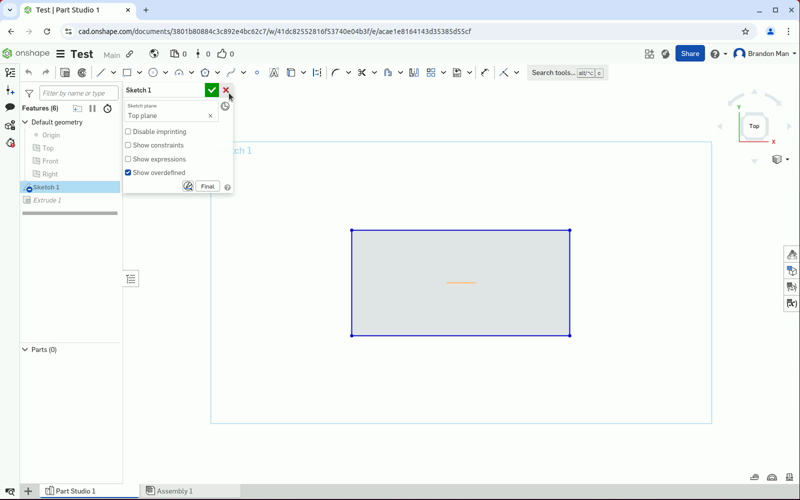
click(229, 92)
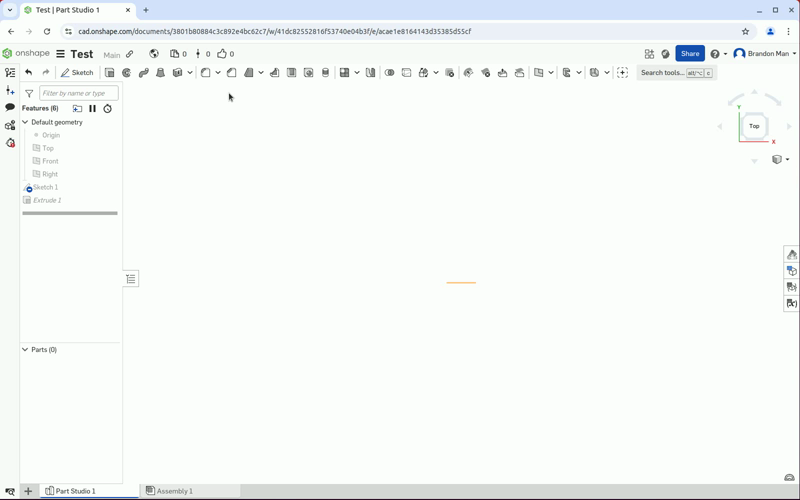
mouse_move(73, 352)
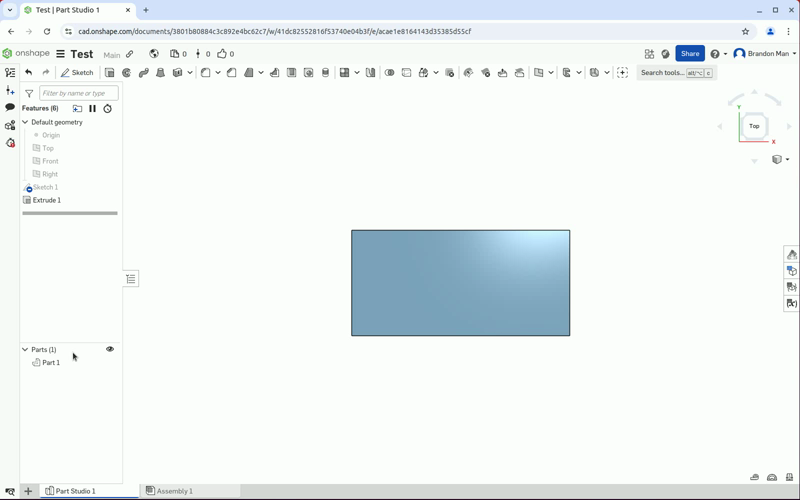
key(y)
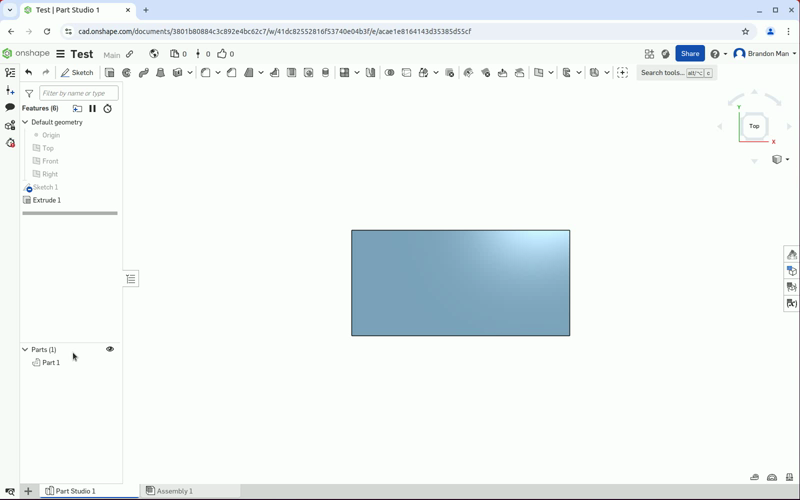
key(shift+p)
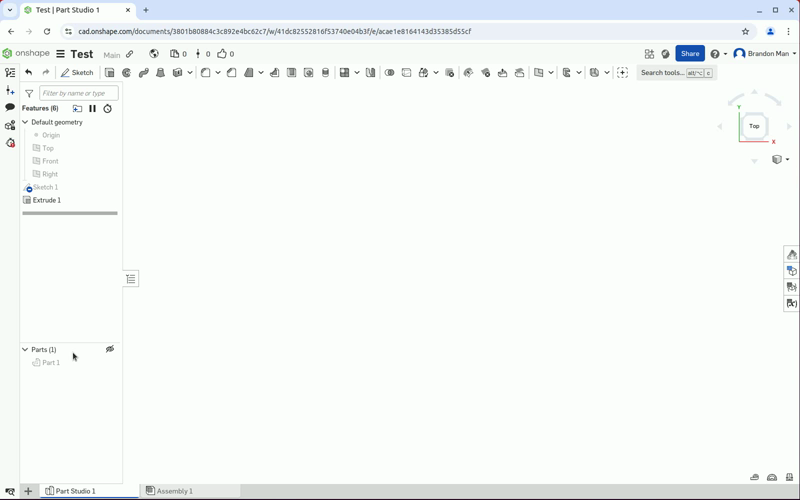
key(space)
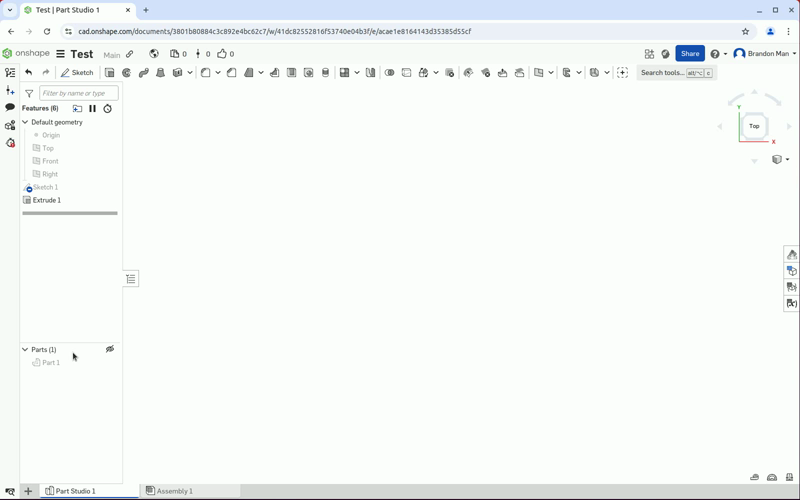
key_down(shift)
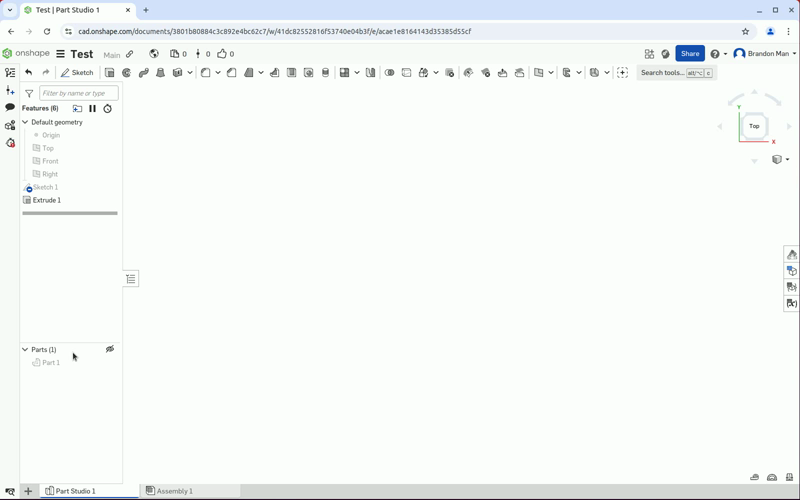
key(up)
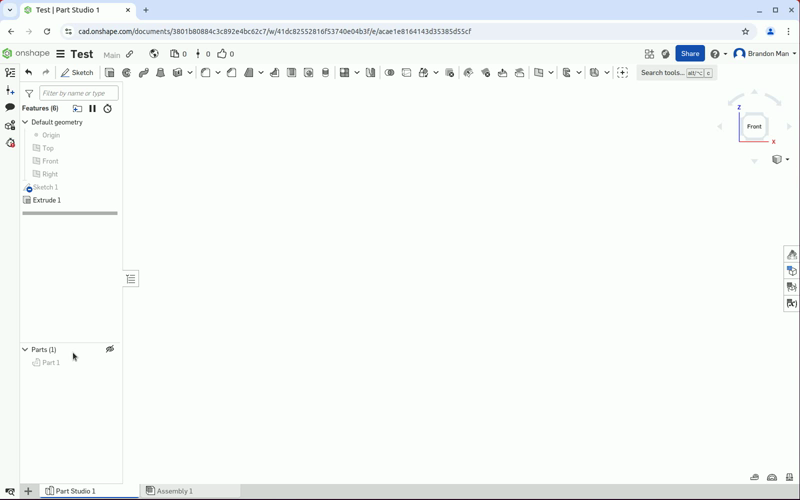
key_up(shift)
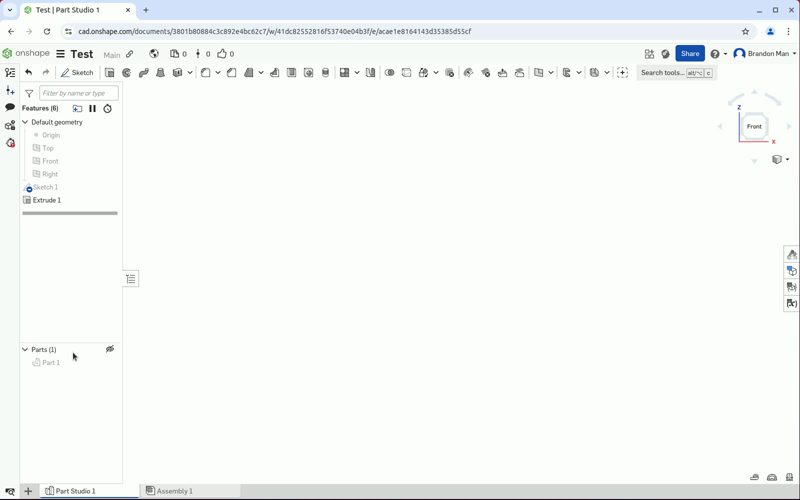
key(space)
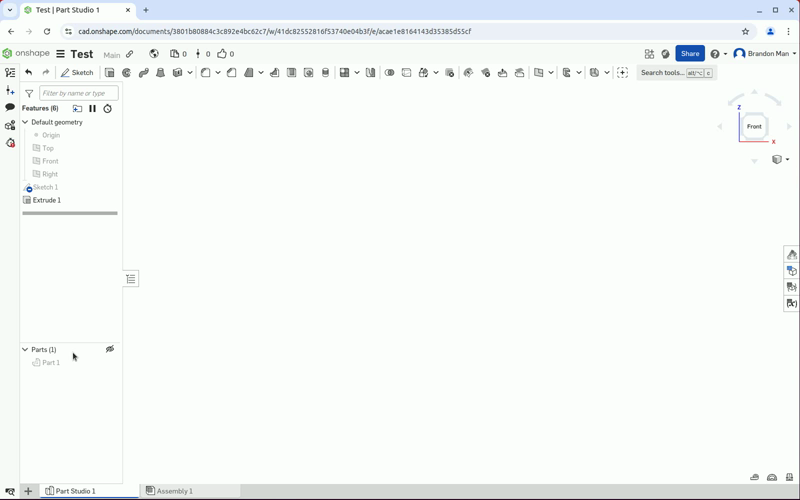
key_down(shift)
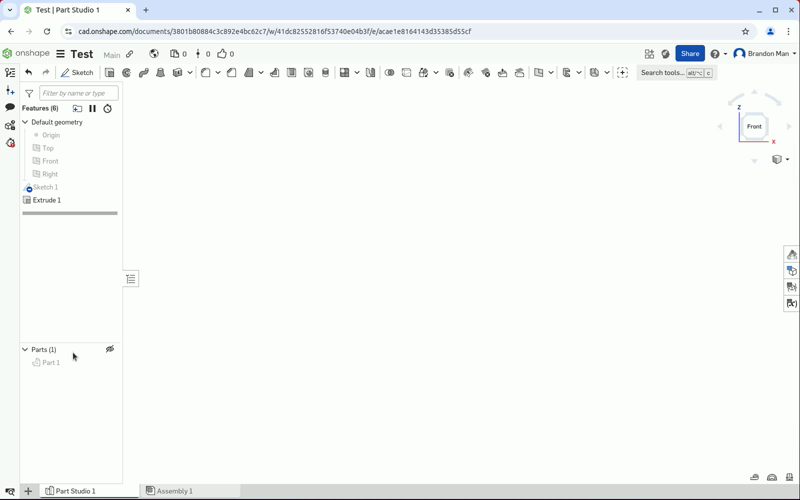
key(left)
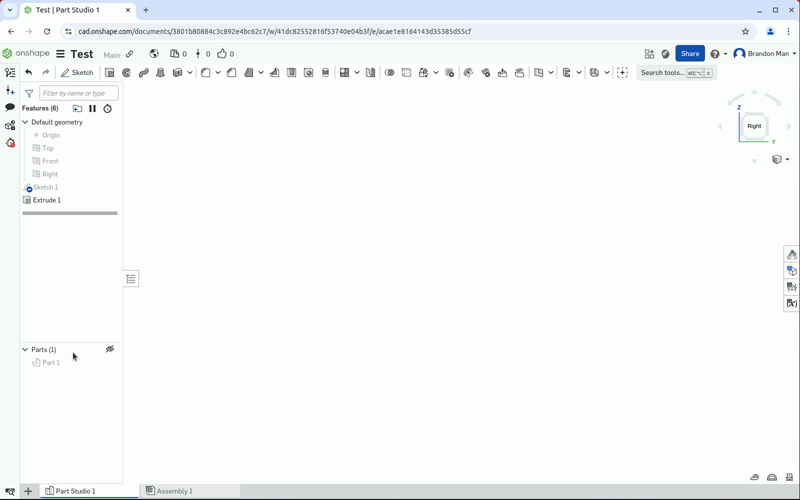
key_up(shift)
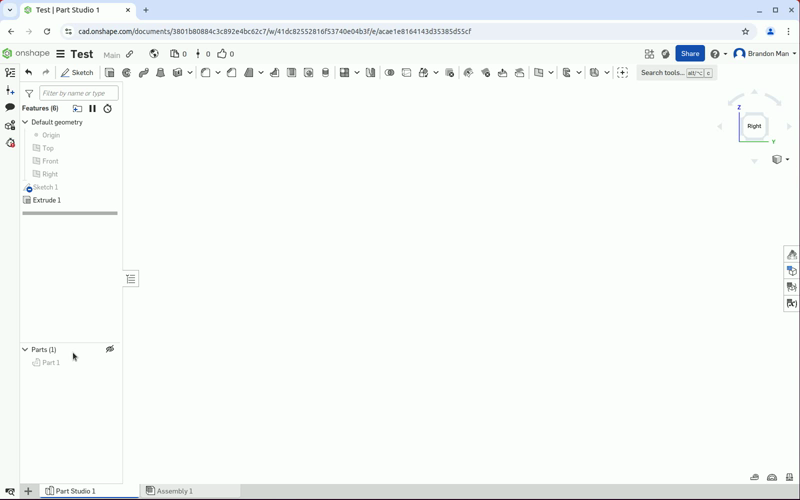
mouse_move(73, 352)
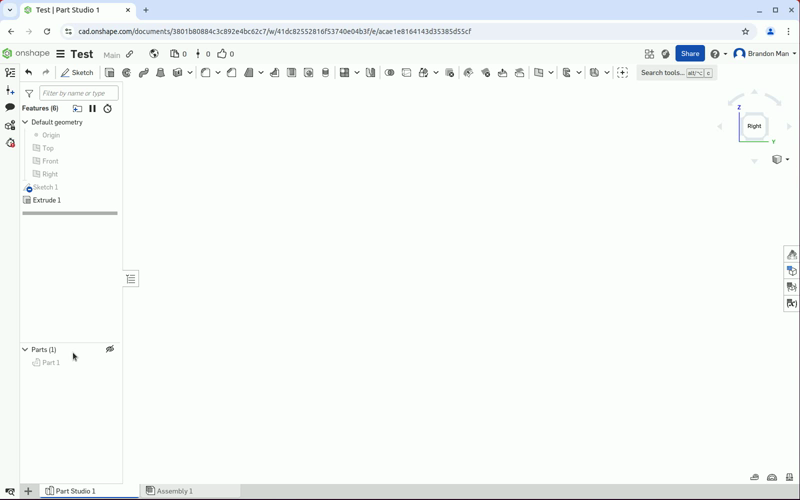
key(shift+y)
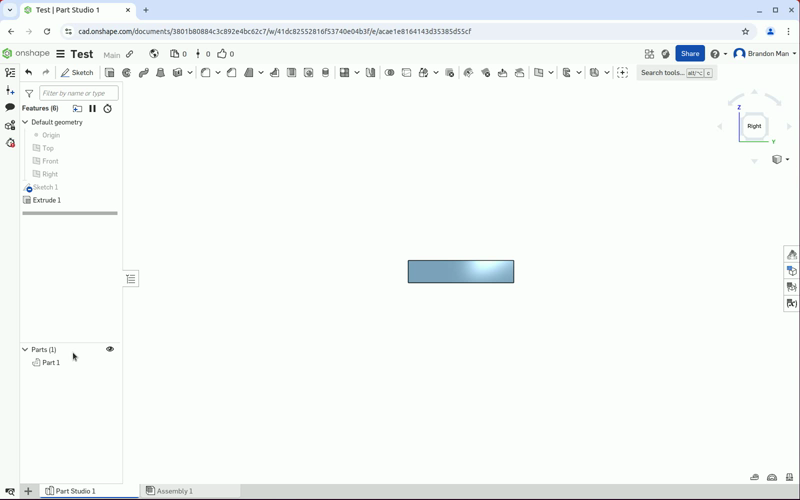
mouse_move(541, 75)
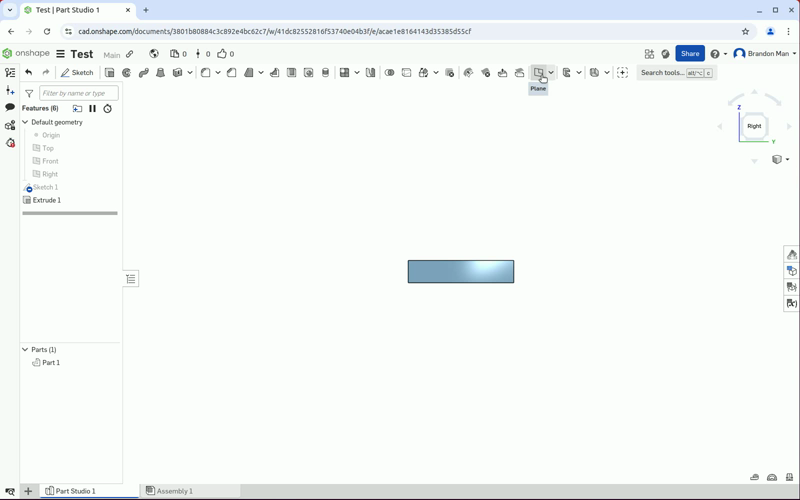
click(541, 75)
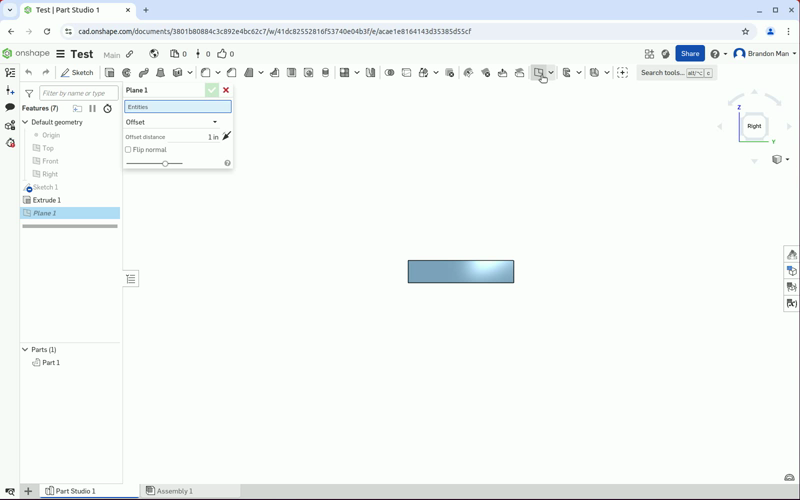
mouse_move(73, 176)
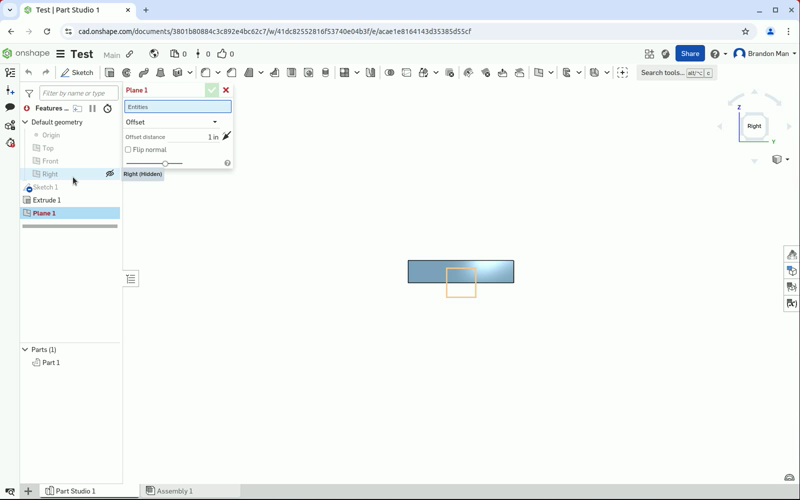
click(73, 176)
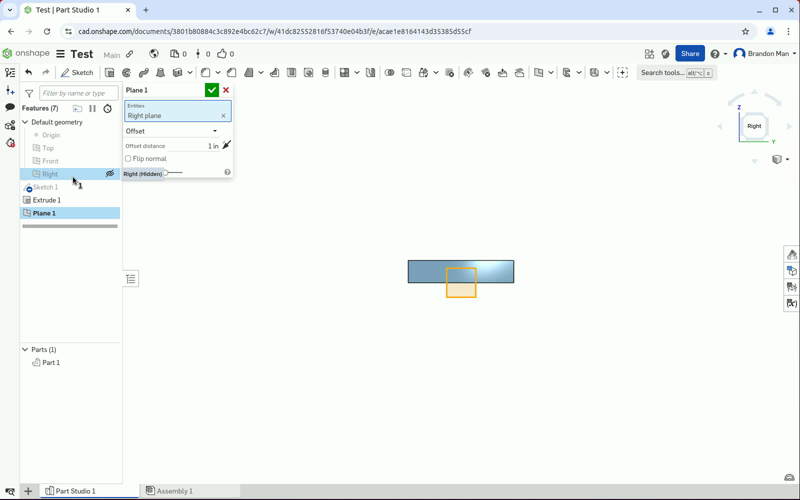
key(tab, 2)
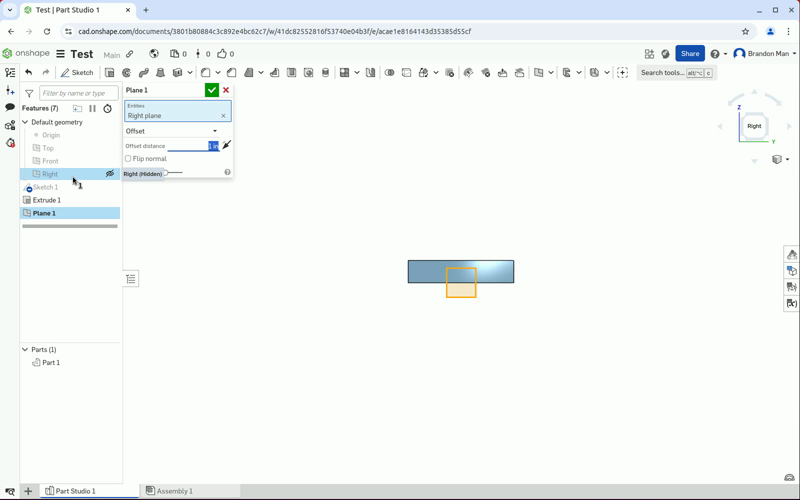
text(22.4)
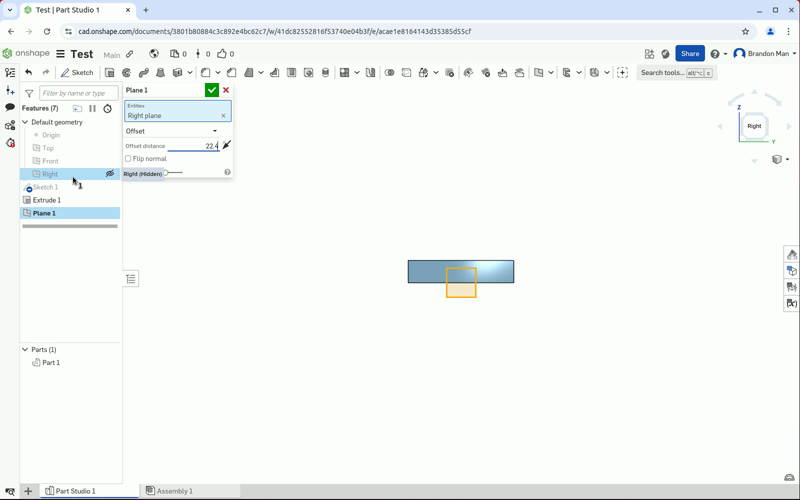
key(enter, 2)
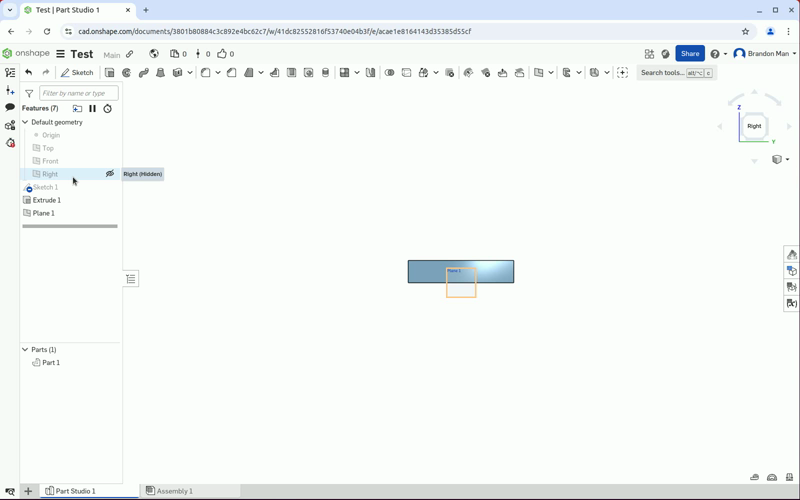
key(shift+s)
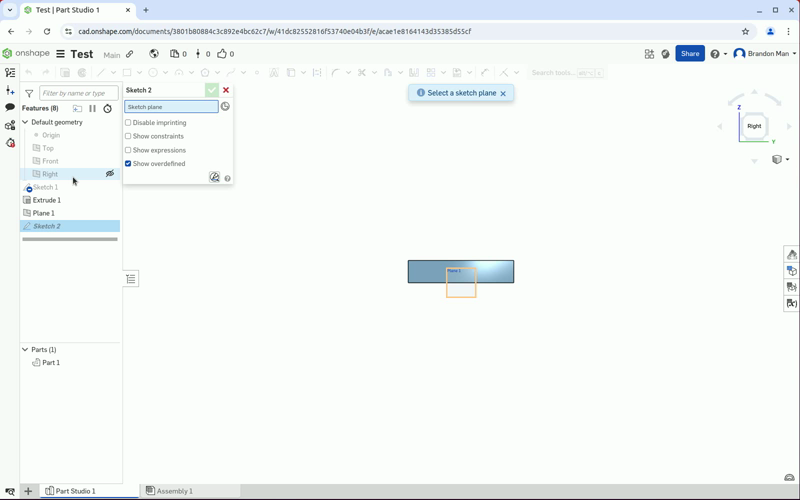
mouse_move(73, 215)
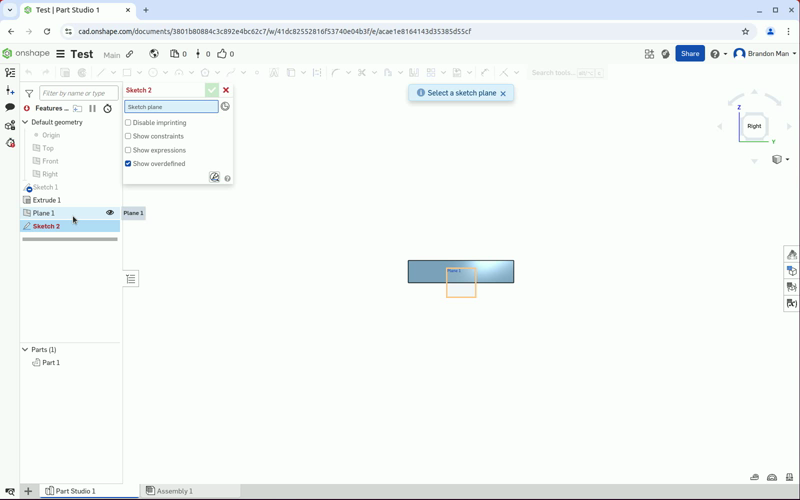
click(73, 215)
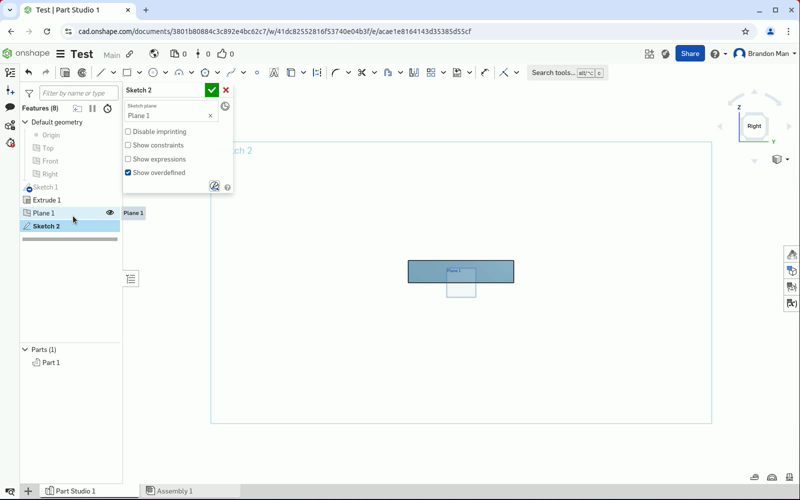
mouse_move(73, 352)
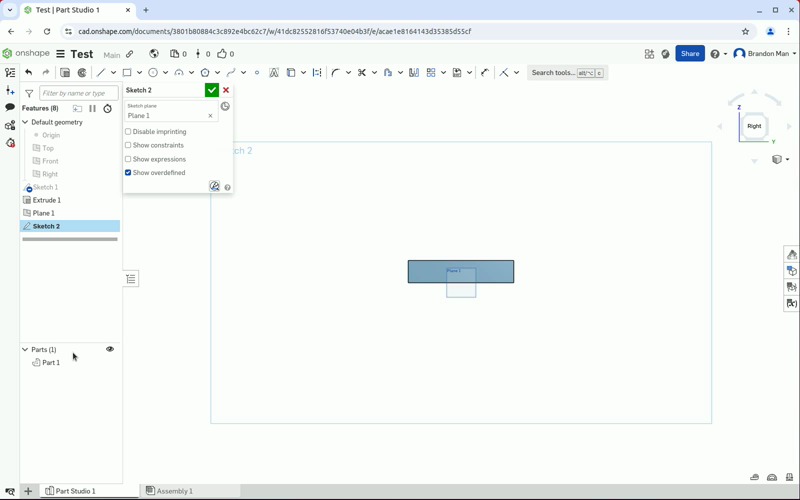
key(y)
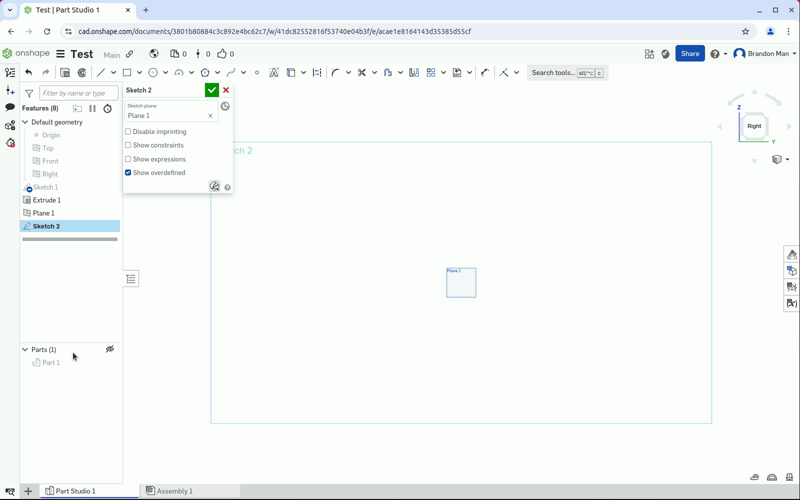
key(l)
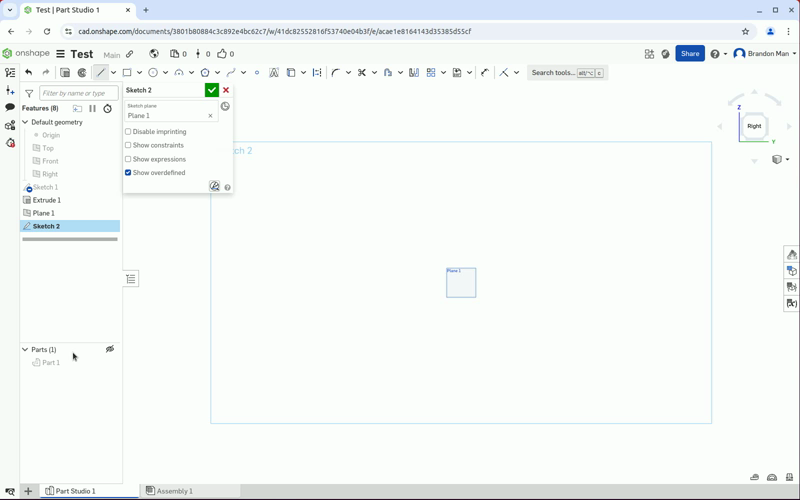
key_down(shift)
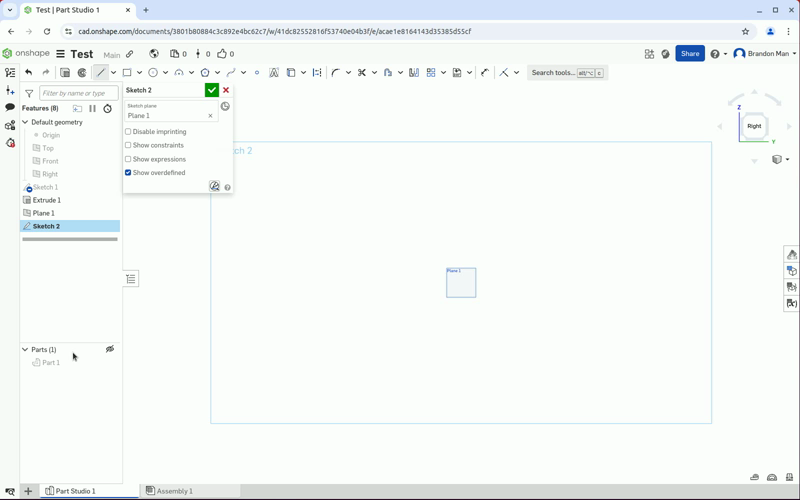
mouse_move(407, 282)
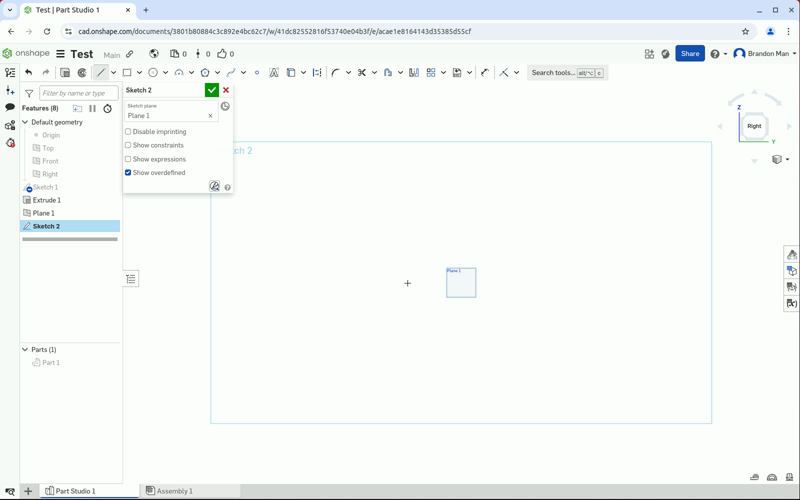
click(407, 282)
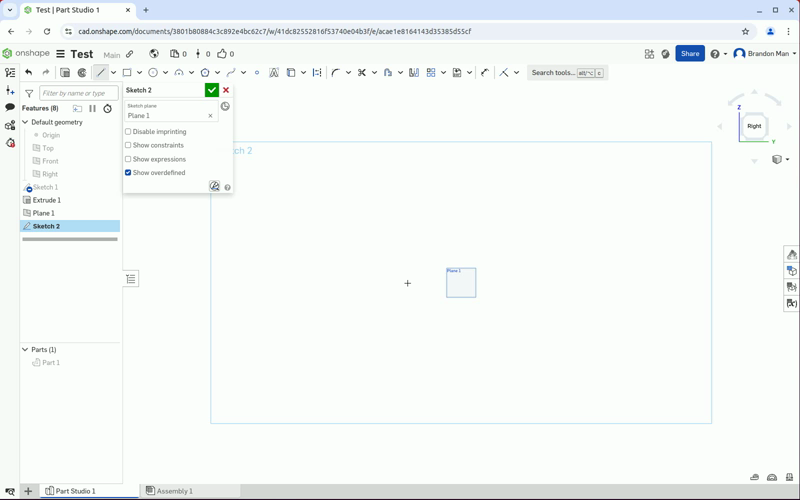
key_up(shift)
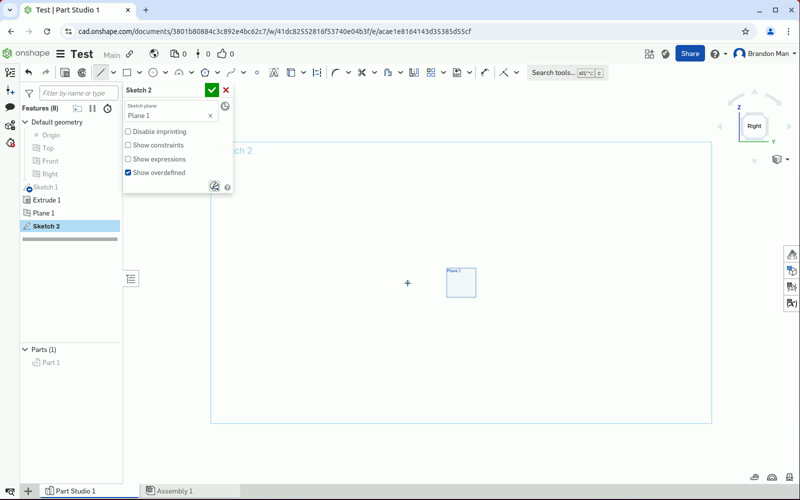
key_down(shift)
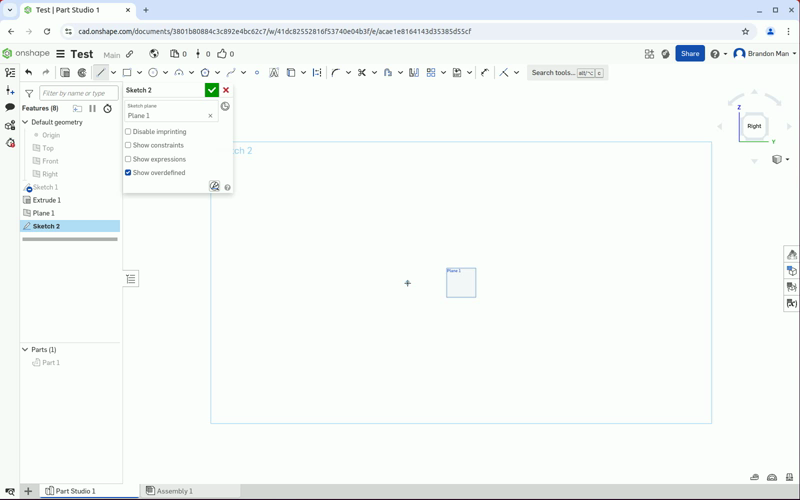
mouse_move(513, 282)
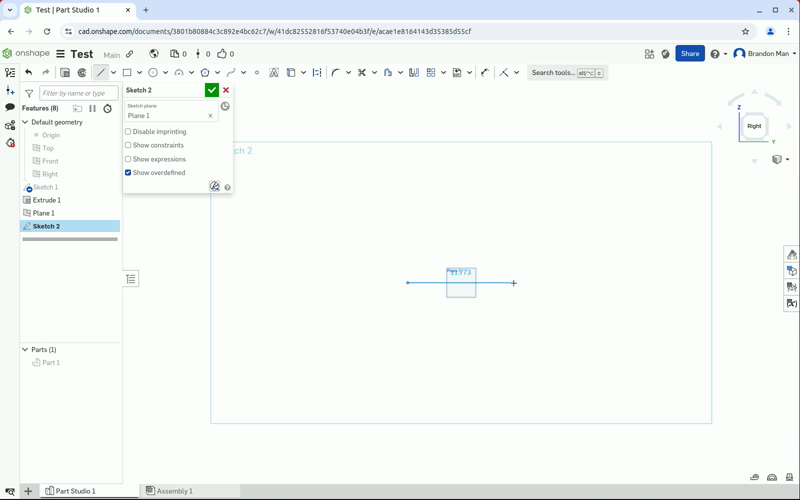
click(513, 282)
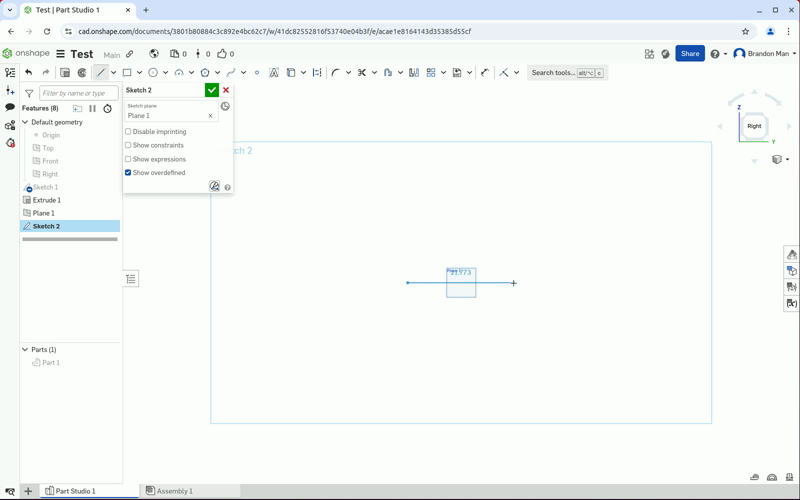
key_up(shift)
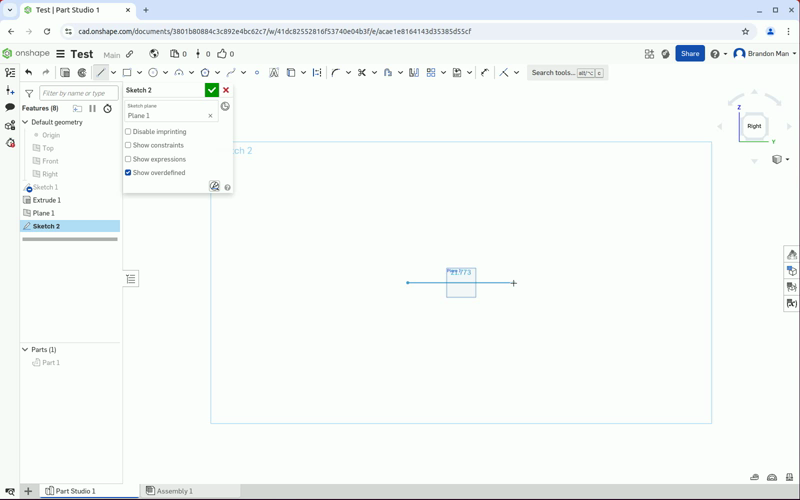
key_down(shift)
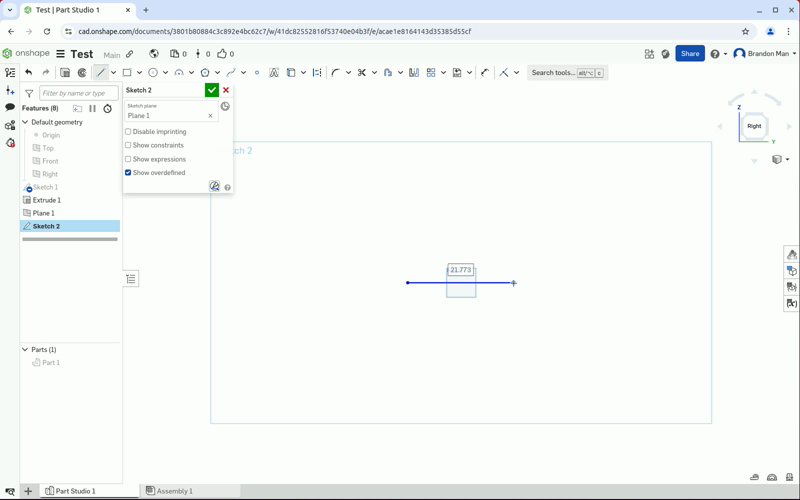
mouse_move(543, 282)
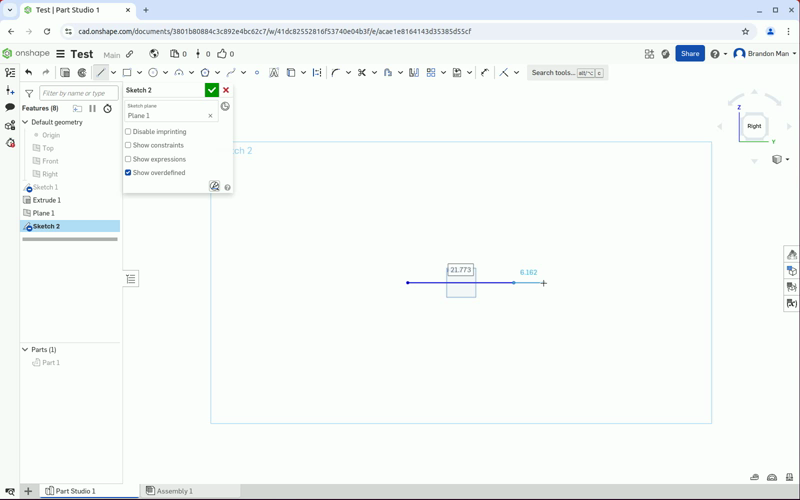
mouse_move(513, 260)
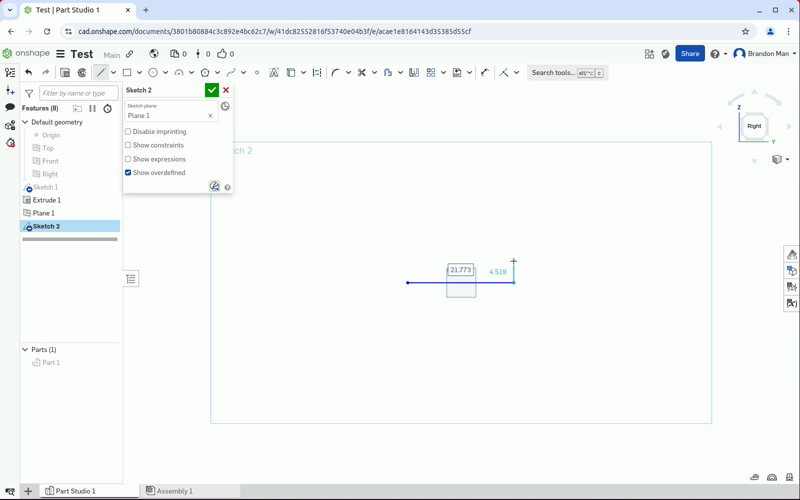
click(513, 260)
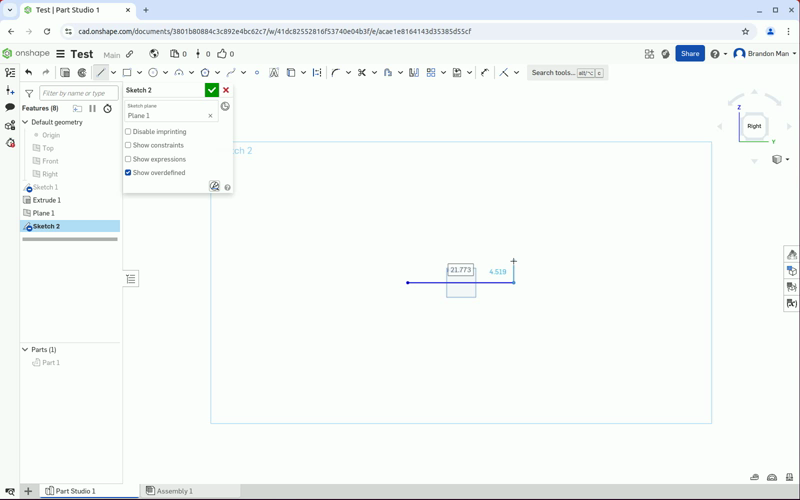
key_up(shift)
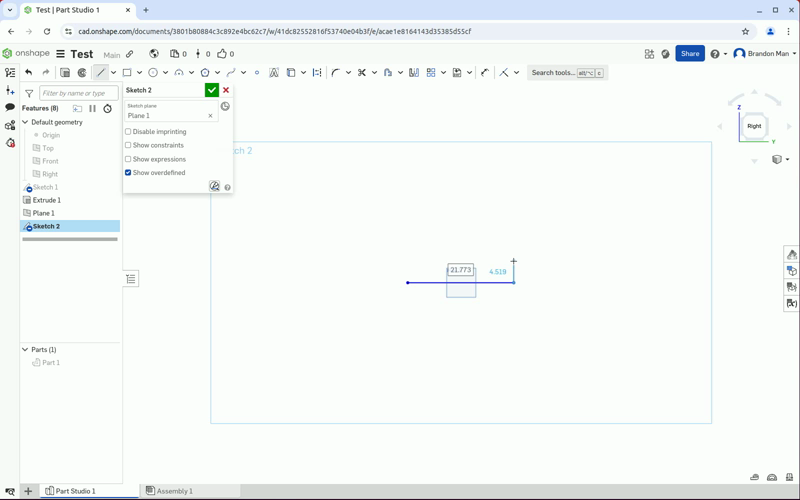
key_down(shift)
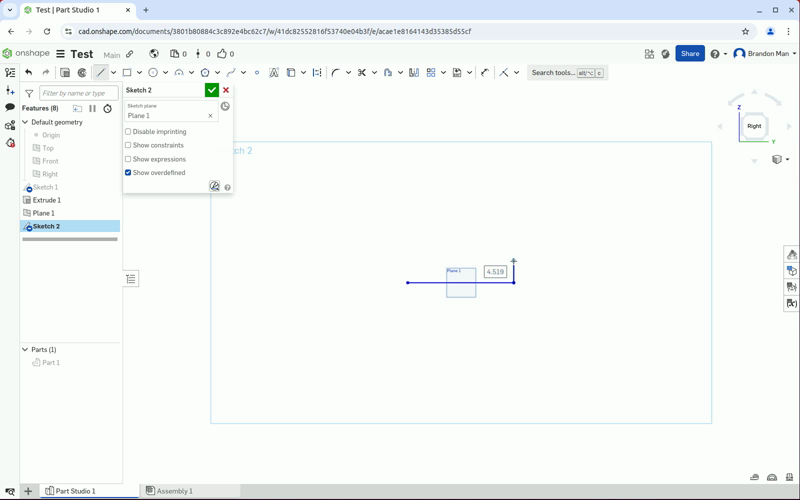
mouse_move(407, 260)
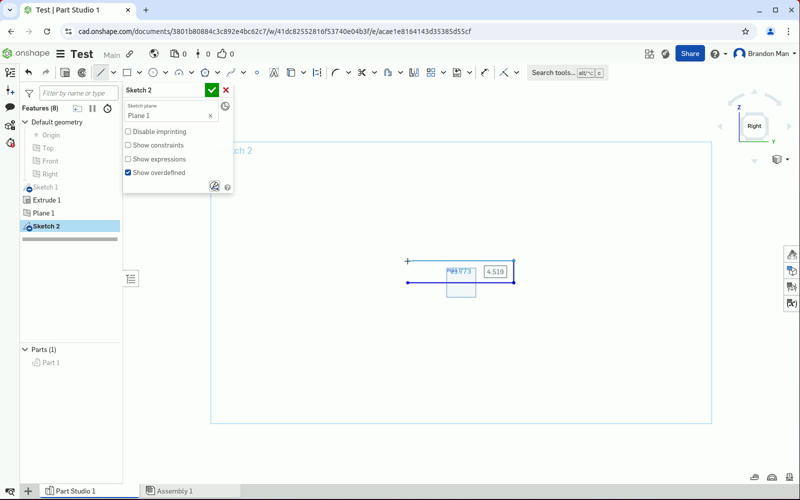
click(407, 260)
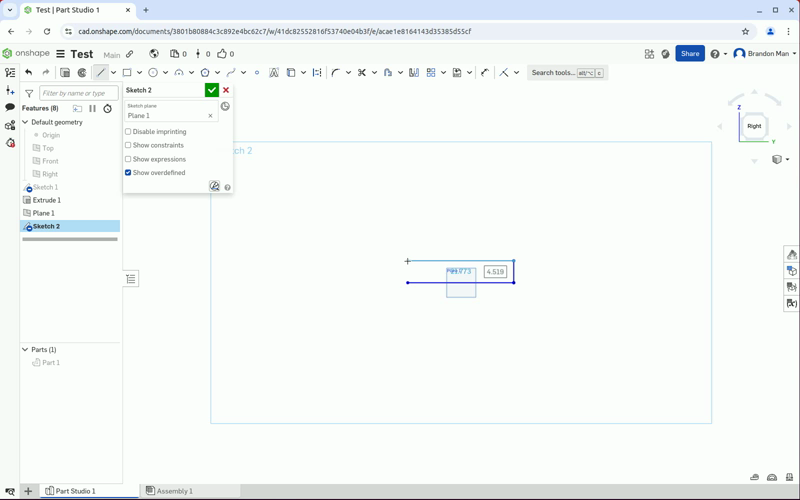
key_up(shift)
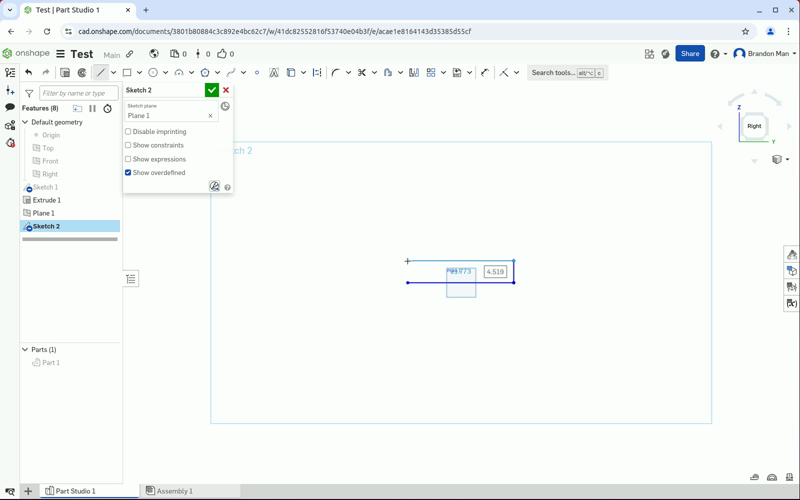
mouse_move(437, 260)
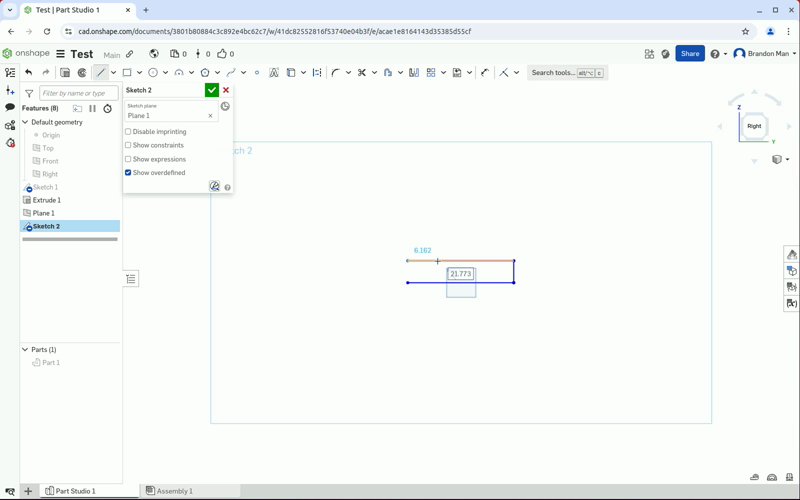
key_down(shift)
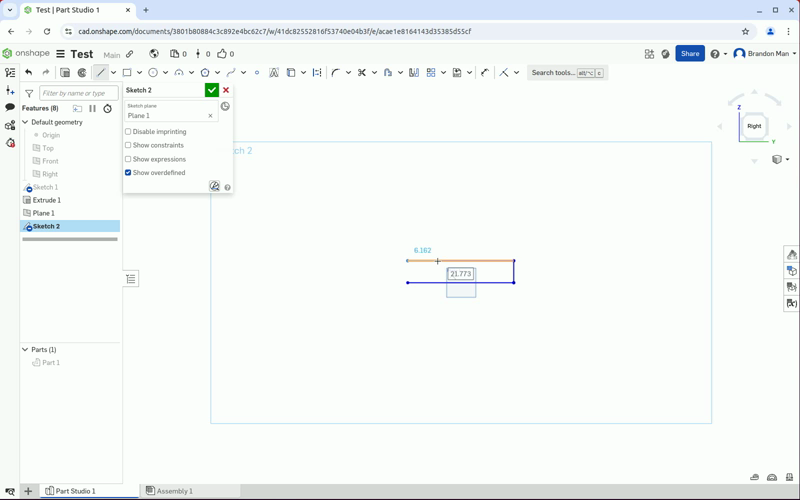
mouse_move(407, 282)
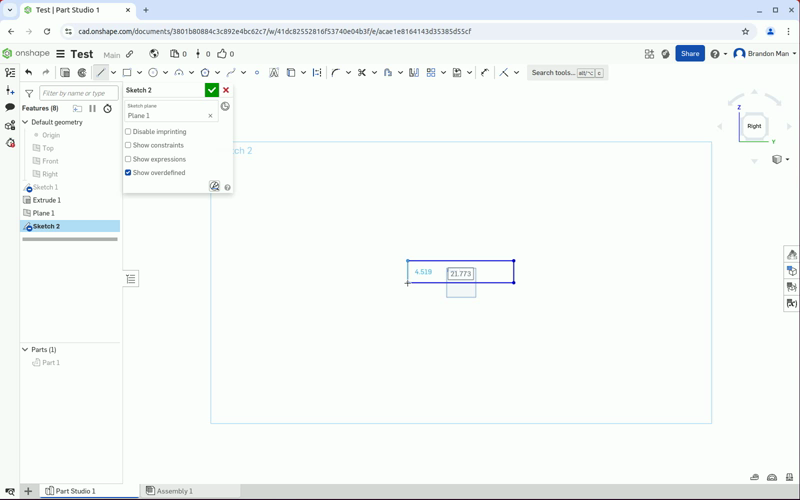
key_up(shift)
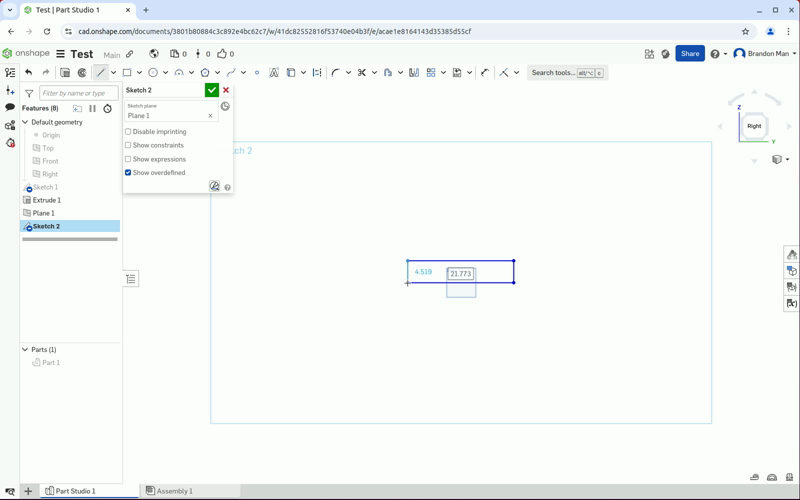
click(407, 282)
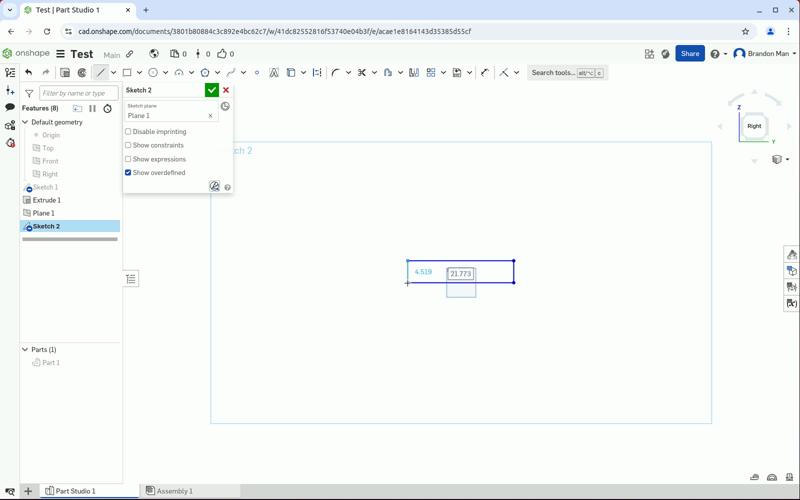
key(esc)
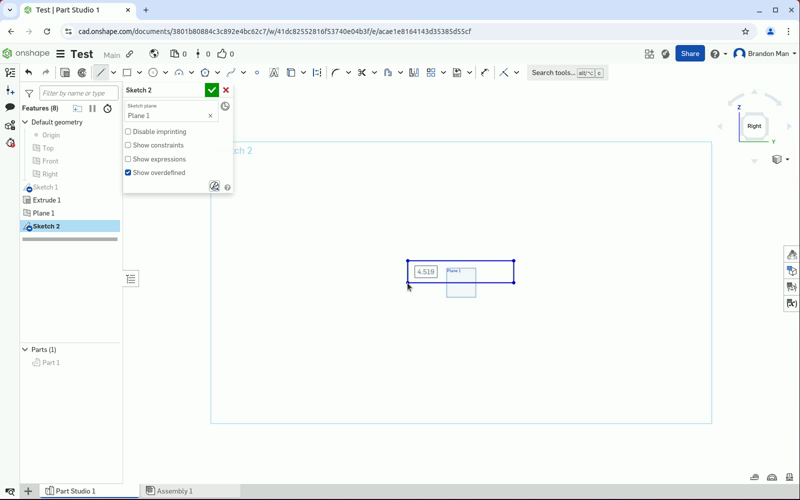
mouse_move(438, 268)
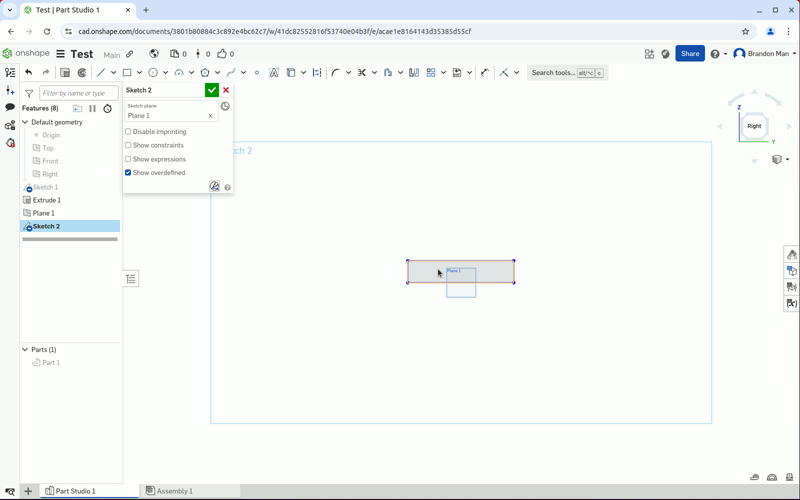
click(438, 268)
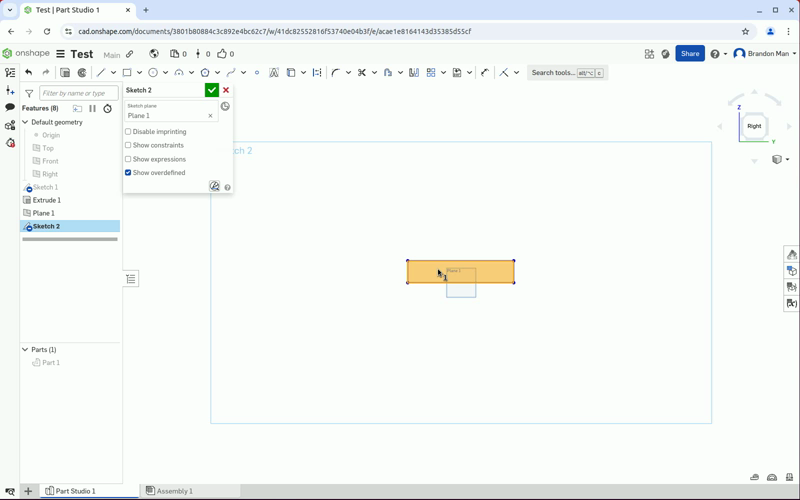
mouse_move(73, 352)
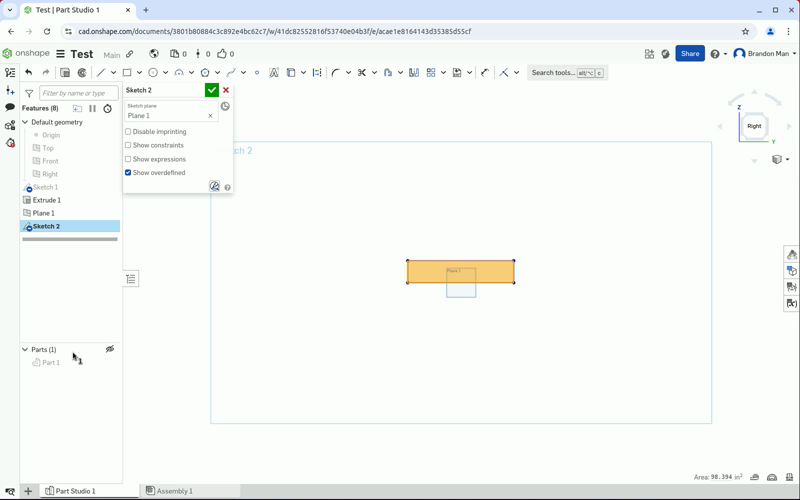
key(shift+y)
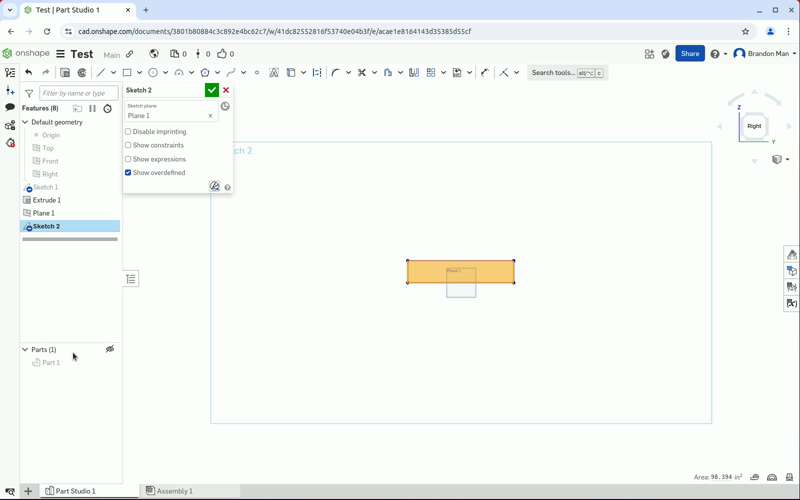
key(shift+e)
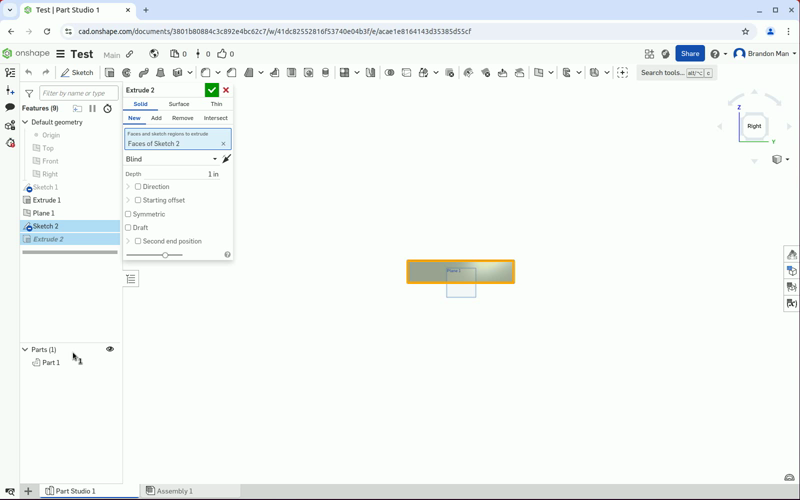
mouse_move(143, 106)
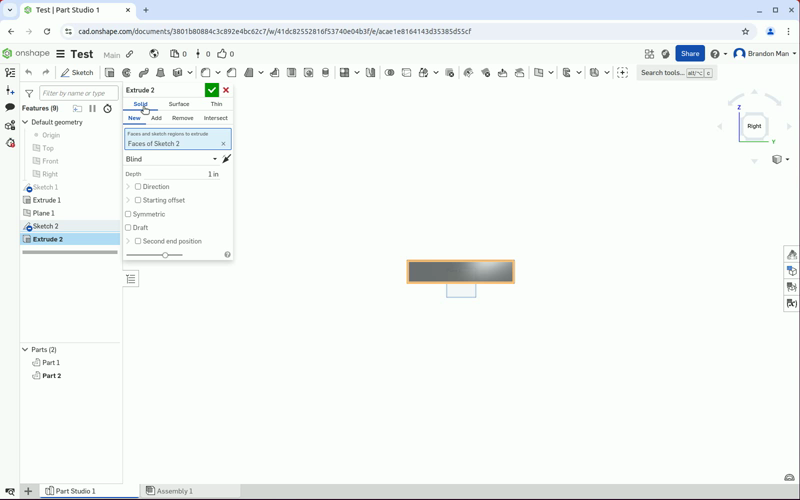
click(143, 106)
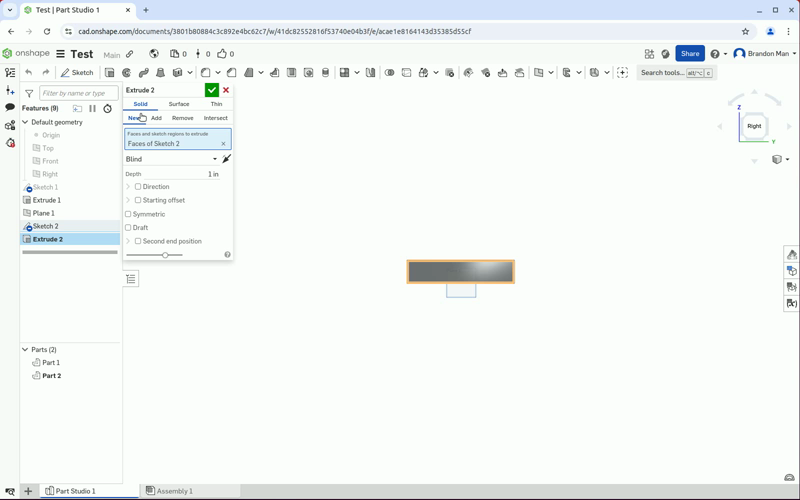
mouse_move(137, 120)
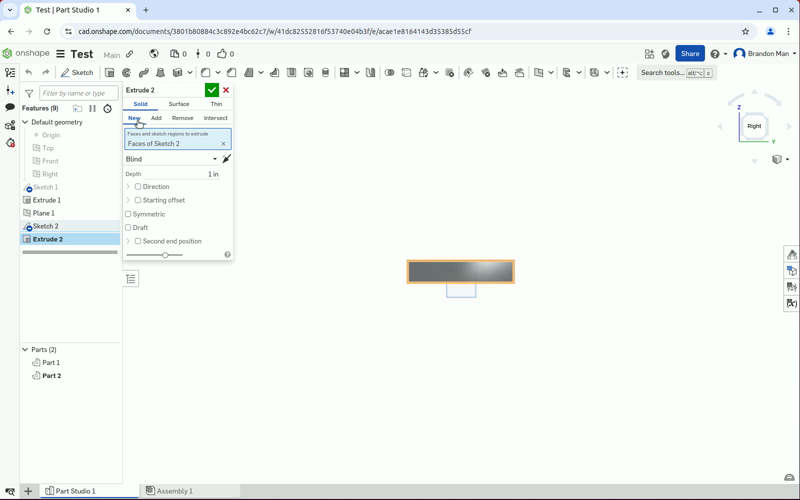
click(137, 120)
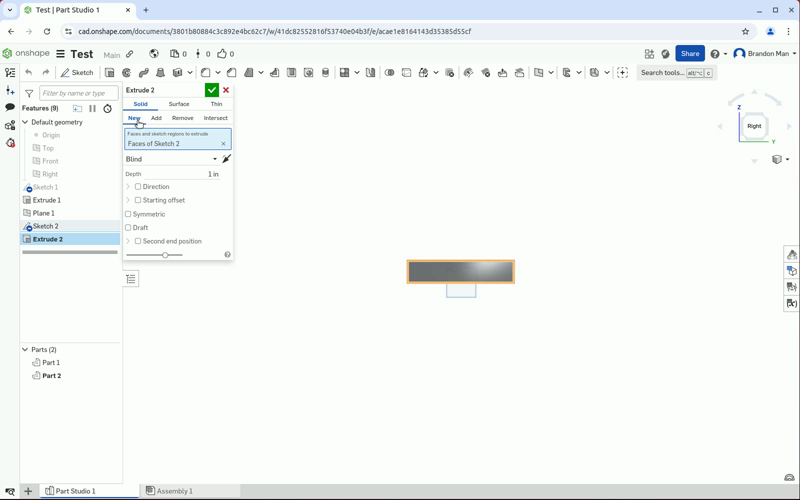
key(tab, 4)
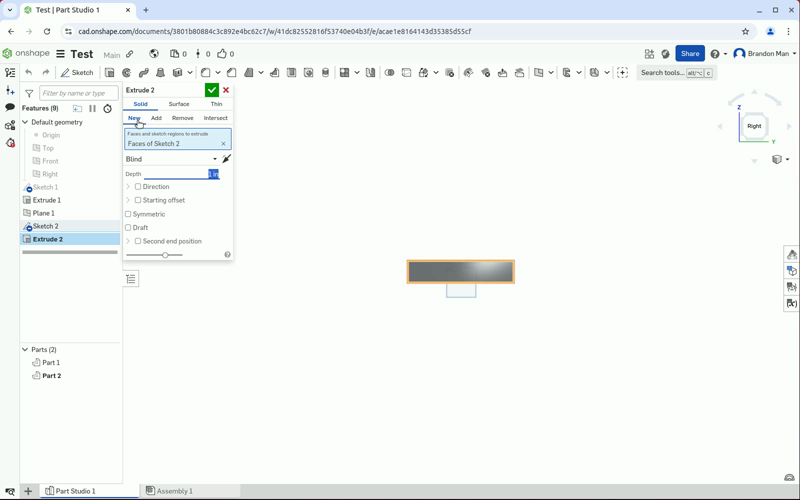
text(0.722)
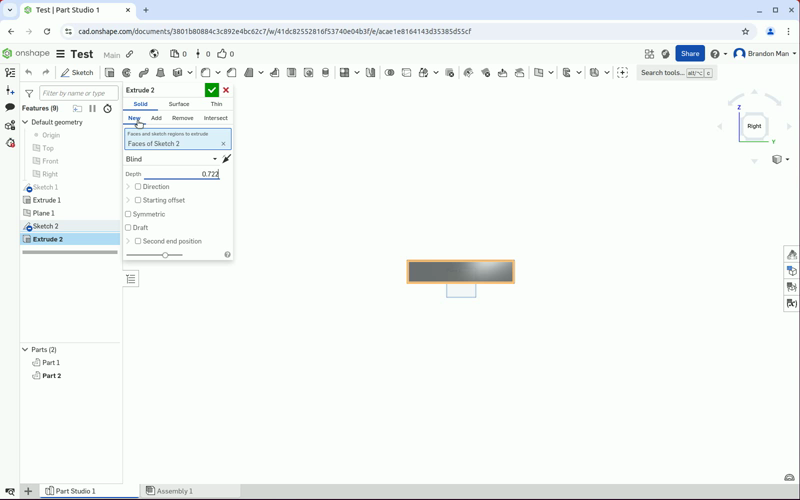
key(enter)
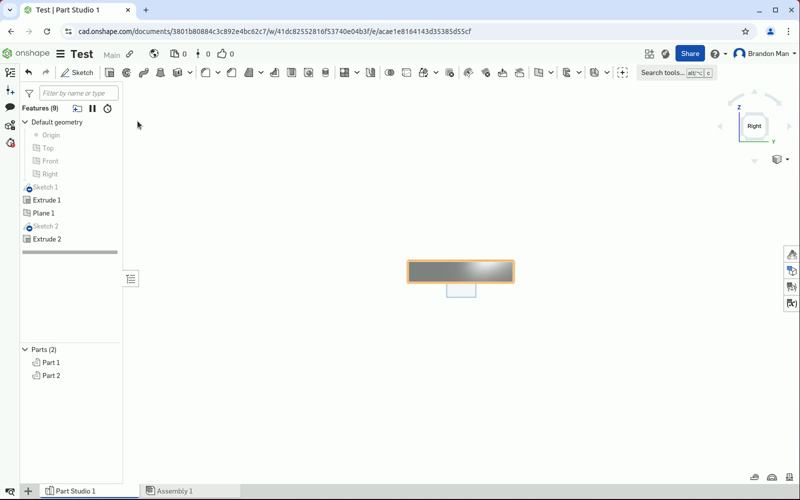
key(shift+h)
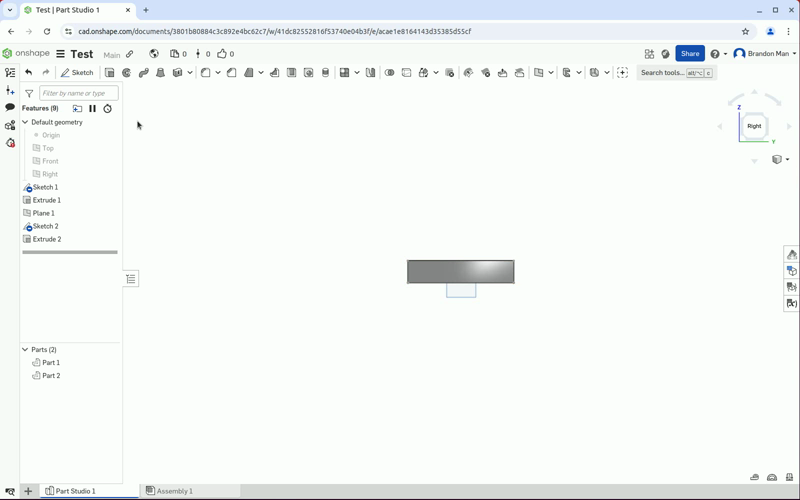
key(shift+h)
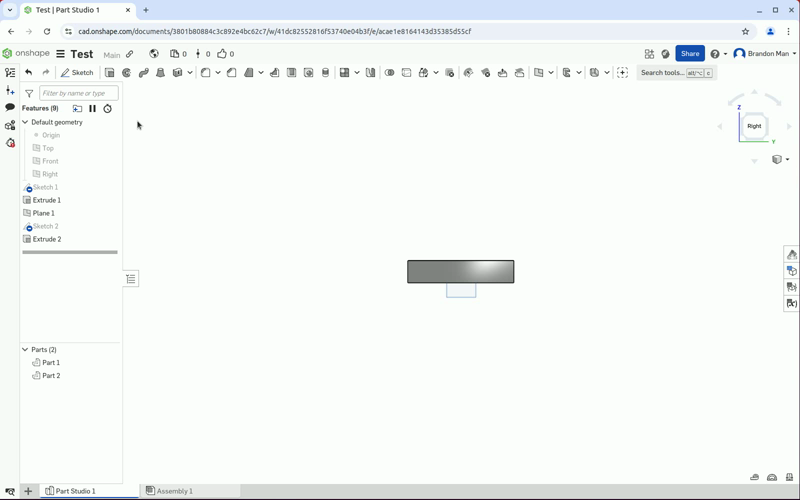
mouse_move(73, 189)
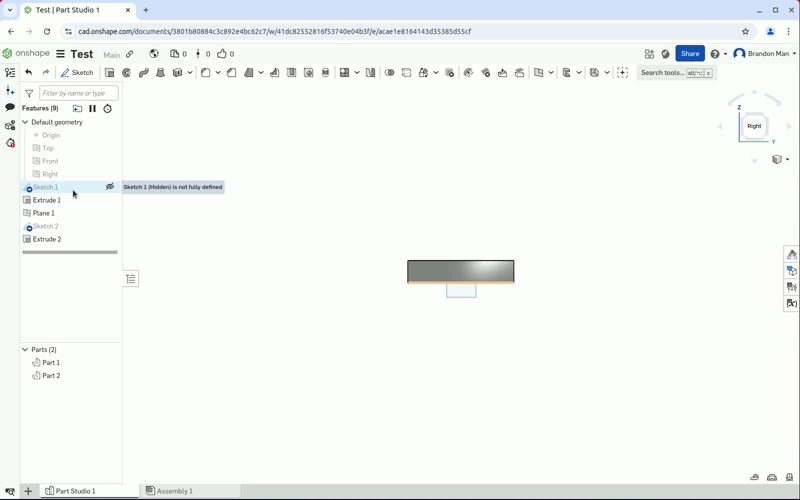
click(73, 189)
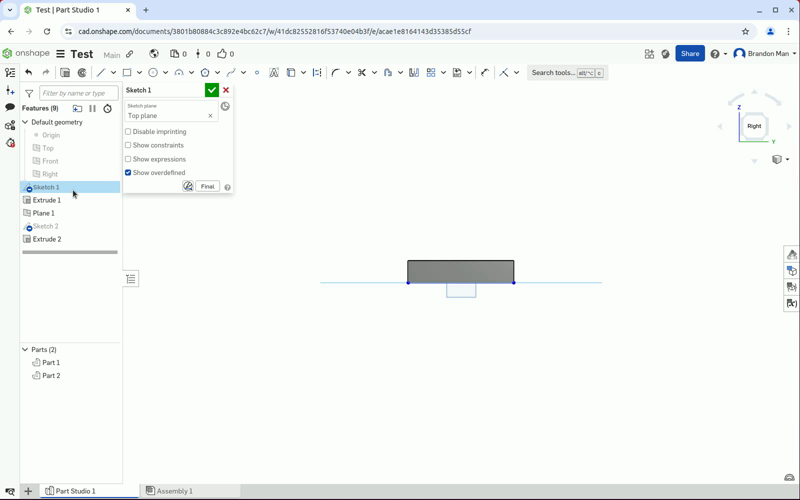
mouse_move(229, 92)
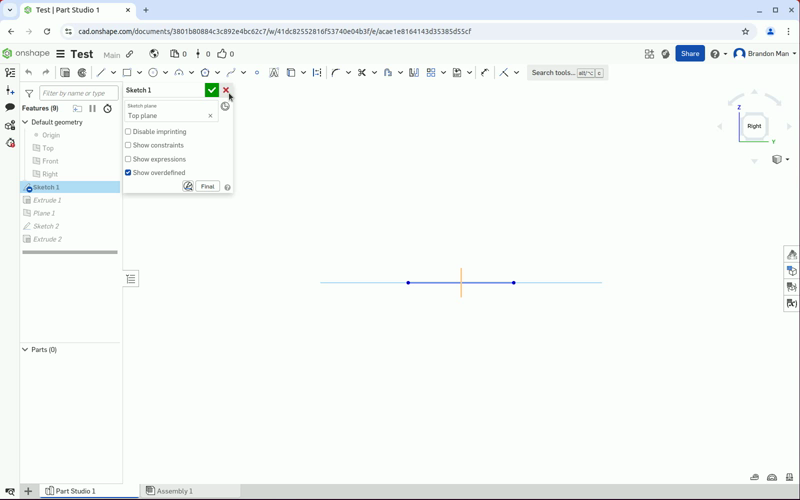
click(229, 92)
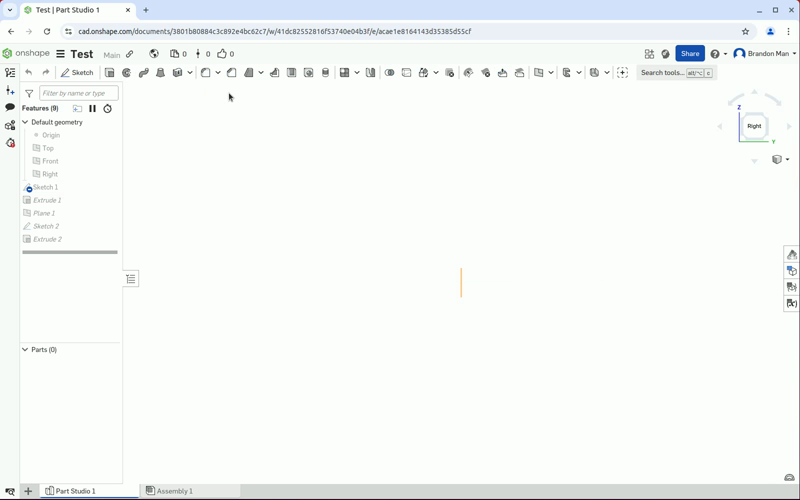
key(shift+s)
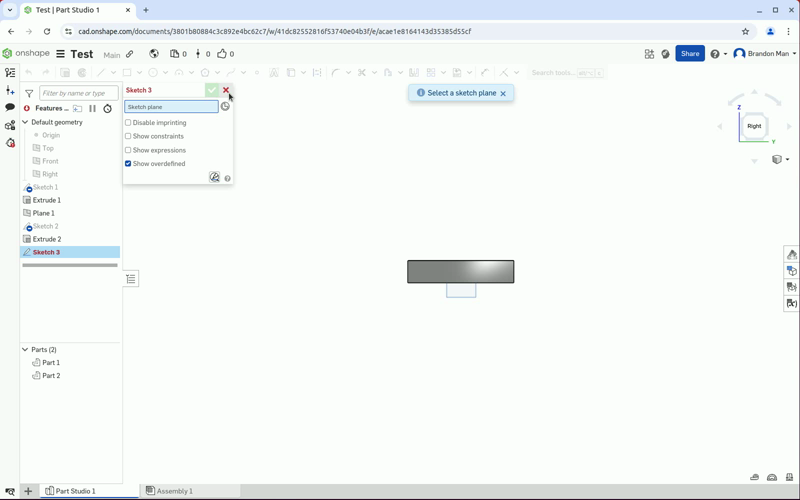
mouse_move(73, 215)
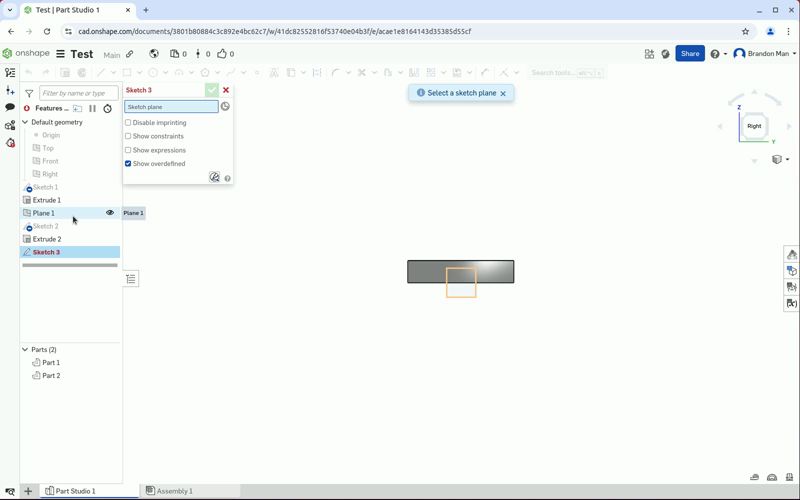
click(73, 215)
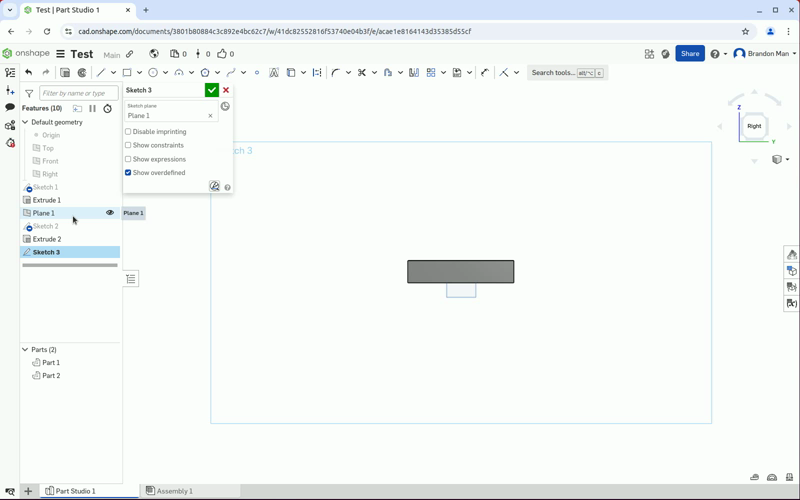
mouse_move(73, 352)
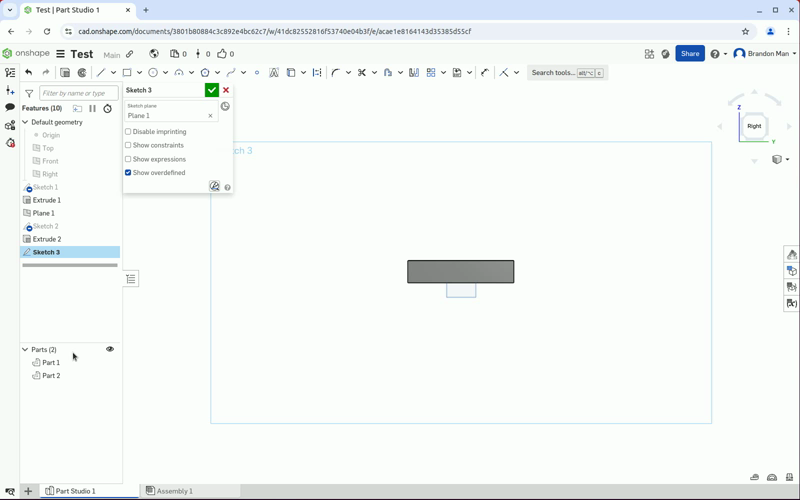
key(y)
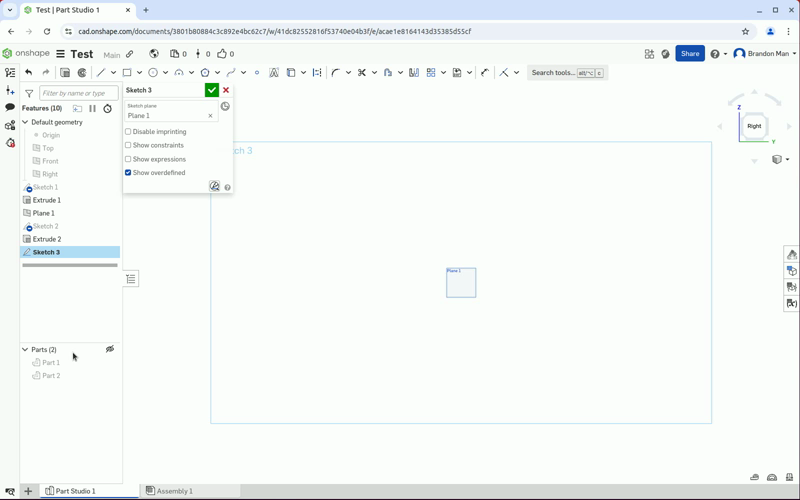
key(l)
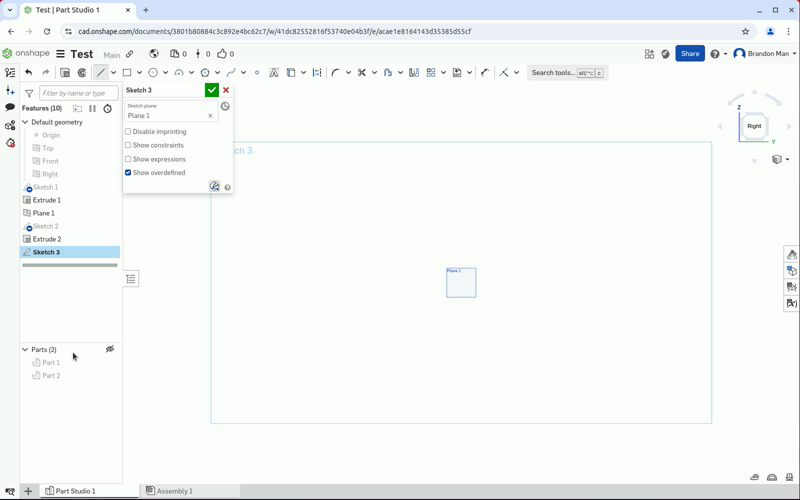
key_down(shift)
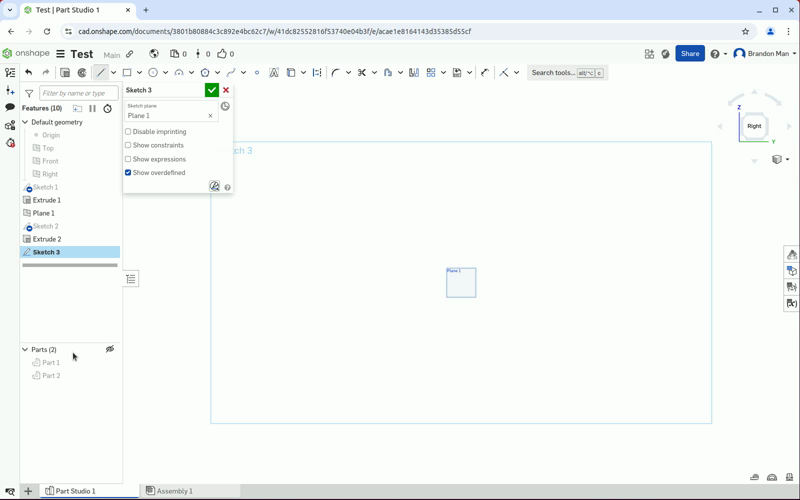
mouse_move(407, 260)
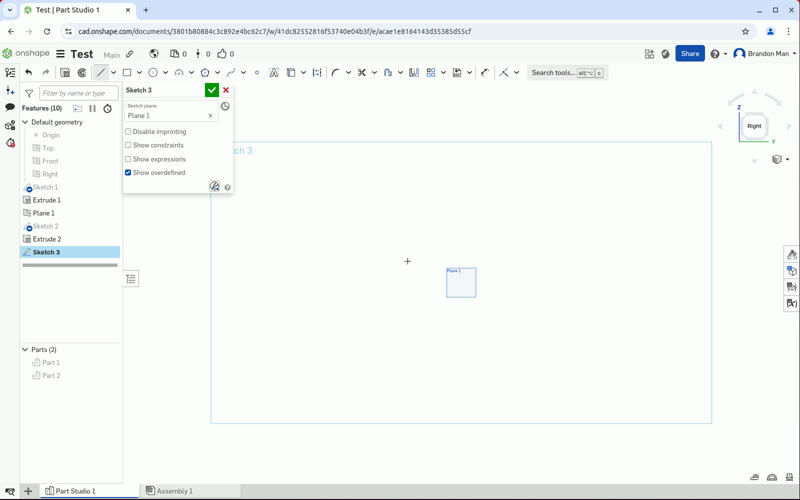
click(407, 260)
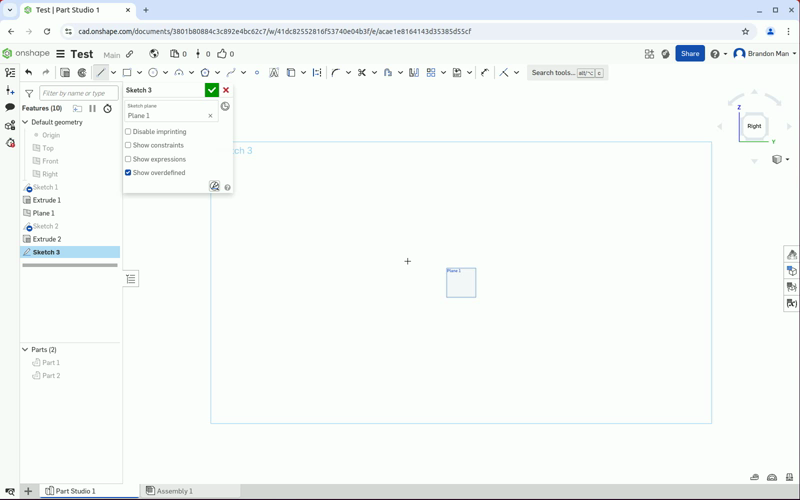
key_up(shift)
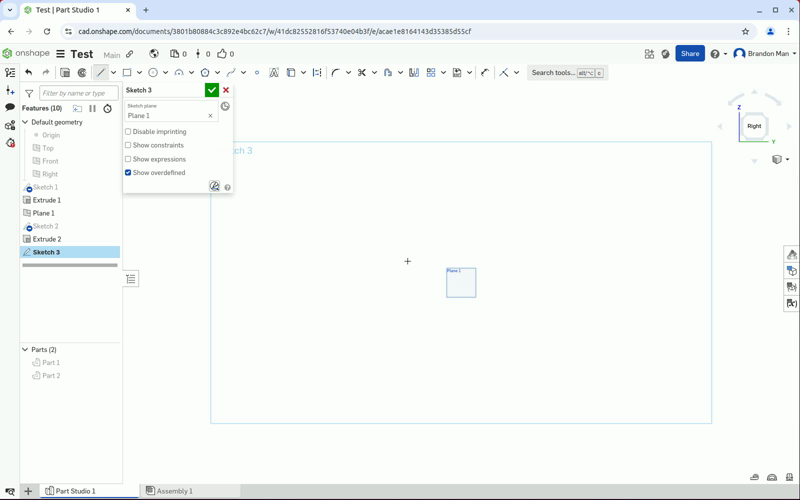
key_down(shift)
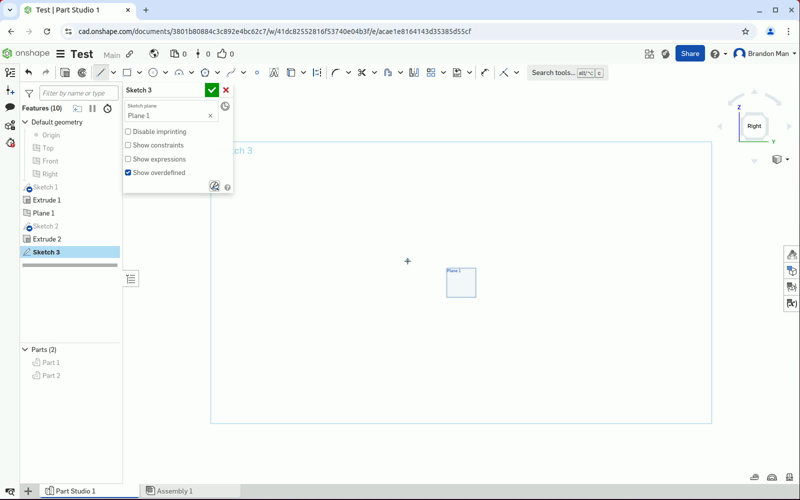
mouse_move(513, 260)
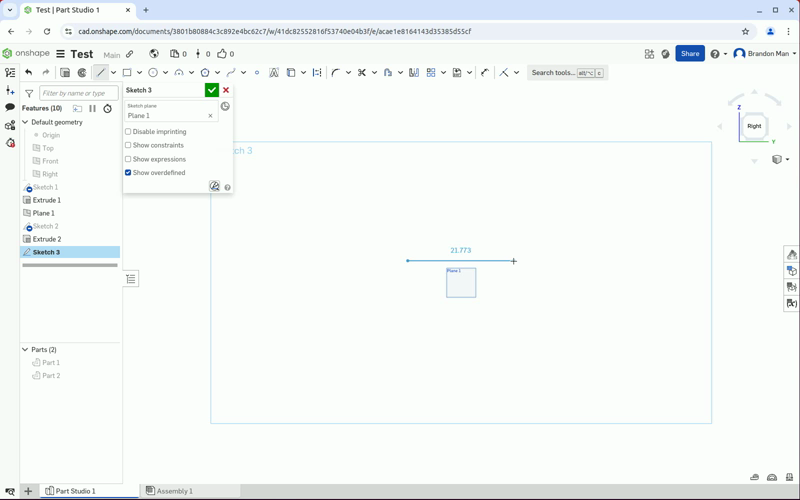
click(513, 260)
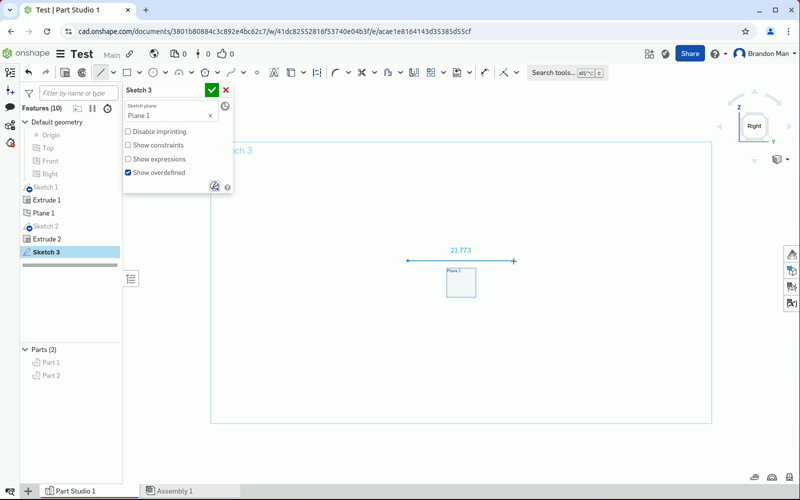
key_up(shift)
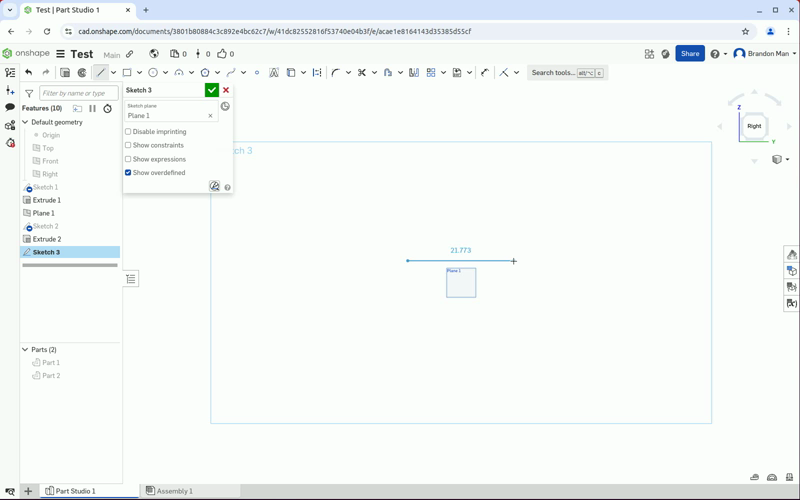
key_down(shift)
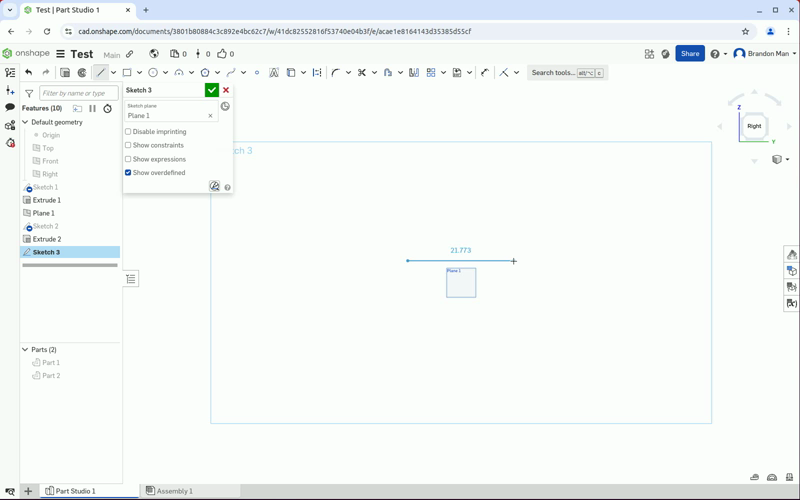
mouse_move(543, 260)
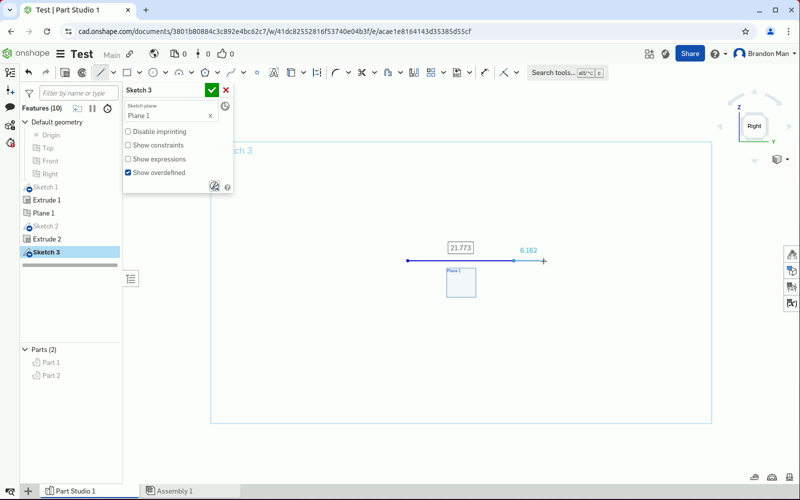
mouse_move(513, 257)
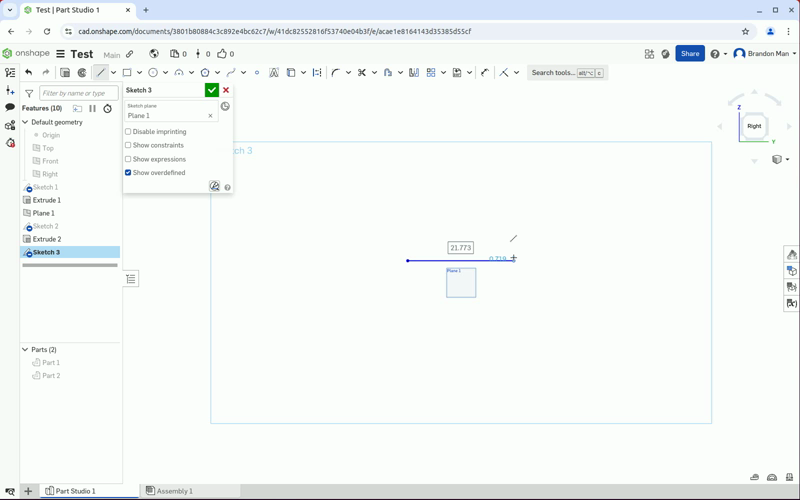
scroll(6)
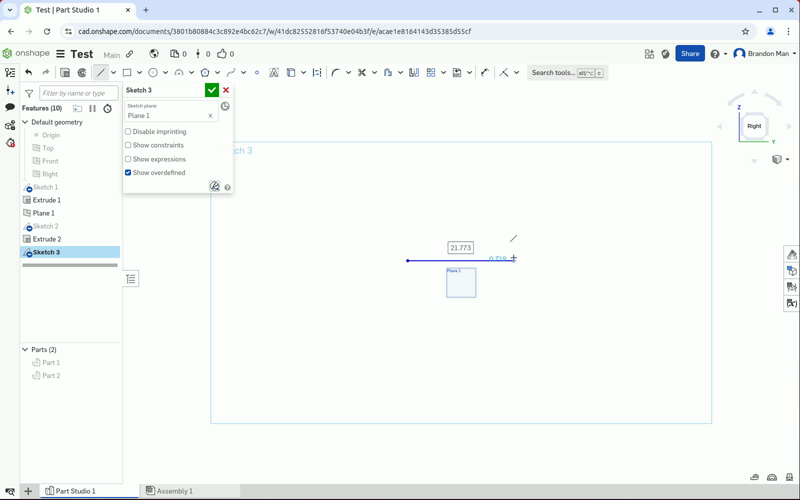
scroll(6)
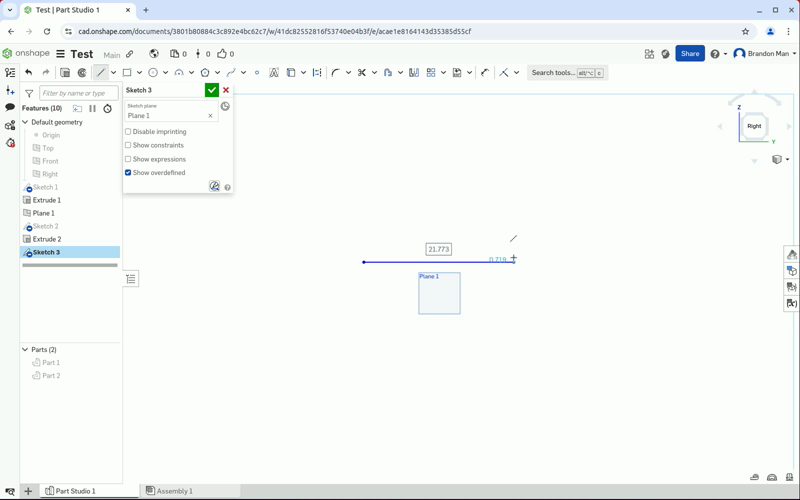
scroll(6)
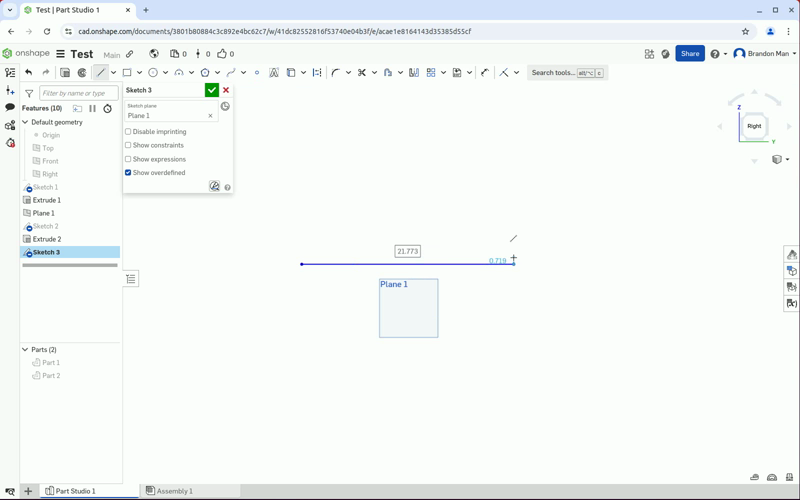
scroll(6)
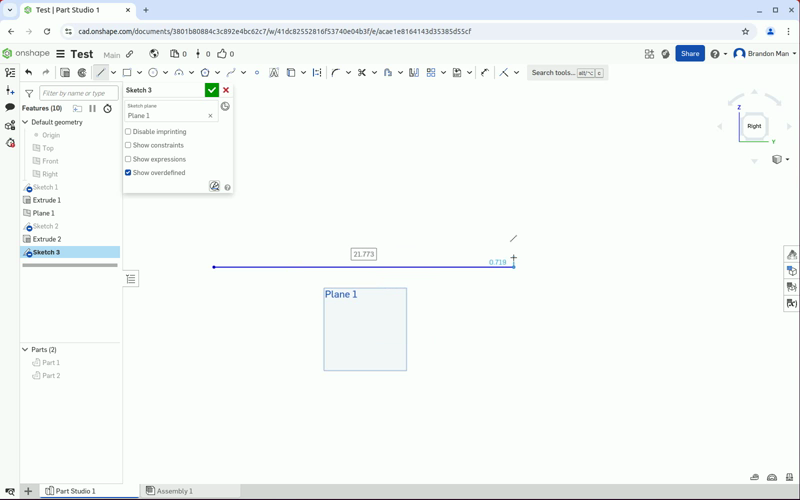
scroll(6)
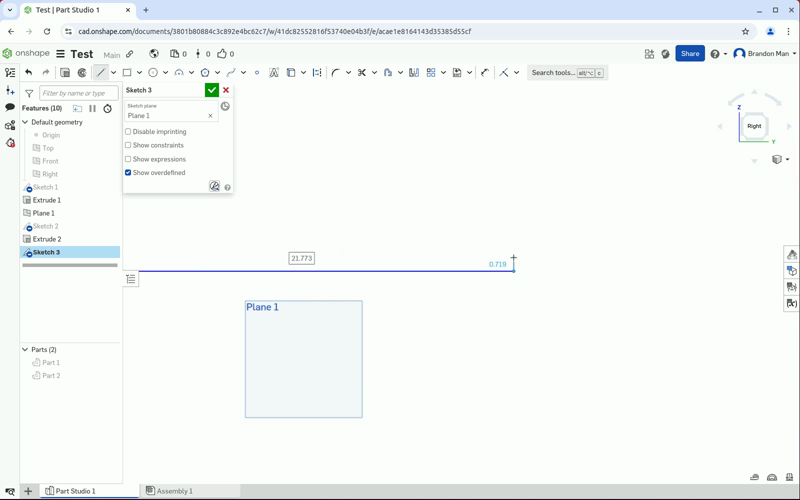
scroll(6)
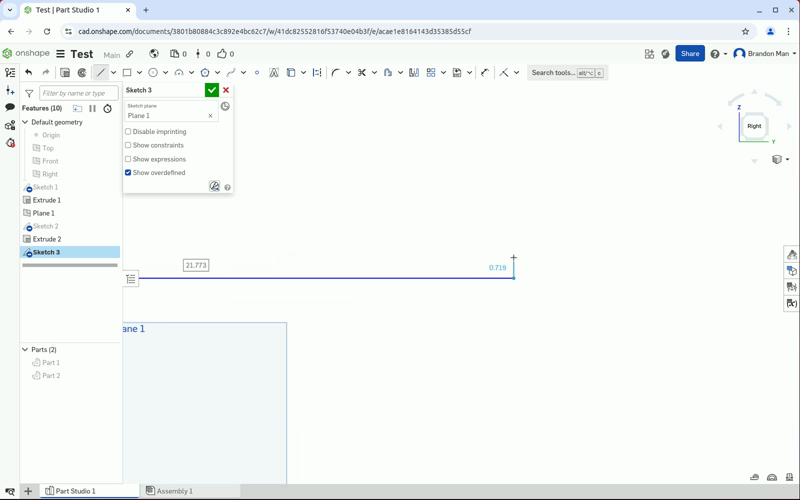
scroll(6)
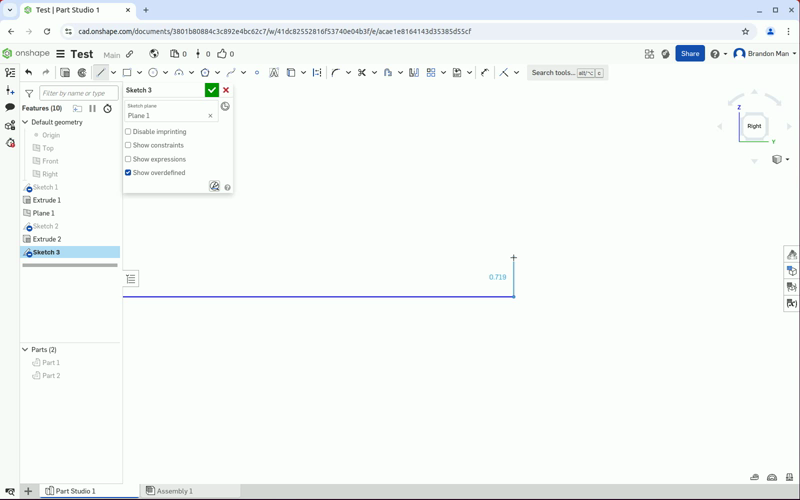
click(513, 257)
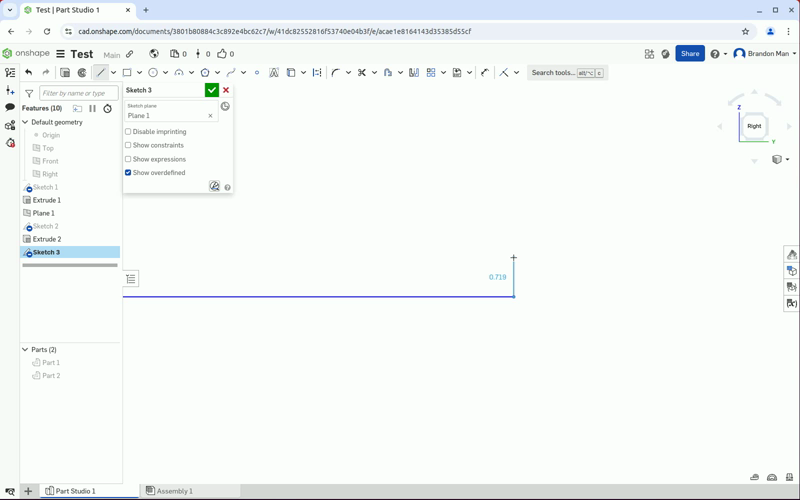
scroll(-6)
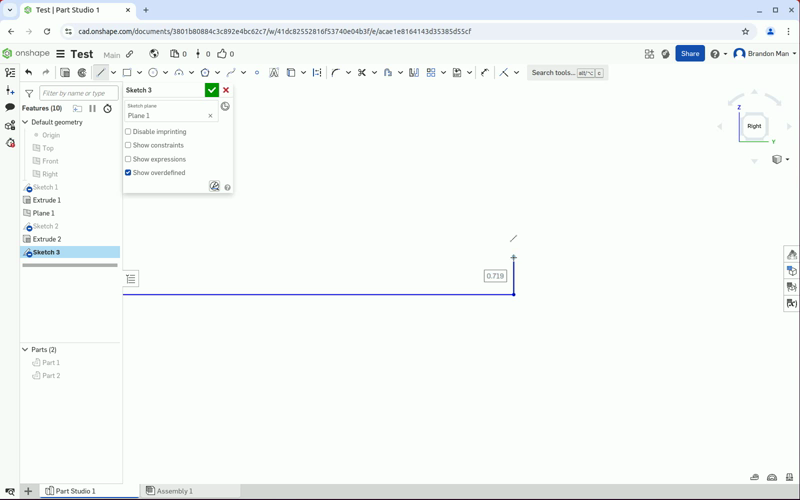
scroll(-6)
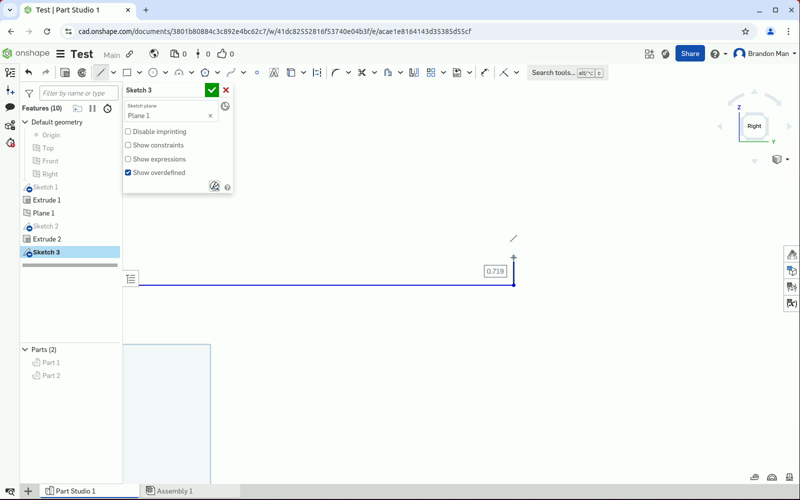
scroll(-6)
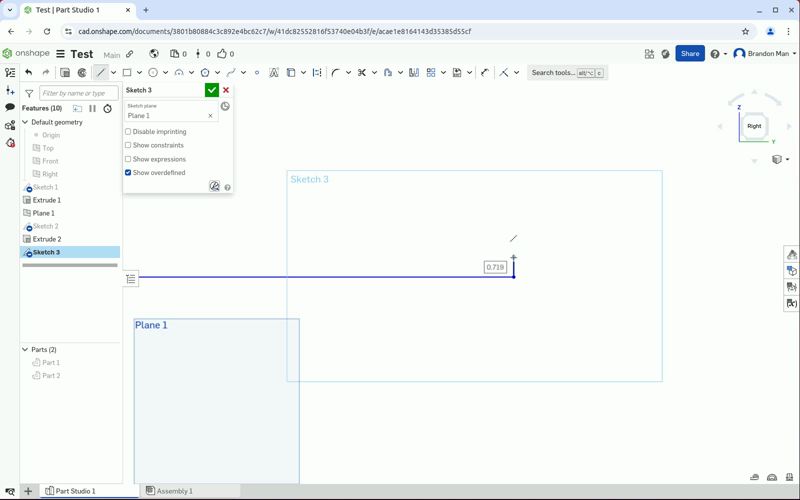
scroll(-6)
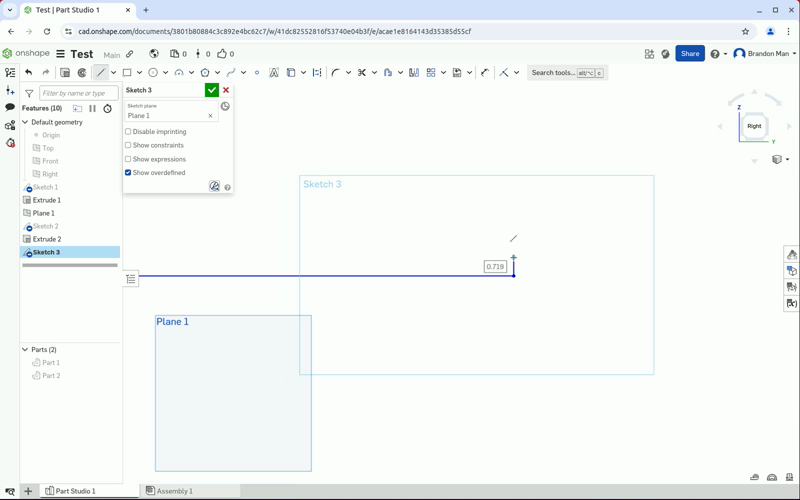
scroll(-6)
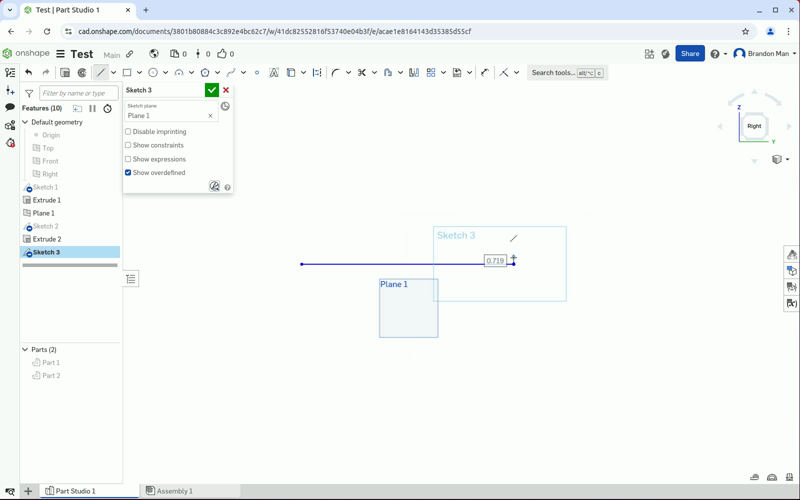
scroll(-6)
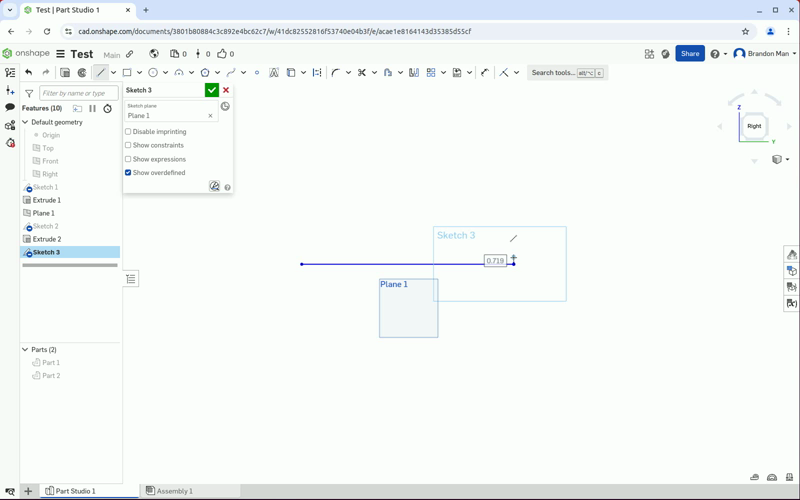
scroll(-6)
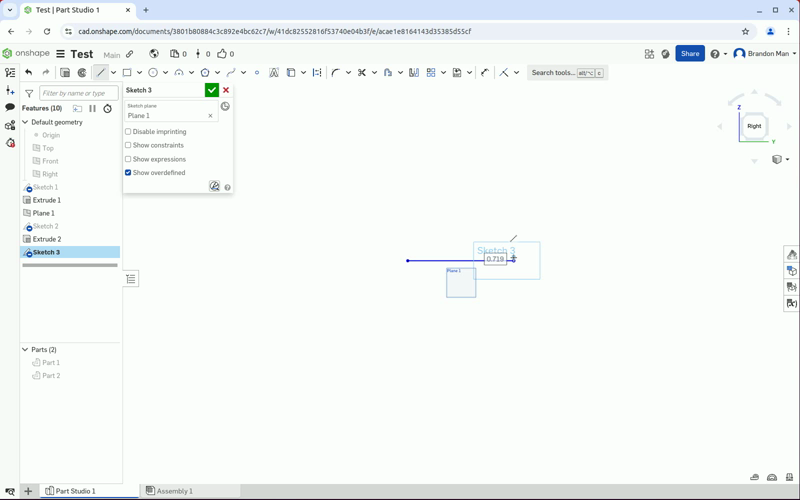
key_up(shift)
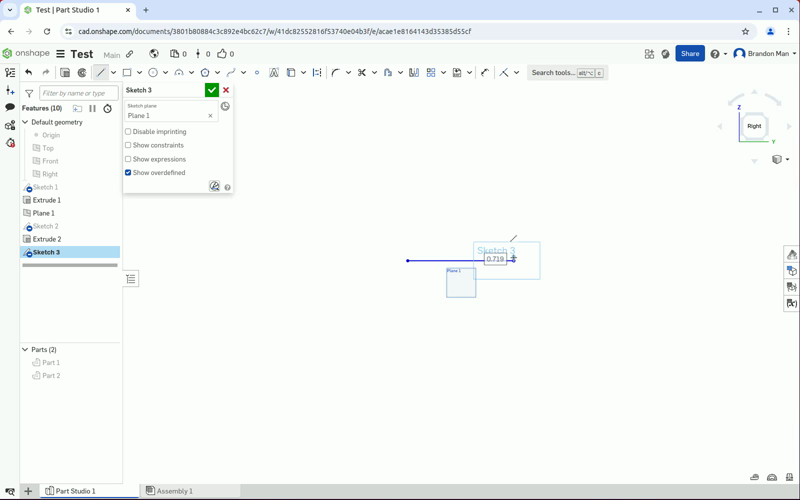
key_down(shift)
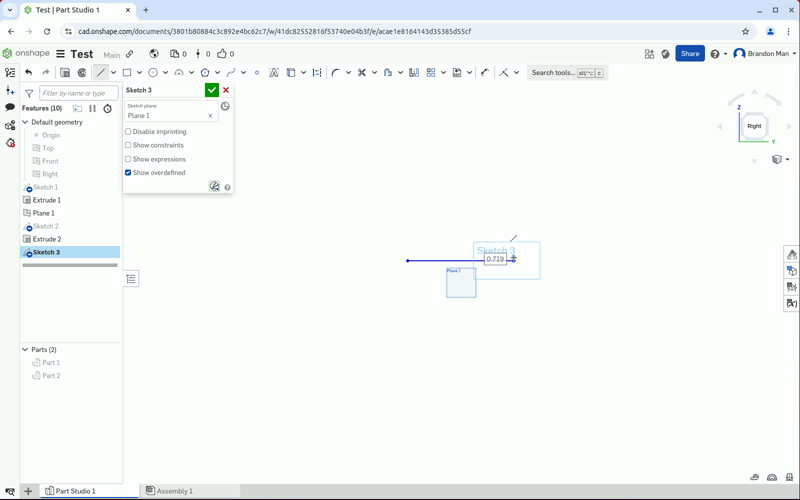
mouse_move(407, 257)
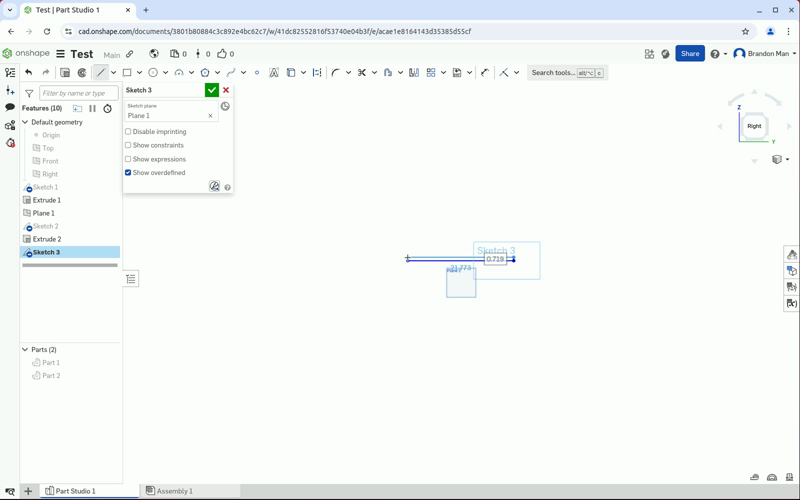
scroll(6)
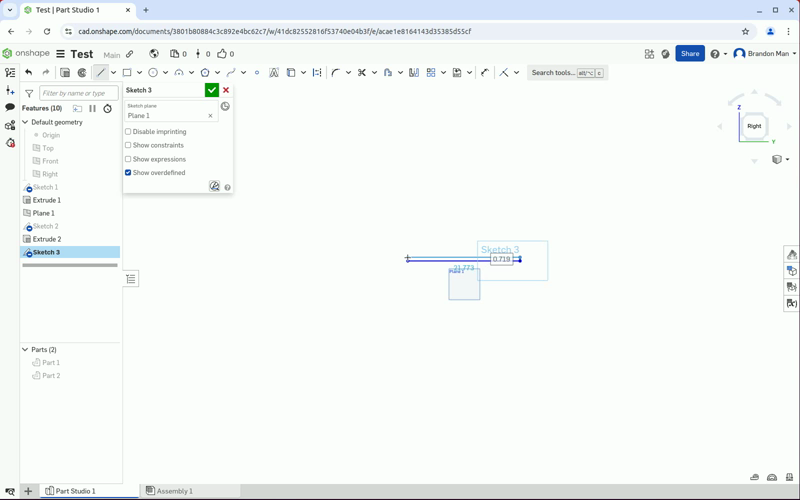
scroll(6)
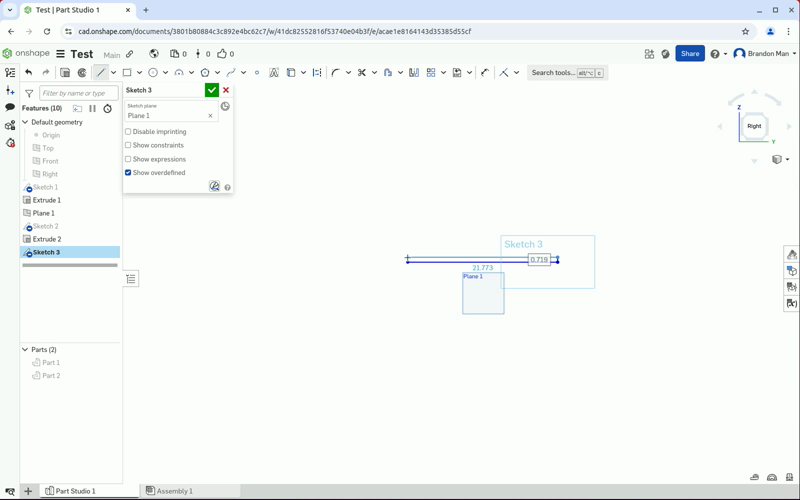
scroll(6)
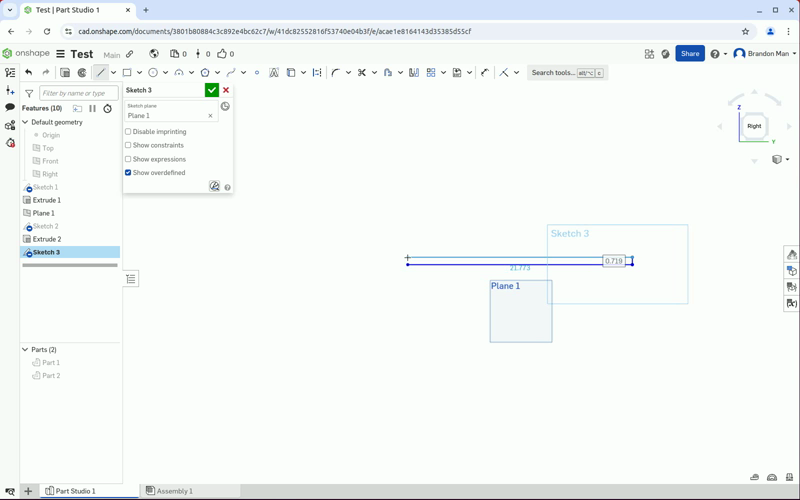
scroll(6)
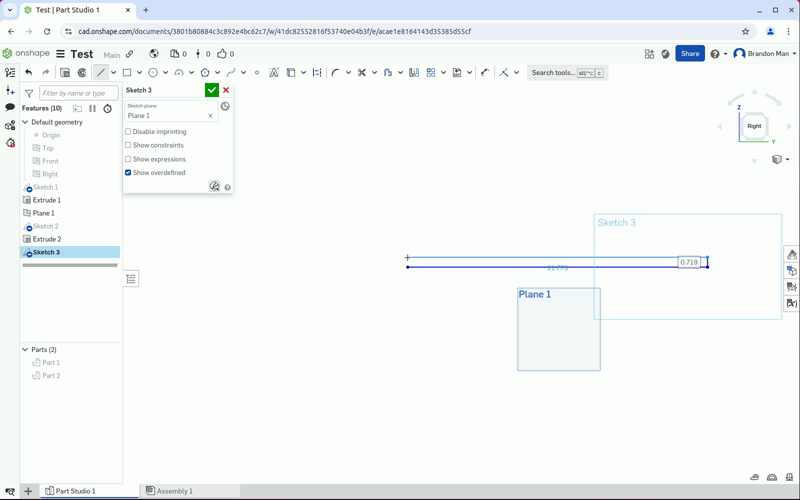
scroll(6)
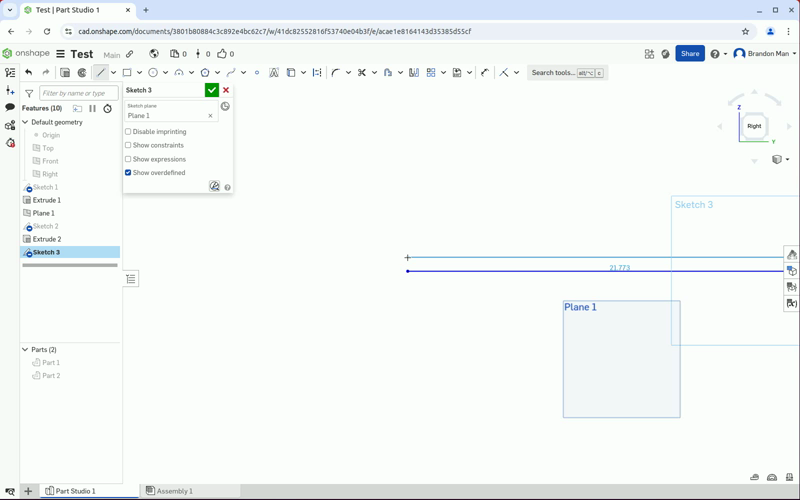
scroll(6)
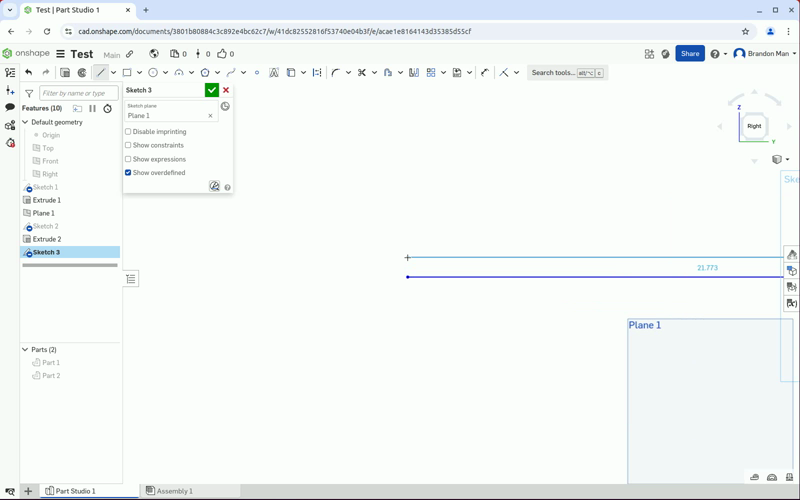
scroll(6)
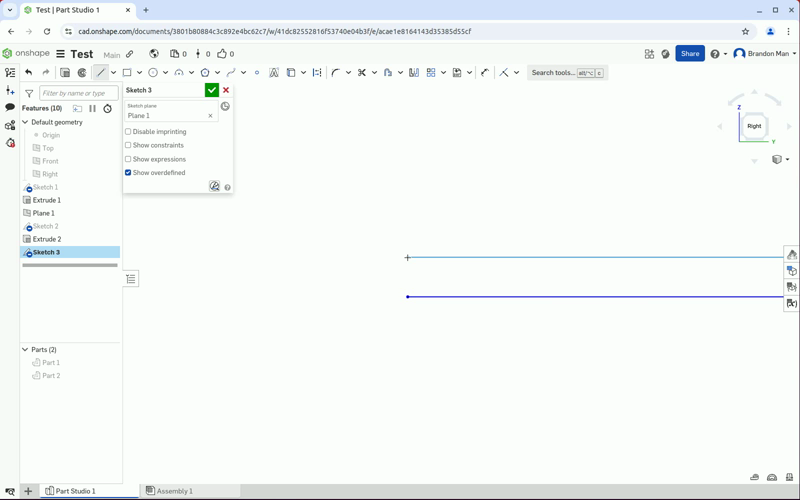
click(407, 257)
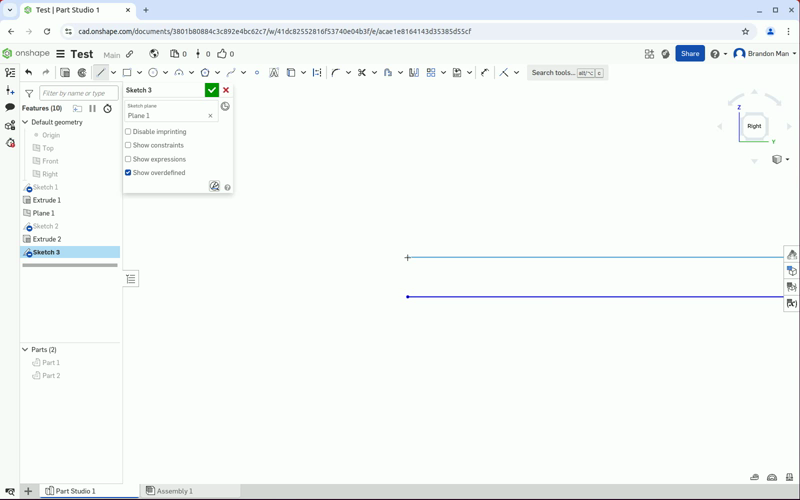
scroll(-6)
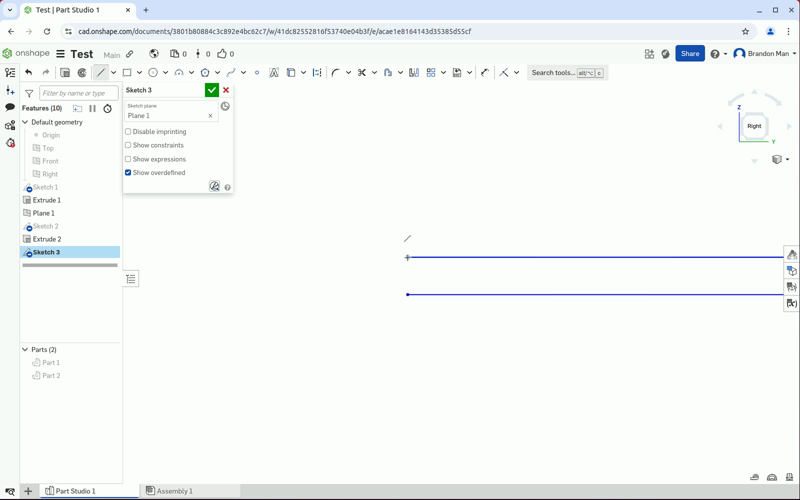
scroll(-6)
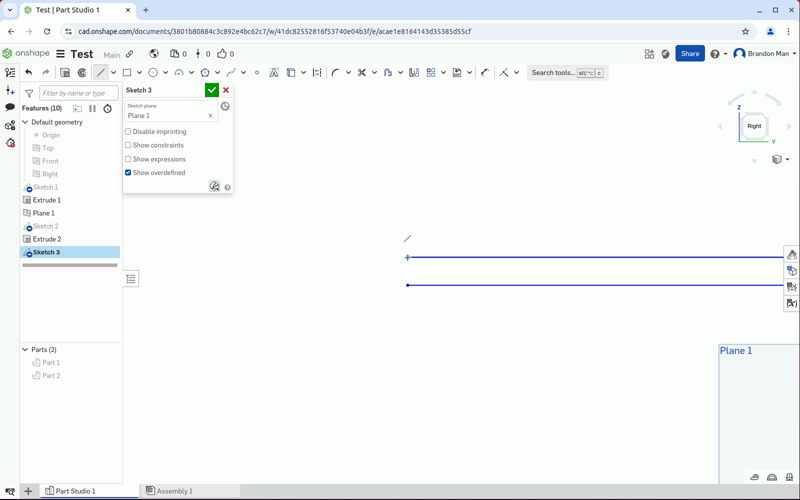
scroll(-6)
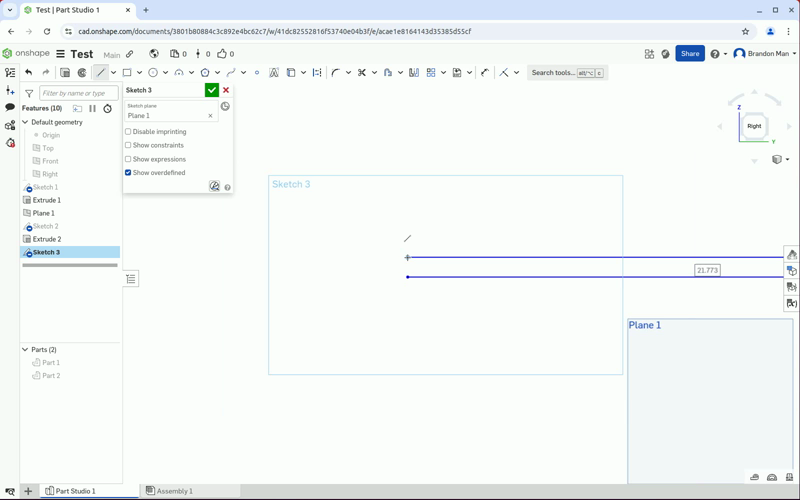
scroll(-6)
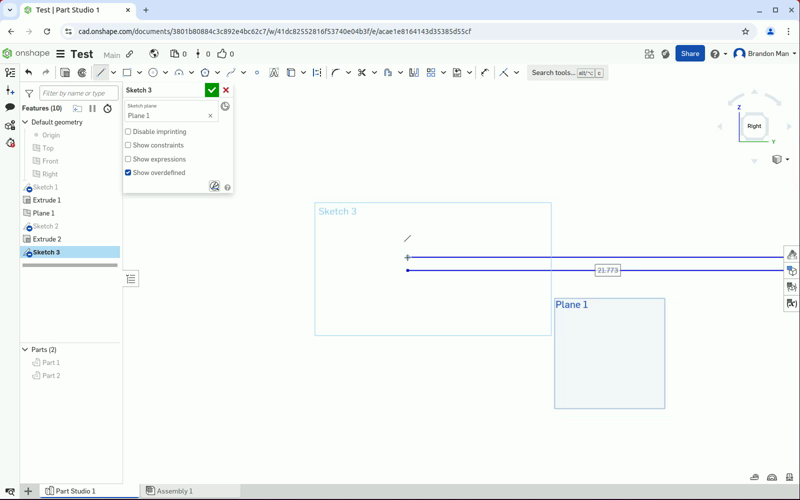
scroll(-6)
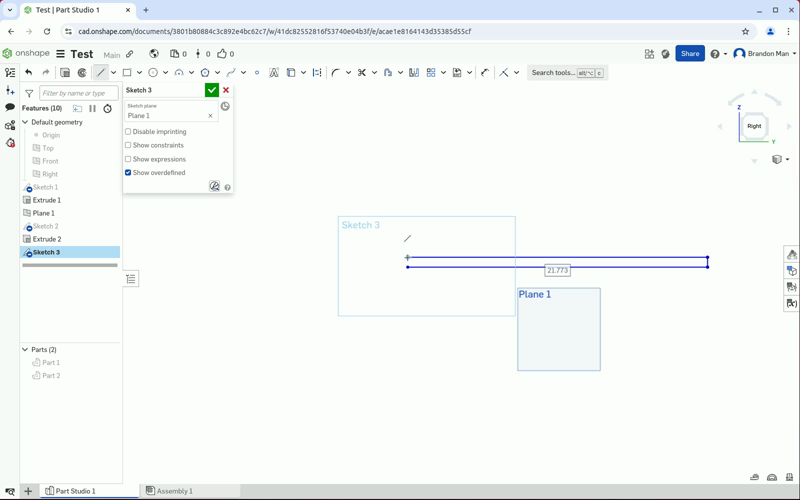
scroll(-6)
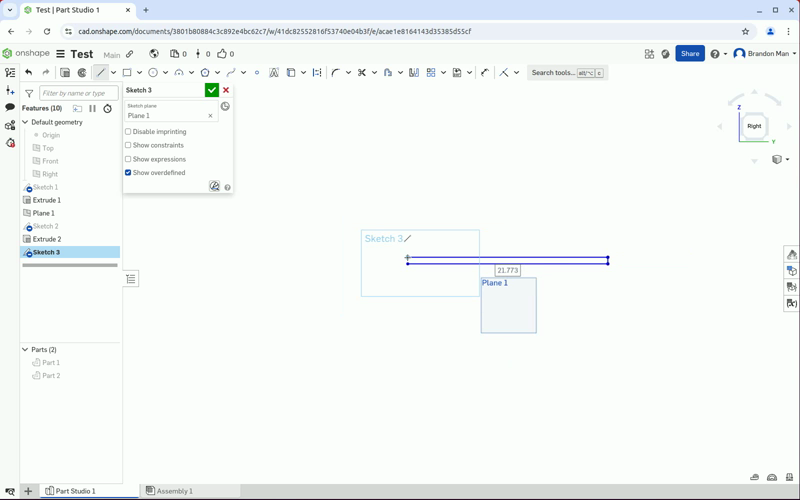
scroll(-6)
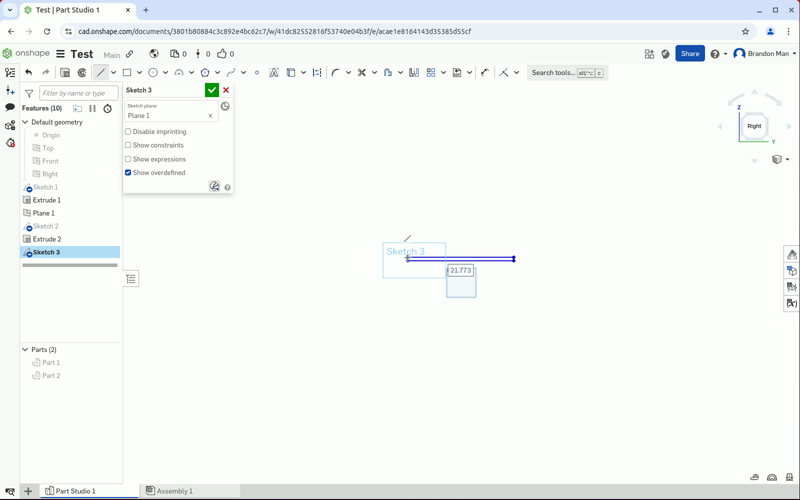
key_up(shift)
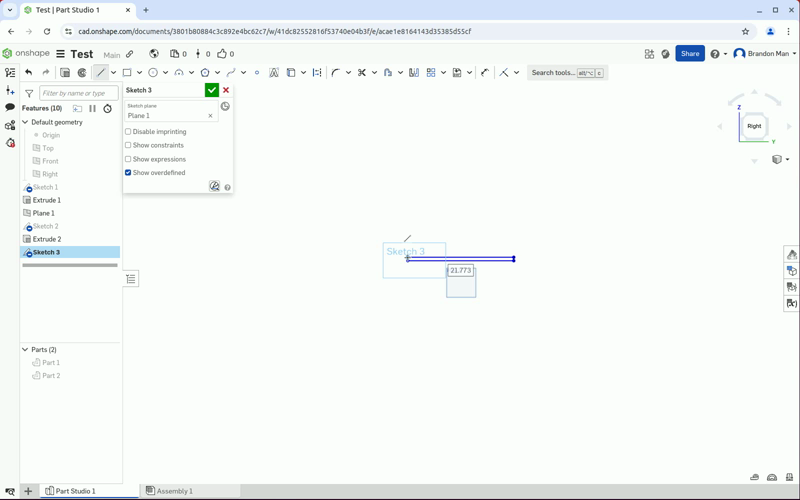
mouse_move(437, 257)
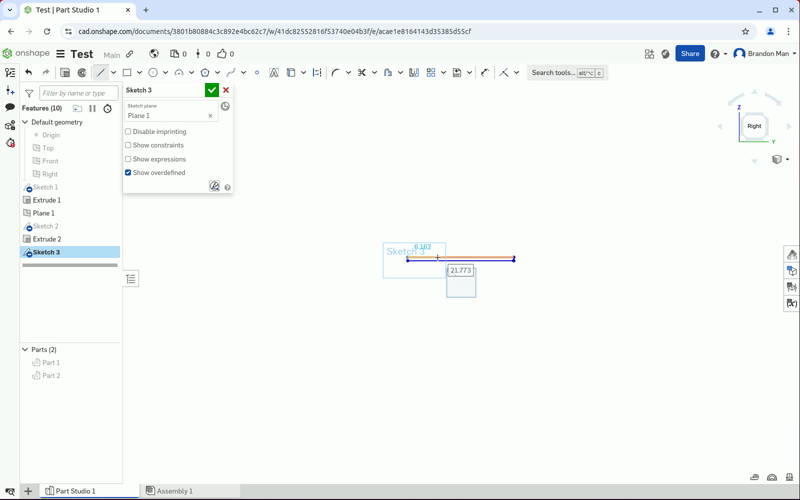
key_down(shift)
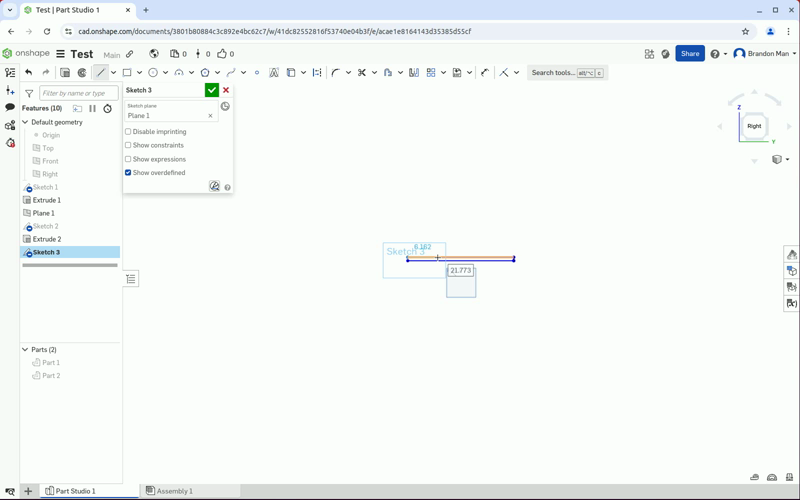
mouse_move(407, 260)
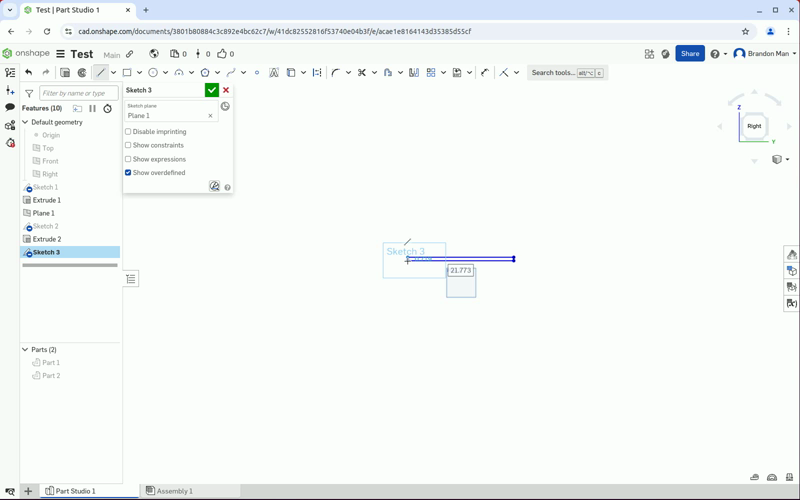
scroll(6)
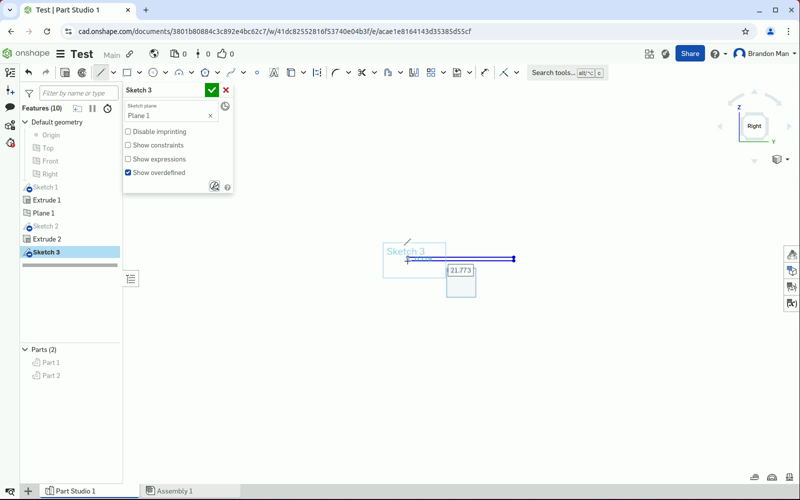
scroll(6)
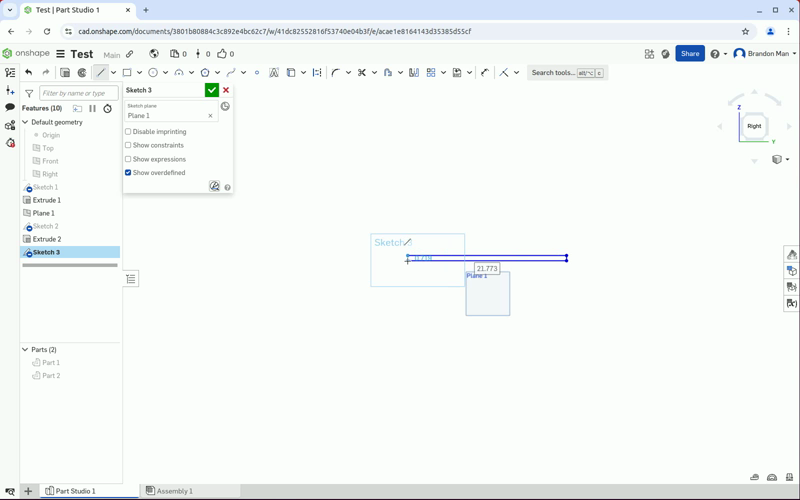
scroll(6)
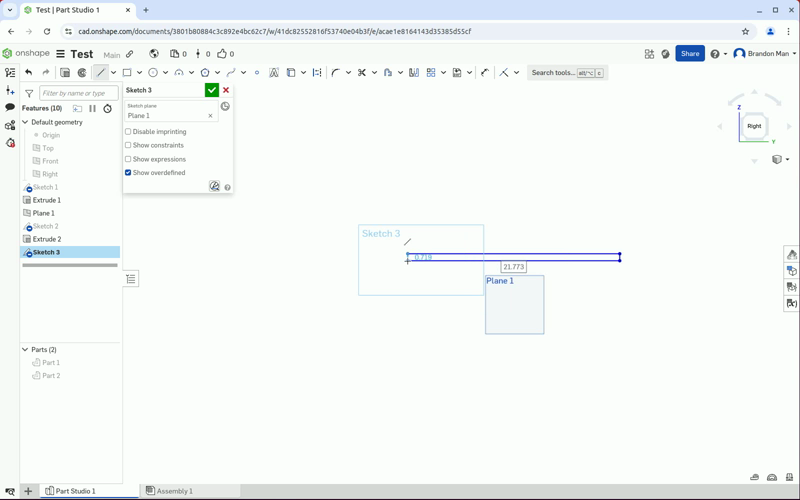
scroll(6)
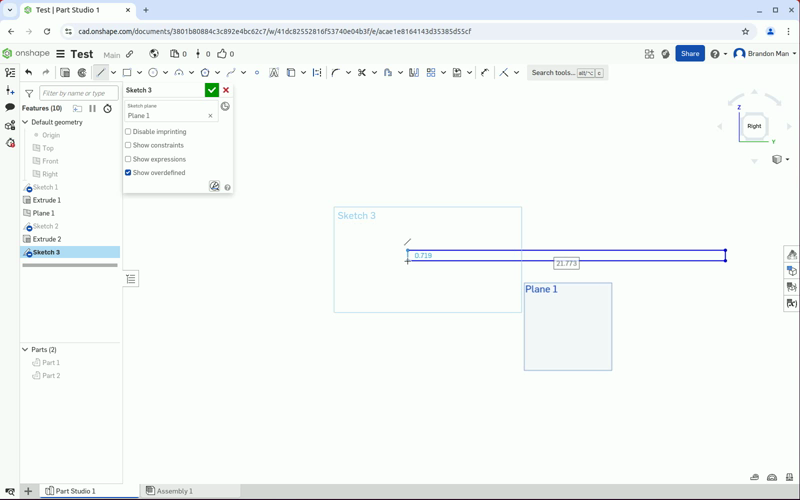
scroll(6)
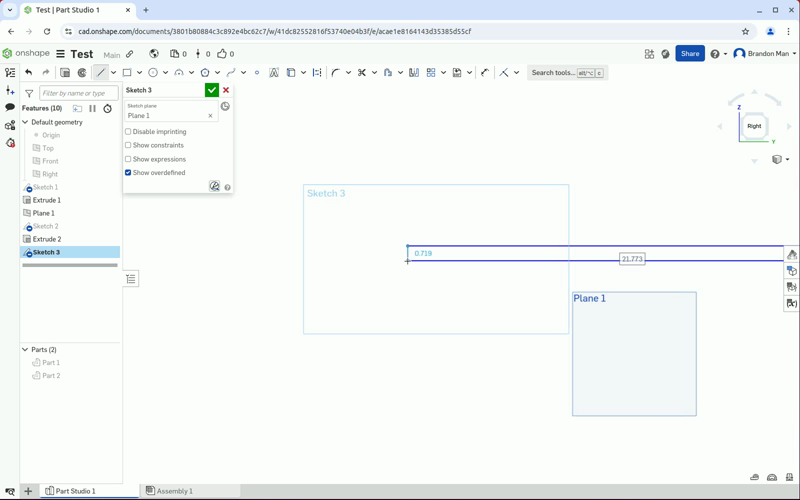
scroll(6)
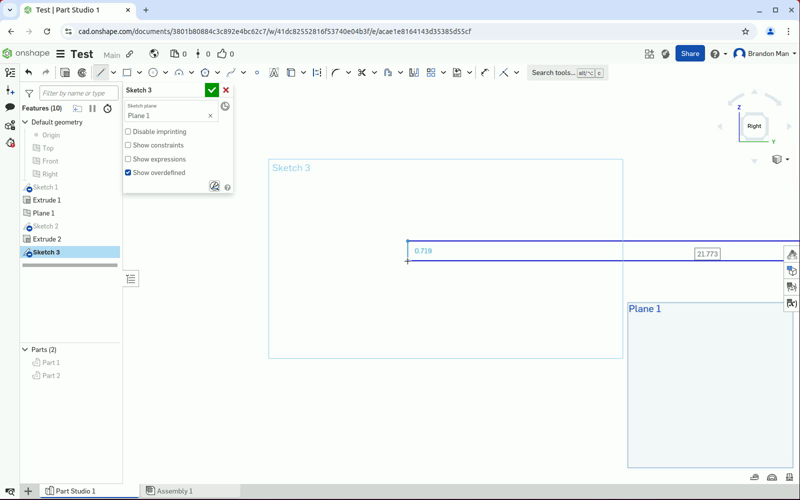
scroll(6)
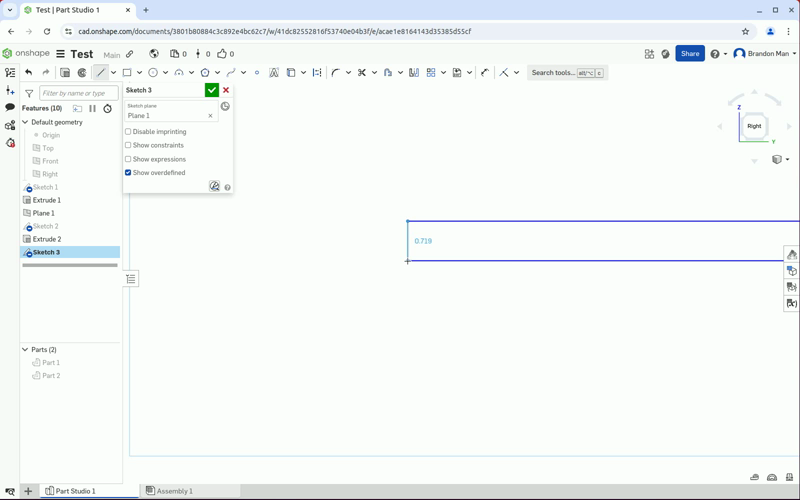
key_up(shift)
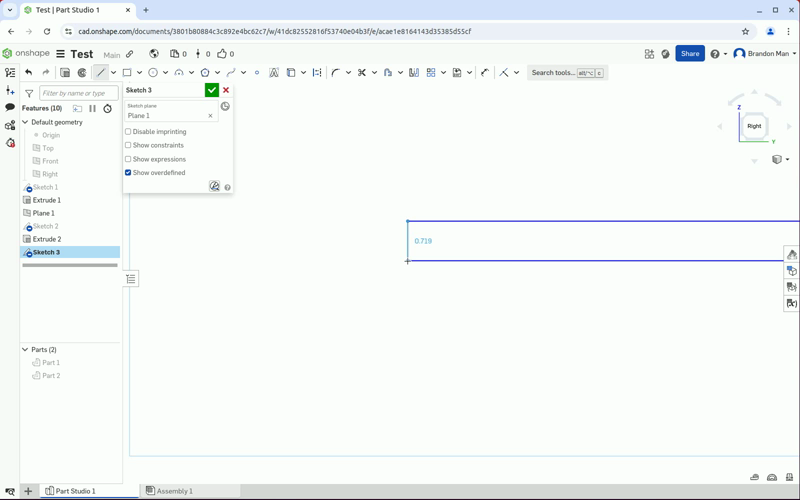
click(407, 260)
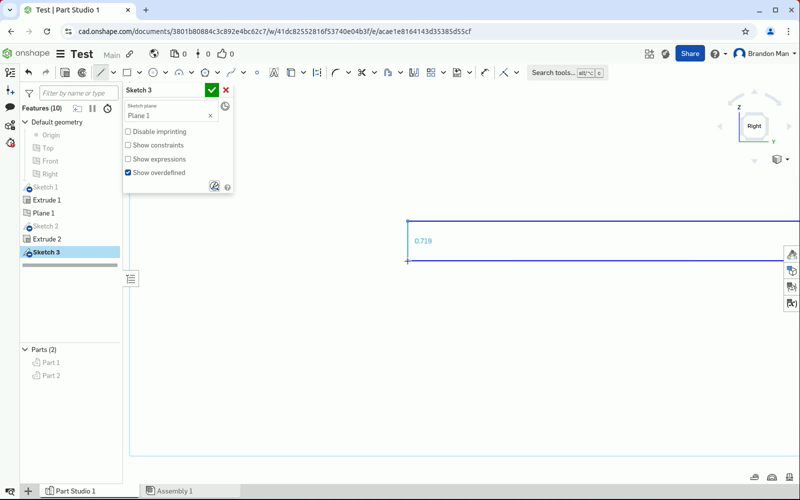
scroll(-6)
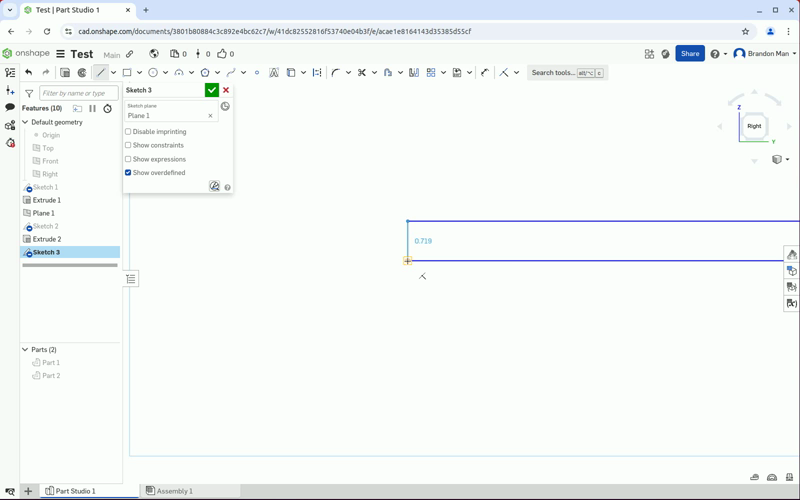
scroll(-6)
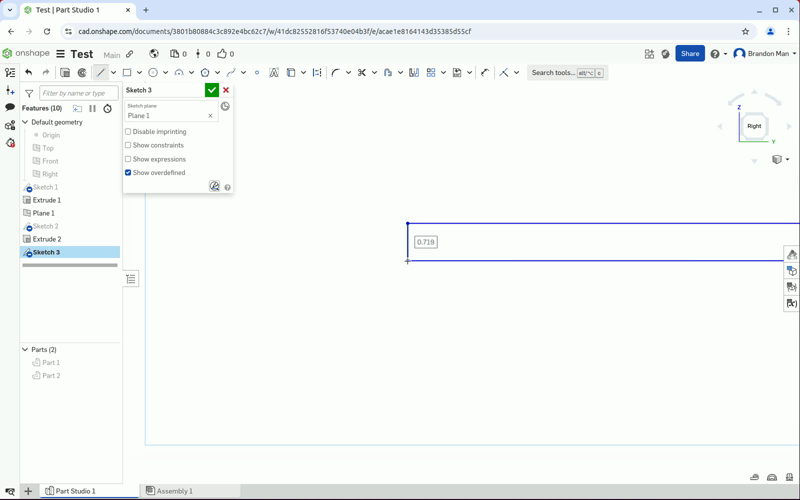
scroll(-6)
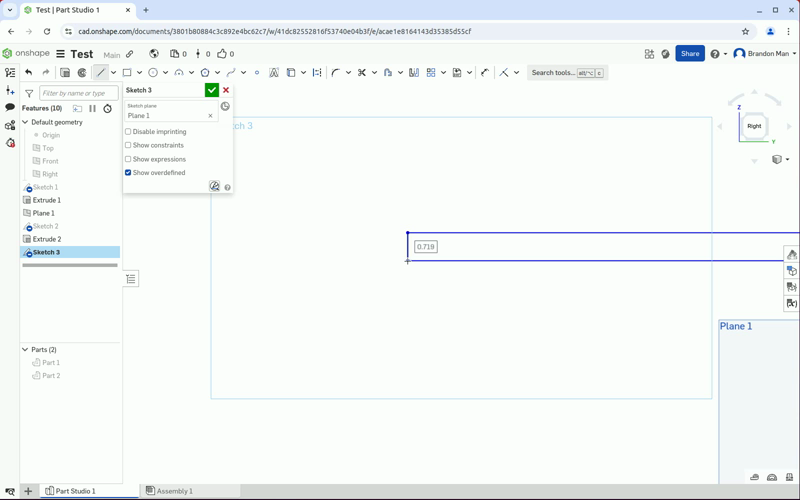
scroll(-6)
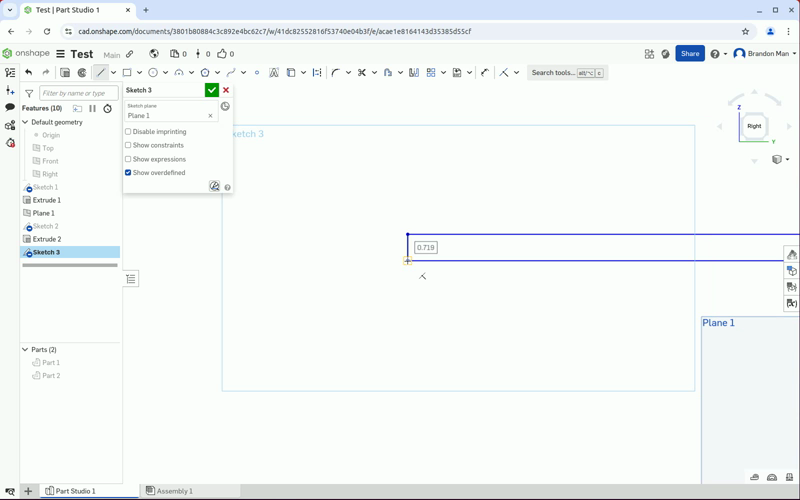
scroll(-6)
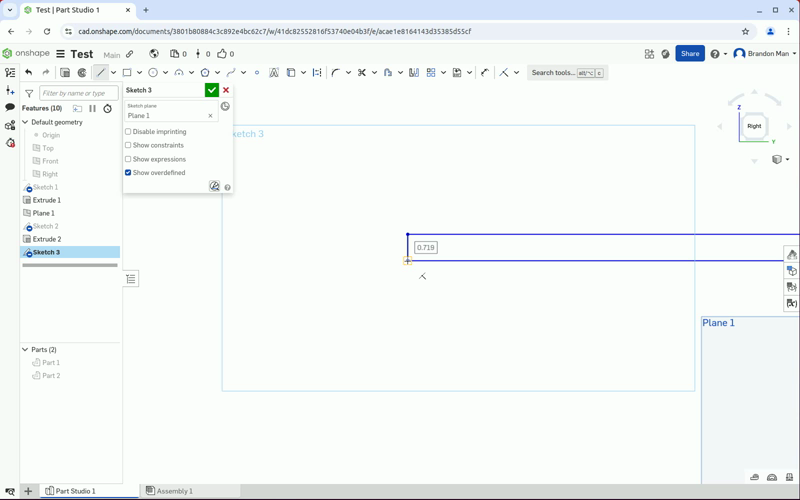
scroll(-6)
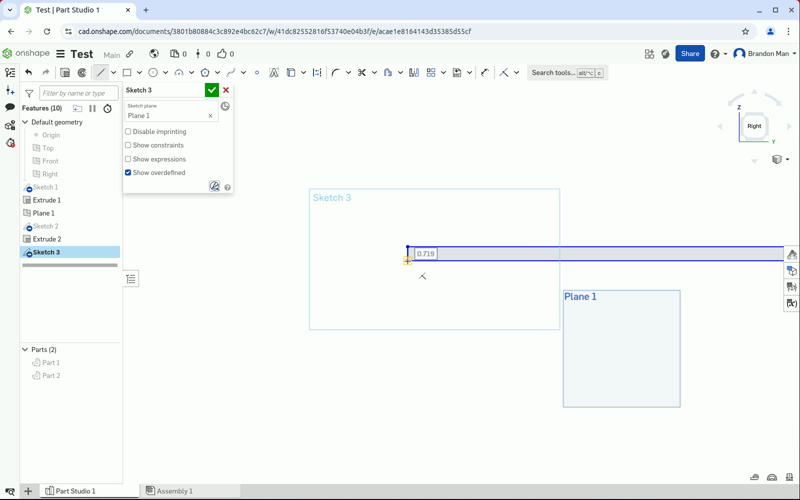
scroll(-6)
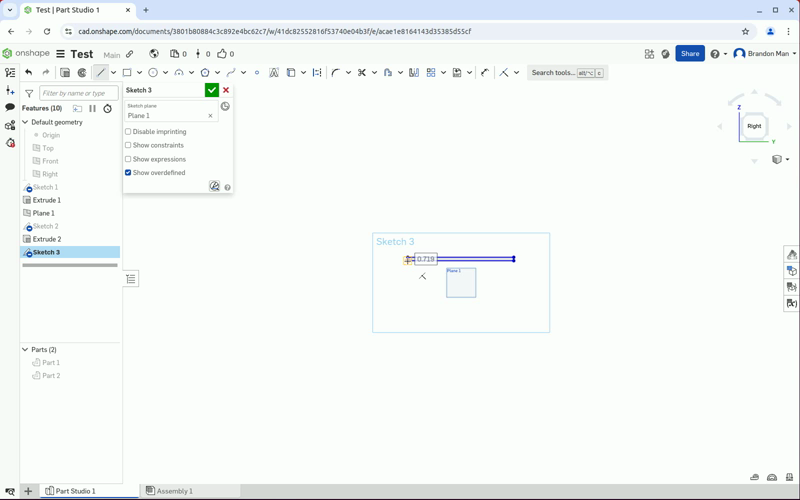
key(esc)
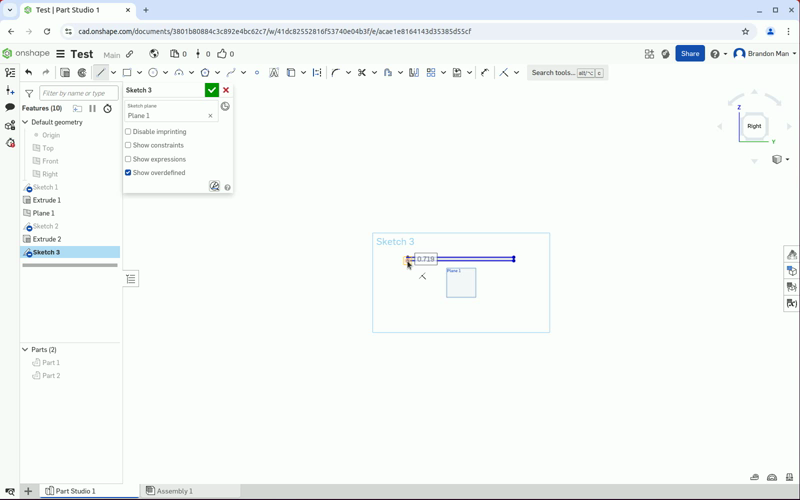
mouse_move(497, 257)
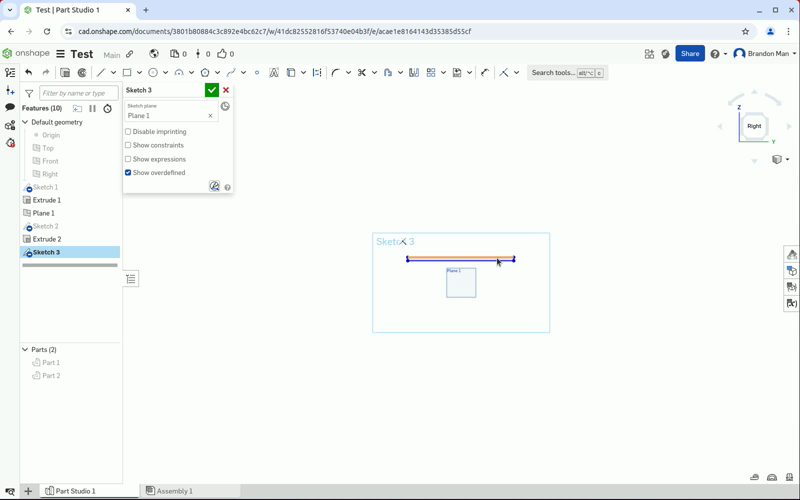
scroll(6)
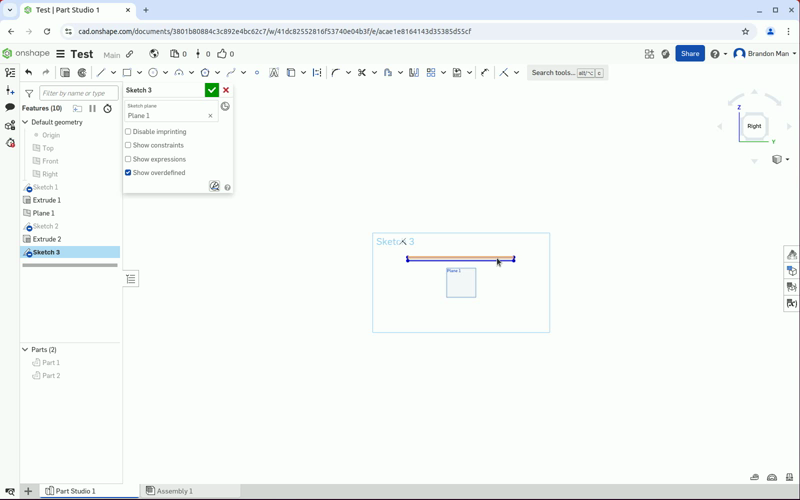
scroll(6)
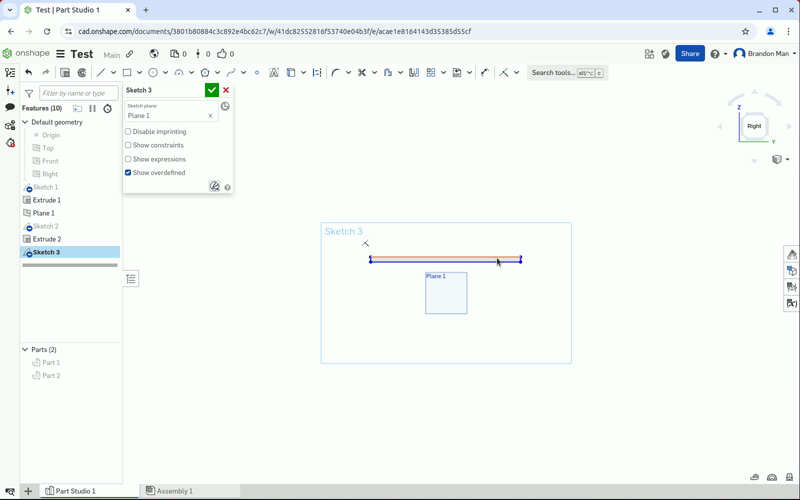
scroll(6)
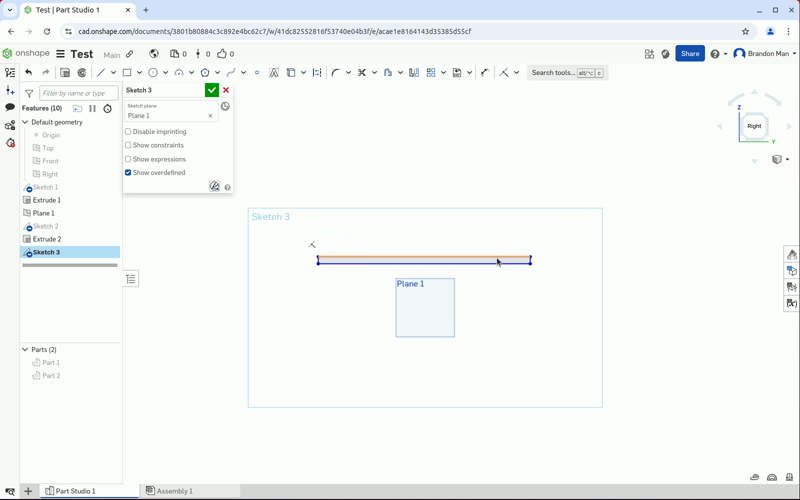
scroll(6)
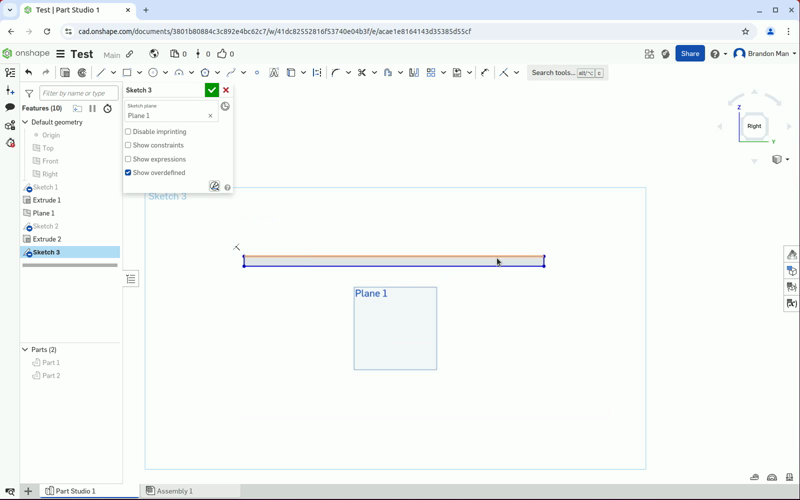
scroll(6)
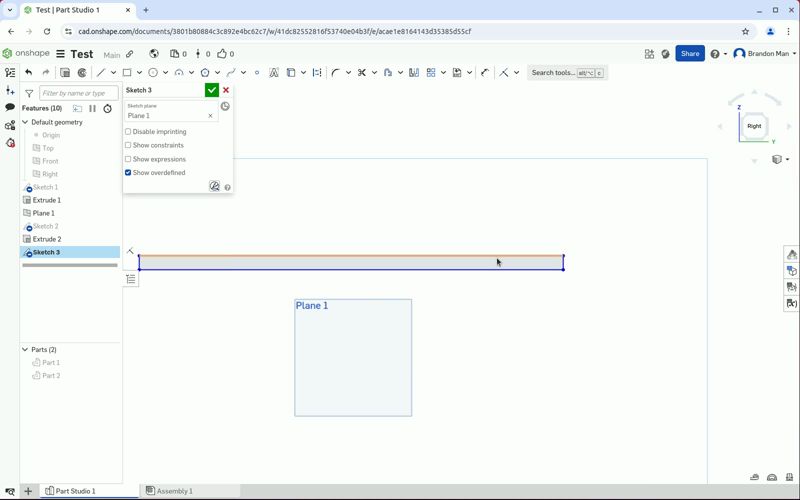
scroll(6)
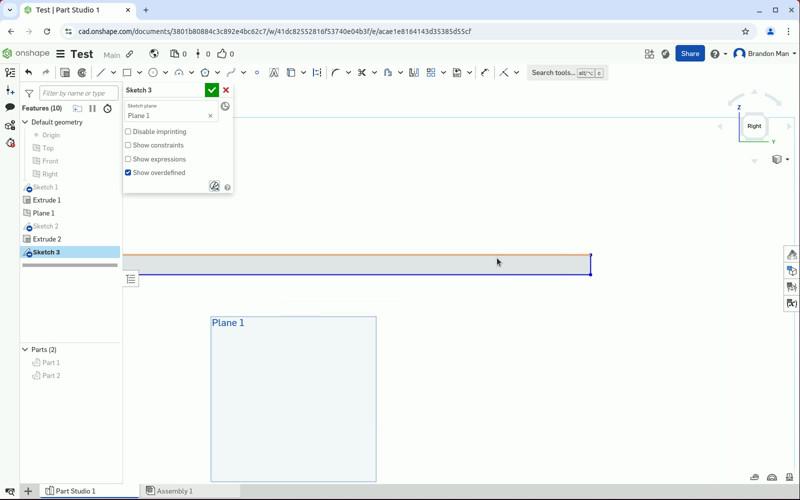
scroll(6)
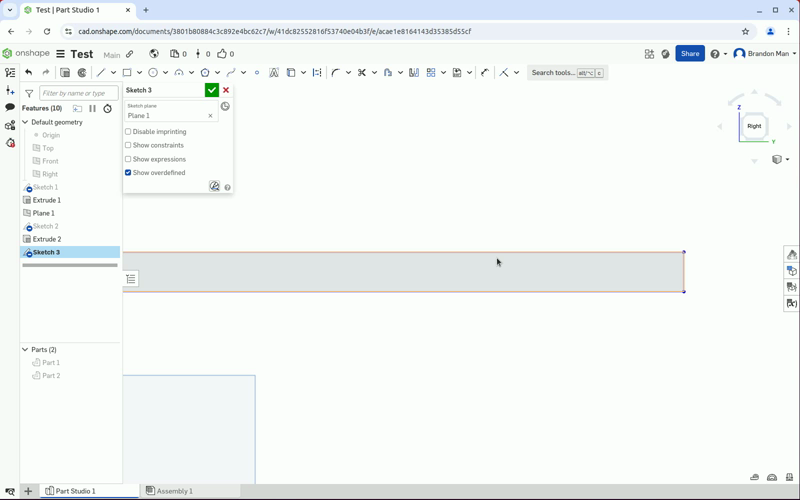
click(497, 257)
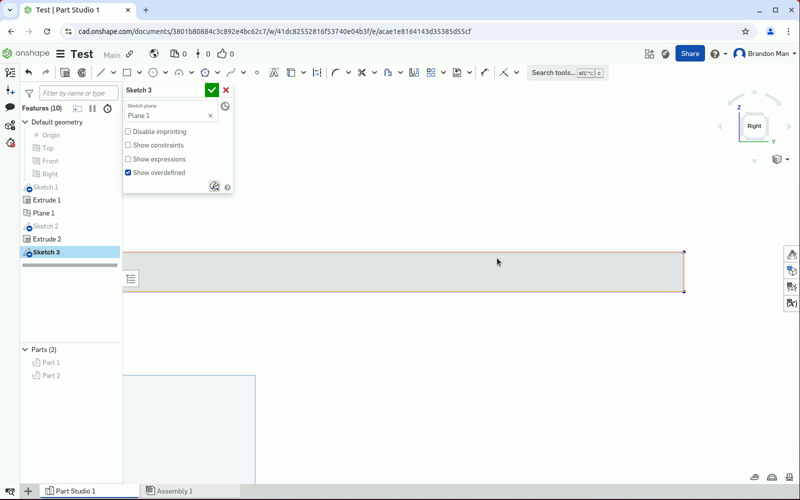
scroll(-6)
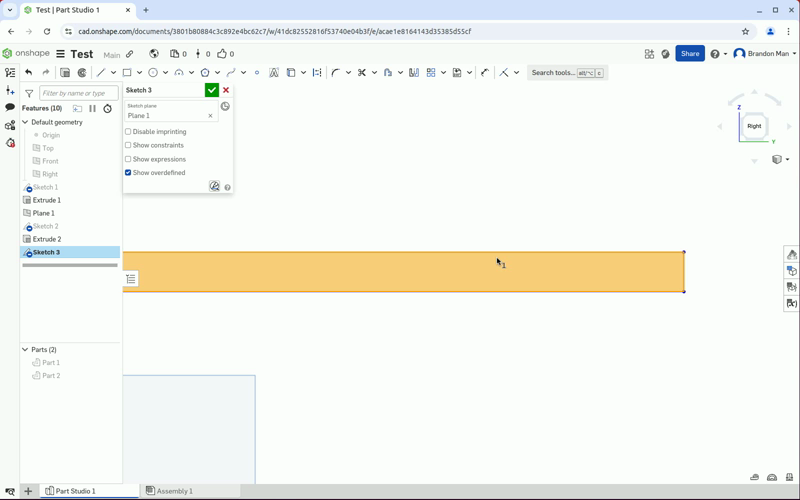
scroll(-6)
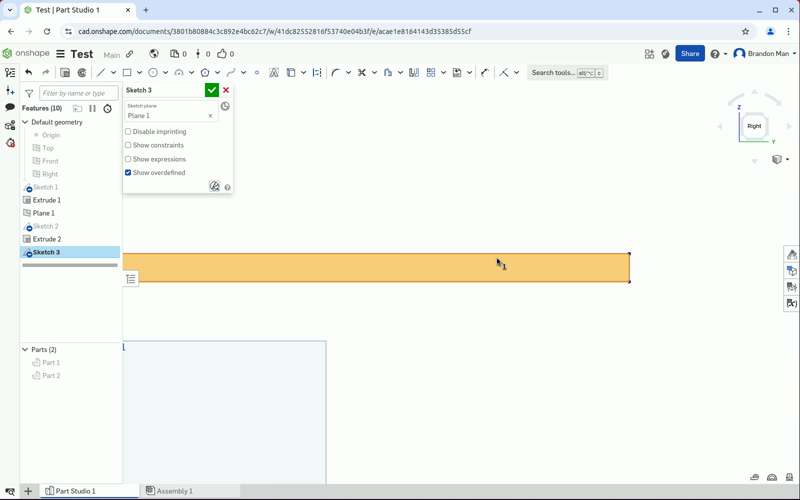
scroll(-6)
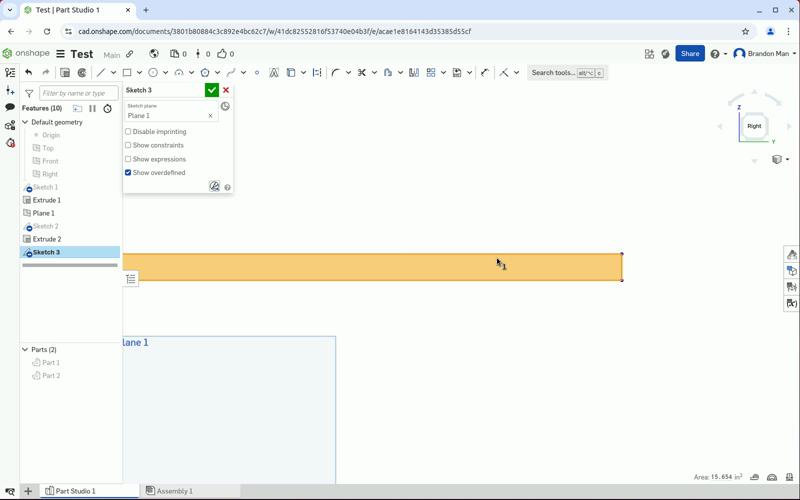
scroll(-6)
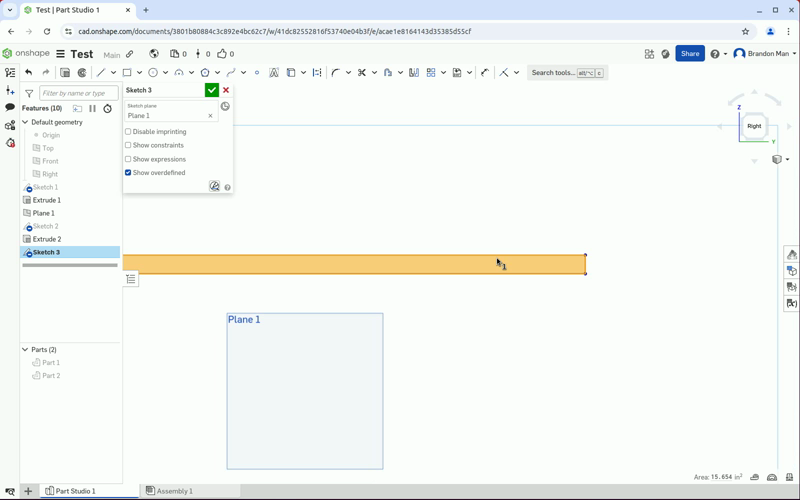
scroll(-6)
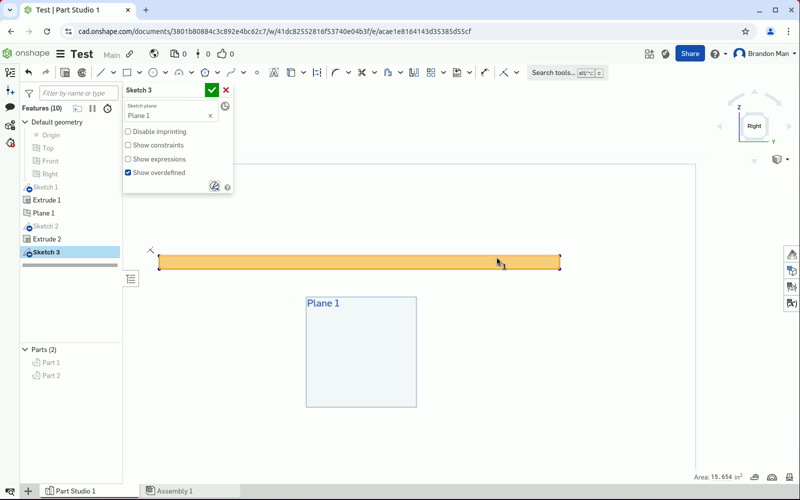
scroll(-6)
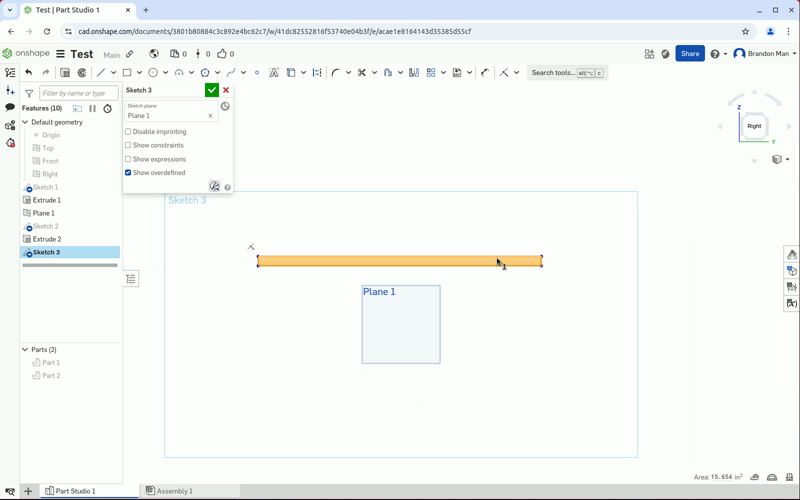
scroll(-6)
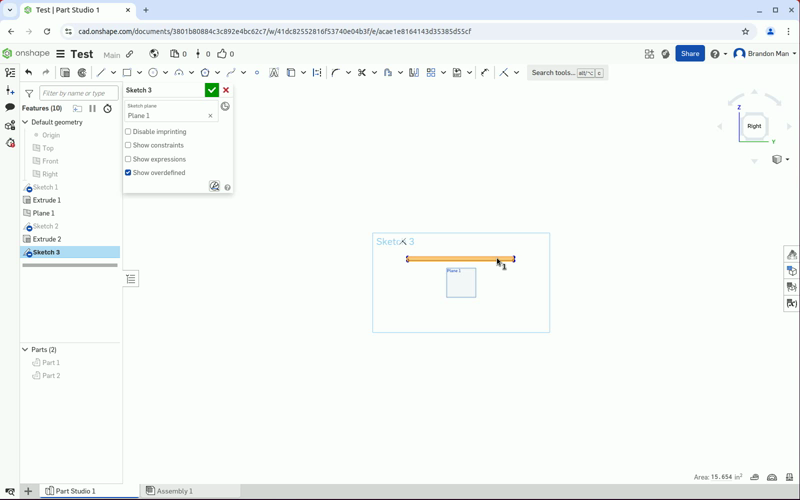
mouse_move(73, 352)
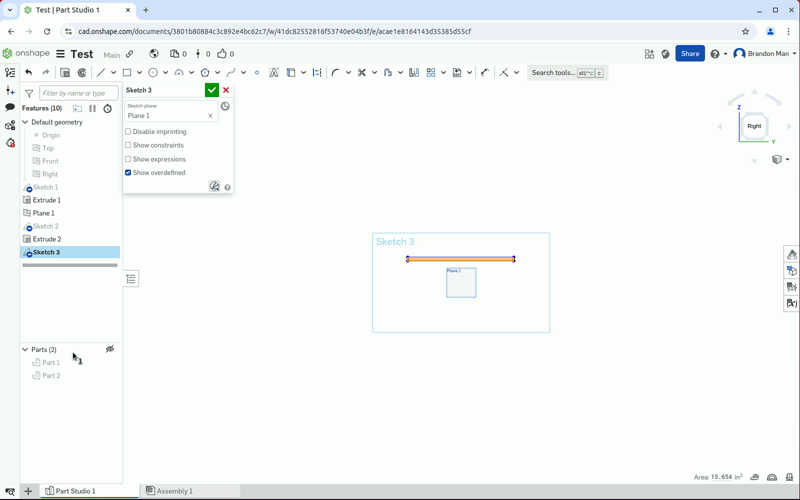
key(shift+y)
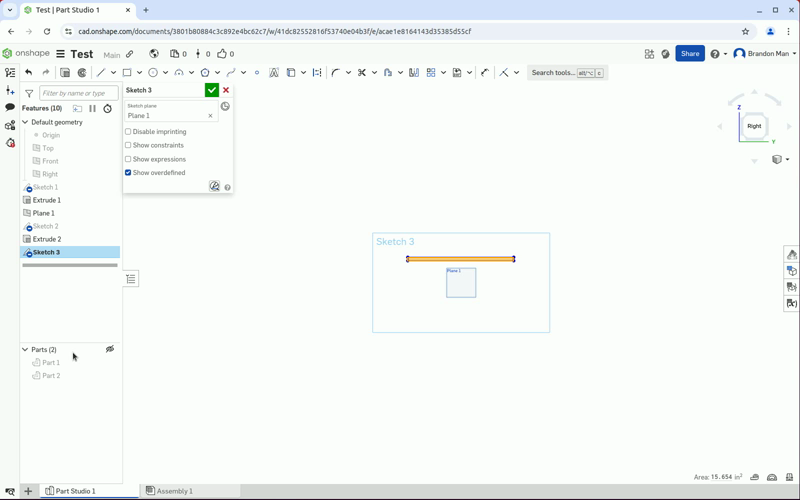
key(shift+e)
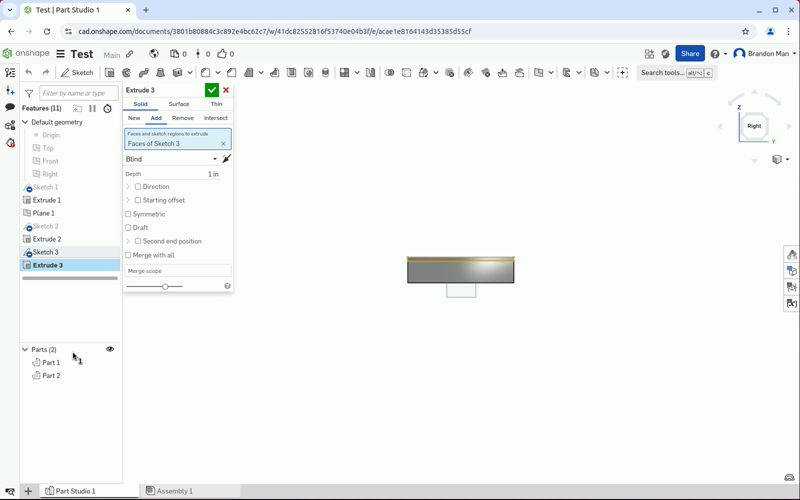
mouse_move(143, 106)
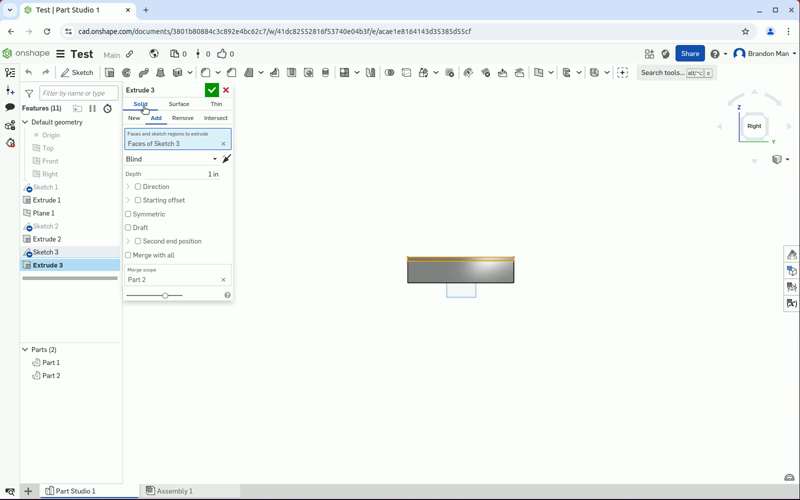
click(143, 106)
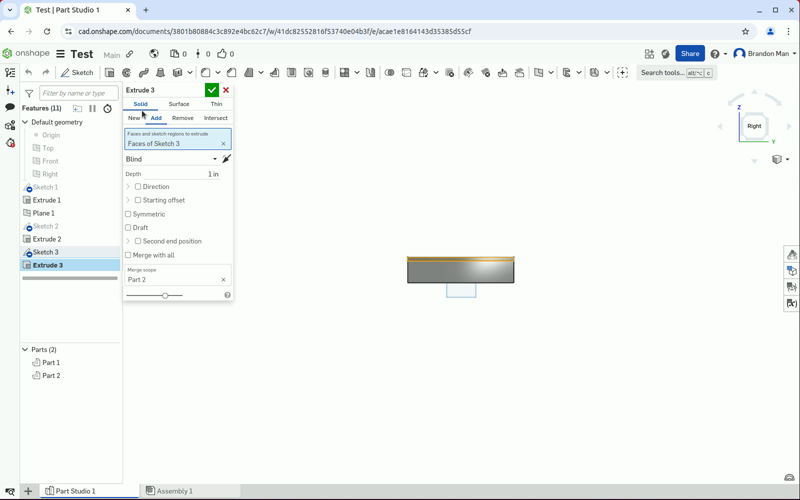
mouse_move(137, 120)
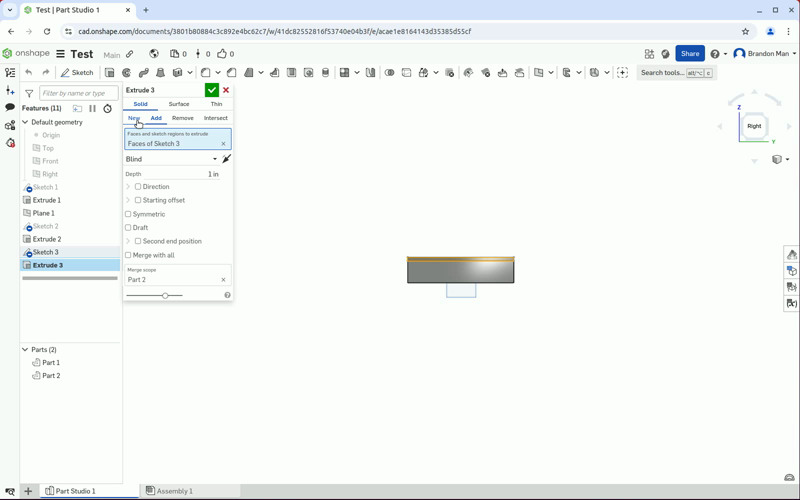
click(137, 120)
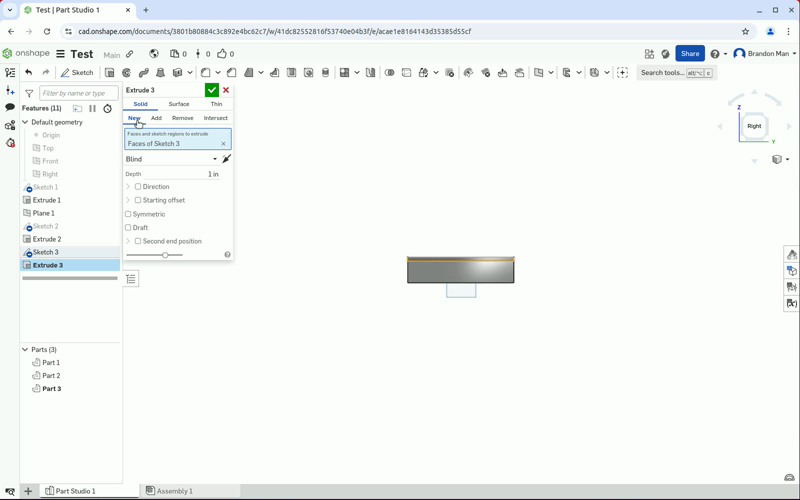
key(tab, 4)
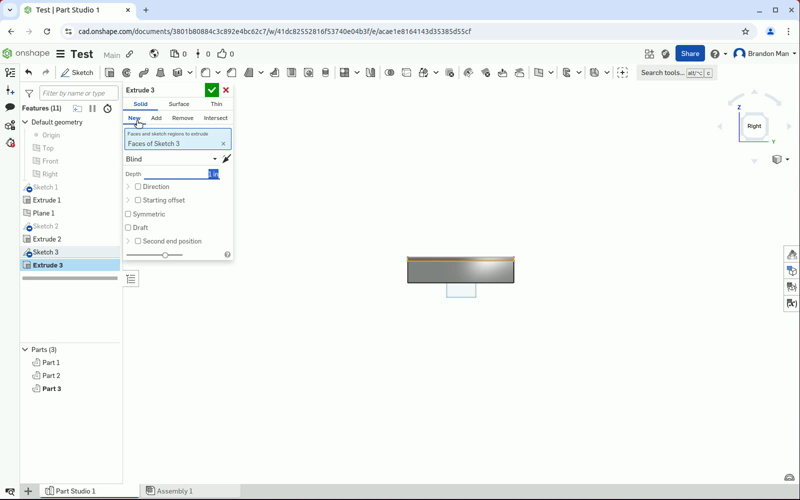
text(0.722)
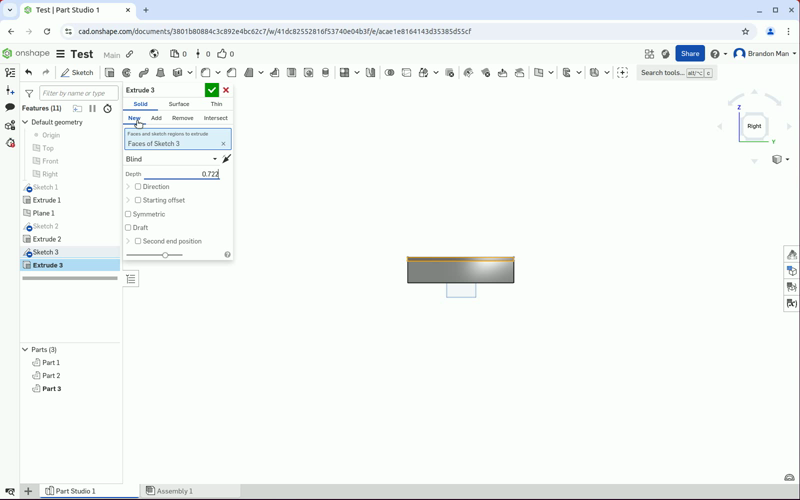
key(enter)
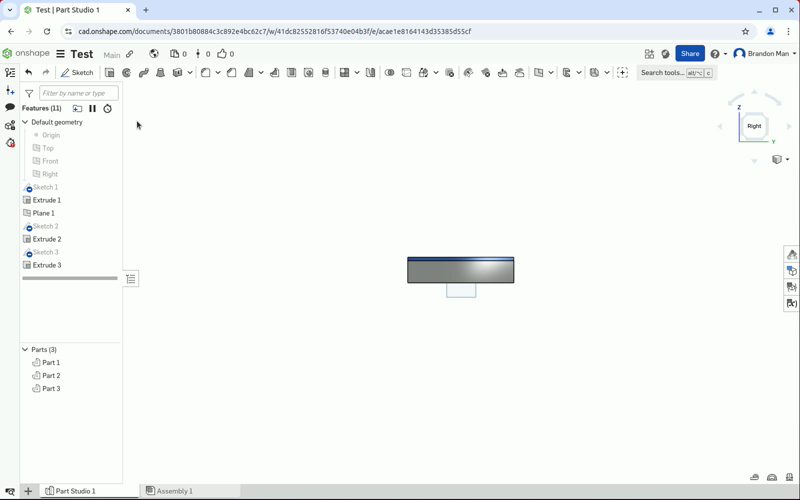
key(shift+h)
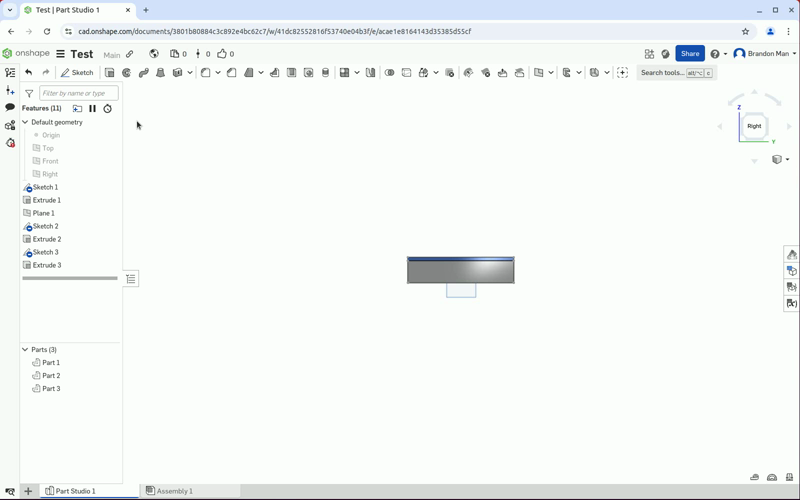
key(shift+h)
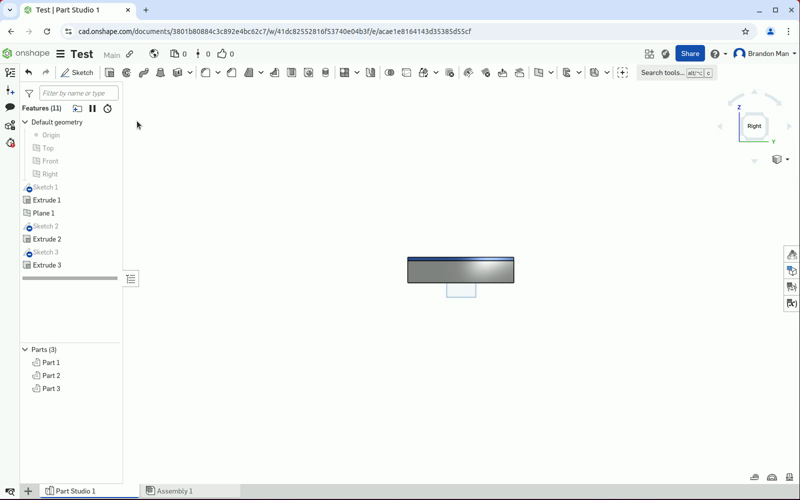
mouse_move(73, 189)
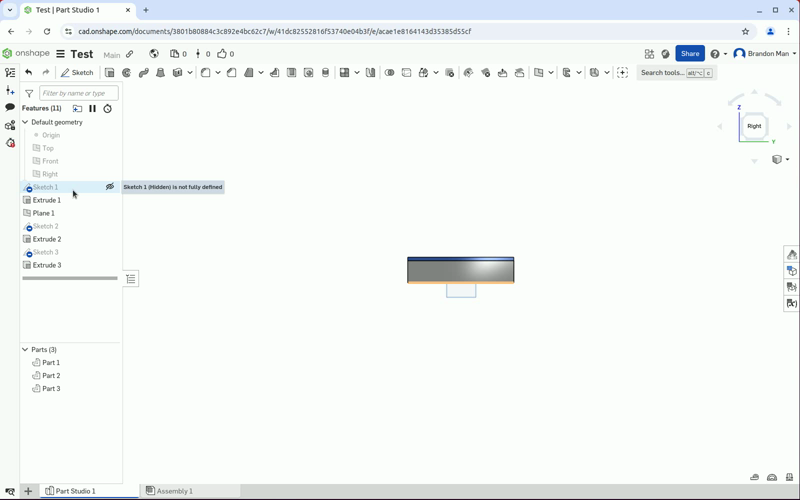
click(73, 189)
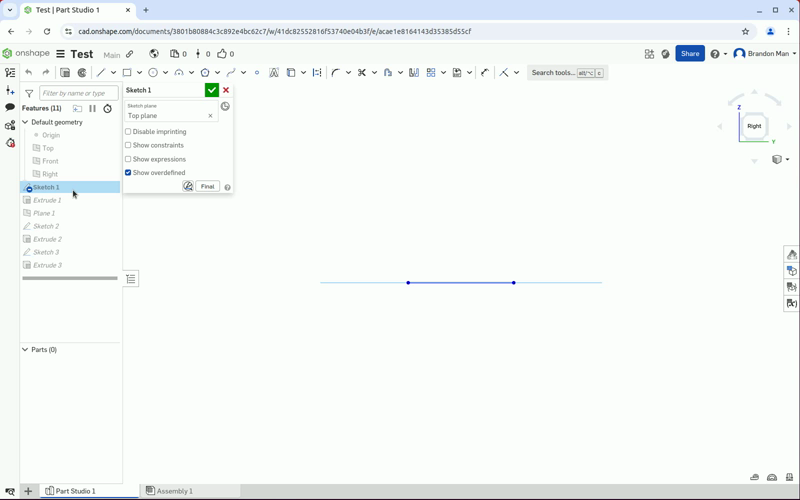
mouse_move(229, 92)
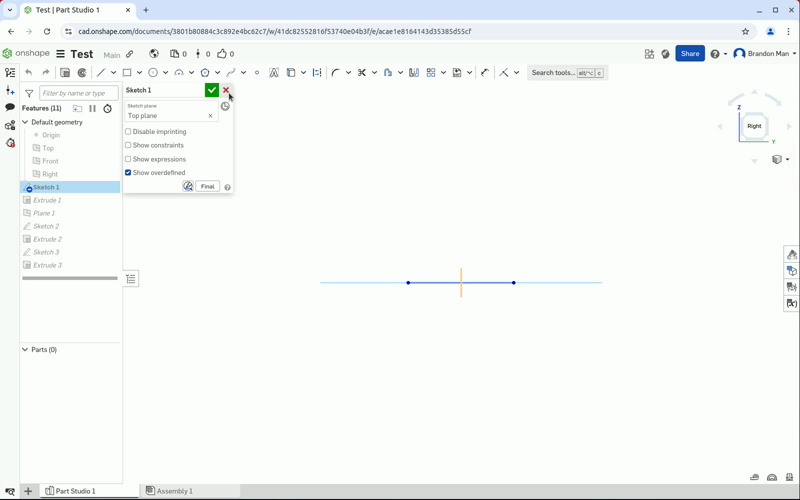
click(229, 92)
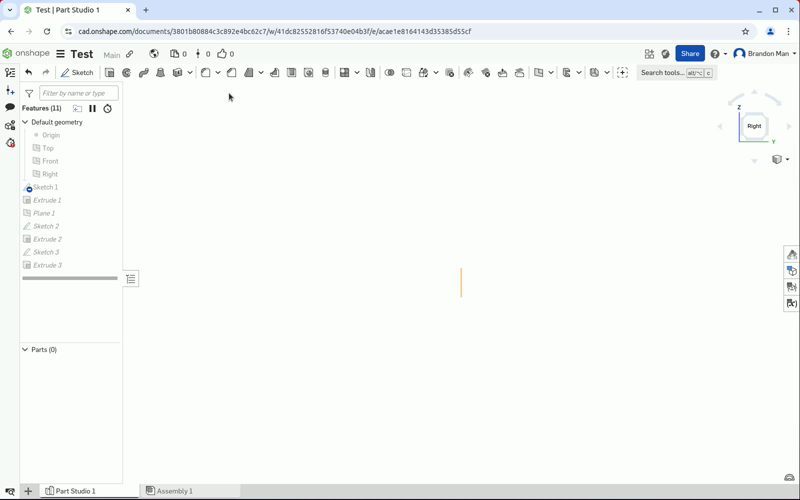
mouse_move(73, 352)
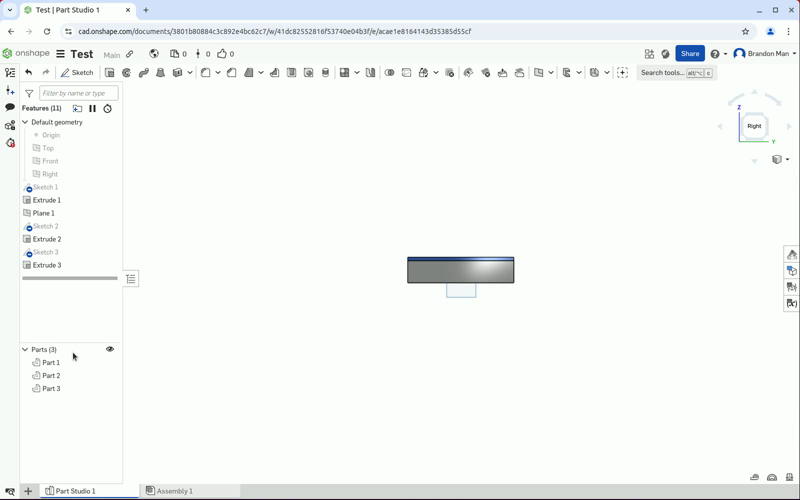
key(y)
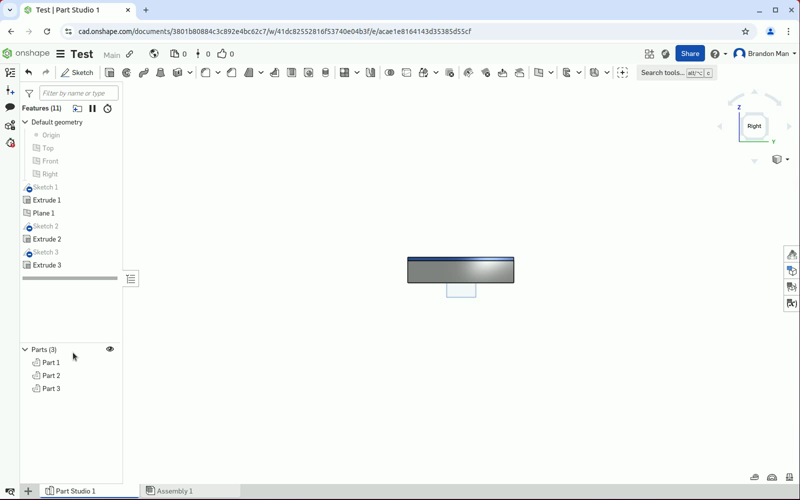
key(shift+p)
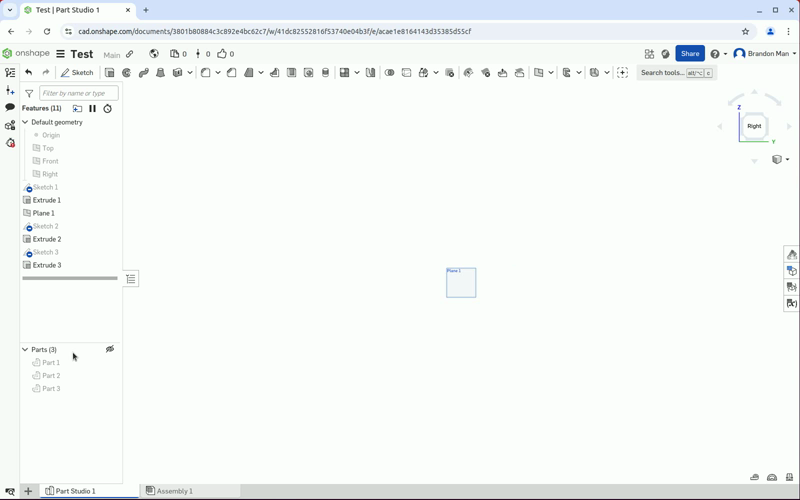
key(space)
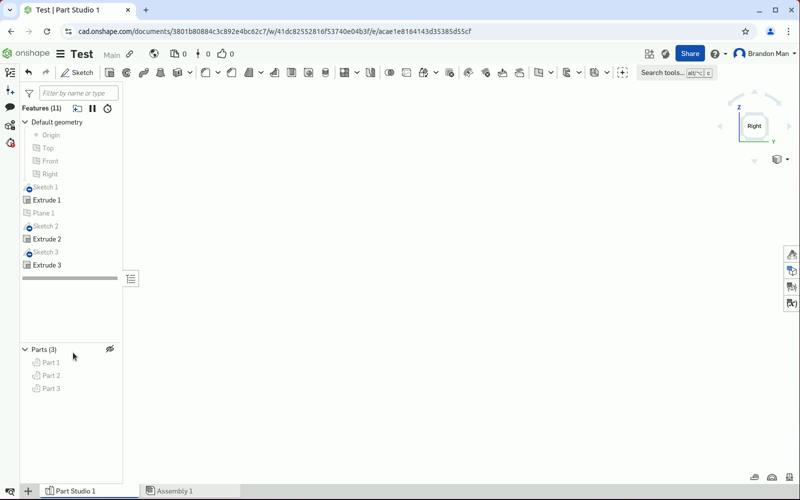
key_down(shift)
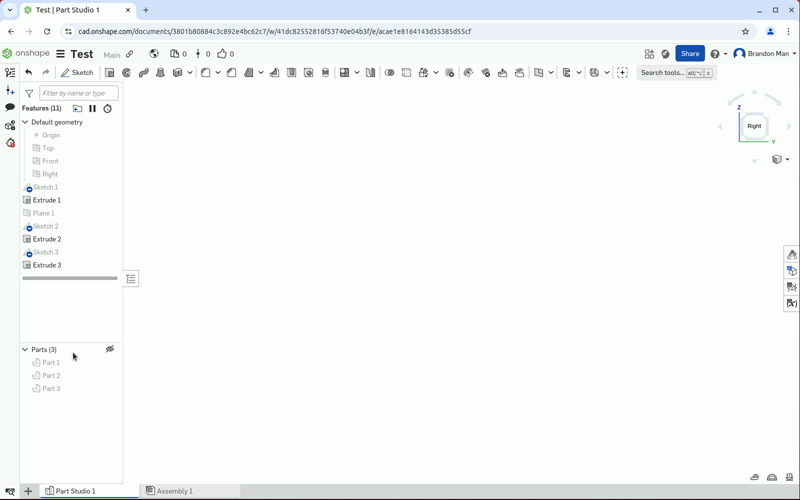
key(right)
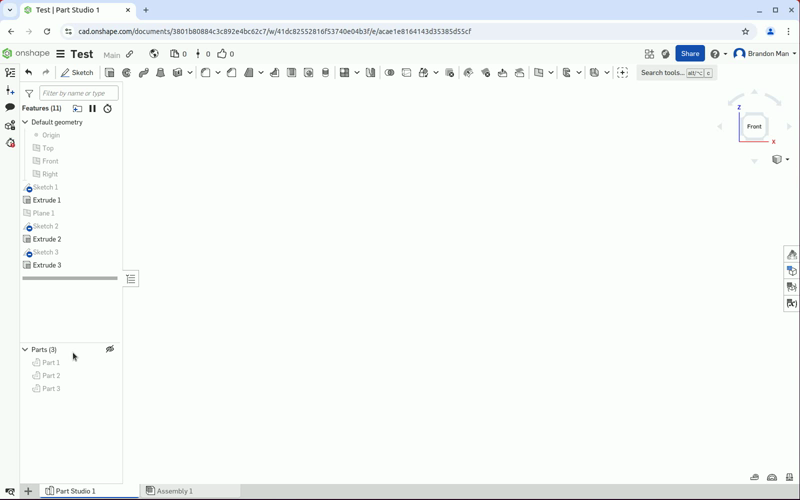
key_up(shift)
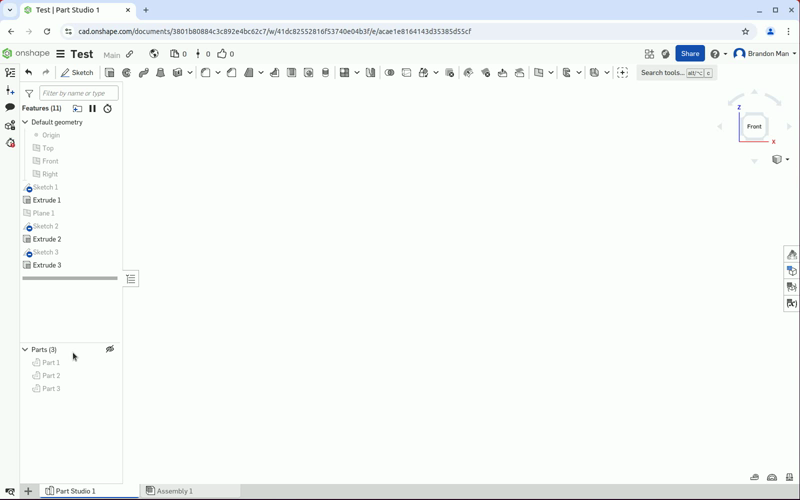
mouse_move(73, 352)
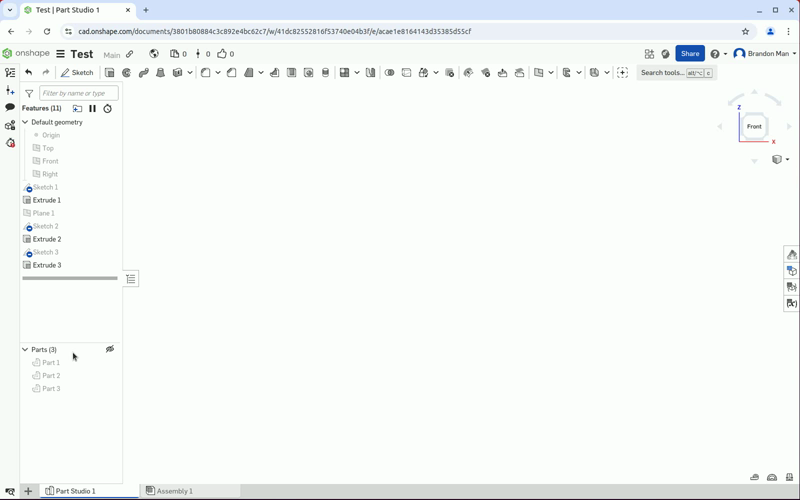
key(shift+y)
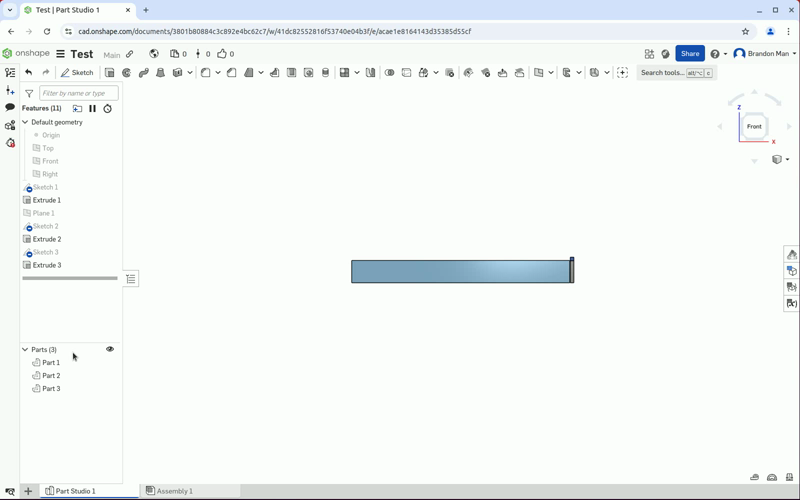
mouse_move(541, 75)
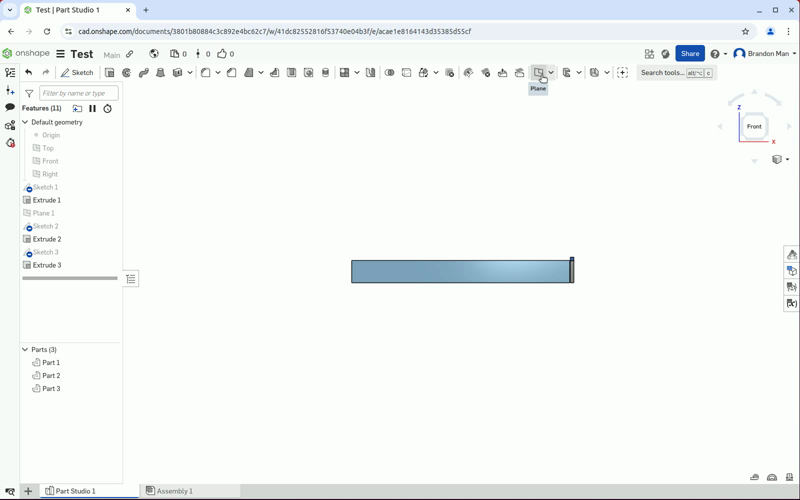
click(541, 75)
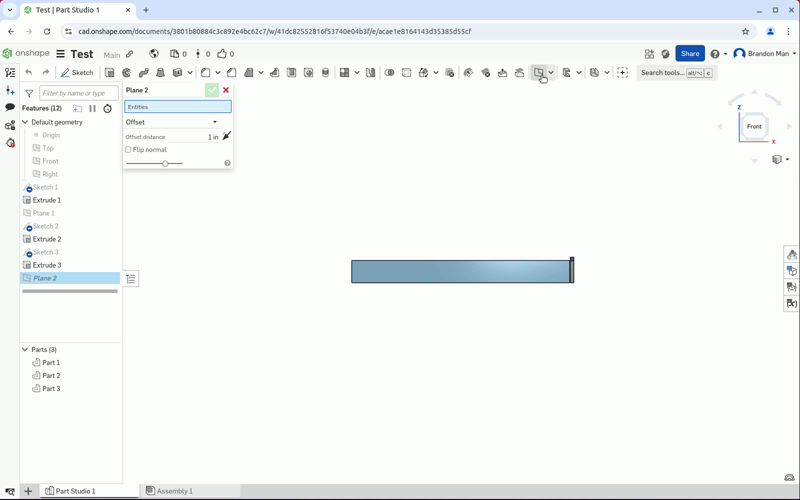
mouse_move(73, 163)
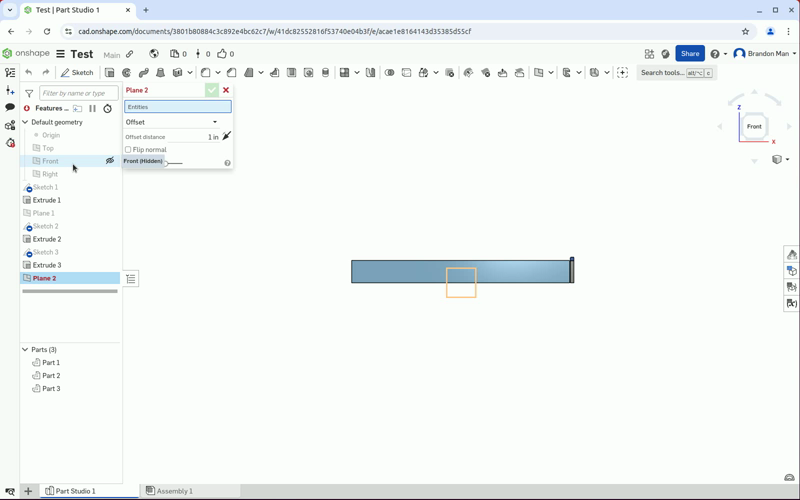
click(73, 163)
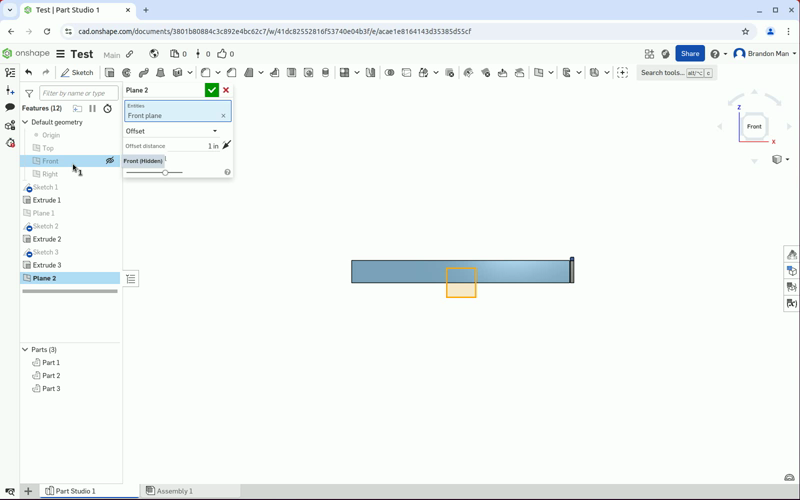
key(tab, 2)
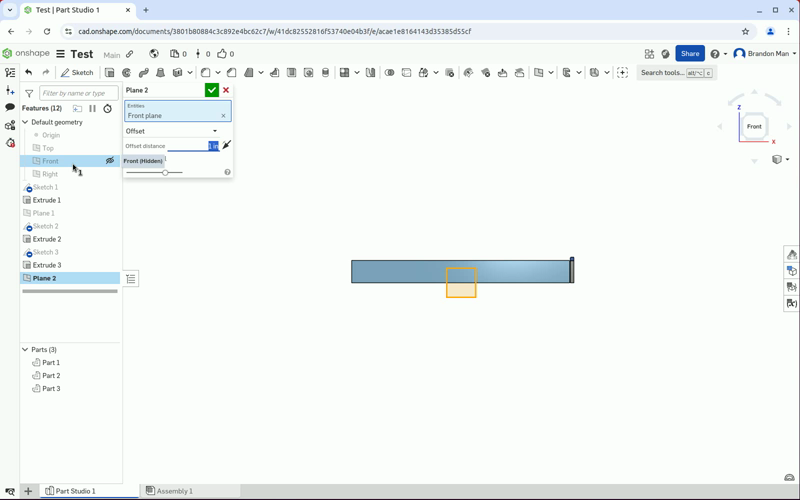
text(10.845)
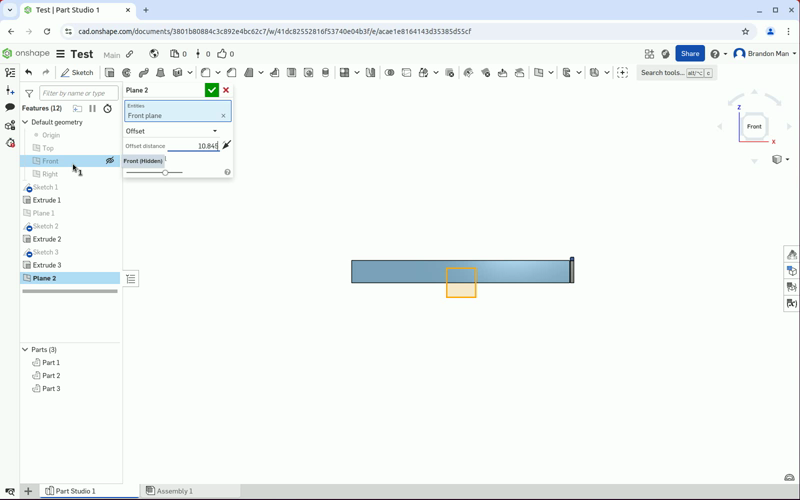
key(enter, 2)
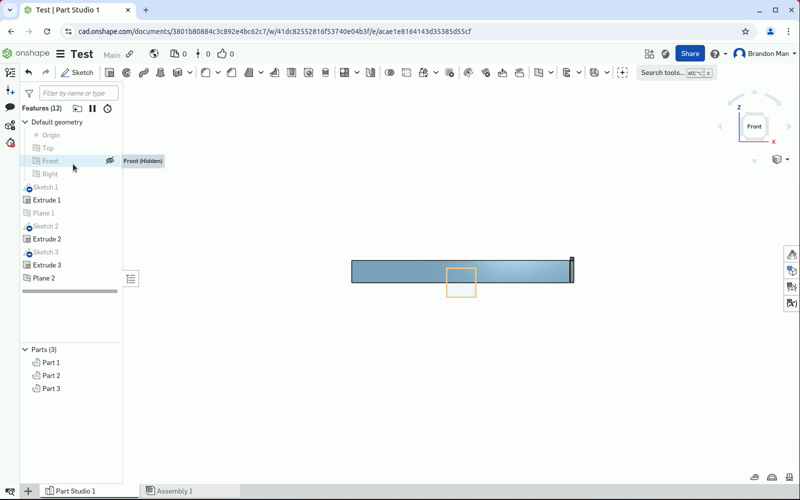
key(shift+s)
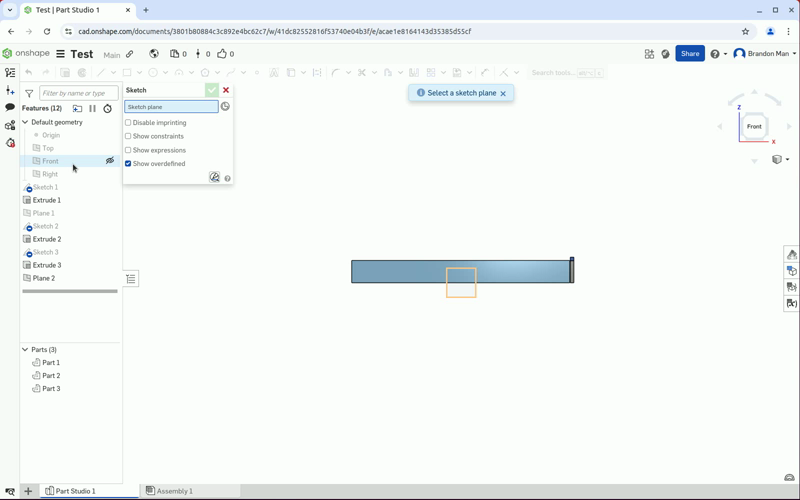
mouse_move(73, 280)
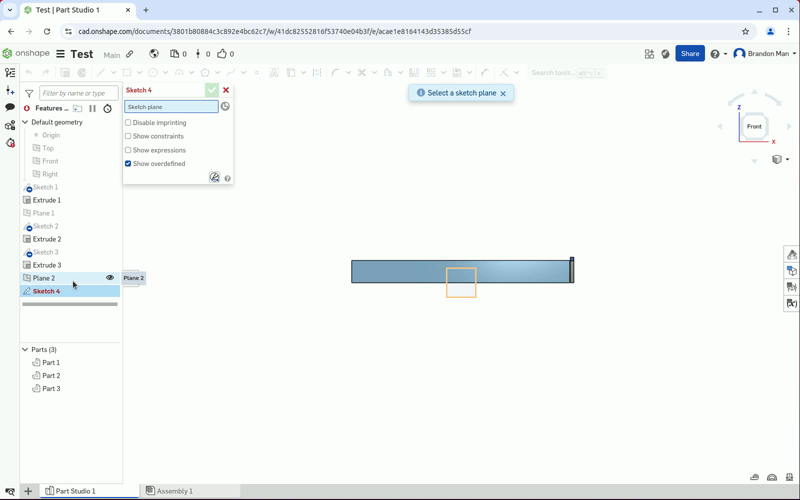
click(73, 280)
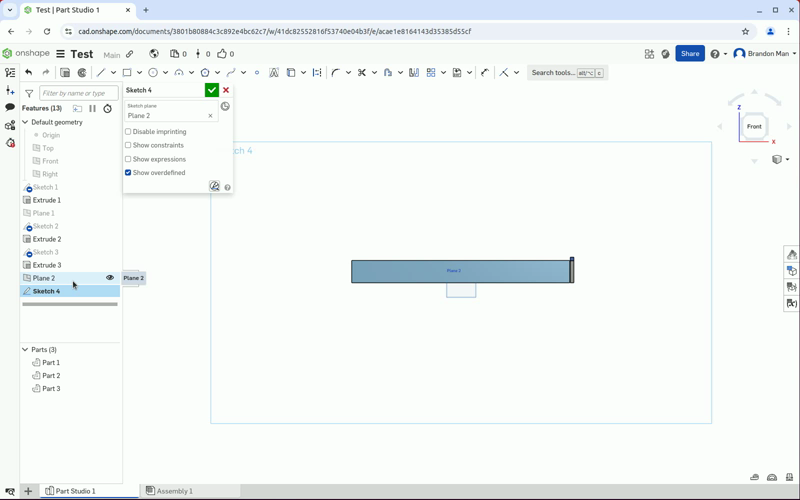
mouse_move(73, 352)
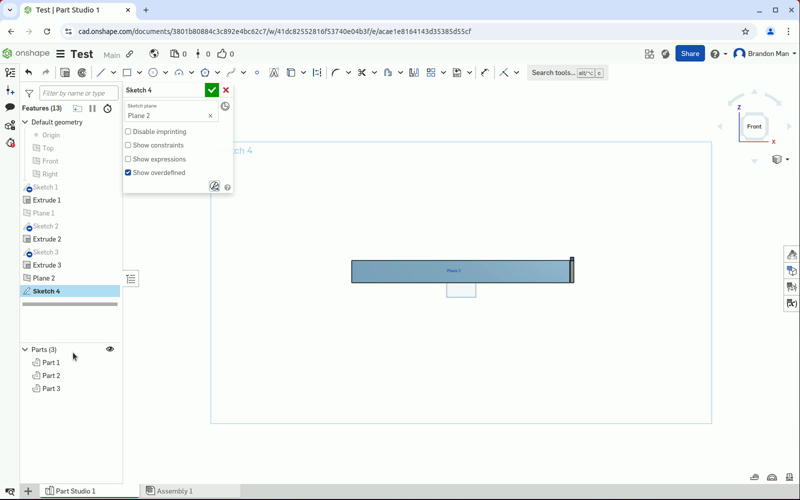
key(y)
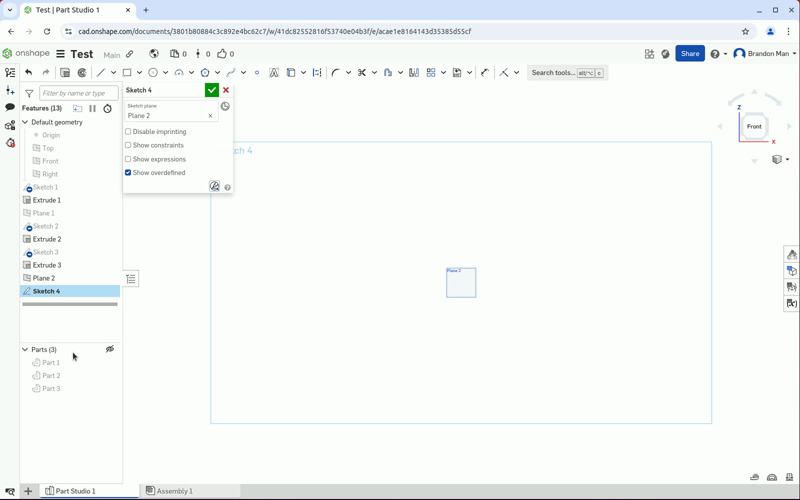
key(l)
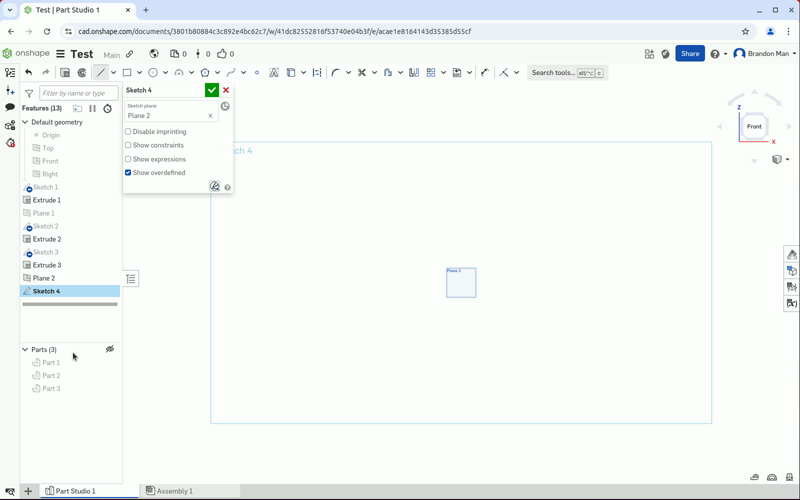
key_down(shift)
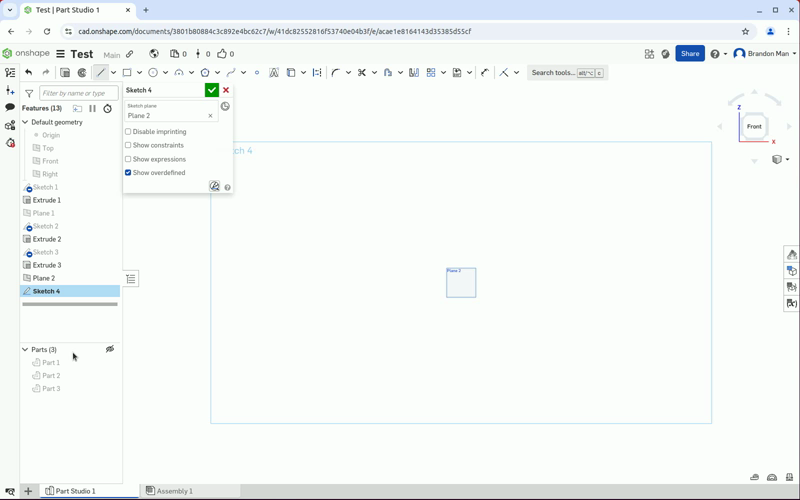
mouse_move(348, 282)
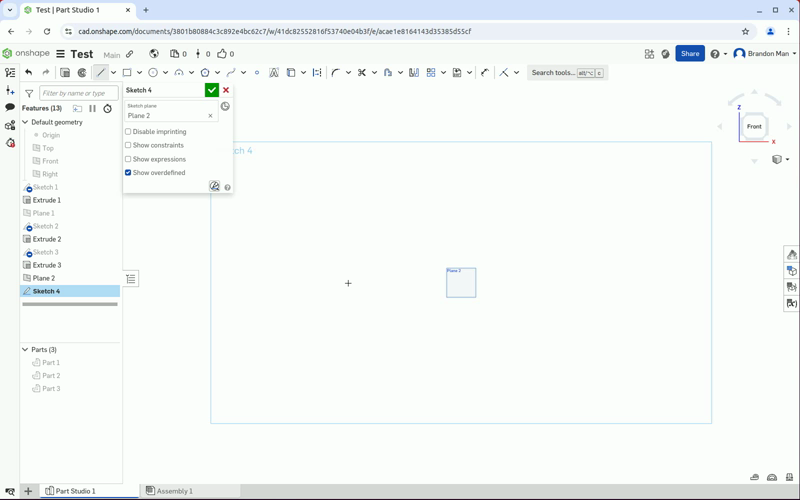
click(348, 282)
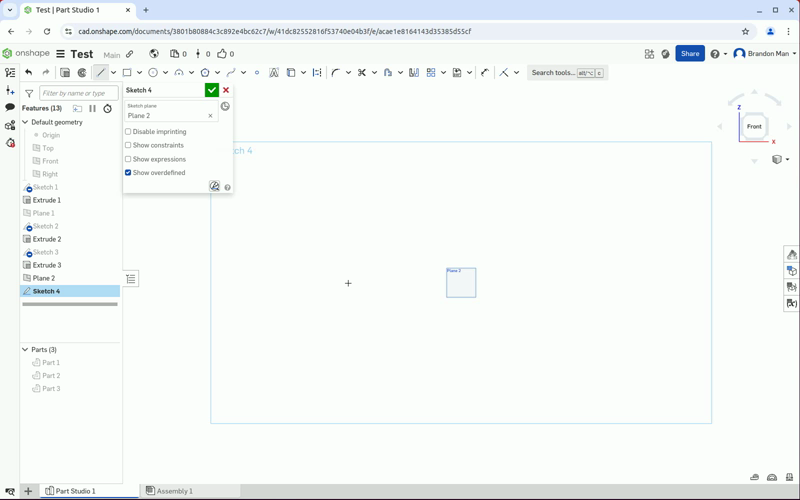
key_up(shift)
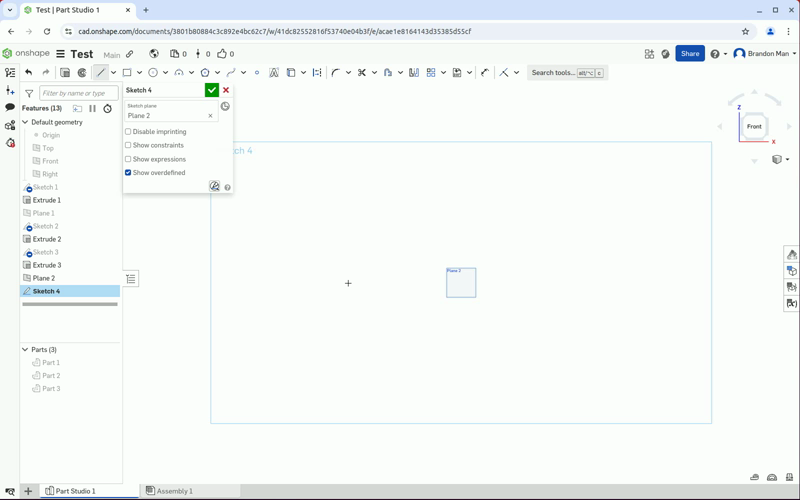
key_down(shift)
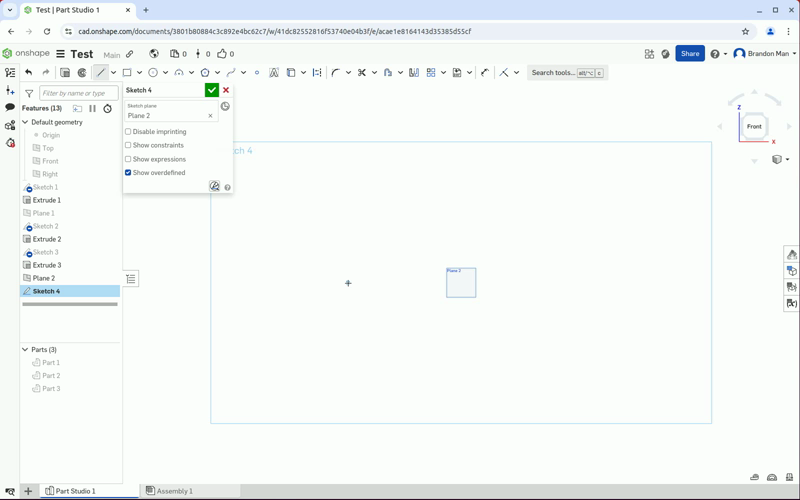
mouse_move(378, 282)
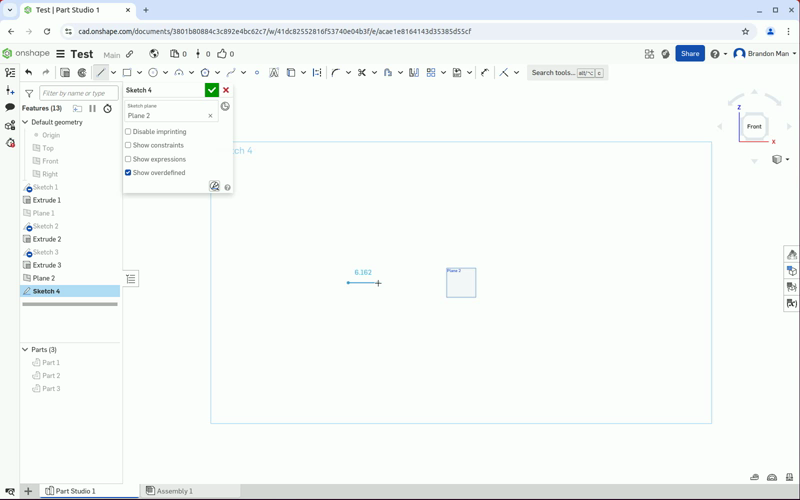
mouse_move(350, 282)
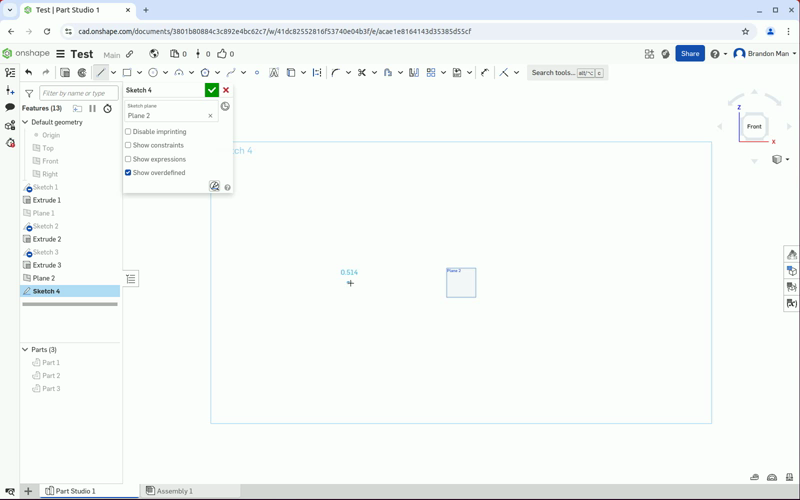
scroll(6)
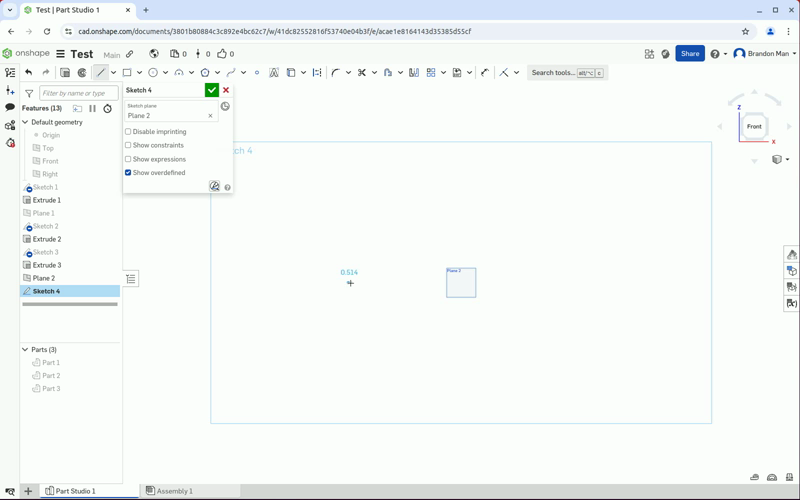
scroll(6)
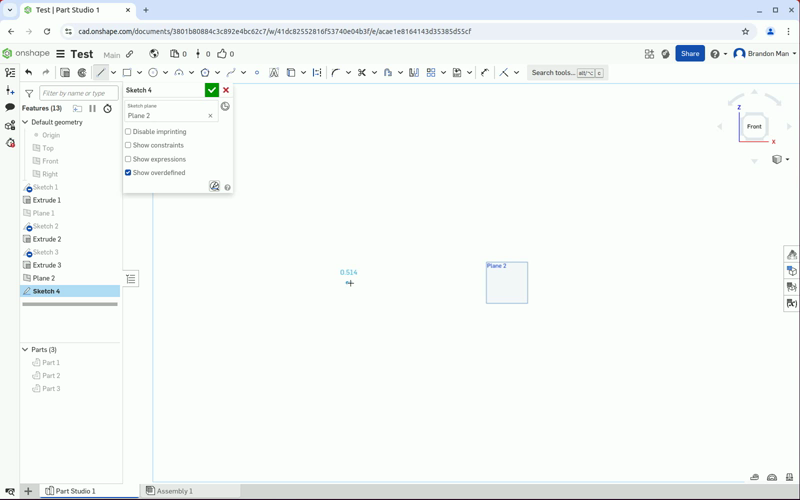
scroll(6)
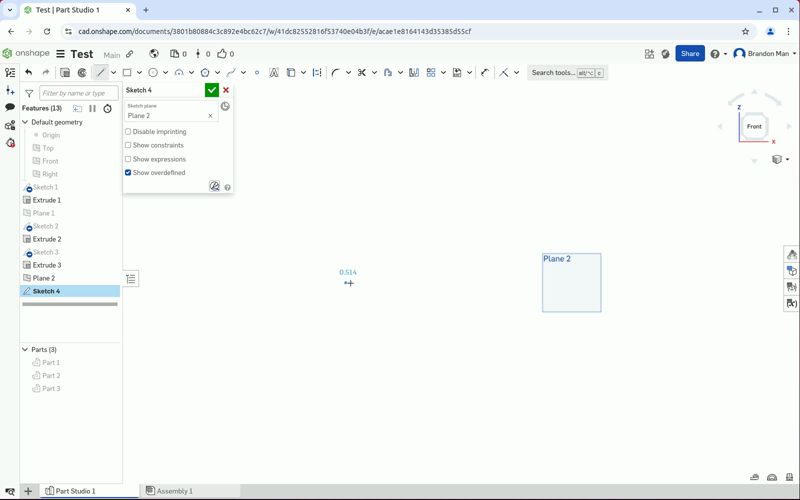
scroll(6)
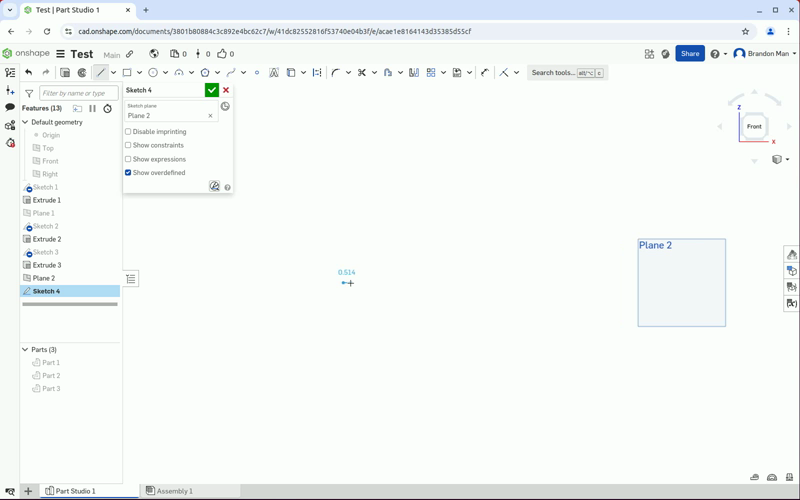
scroll(6)
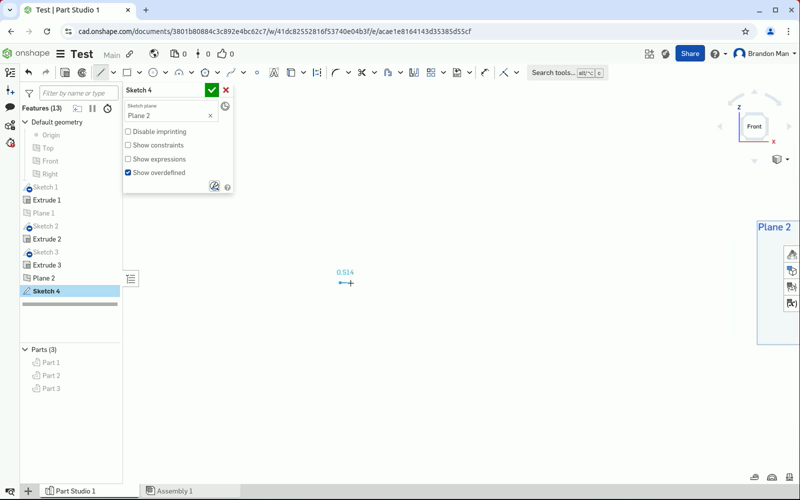
scroll(6)
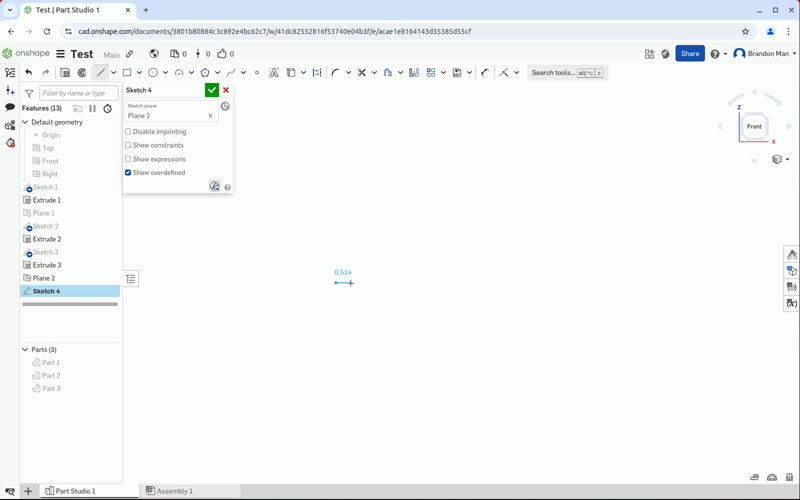
scroll(6)
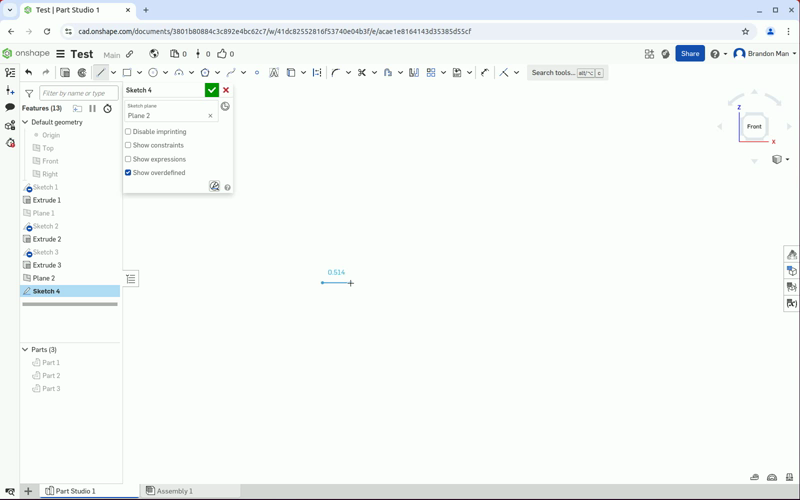
click(350, 282)
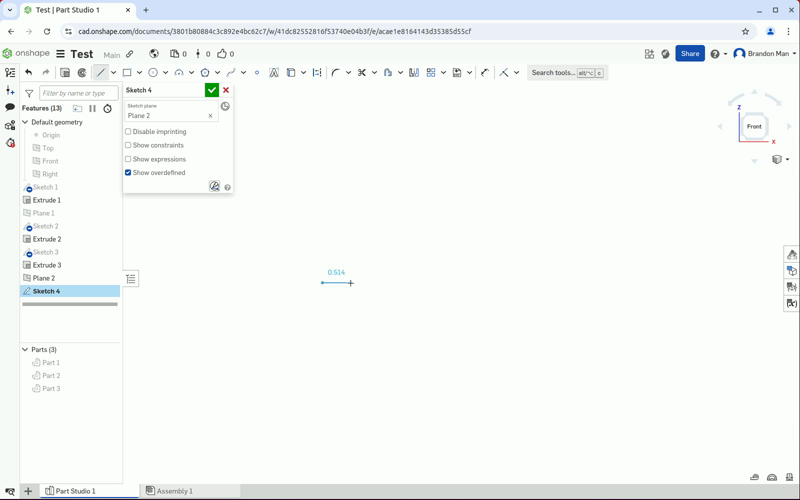
scroll(-6)
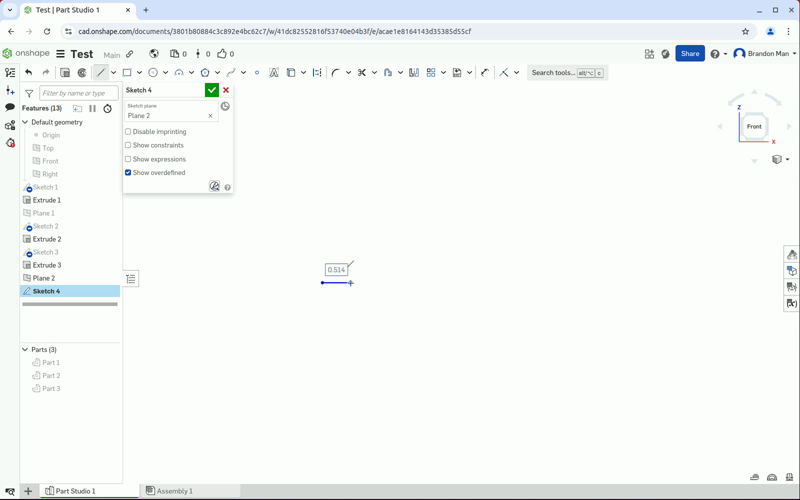
scroll(-6)
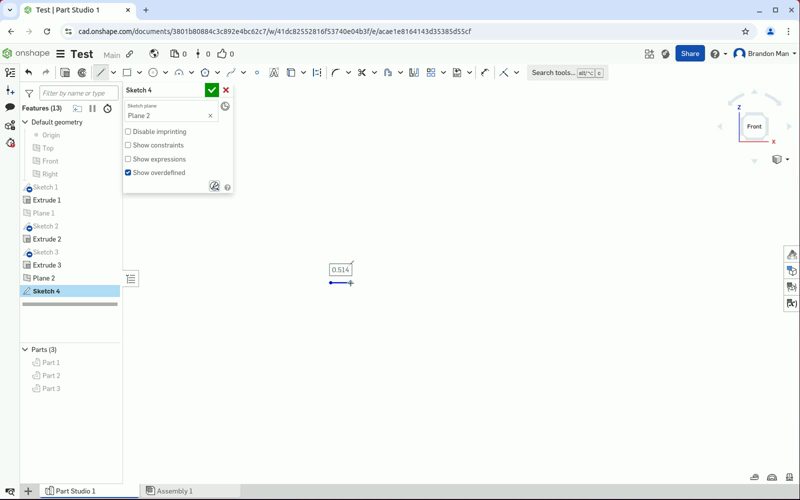
scroll(-6)
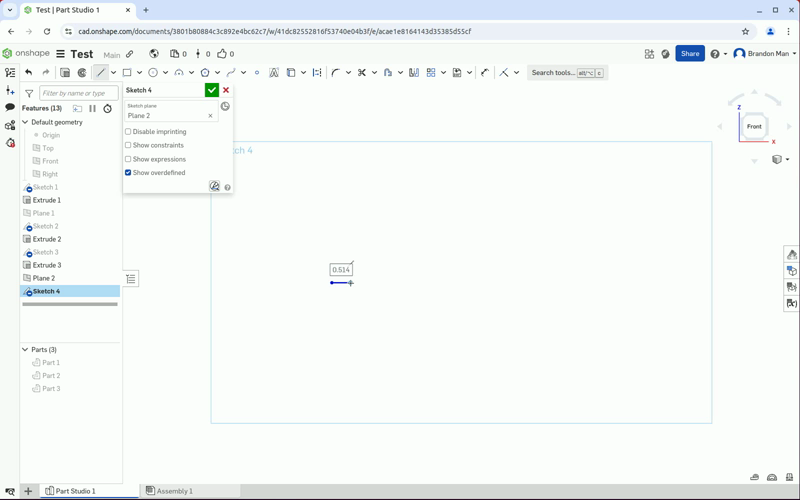
scroll(-6)
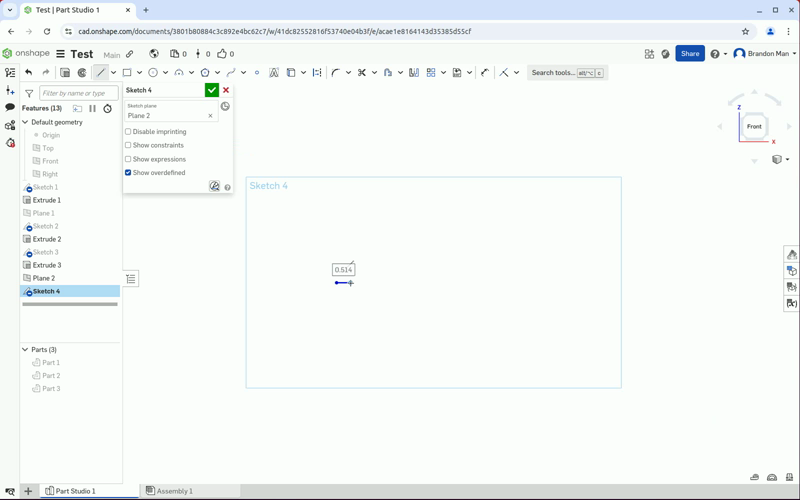
scroll(-6)
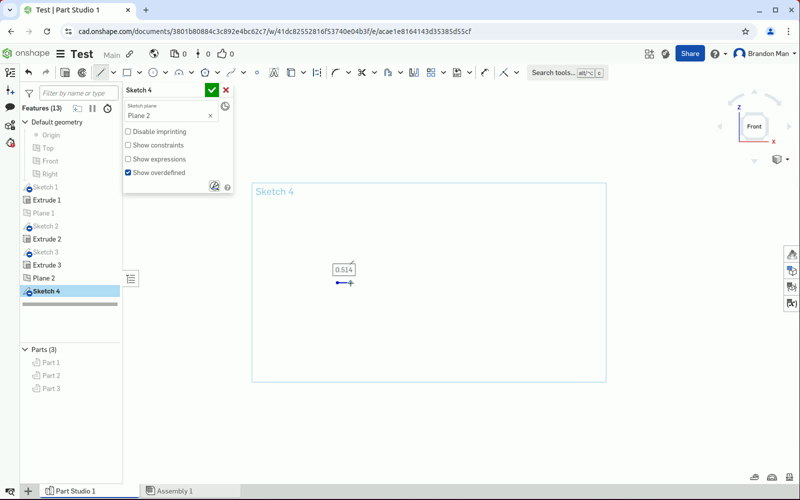
scroll(-6)
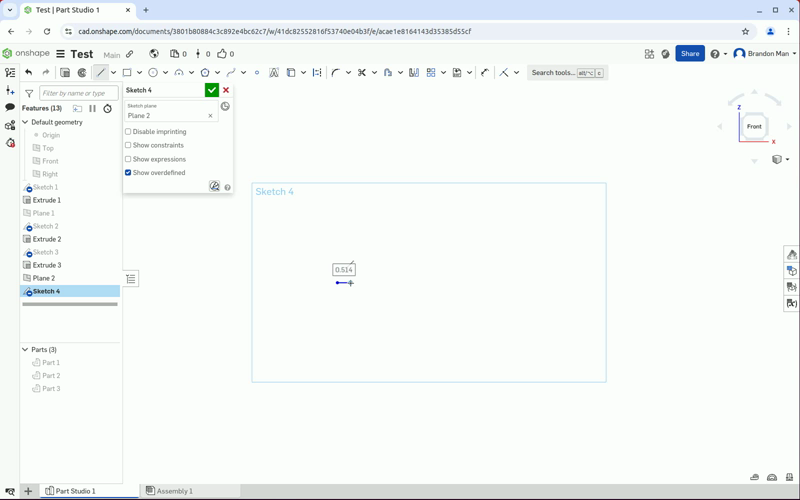
scroll(-6)
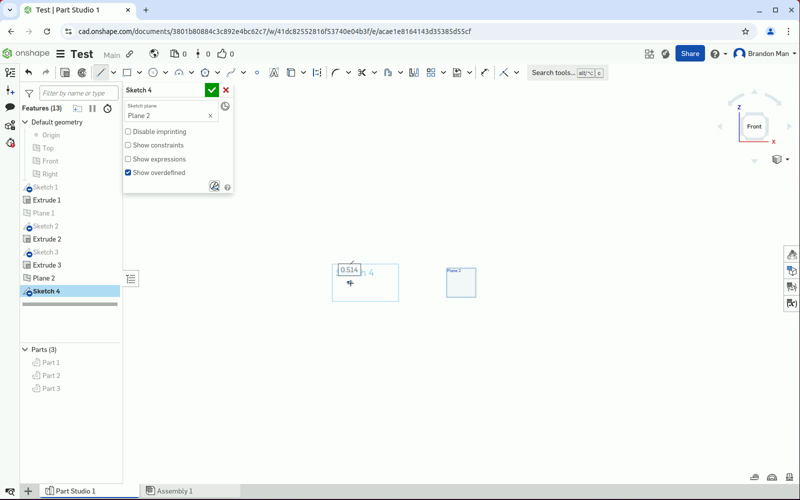
key_up(shift)
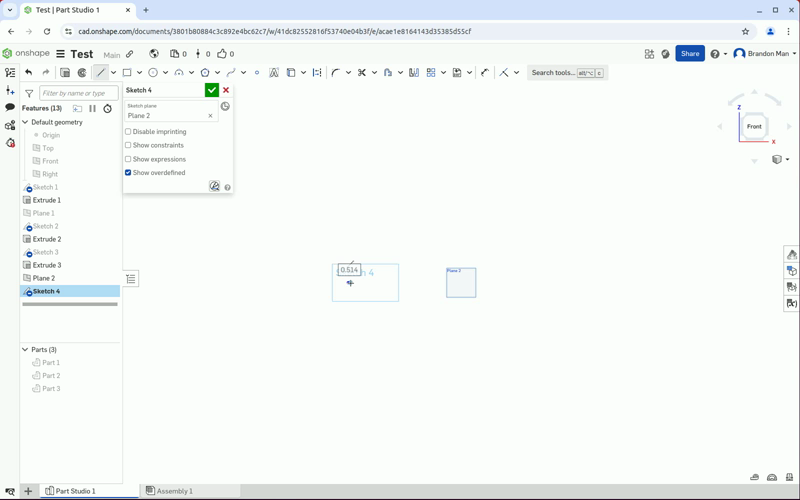
key_down(shift)
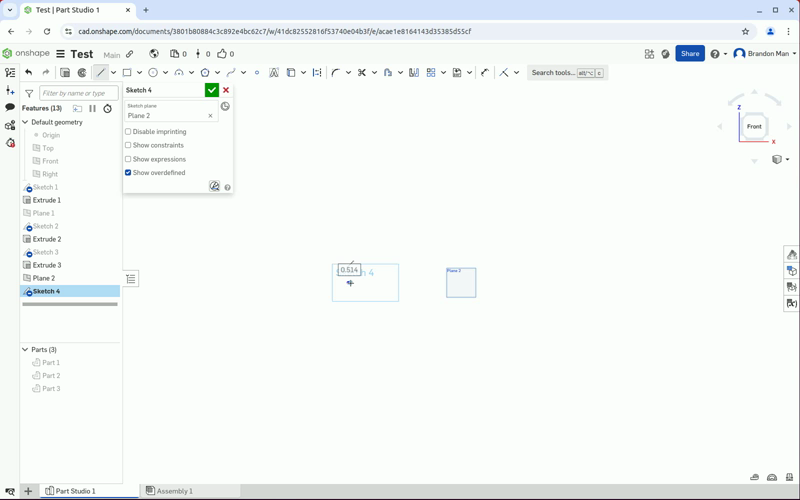
mouse_move(380, 282)
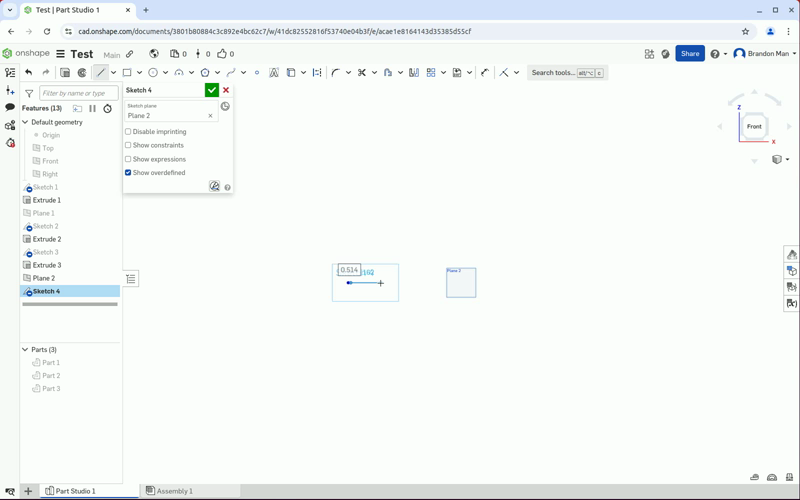
mouse_move(350, 259)
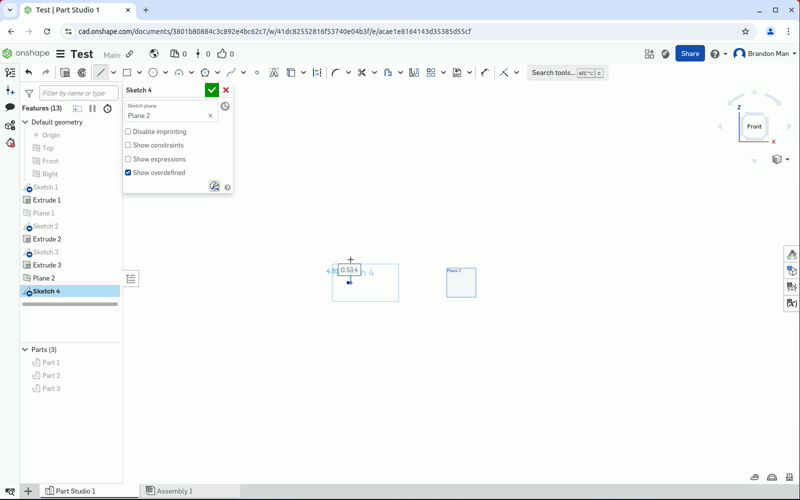
click(350, 259)
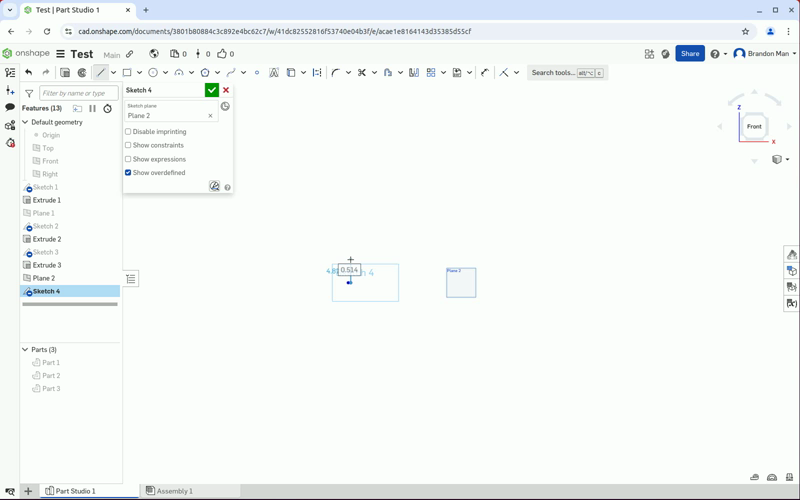
key_up(shift)
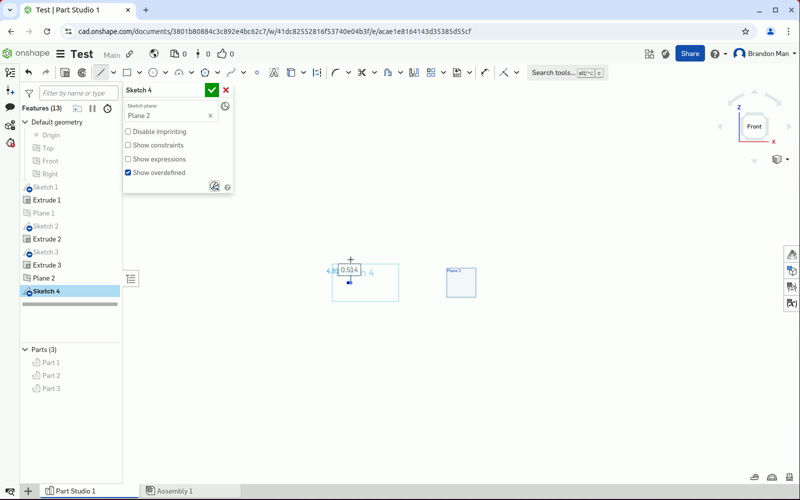
key_down(shift)
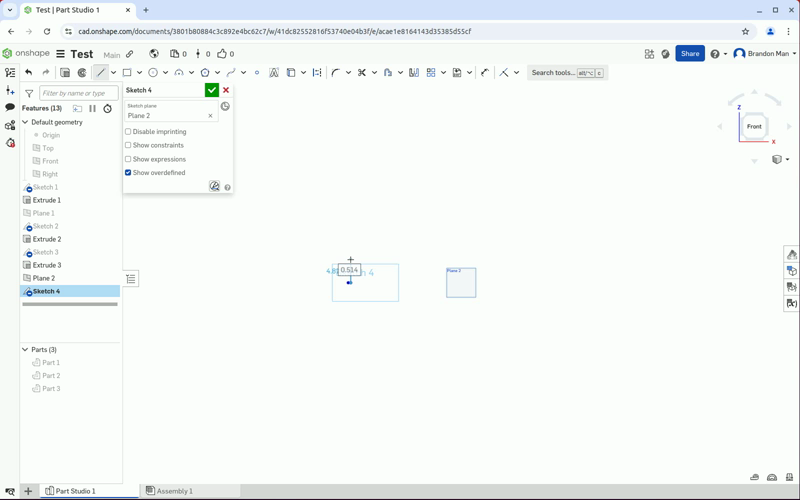
mouse_move(569, 259)
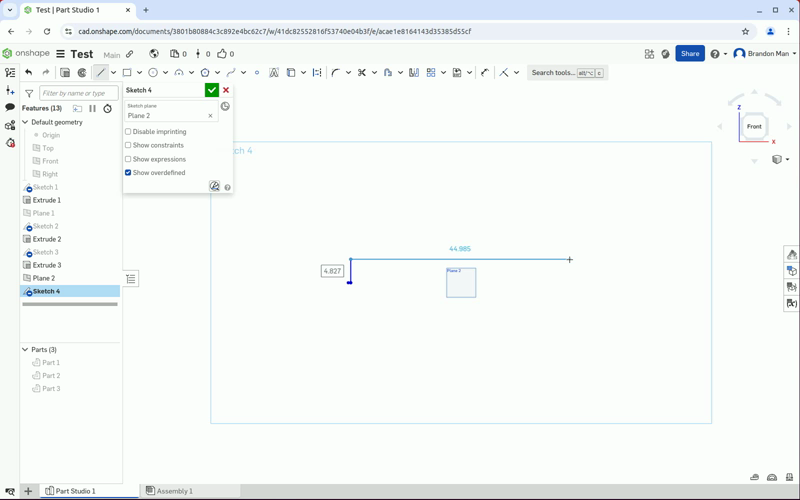
click(569, 259)
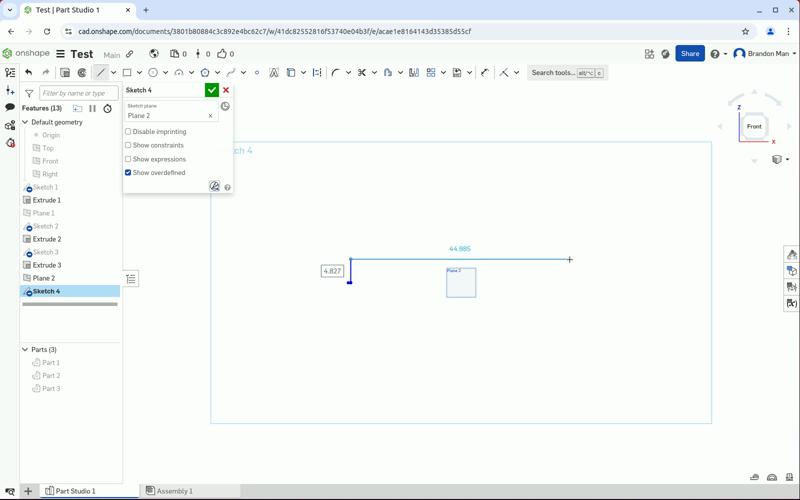
key_up(shift)
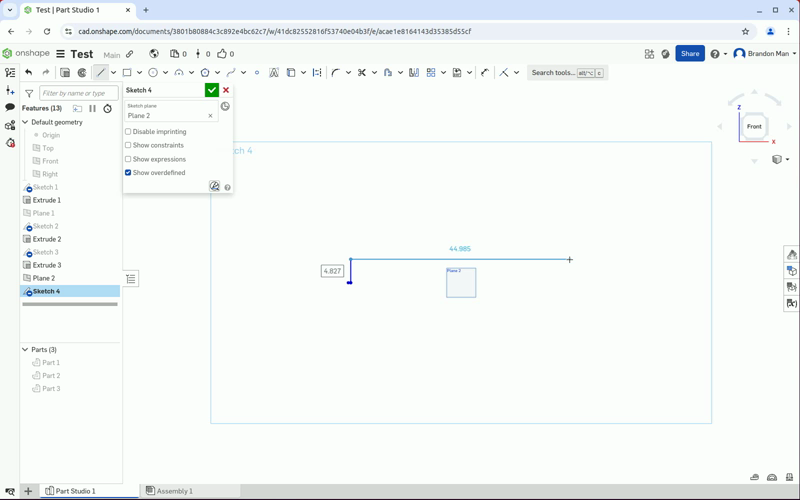
key_down(shift)
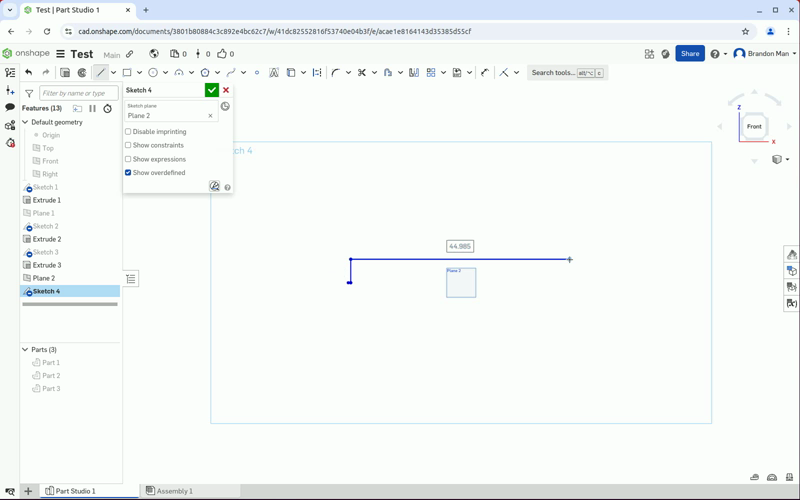
mouse_move(589, 259)
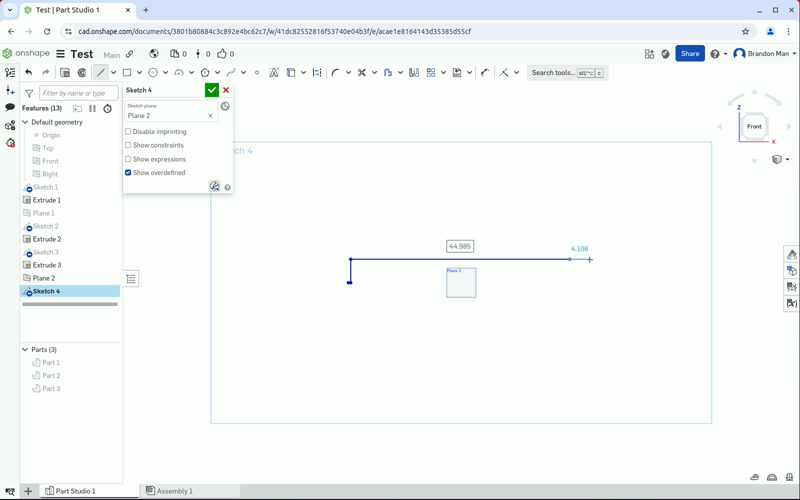
mouse_move(569, 282)
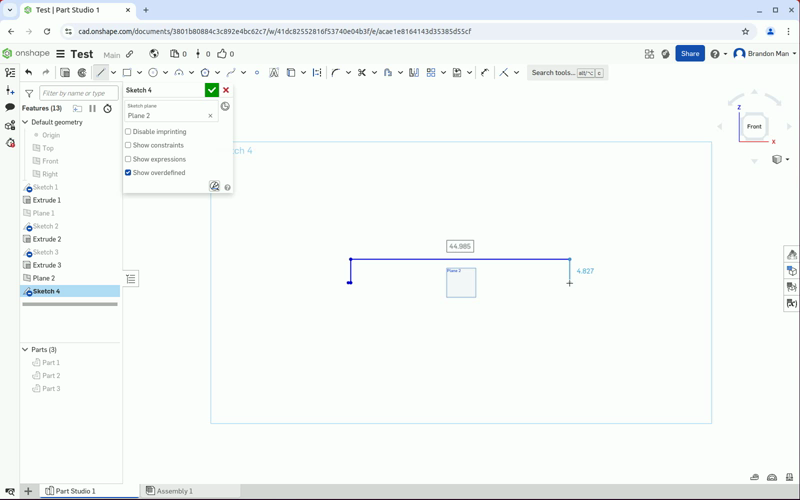
click(569, 282)
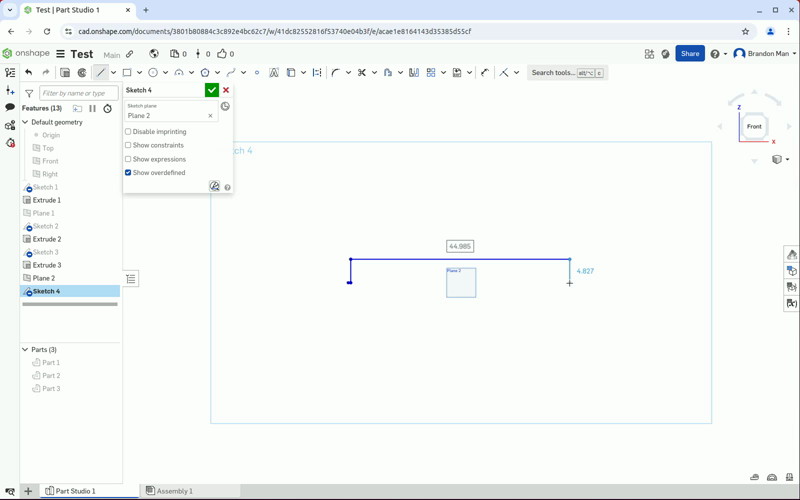
key_up(shift)
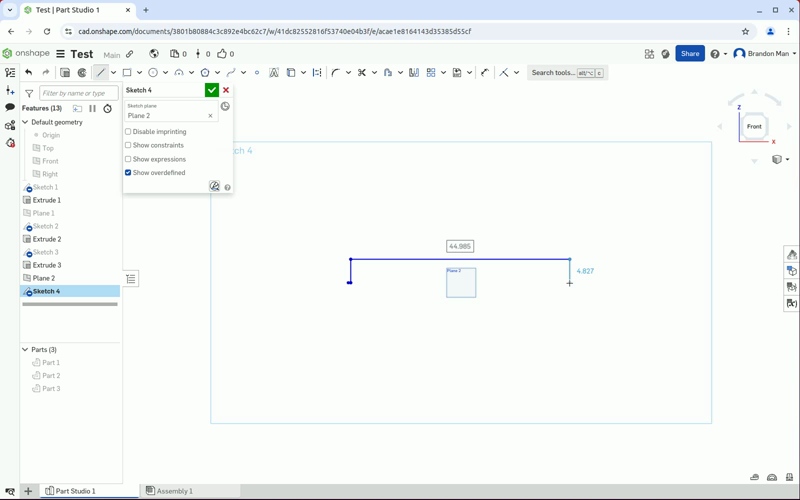
key_down(shift)
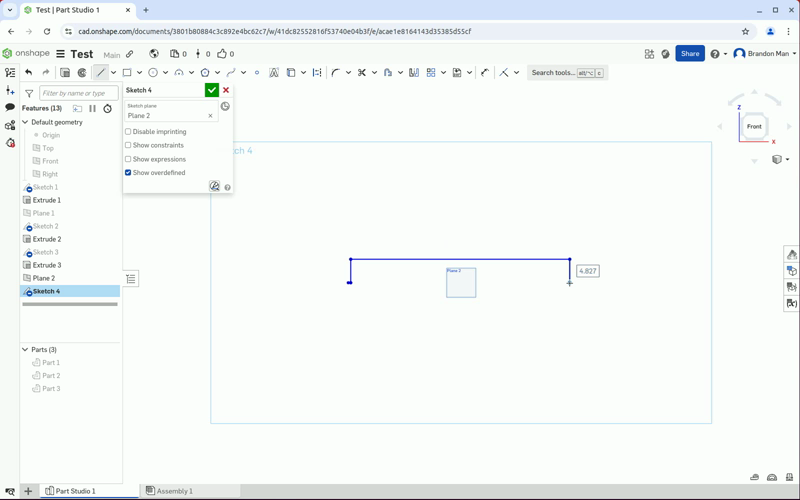
mouse_move(589, 282)
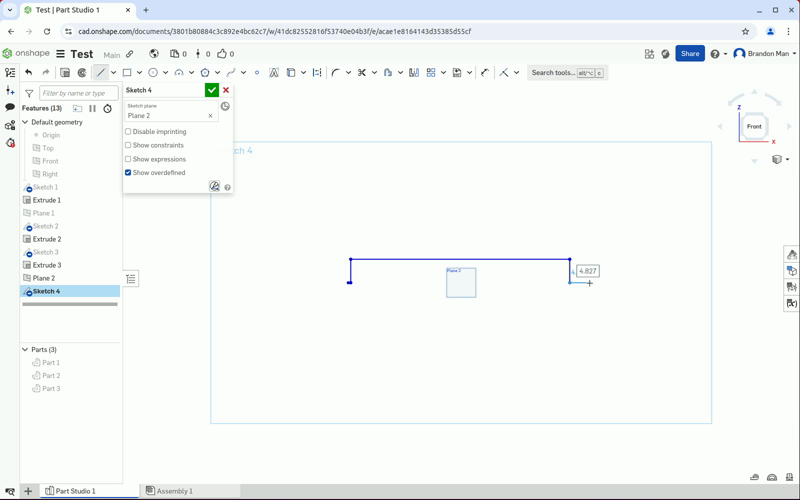
mouse_move(572, 282)
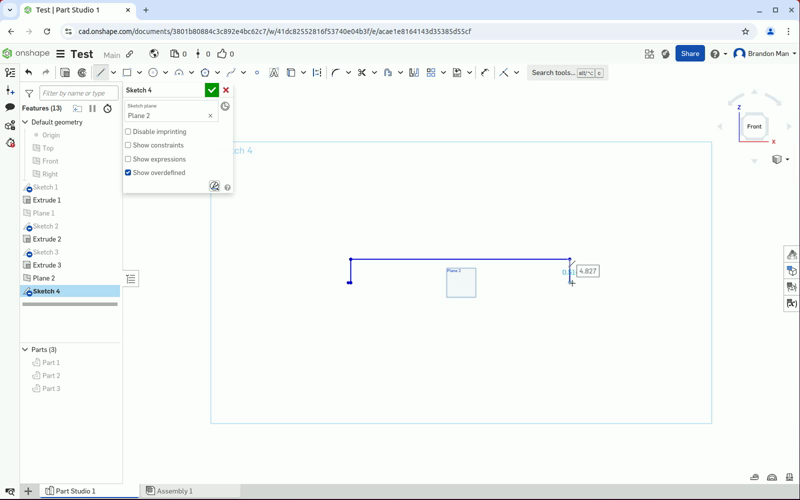
scroll(6)
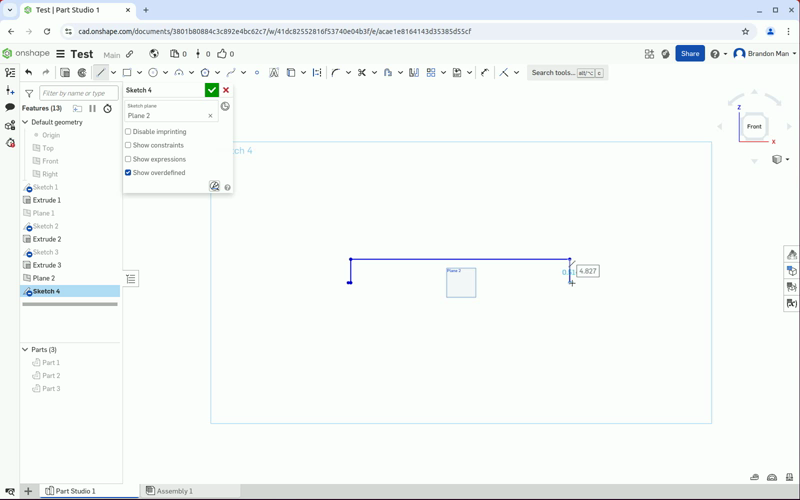
scroll(6)
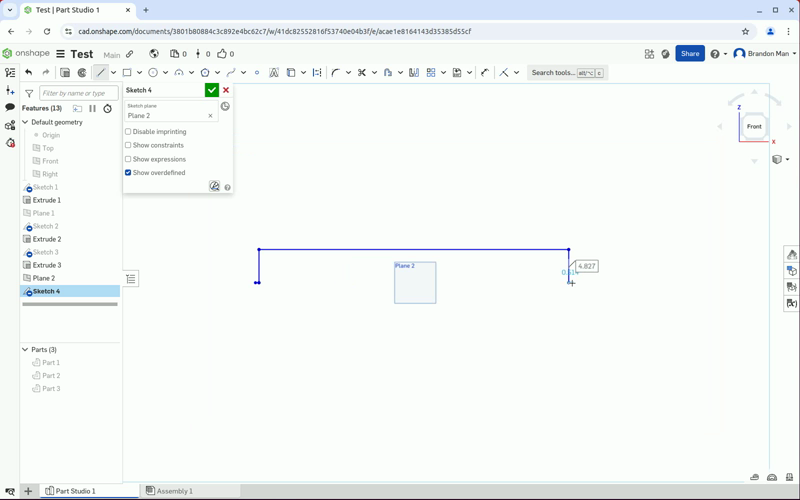
scroll(6)
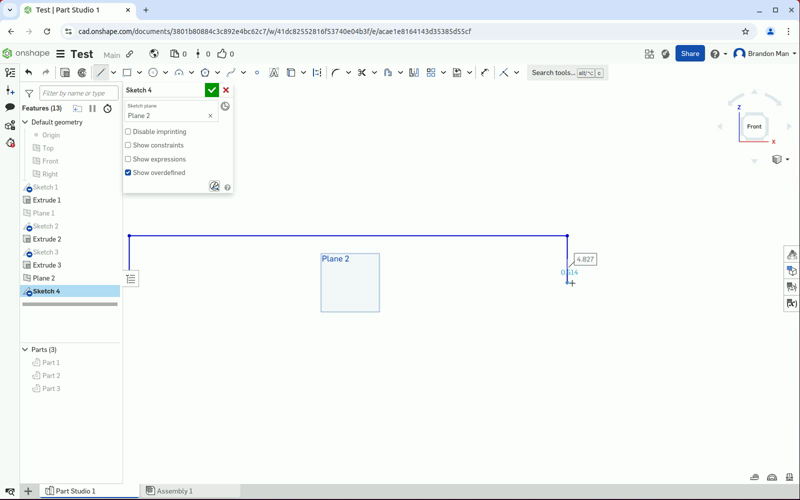
scroll(6)
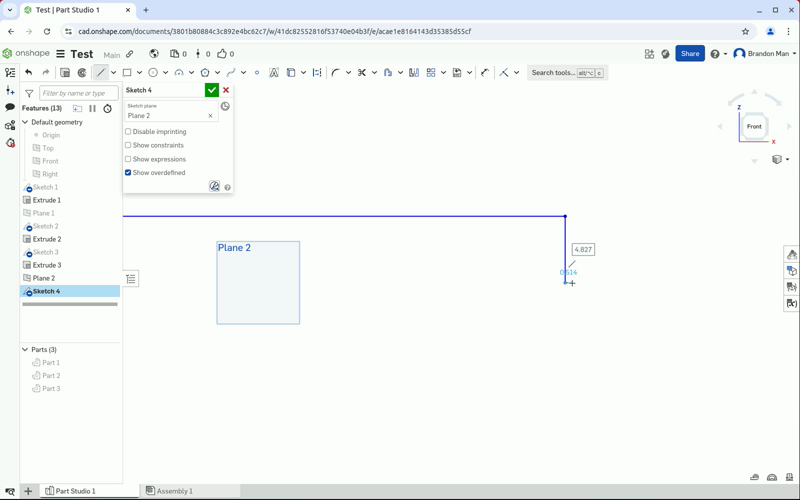
scroll(6)
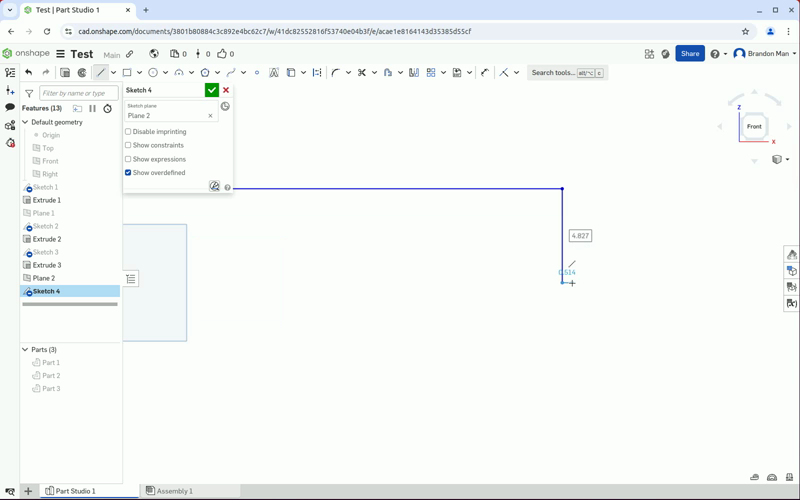
scroll(6)
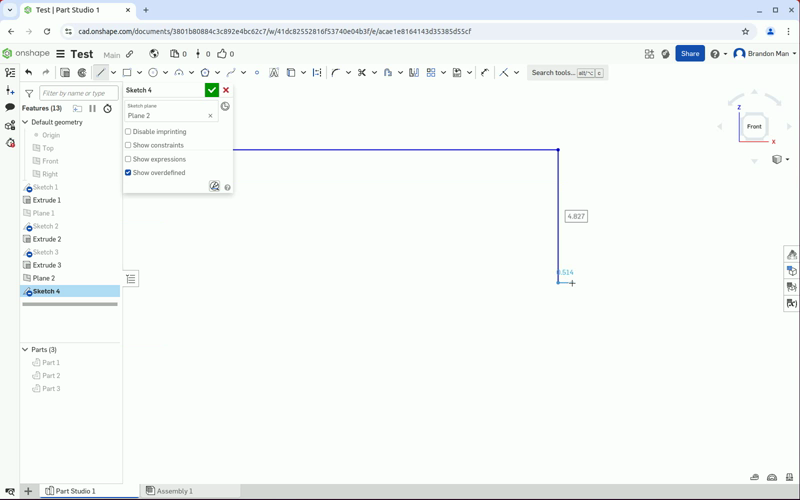
scroll(6)
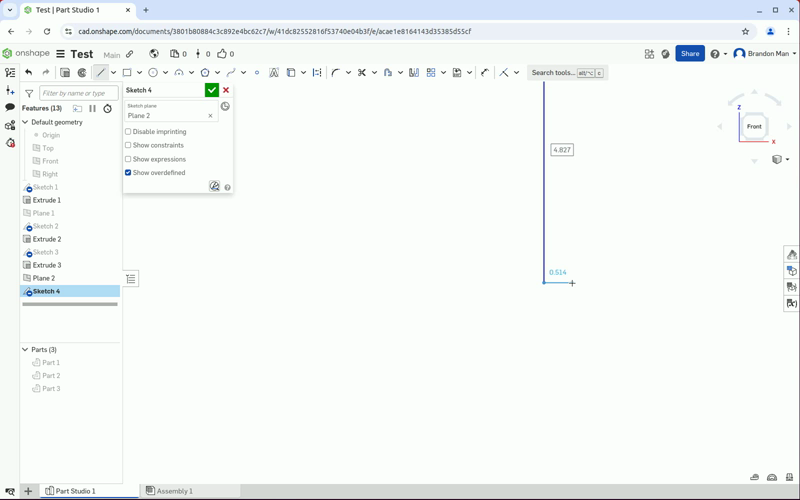
click(572, 282)
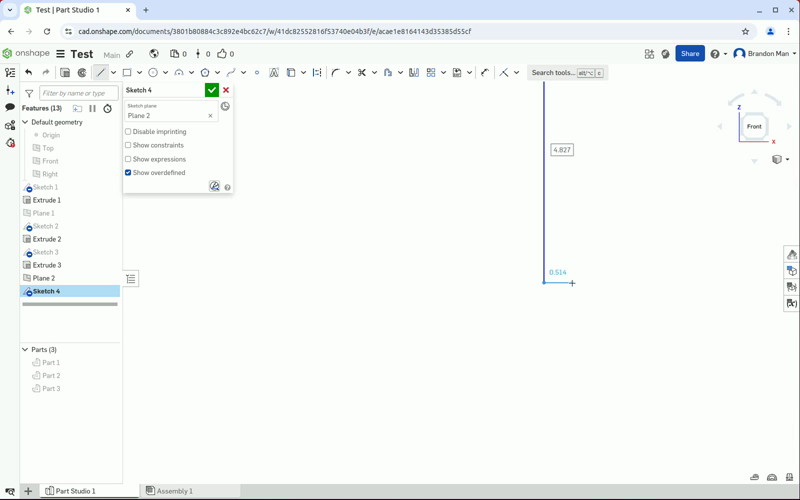
scroll(-6)
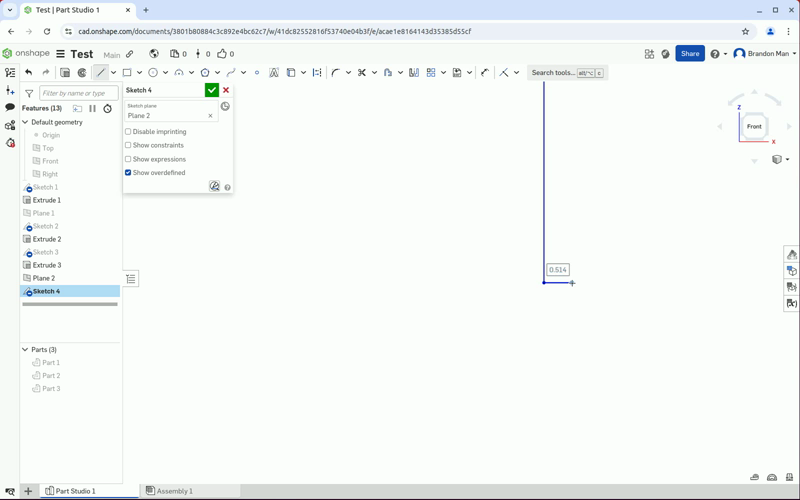
scroll(-6)
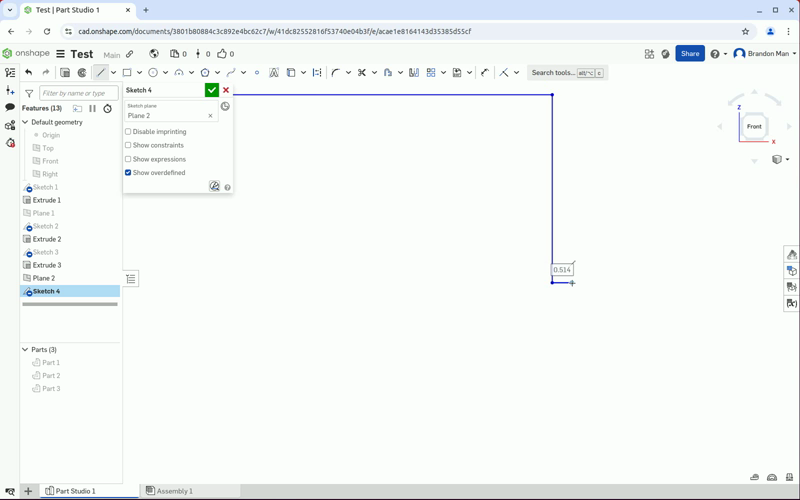
scroll(-6)
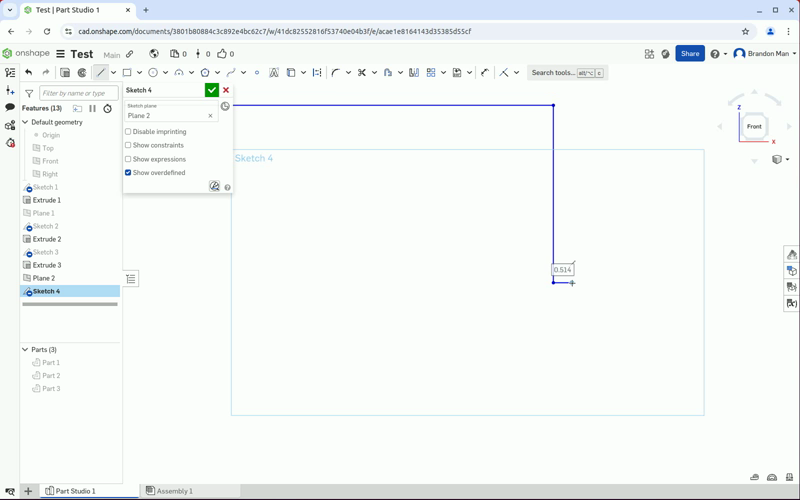
scroll(-6)
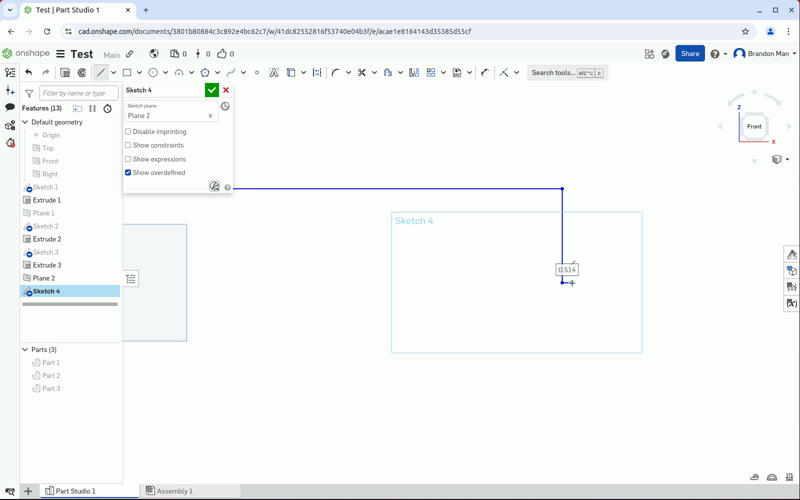
scroll(-6)
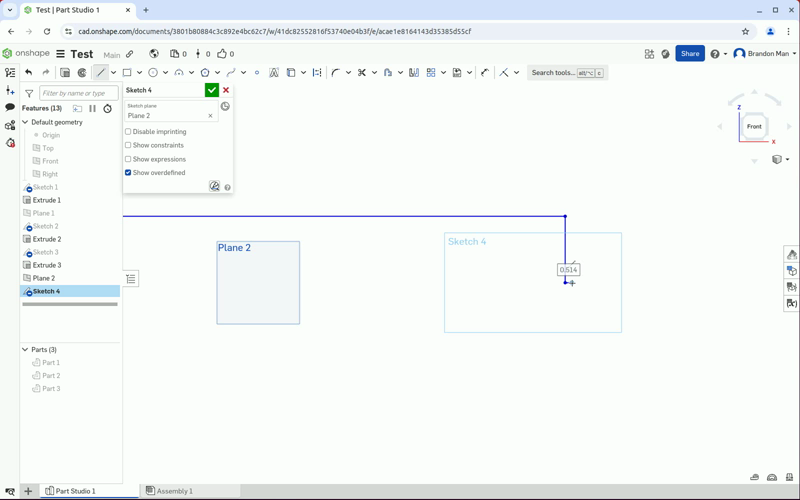
scroll(-6)
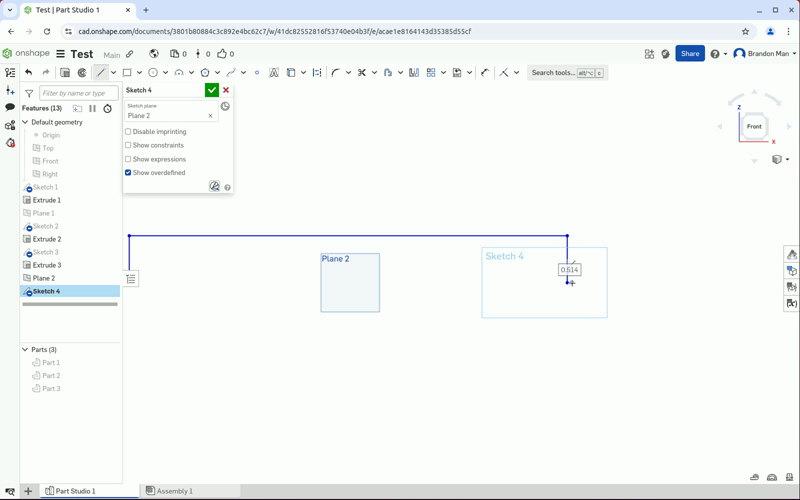
scroll(-6)
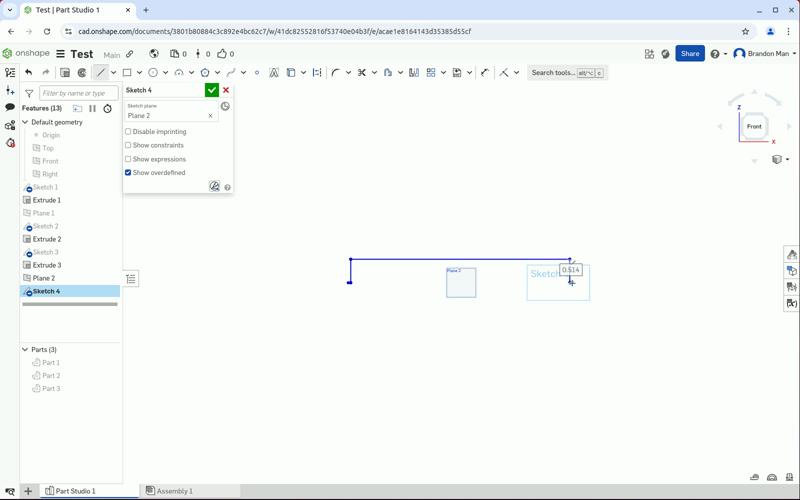
key_up(shift)
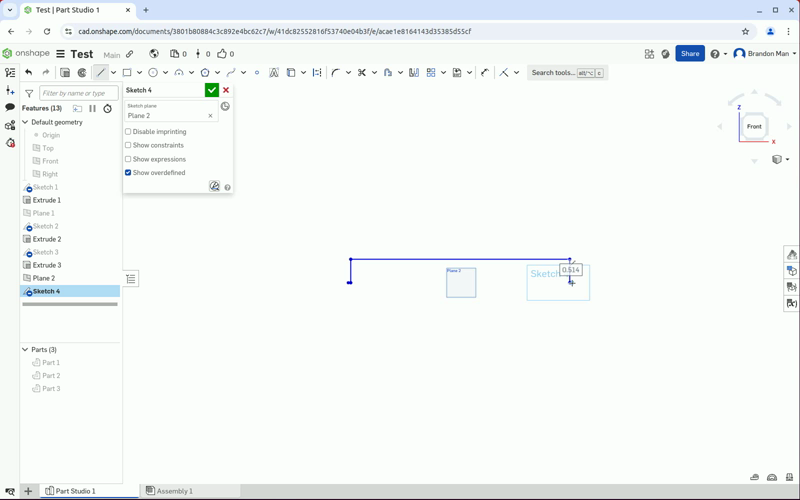
key_down(shift)
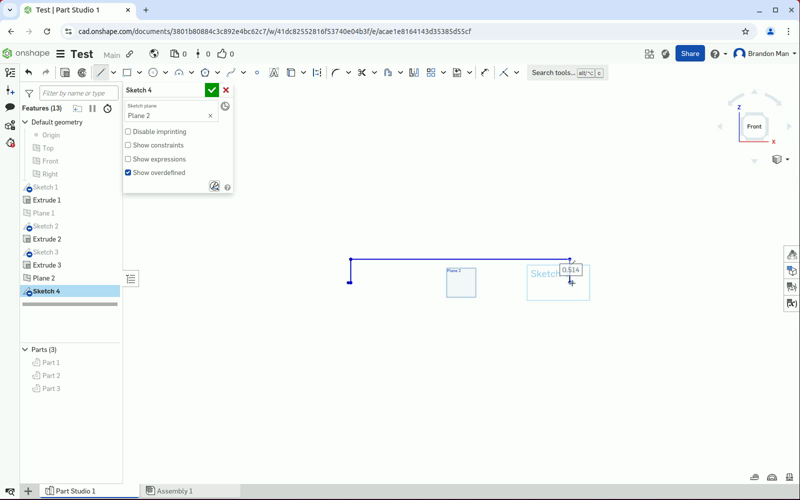
mouse_move(589, 282)
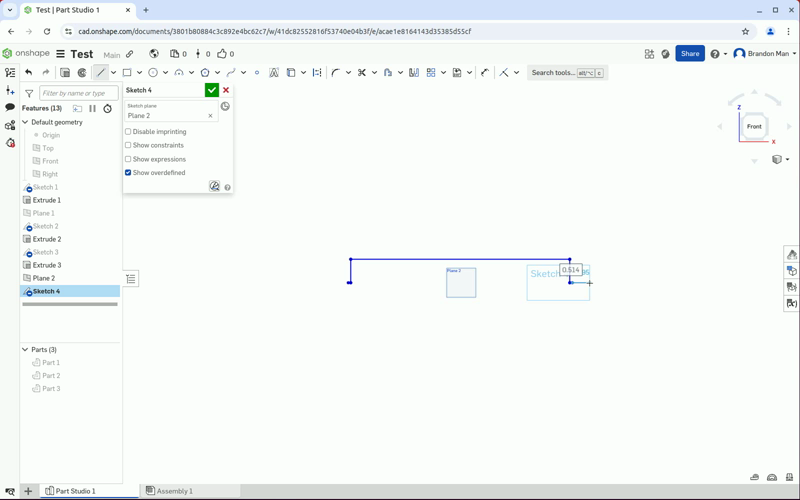
mouse_move(572, 257)
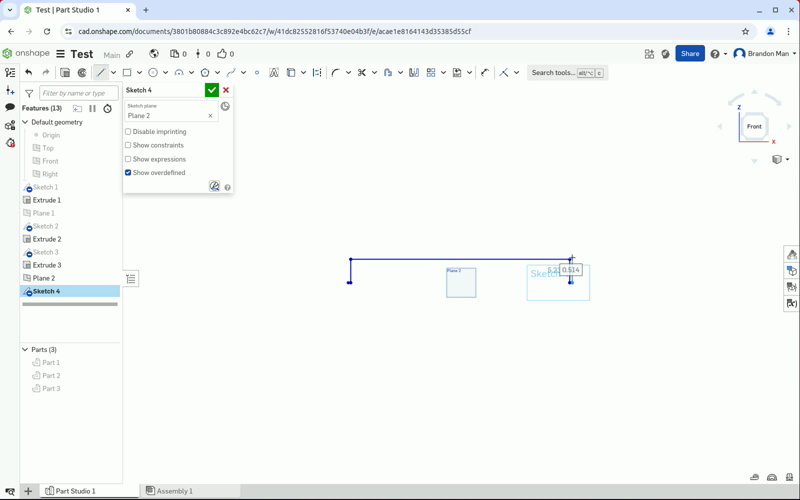
scroll(6)
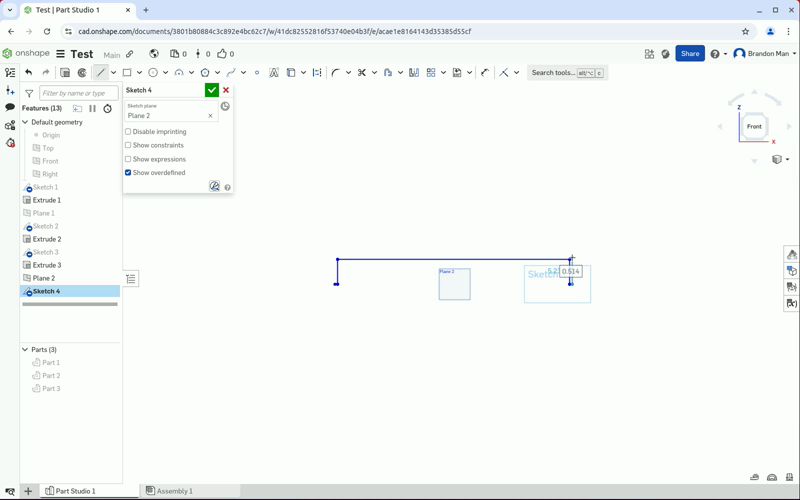
scroll(6)
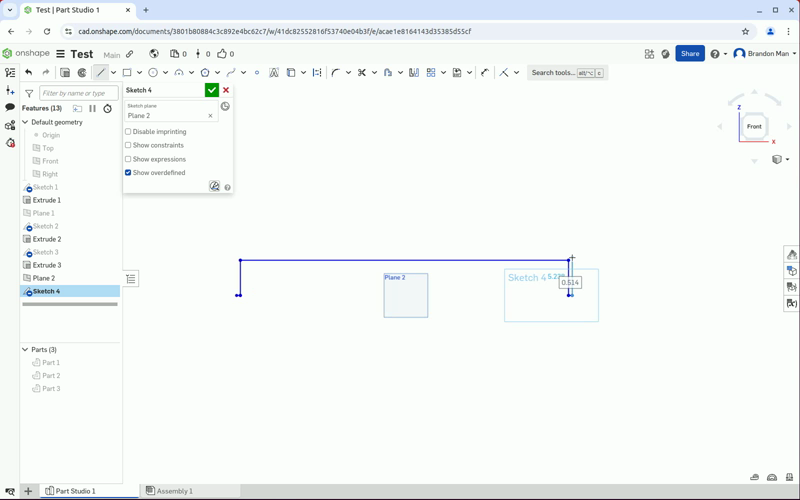
scroll(6)
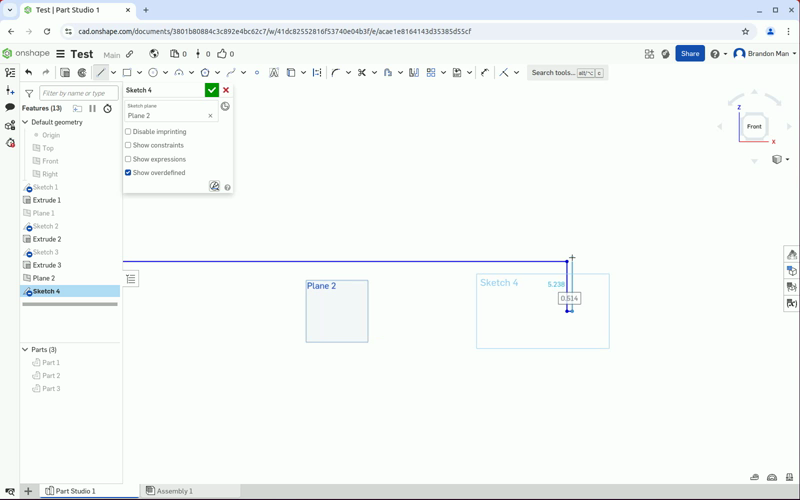
scroll(6)
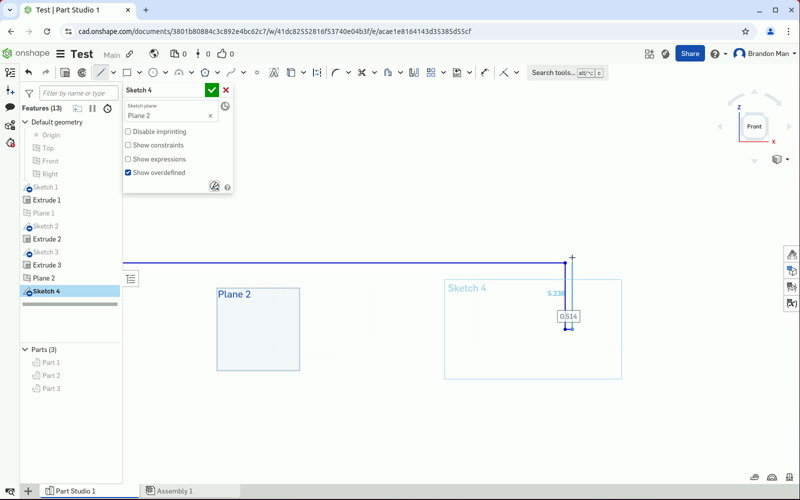
scroll(6)
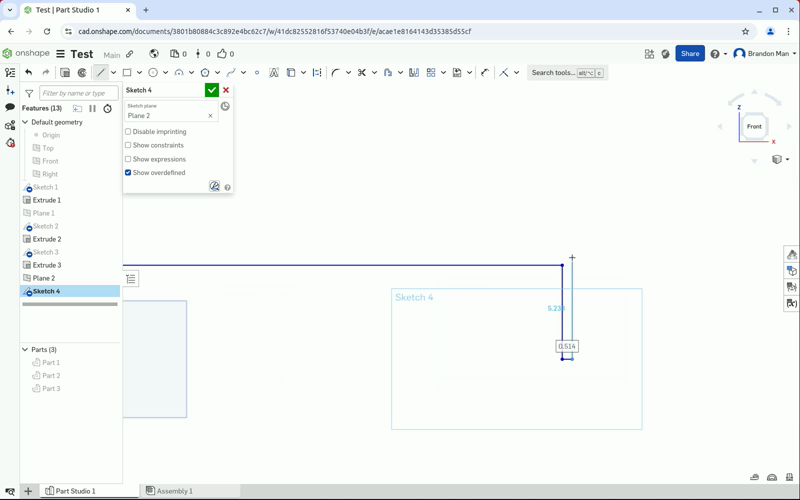
scroll(6)
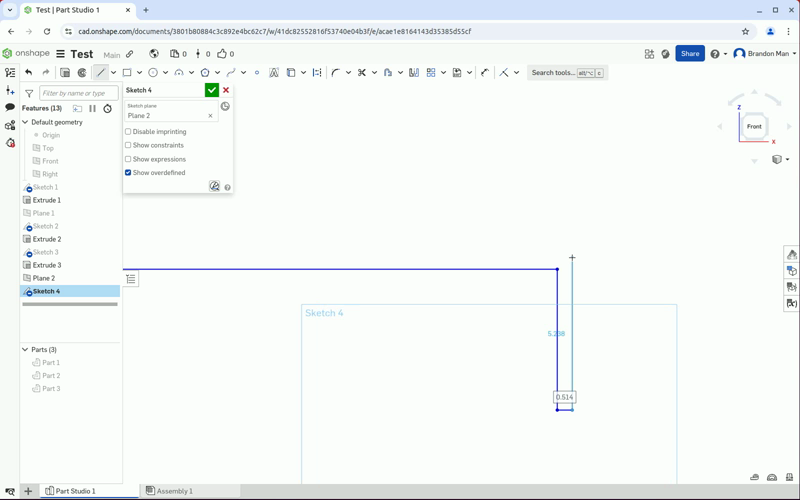
scroll(6)
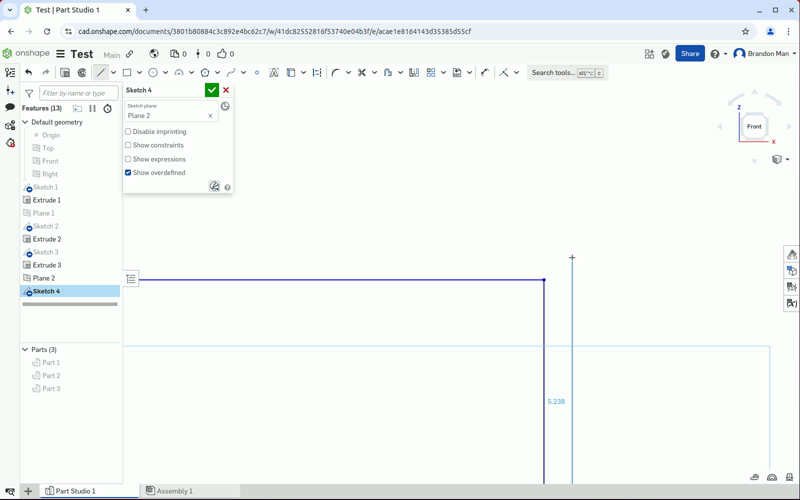
click(572, 257)
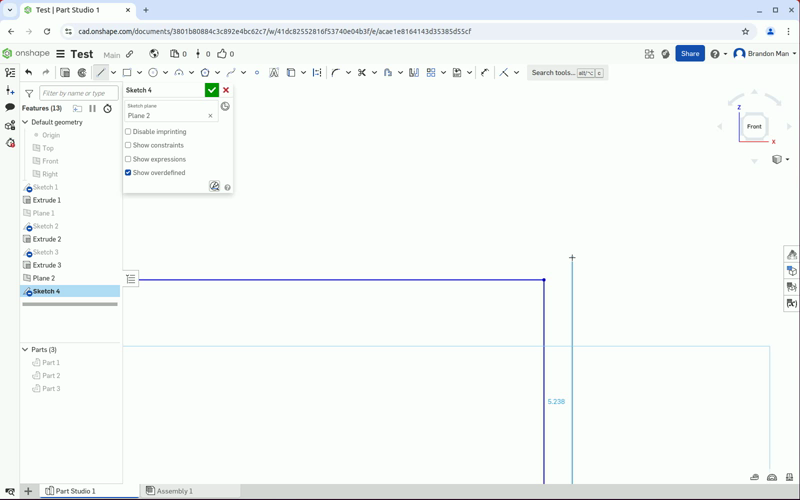
scroll(-6)
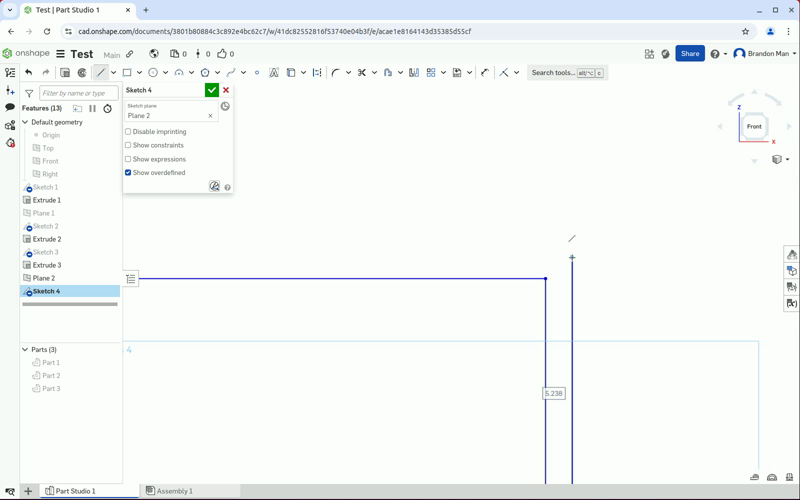
scroll(-6)
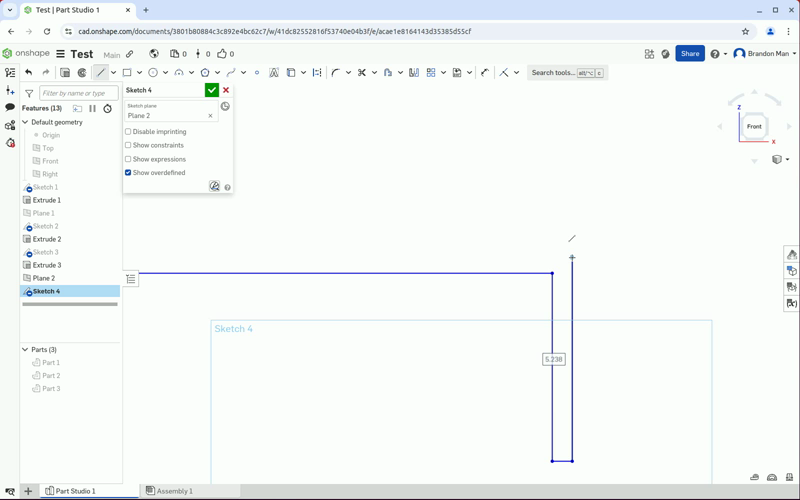
scroll(-6)
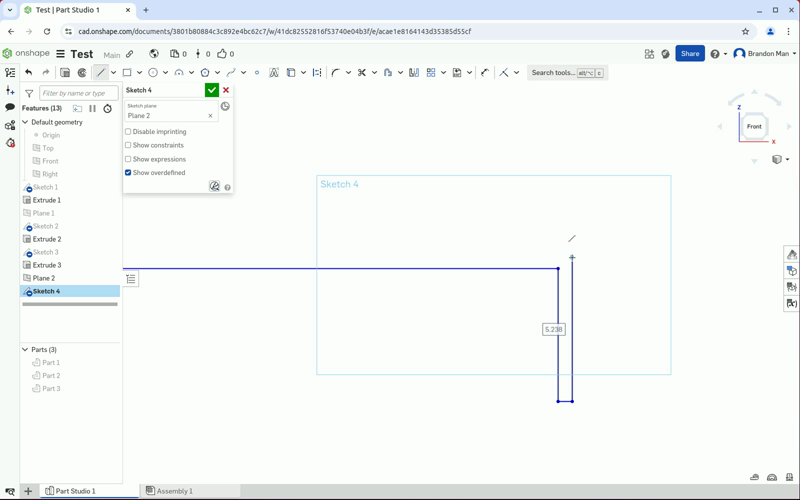
scroll(-6)
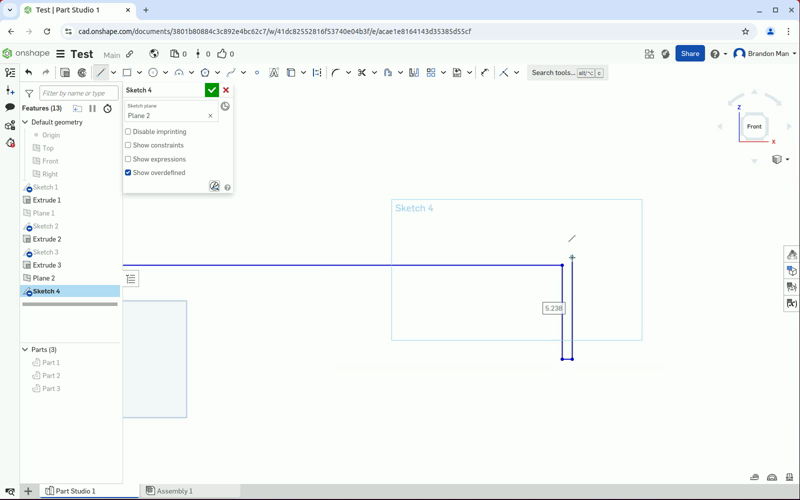
scroll(-6)
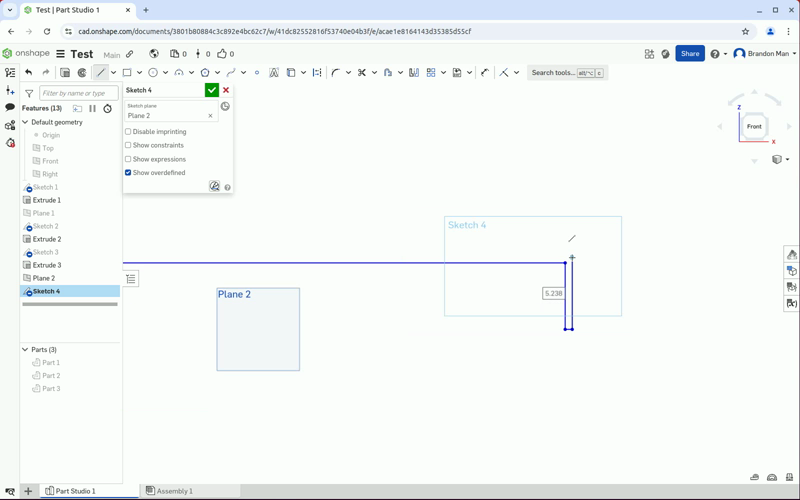
scroll(-6)
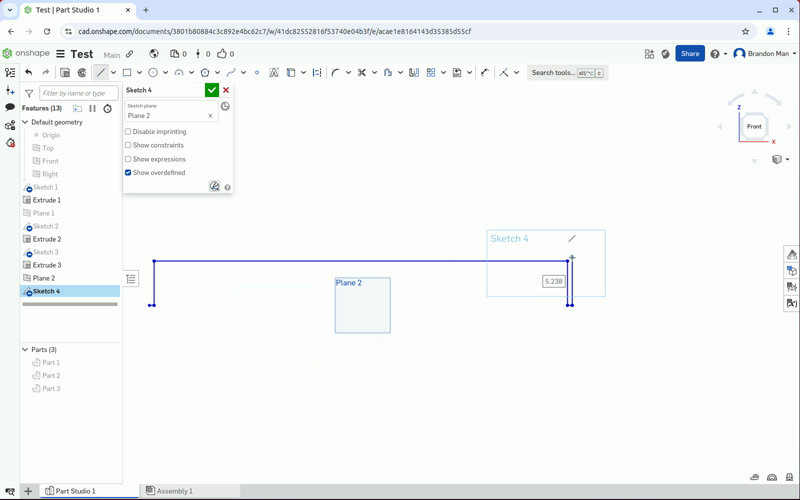
scroll(-6)
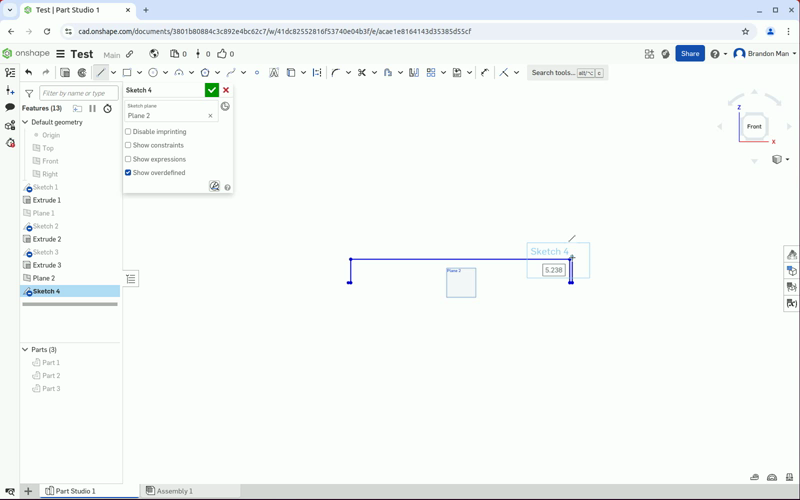
key_up(shift)
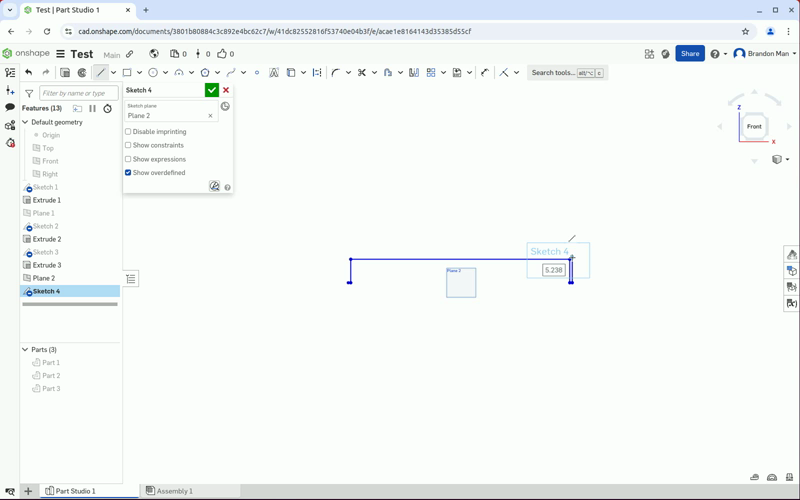
key_down(shift)
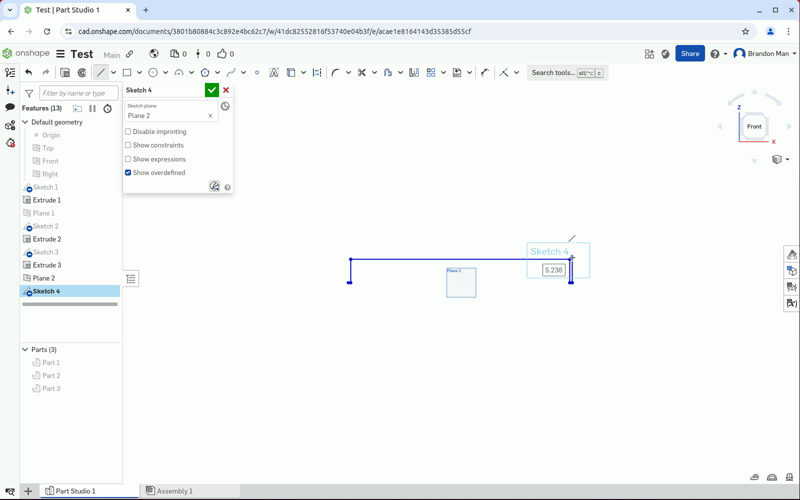
mouse_move(348, 257)
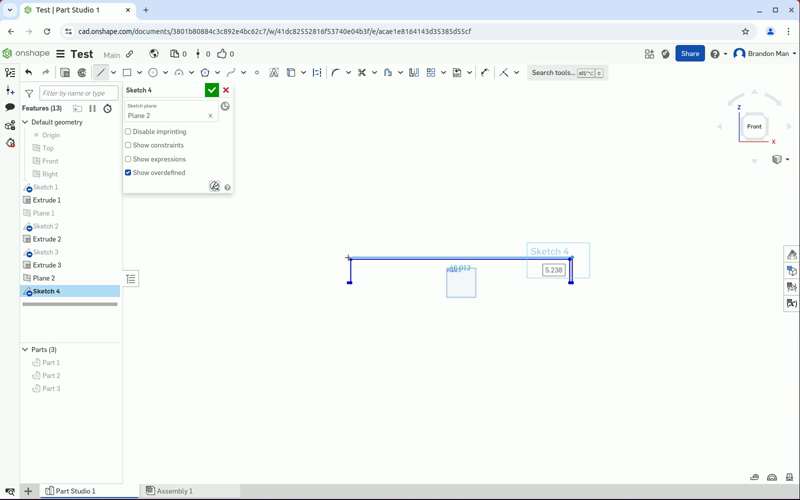
scroll(6)
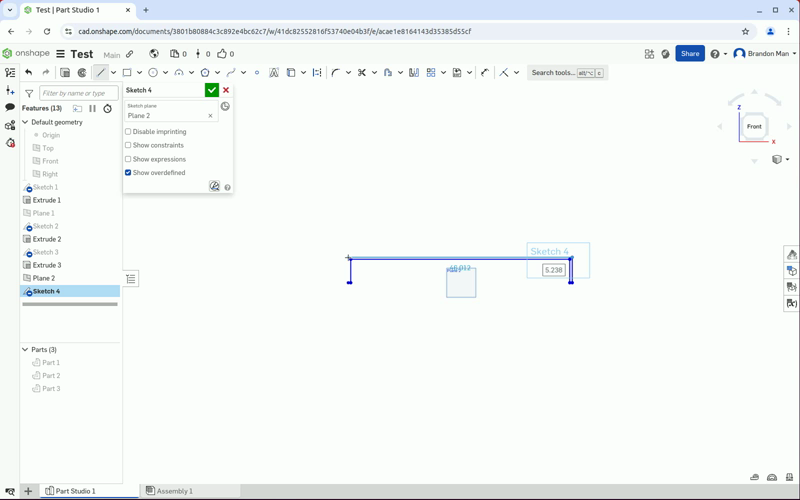
scroll(6)
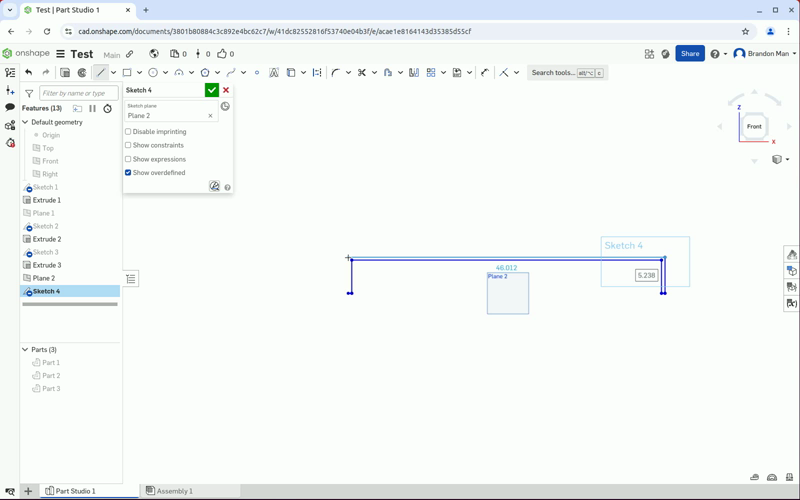
scroll(6)
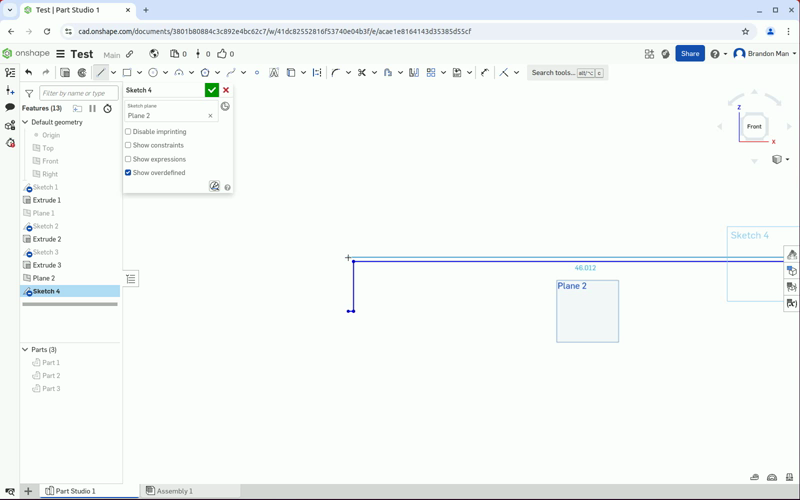
scroll(6)
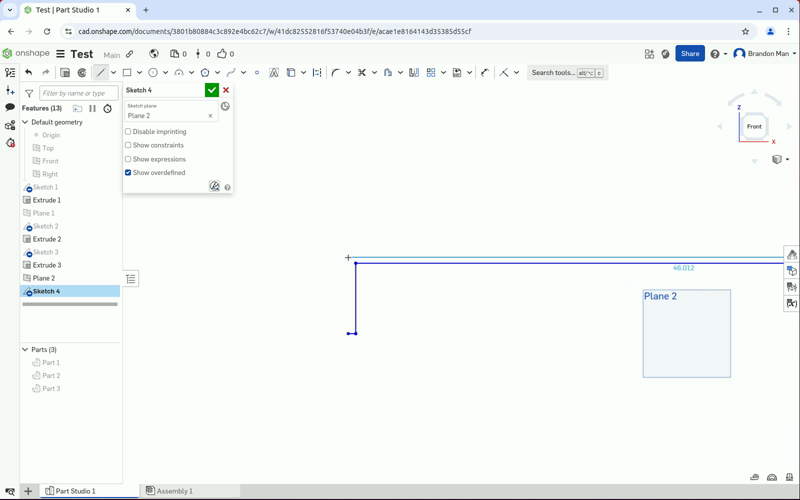
scroll(6)
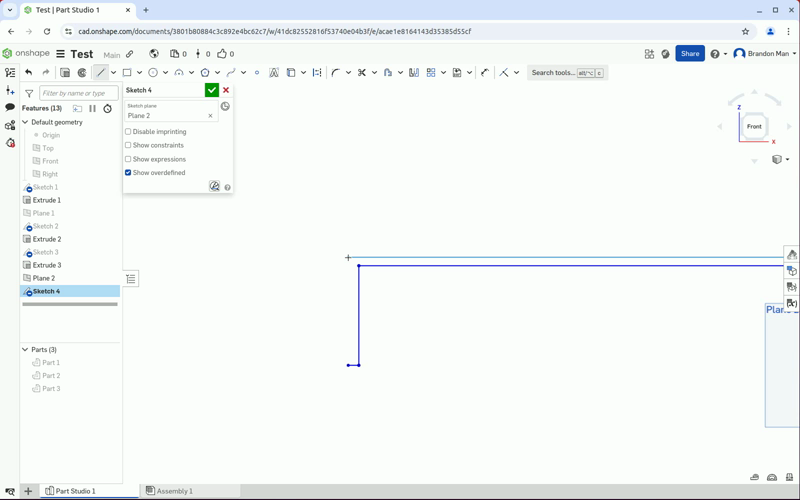
scroll(6)
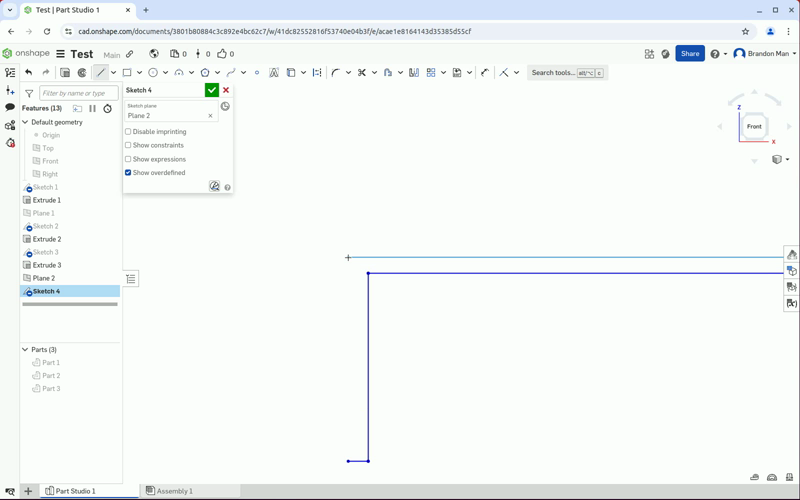
scroll(6)
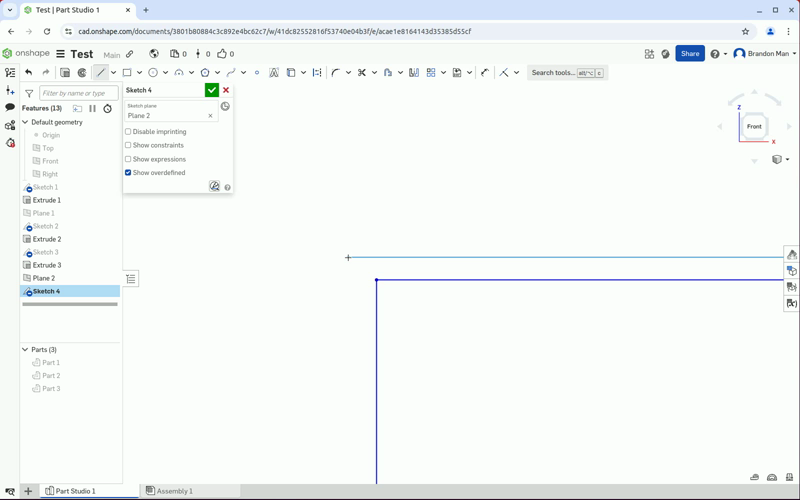
click(348, 257)
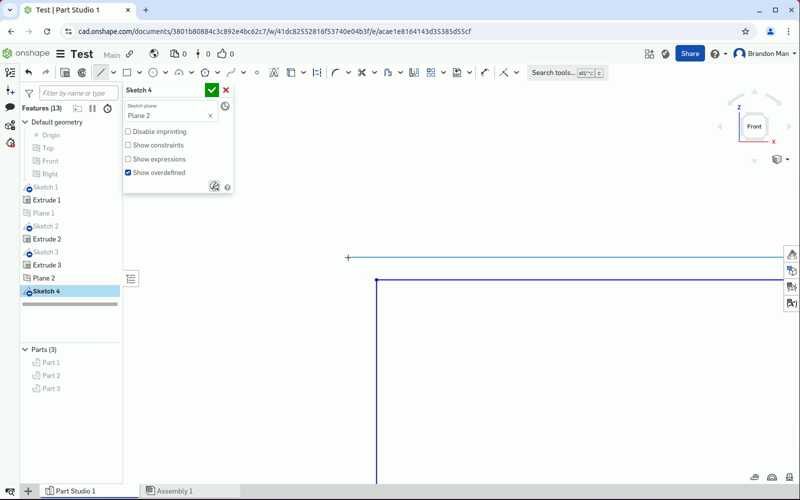
scroll(-6)
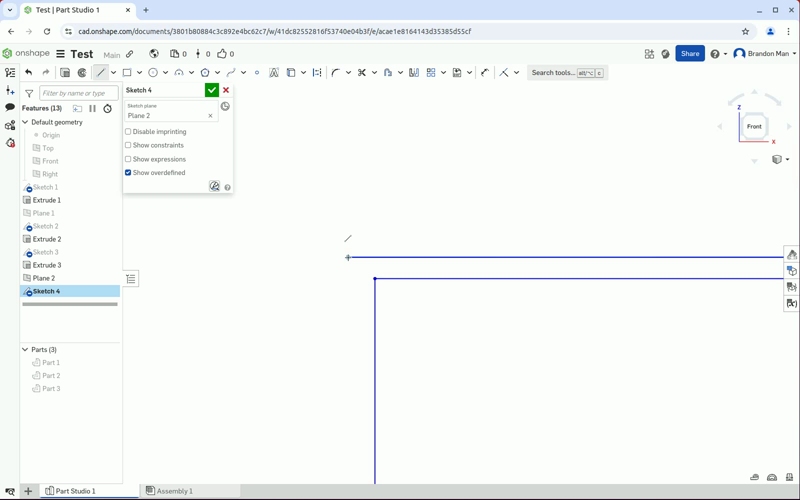
scroll(-6)
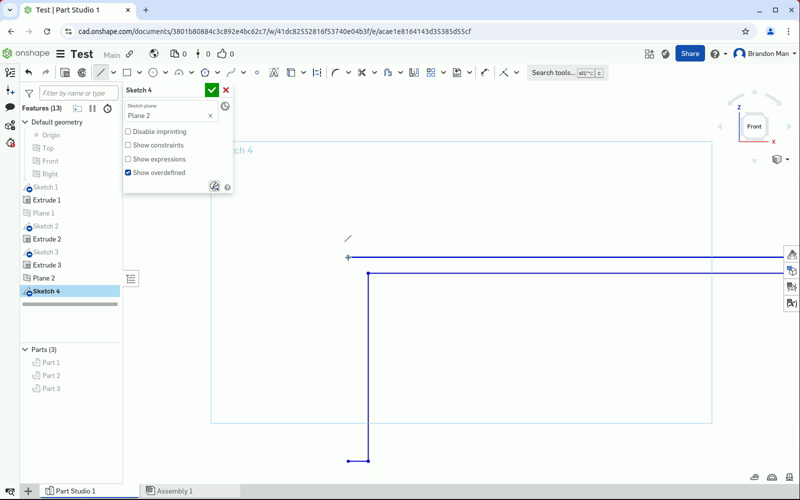
scroll(-6)
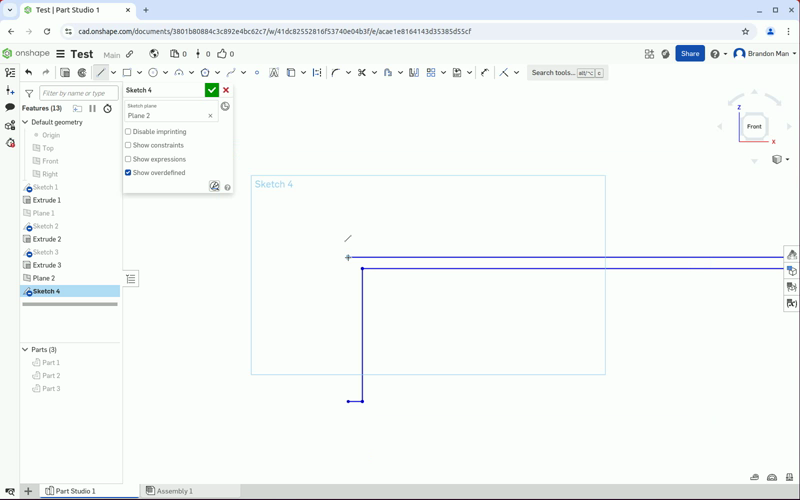
scroll(-6)
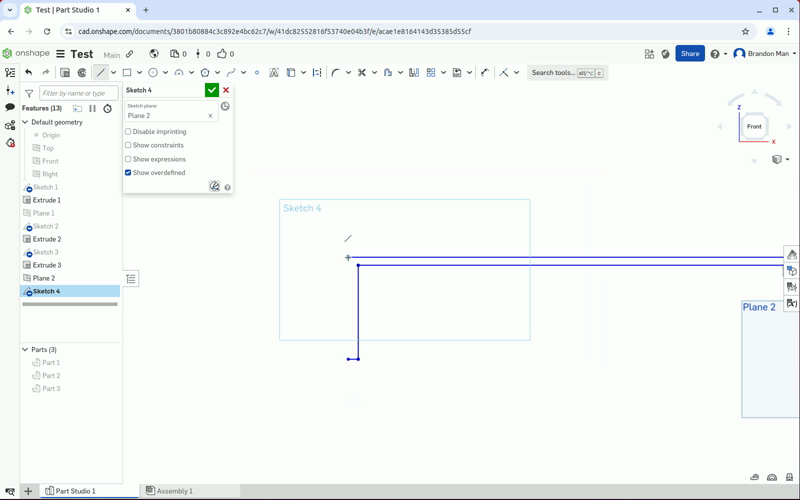
scroll(-6)
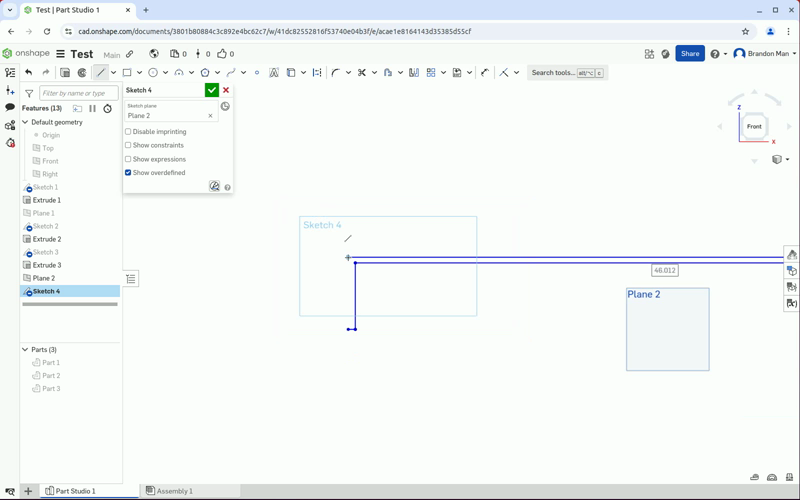
scroll(-6)
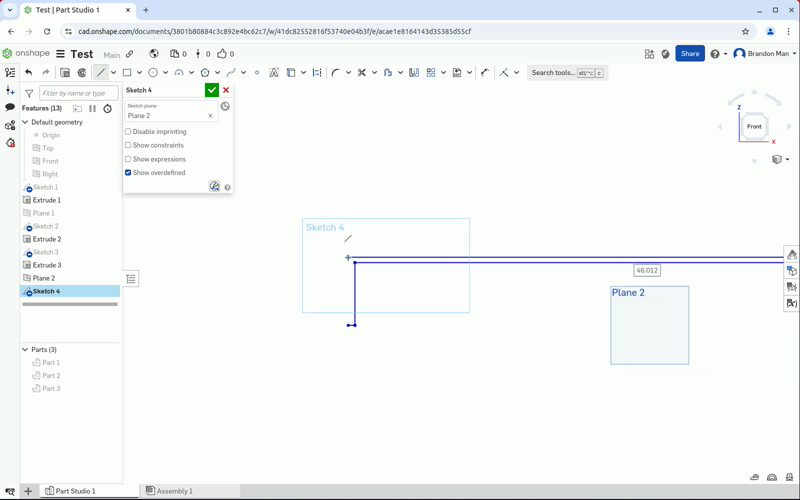
scroll(-6)
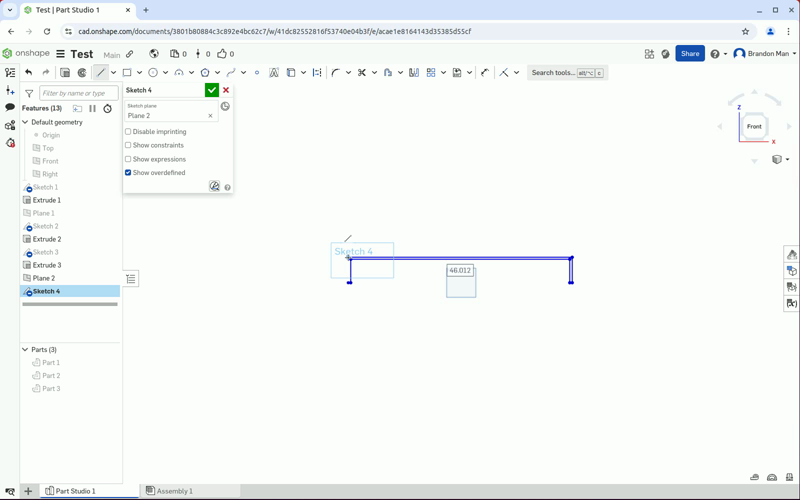
key_up(shift)
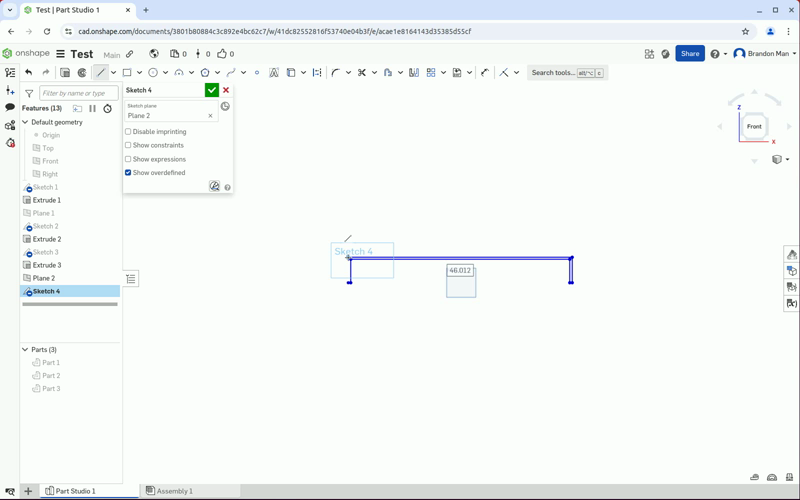
mouse_move(378, 257)
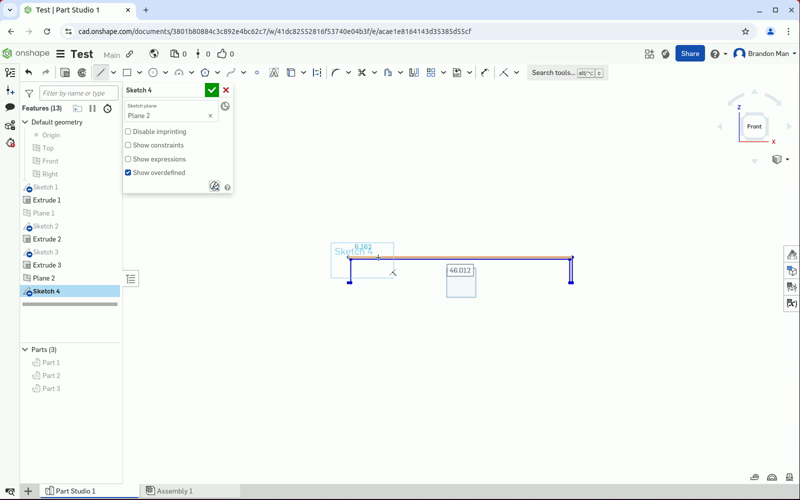
key_down(shift)
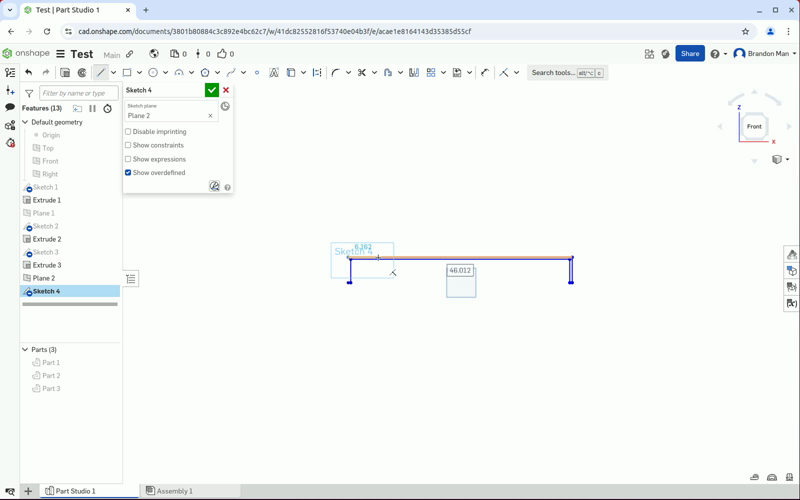
mouse_move(348, 282)
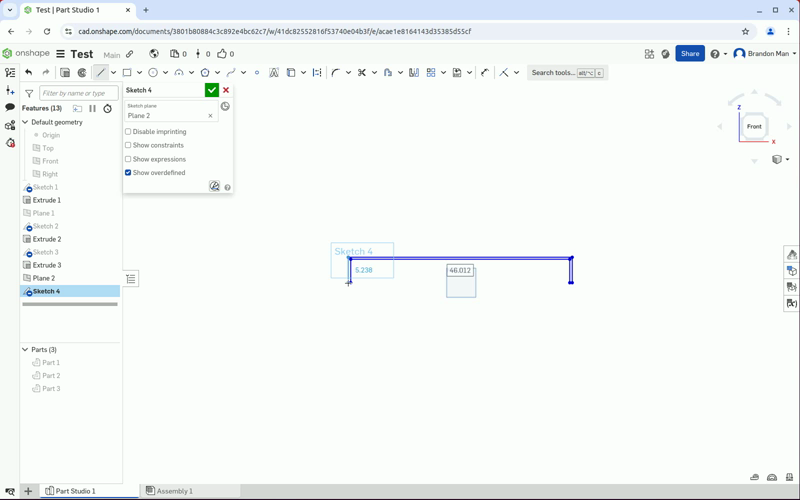
scroll(6)
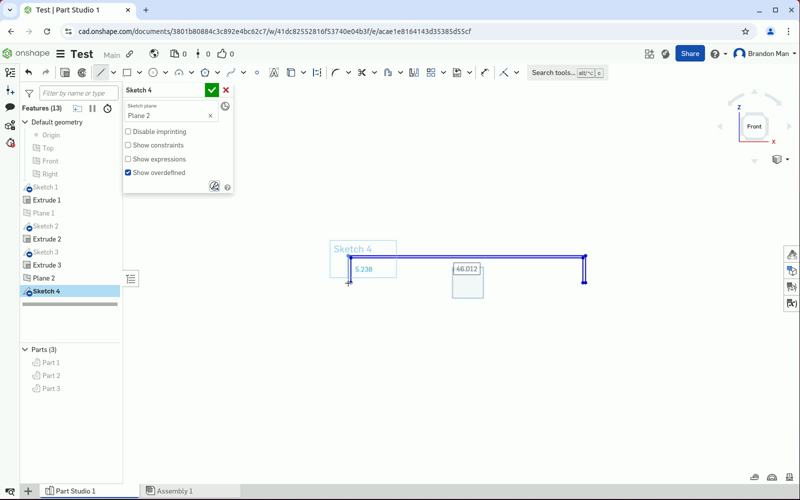
scroll(6)
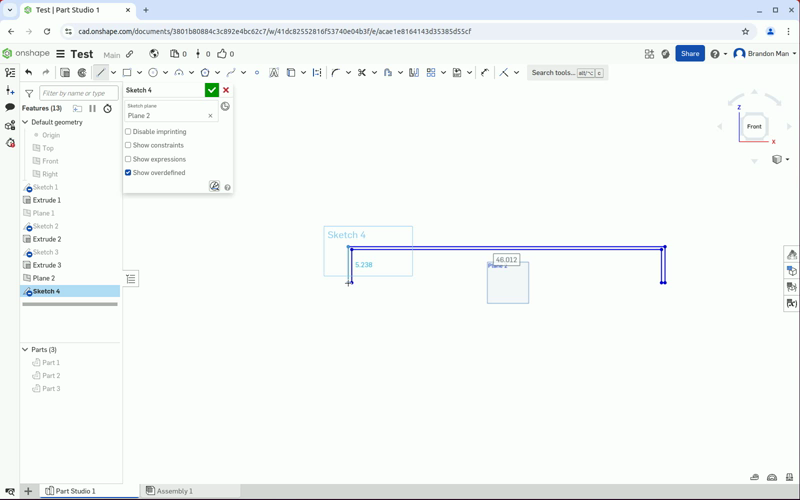
scroll(6)
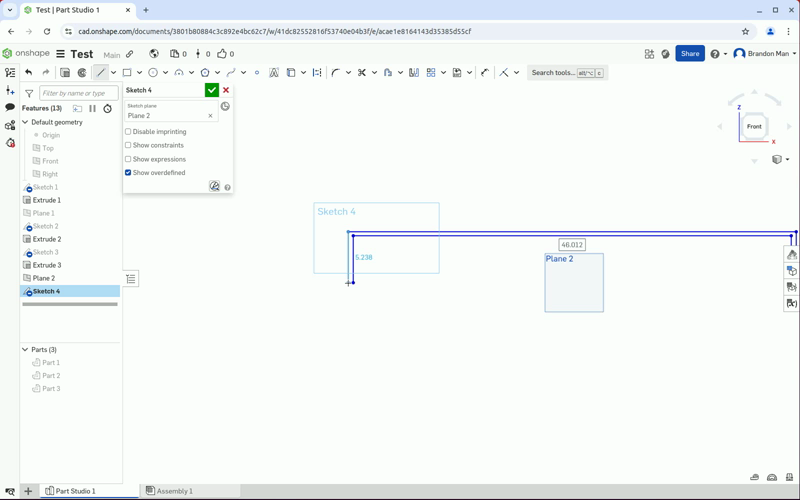
scroll(6)
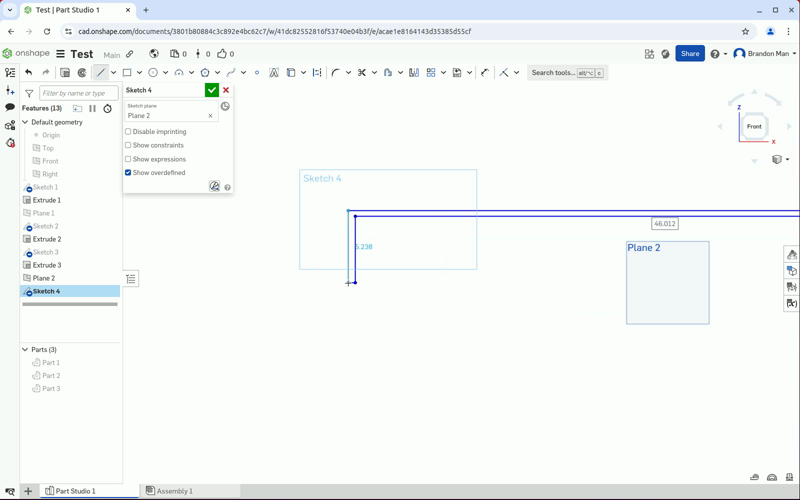
scroll(6)
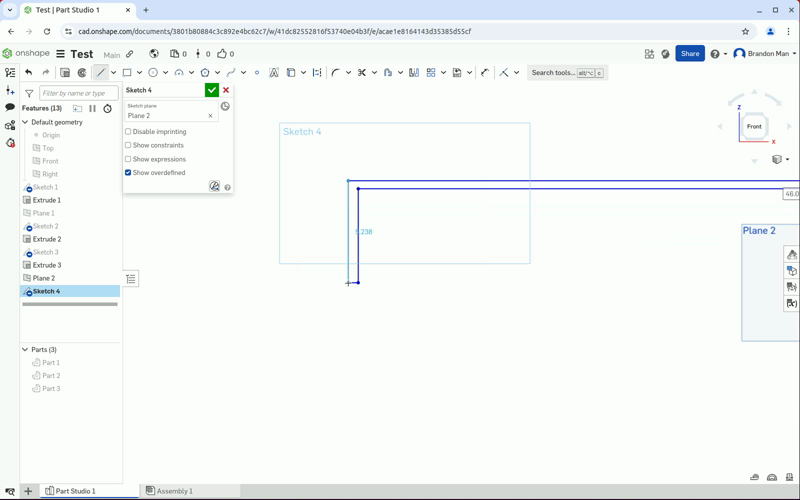
scroll(6)
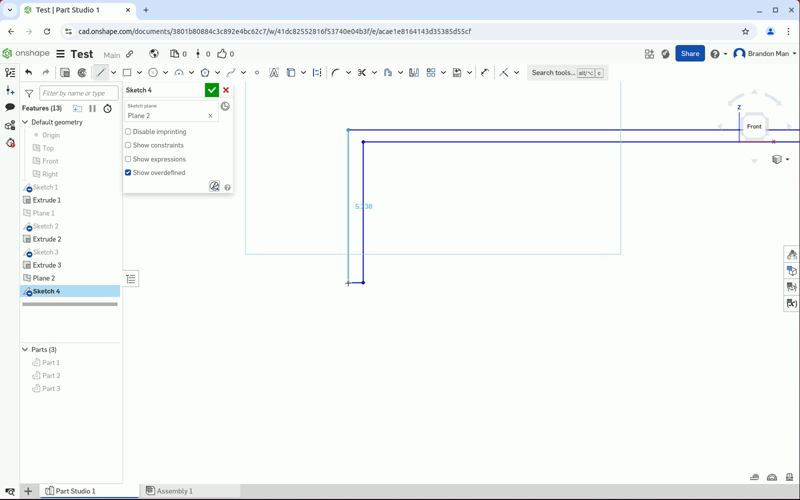
scroll(6)
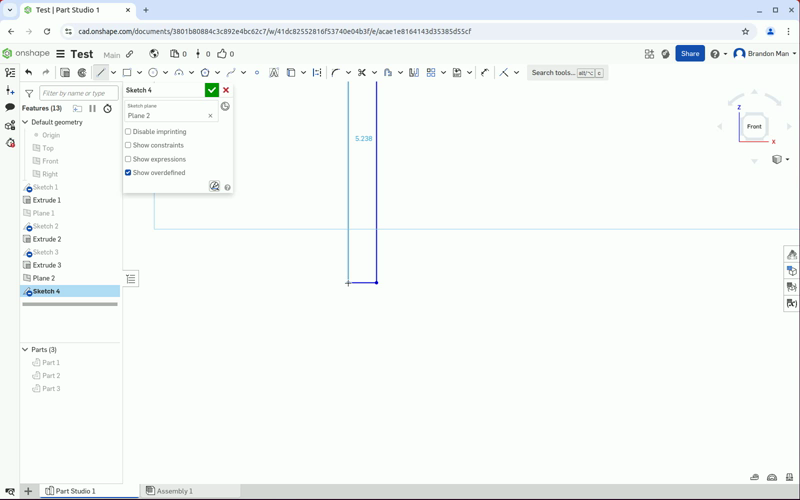
key_up(shift)
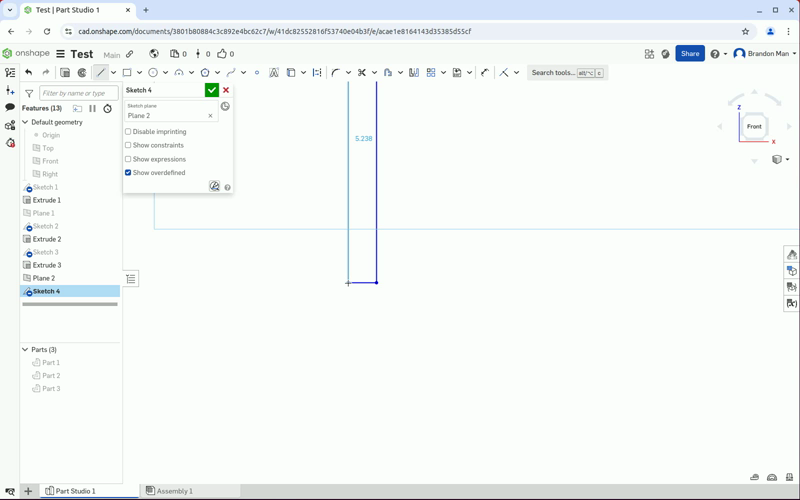
click(348, 282)
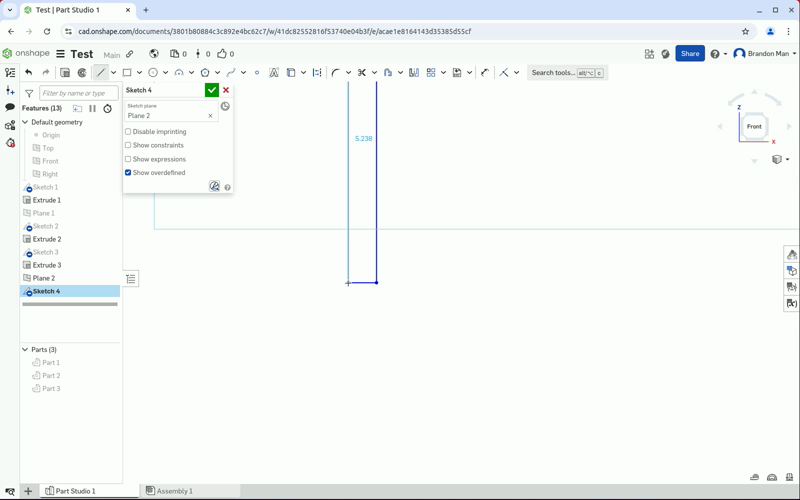
scroll(-6)
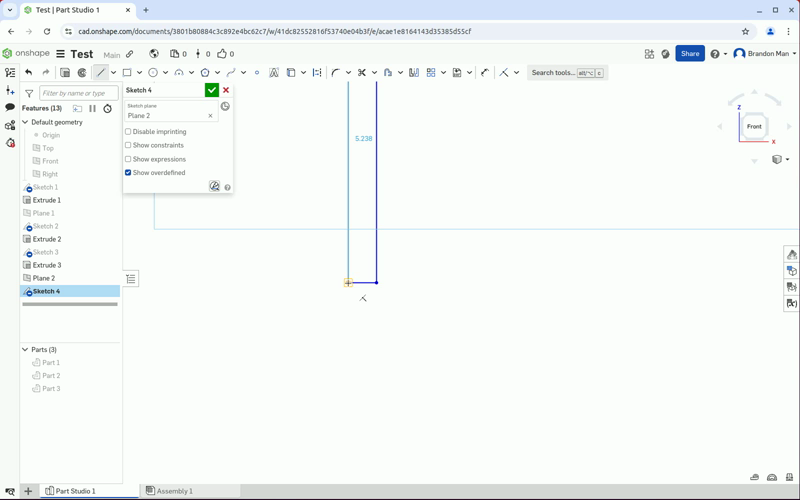
scroll(-6)
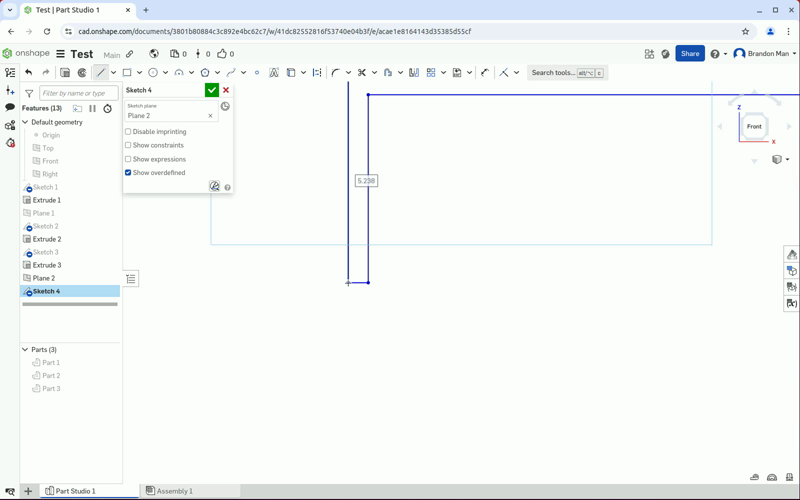
scroll(-6)
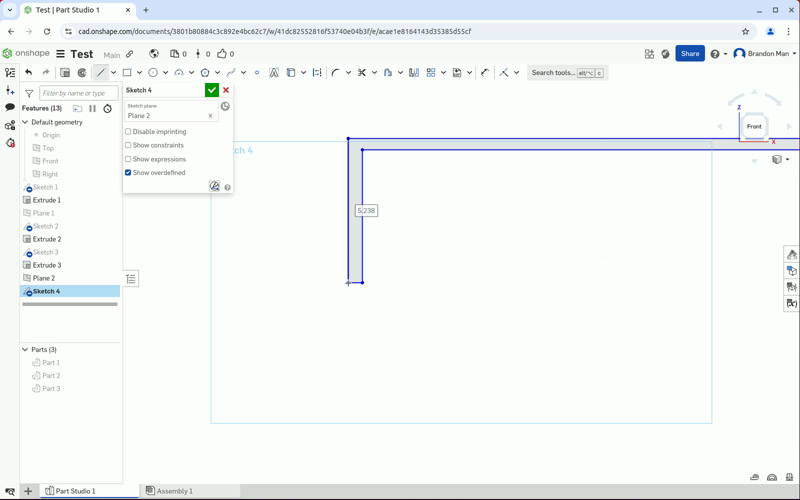
scroll(-6)
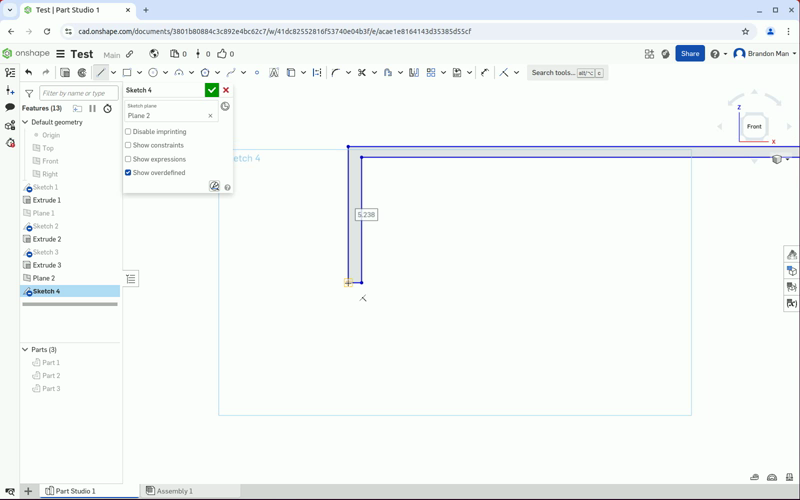
scroll(-6)
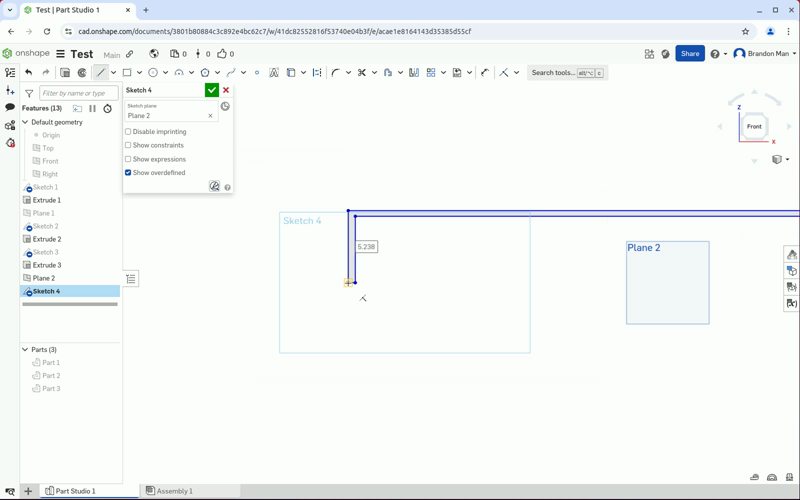
scroll(-6)
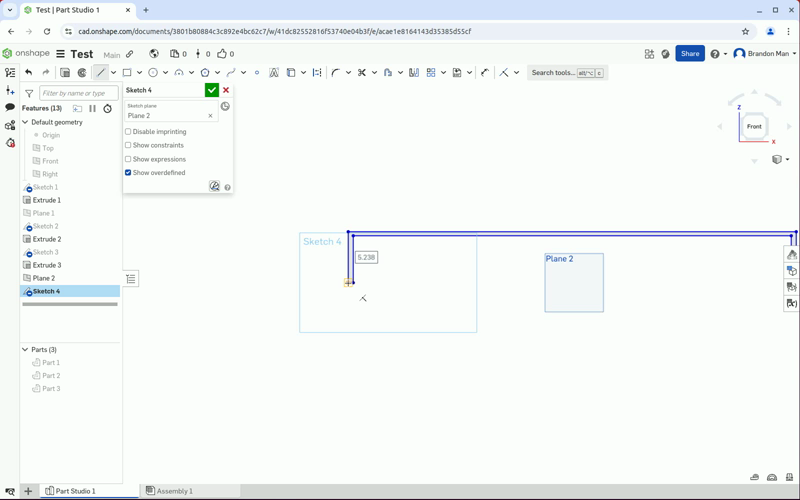
scroll(-6)
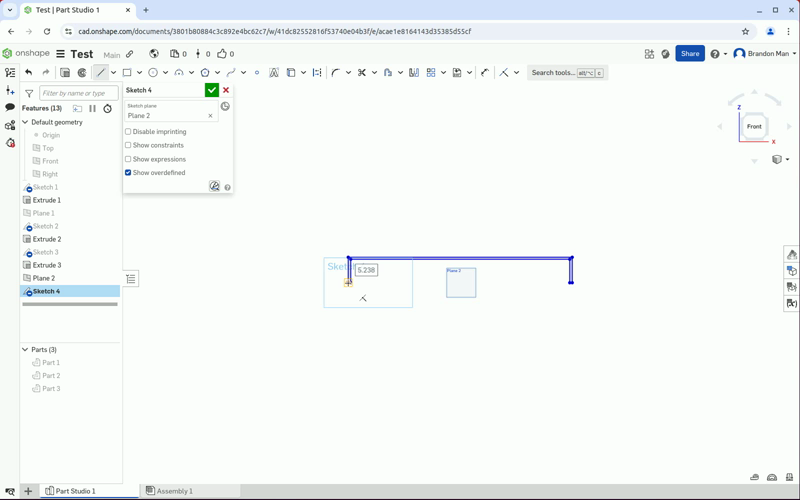
key(esc)
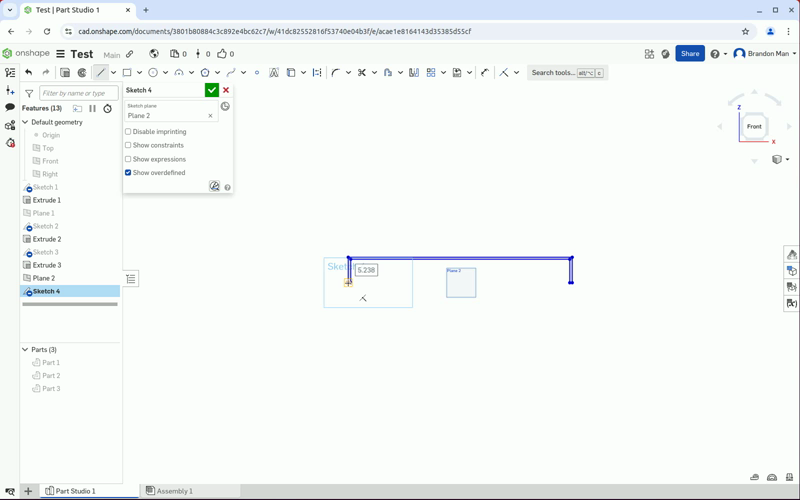
mouse_move(496, 258)
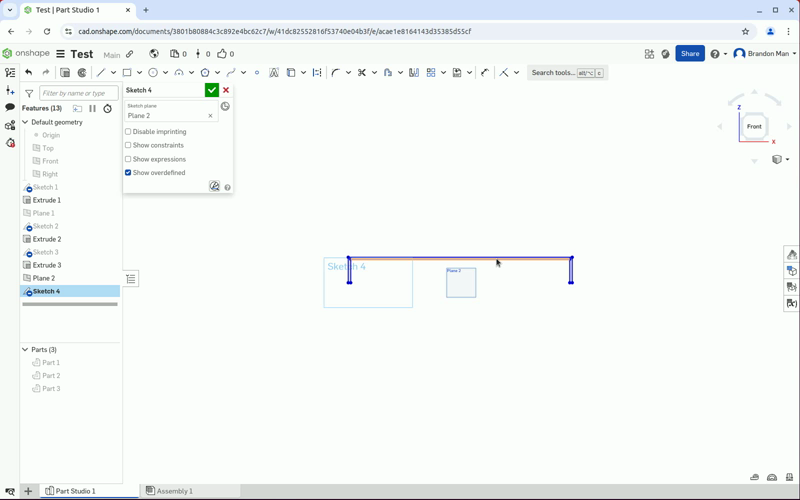
scroll(6)
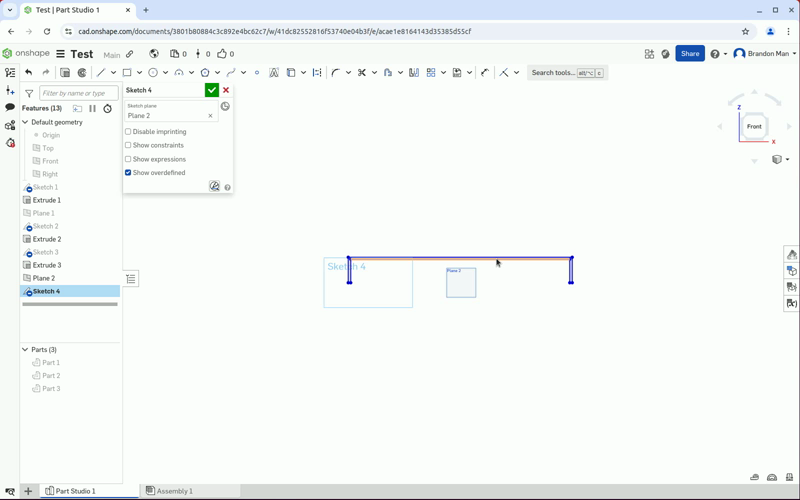
scroll(6)
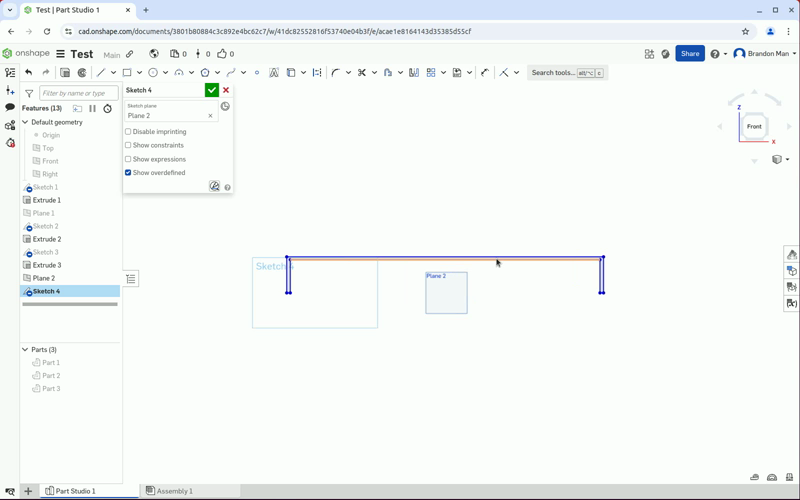
scroll(6)
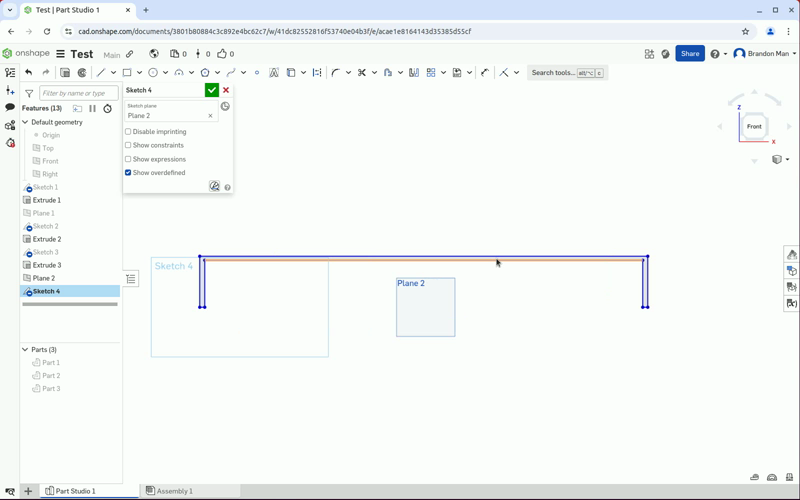
scroll(6)
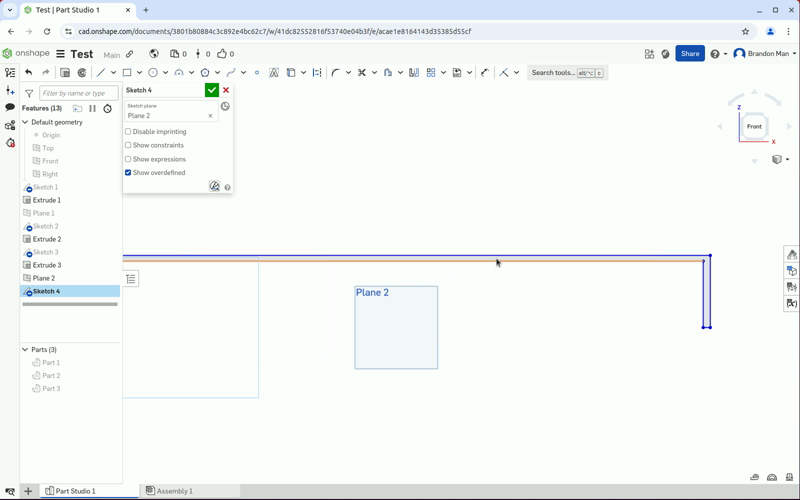
scroll(6)
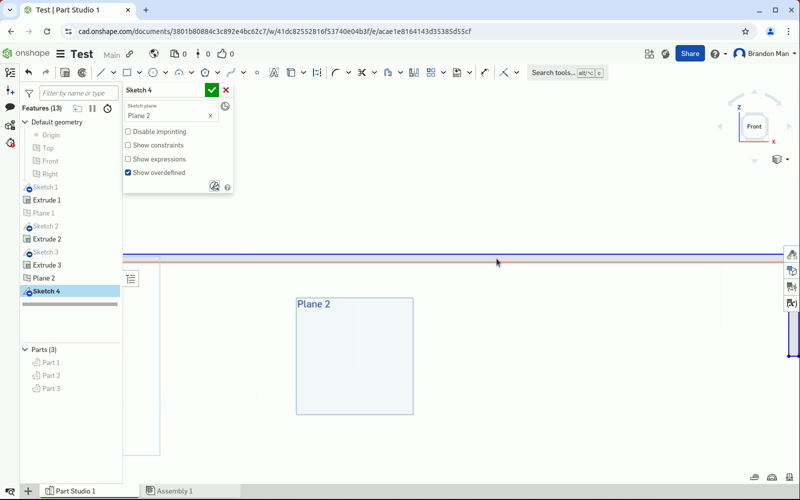
scroll(6)
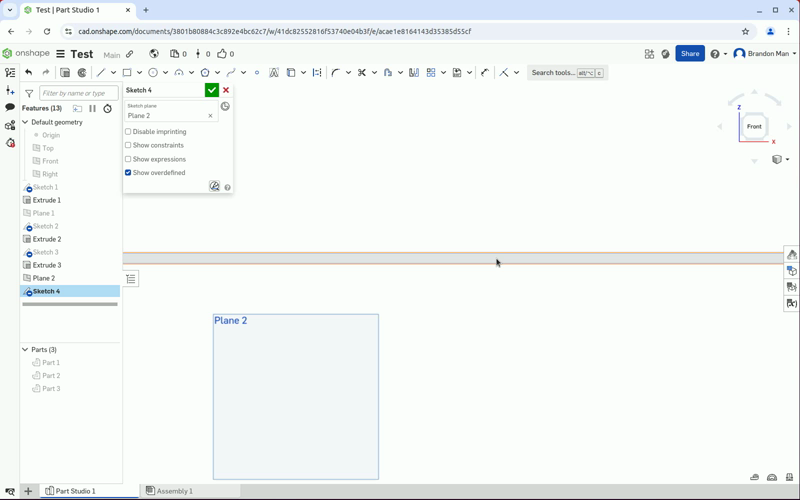
scroll(6)
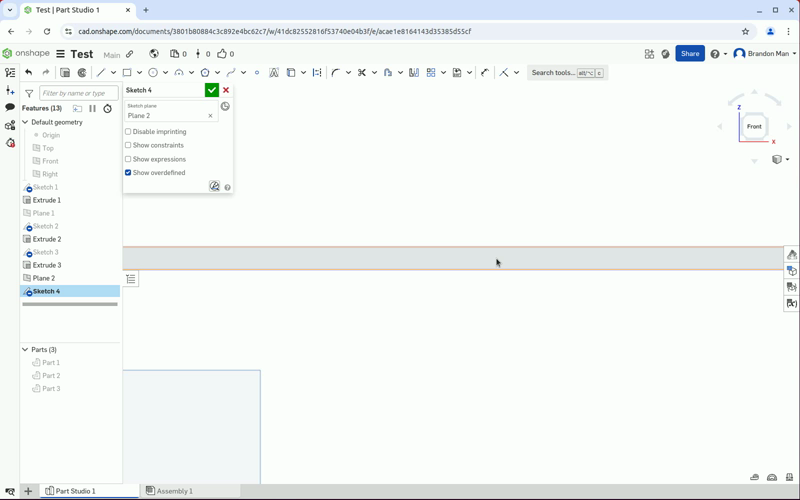
click(496, 258)
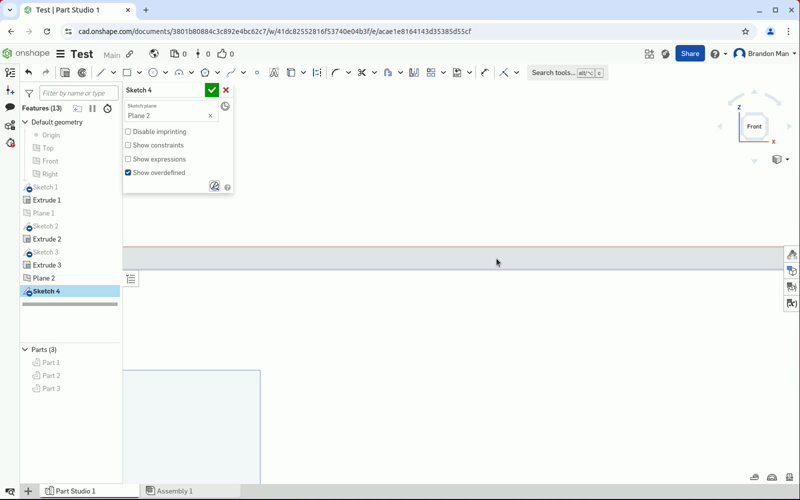
scroll(-6)
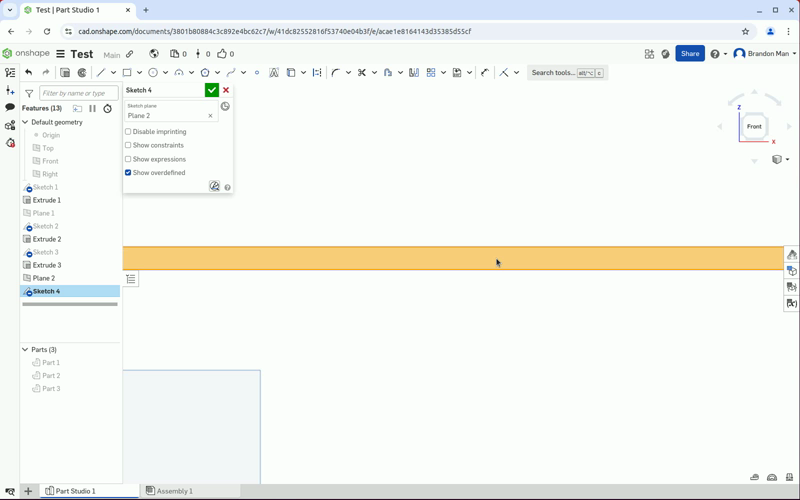
scroll(-6)
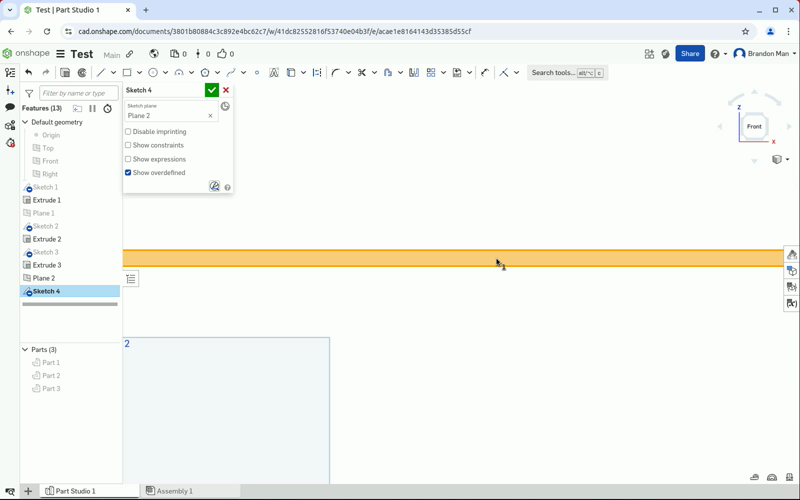
scroll(-6)
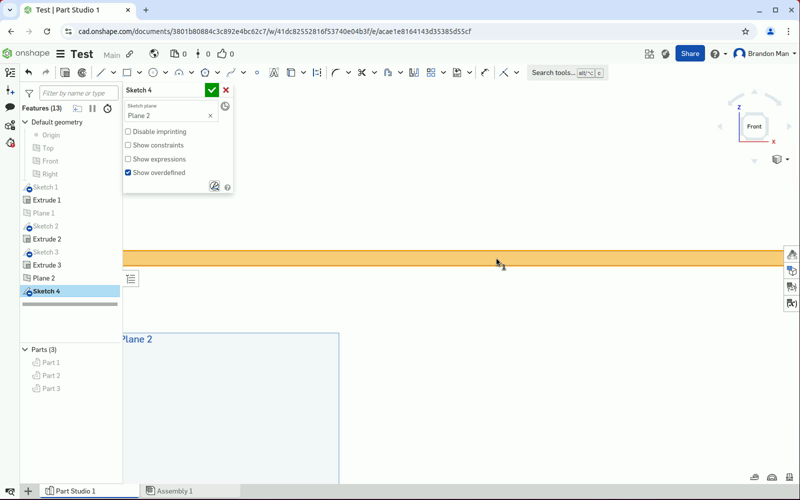
scroll(-6)
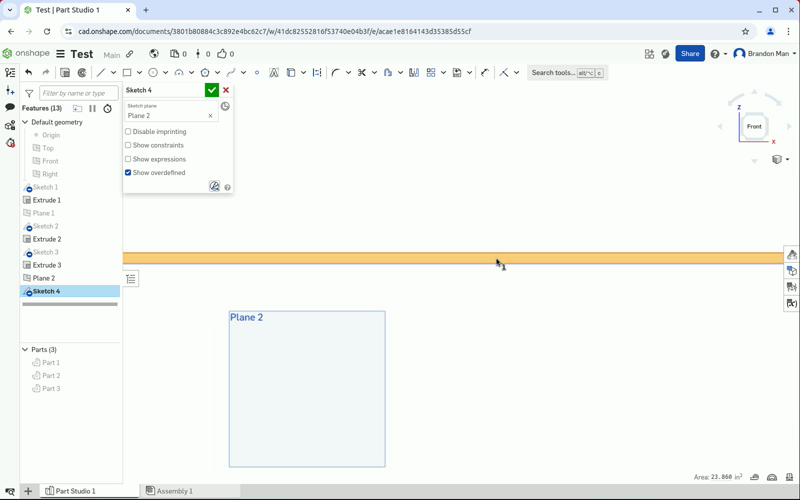
scroll(-6)
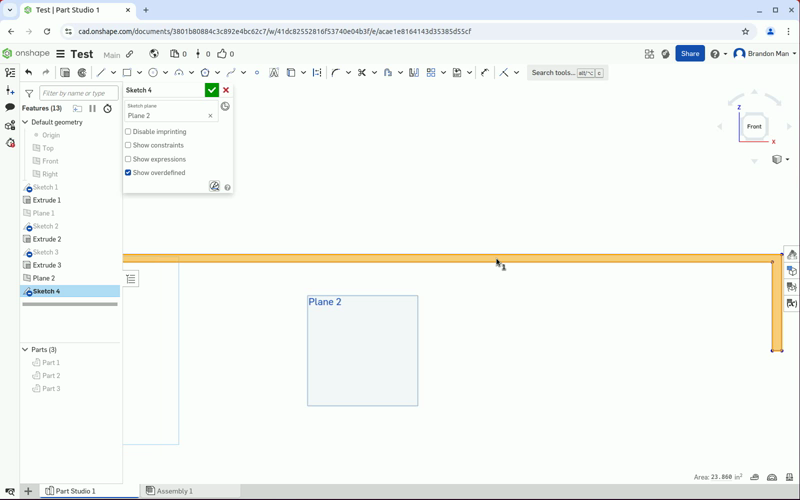
scroll(-6)
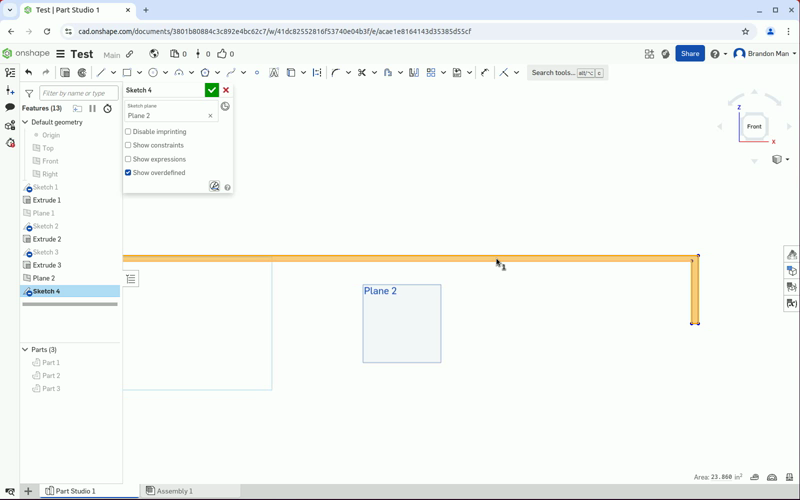
scroll(-6)
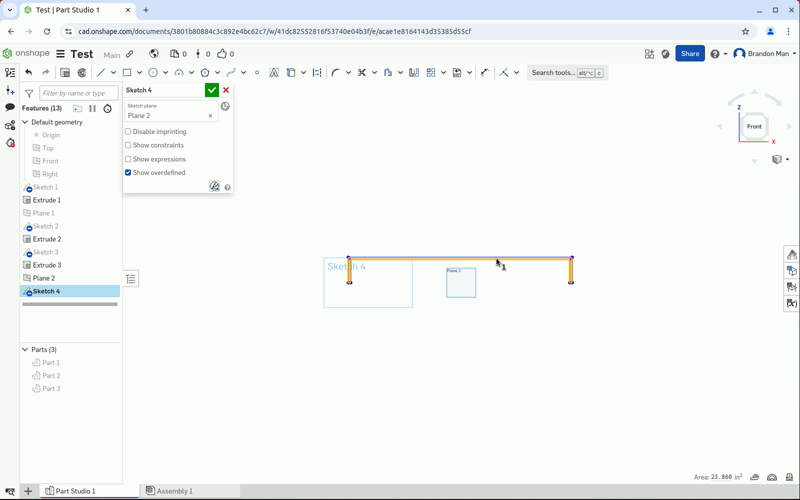
mouse_move(73, 352)
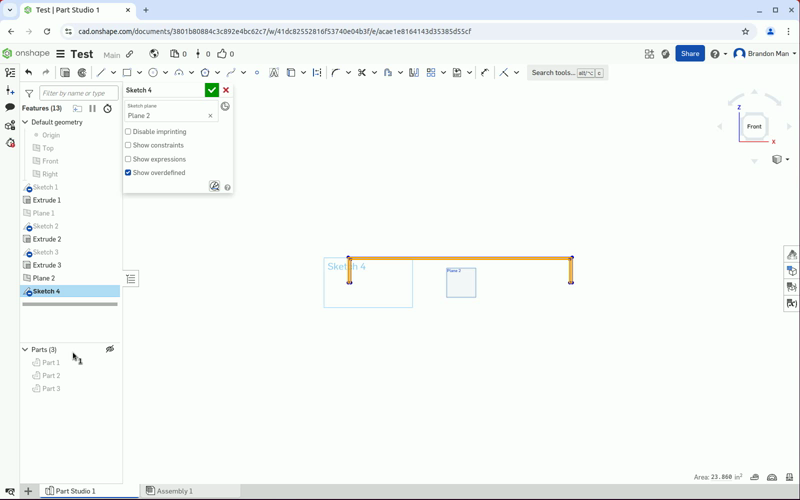
key(shift+y)
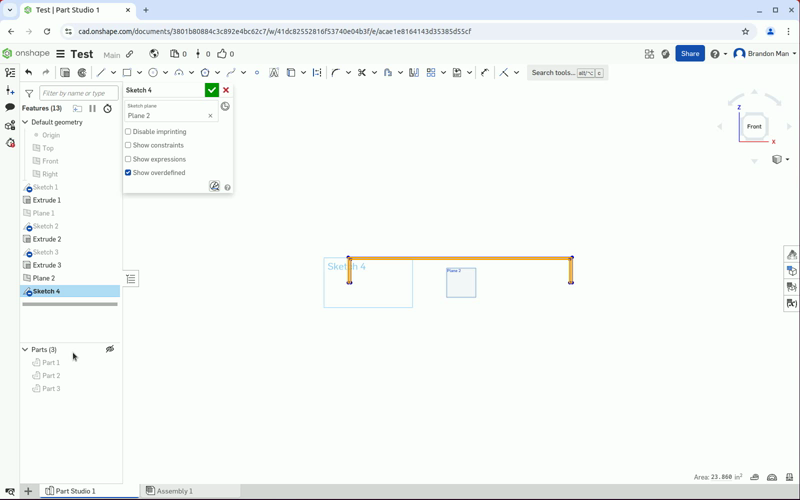
key(shift+e)
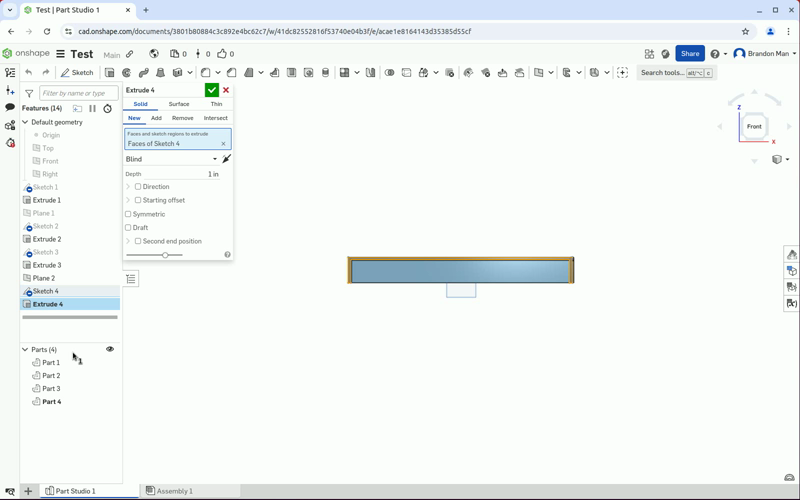
mouse_move(143, 106)
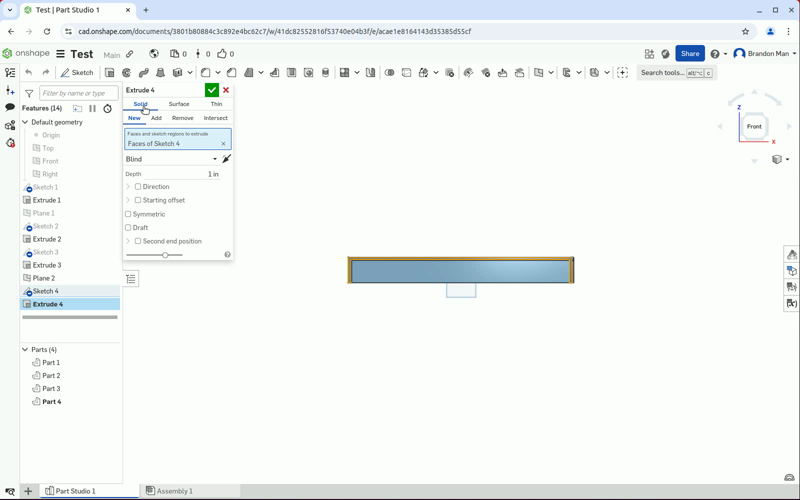
click(143, 106)
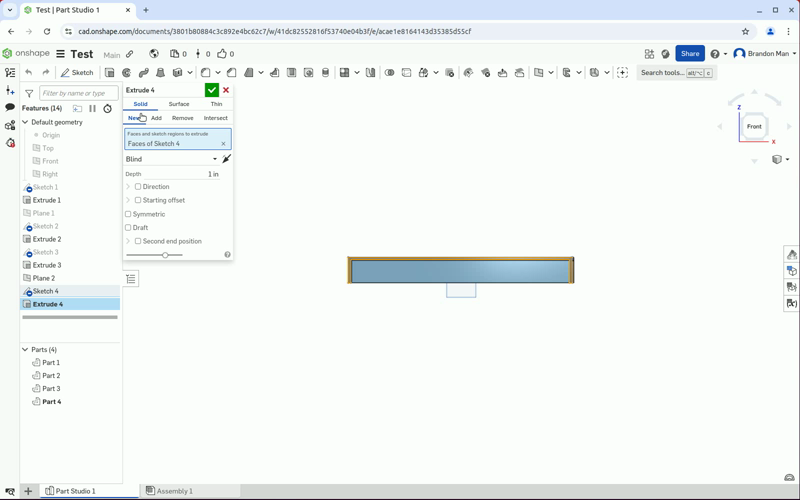
mouse_move(137, 120)
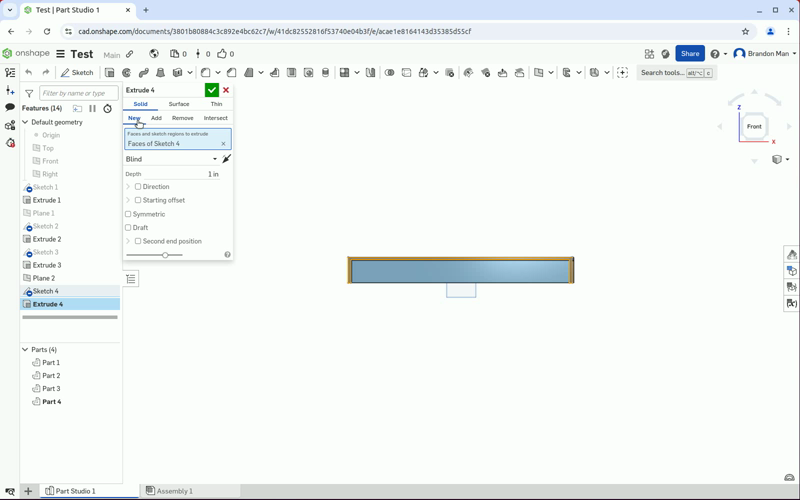
click(137, 120)
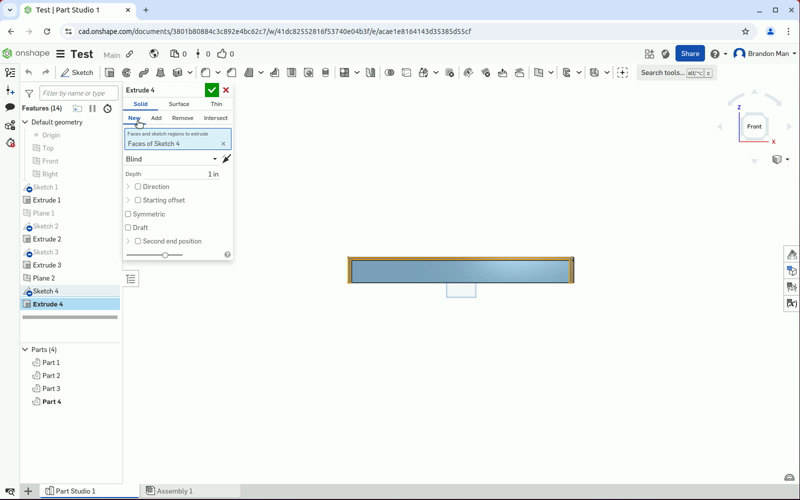
key(tab, 4)
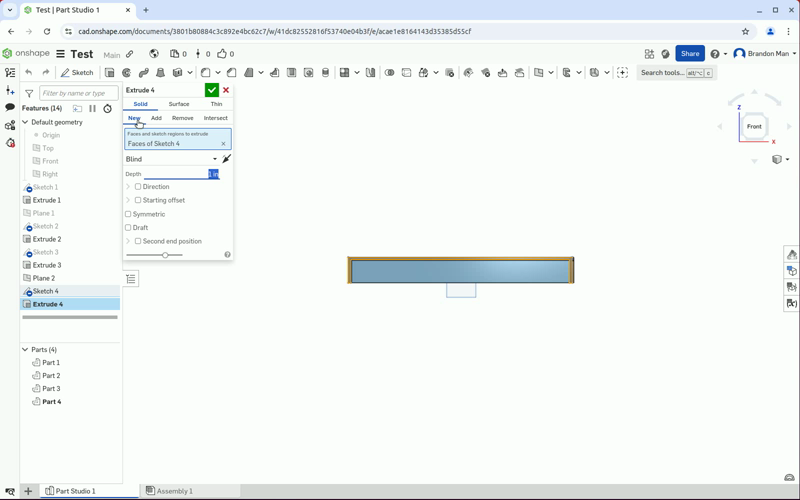
text(0.722)
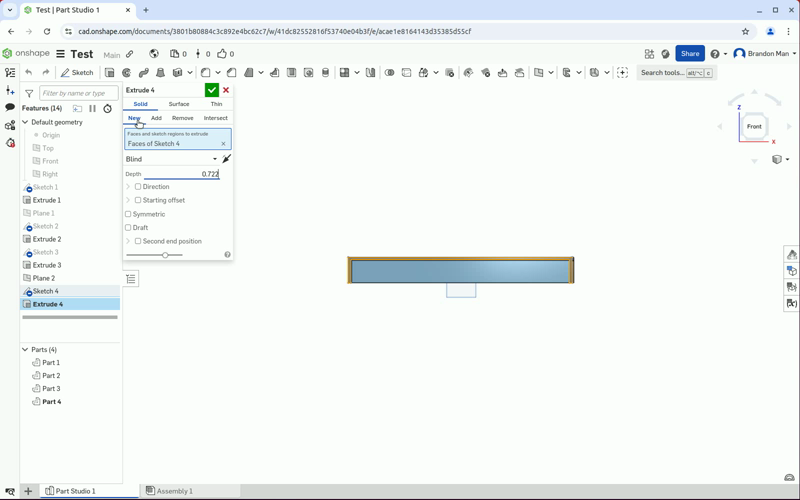
key(enter)
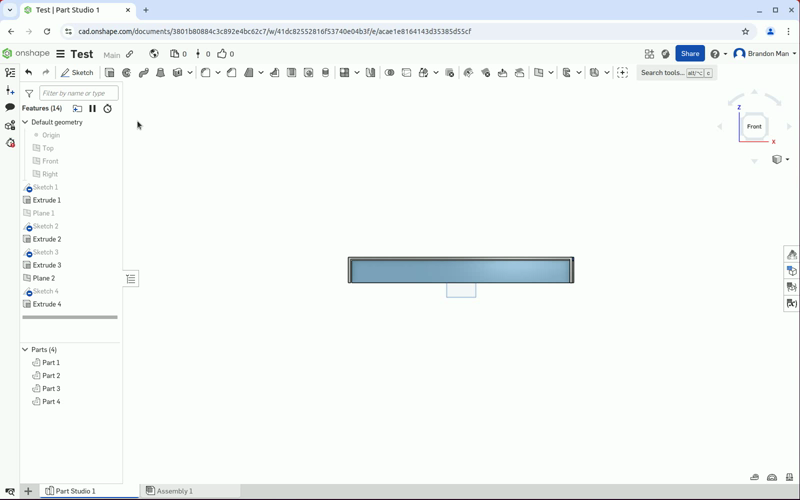
key(shift+h)
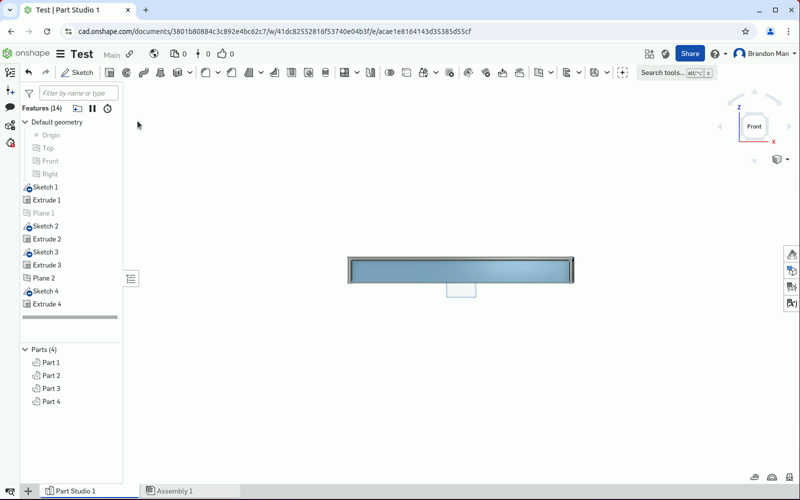
key(shift+h)
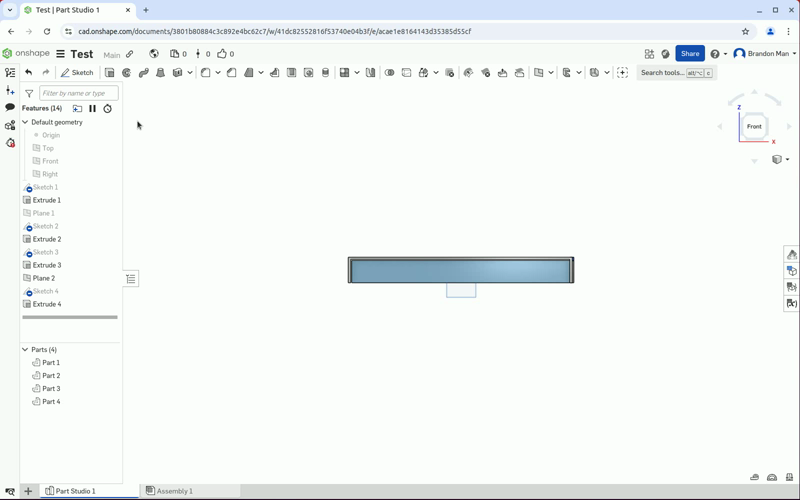
mouse_move(73, 189)
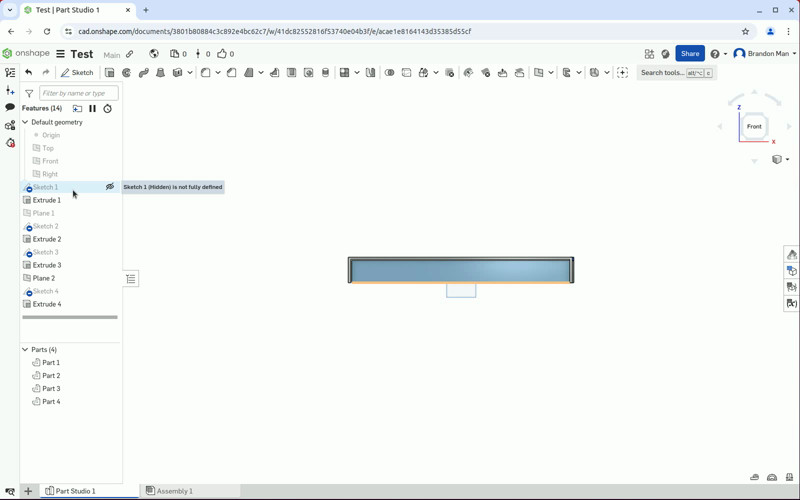
click(73, 189)
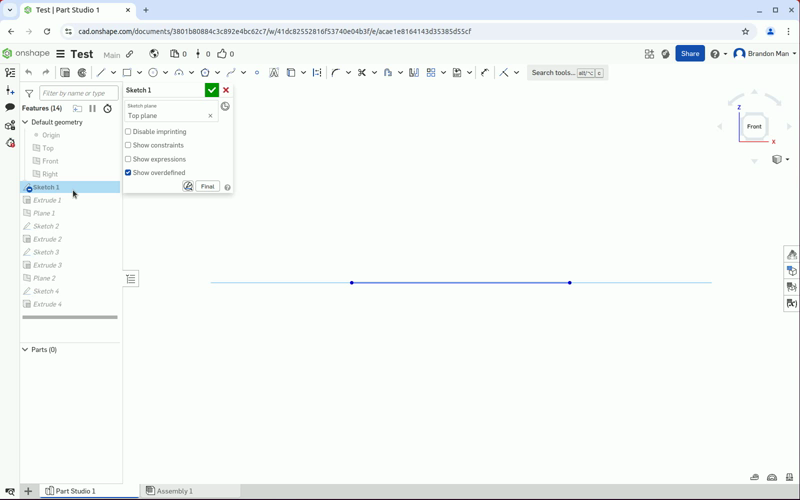
mouse_move(229, 92)
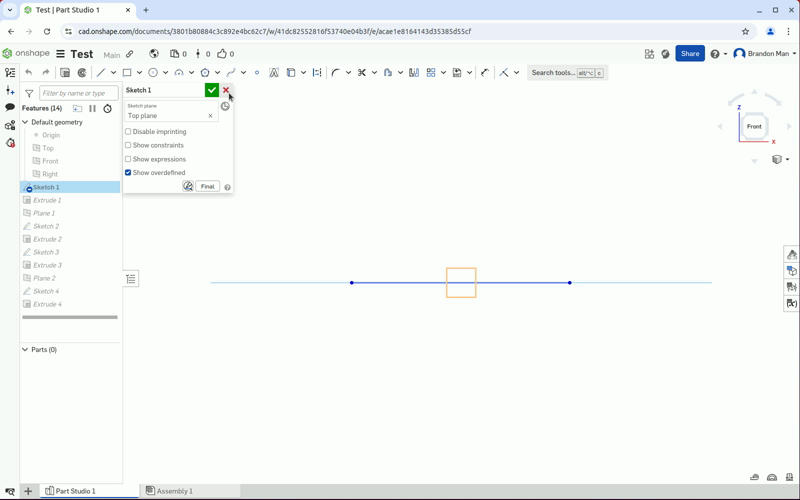
click(229, 92)
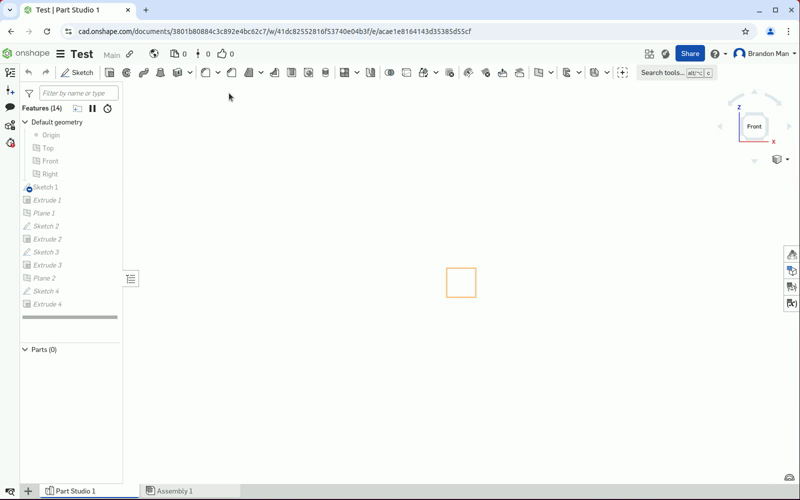
key(shift+s)
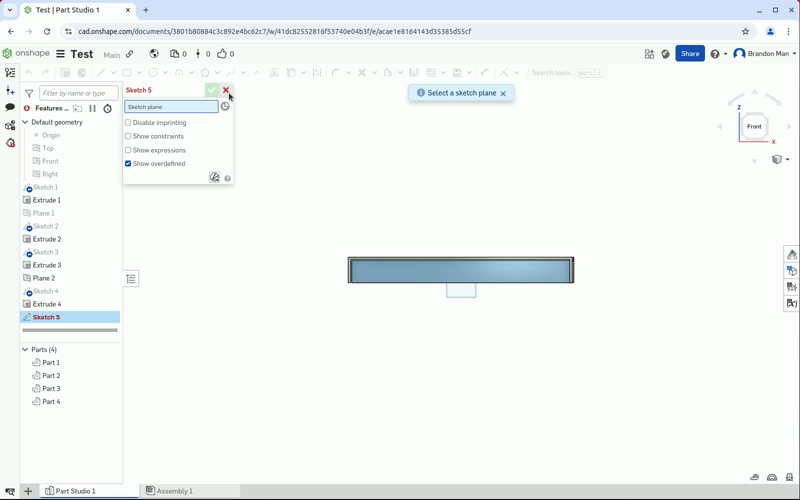
mouse_move(73, 280)
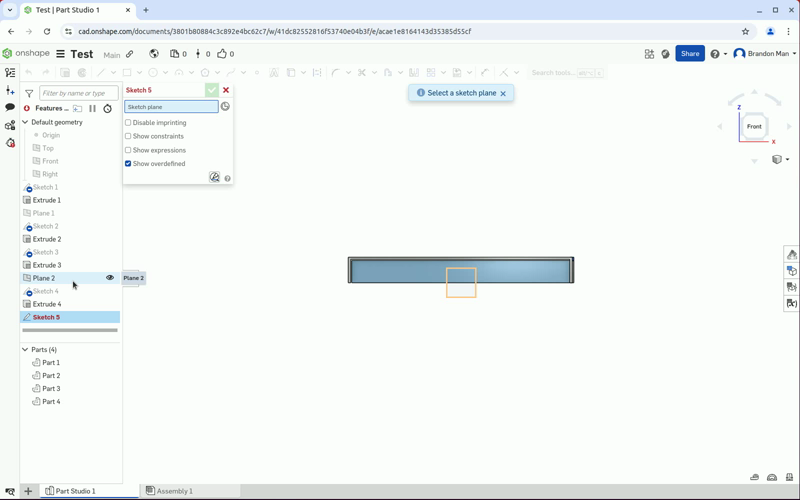
click(73, 280)
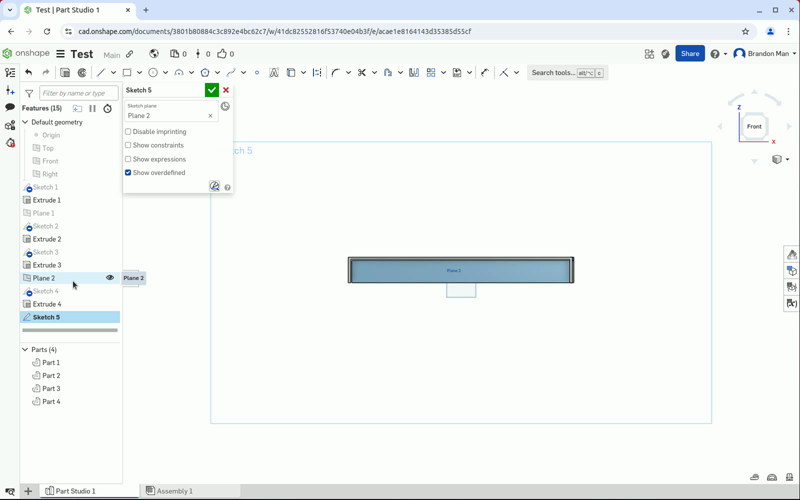
mouse_move(73, 352)
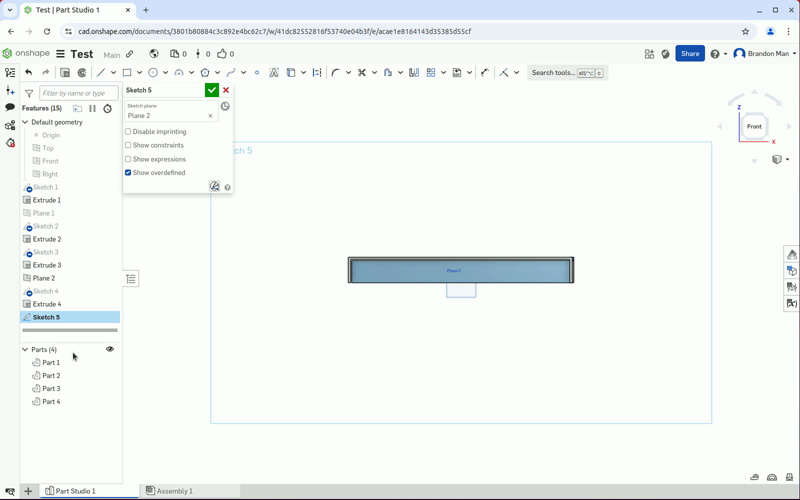
key(y)
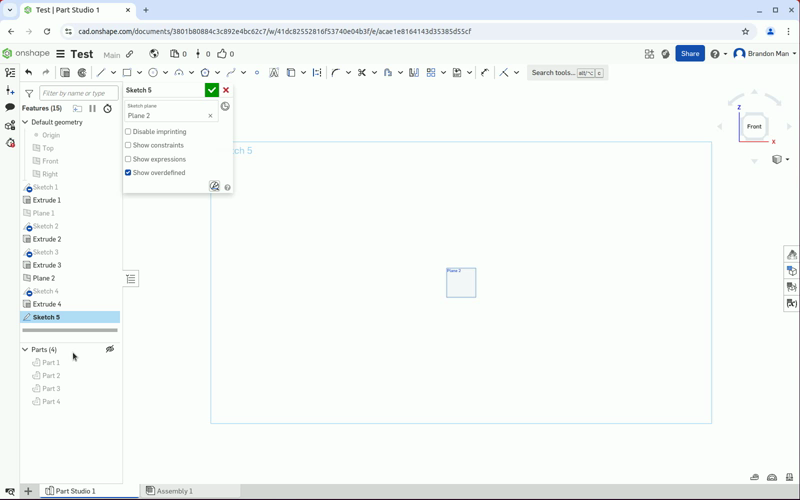
key(l)
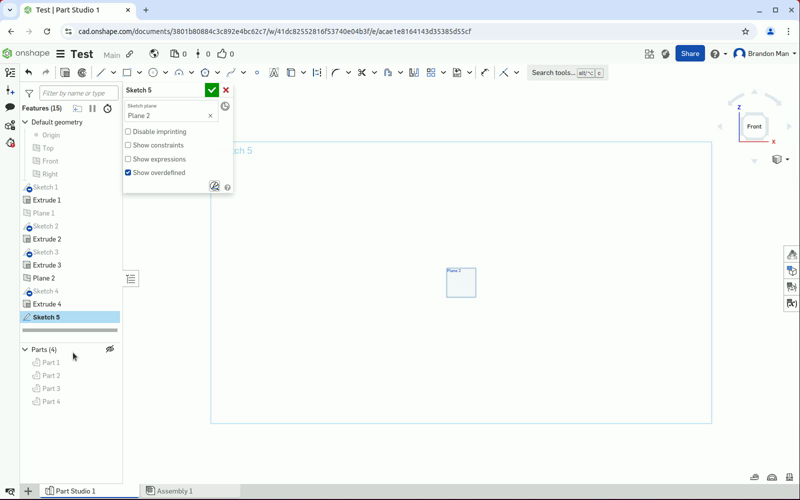
key_down(shift)
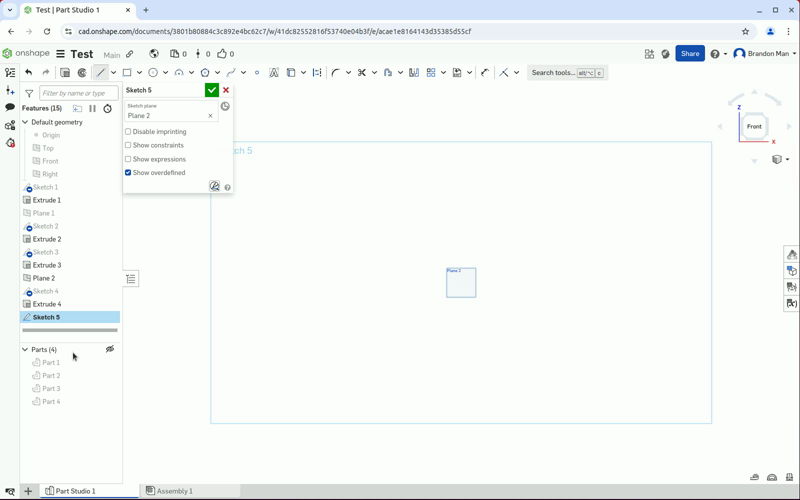
mouse_move(351, 282)
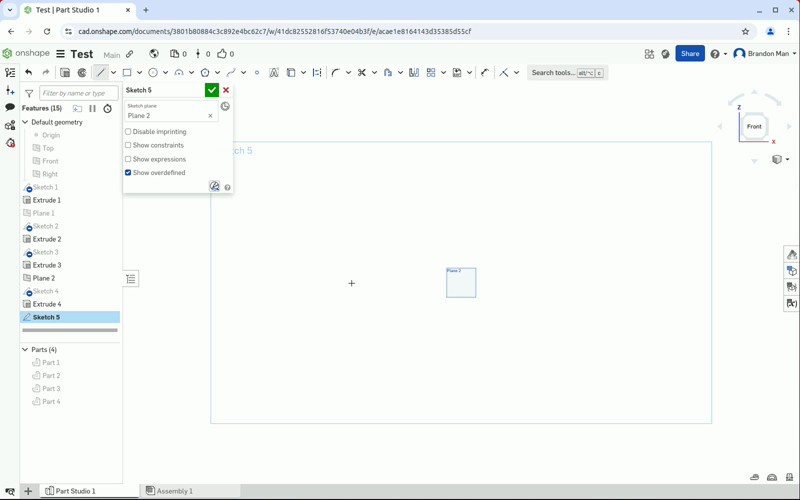
click(351, 282)
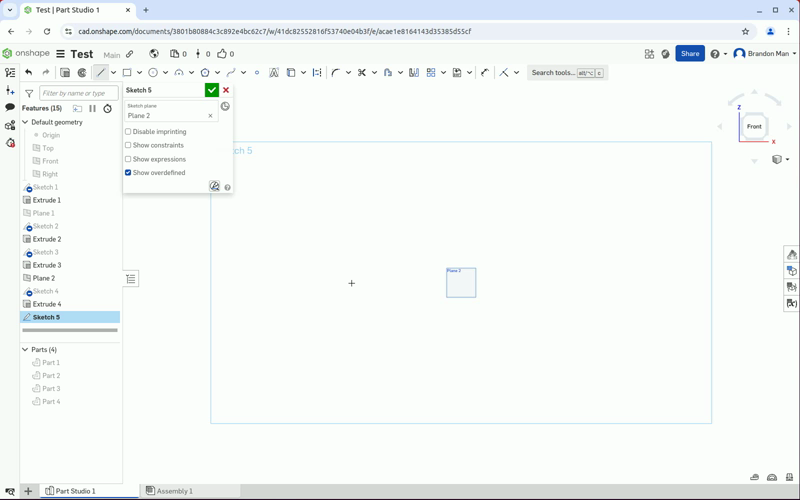
key_up(shift)
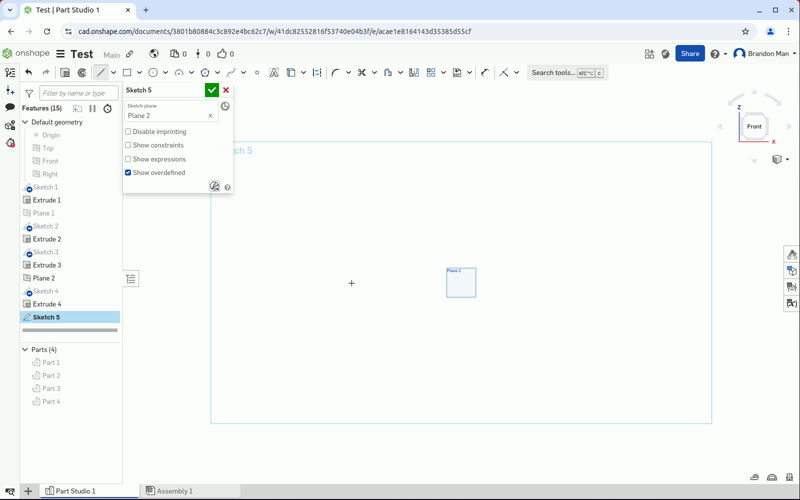
key_down(shift)
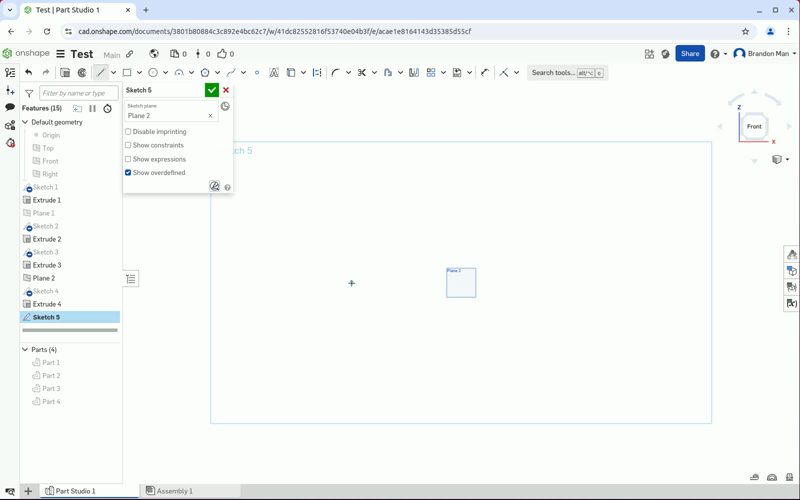
mouse_move(569, 282)
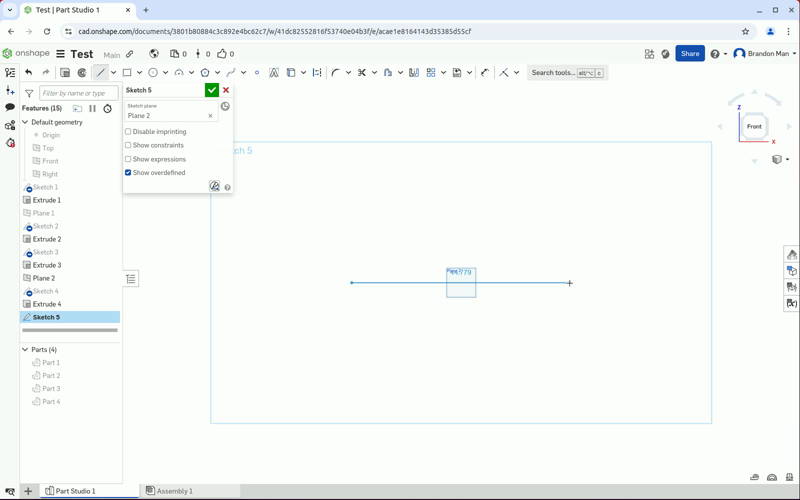
click(569, 282)
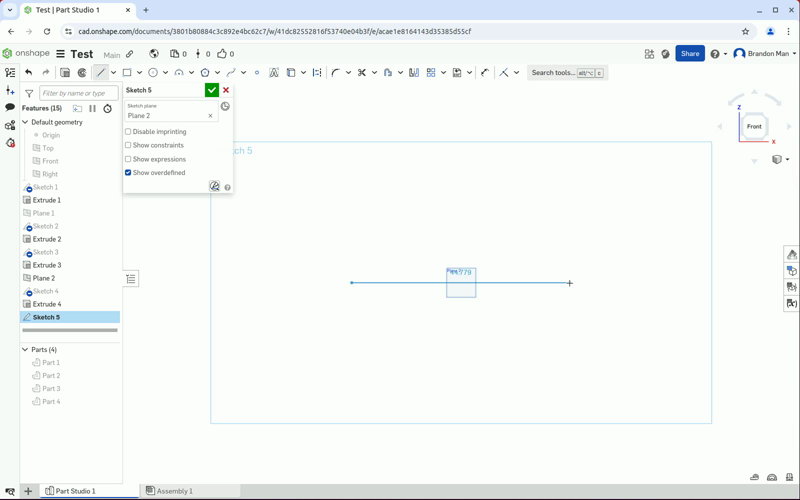
key_up(shift)
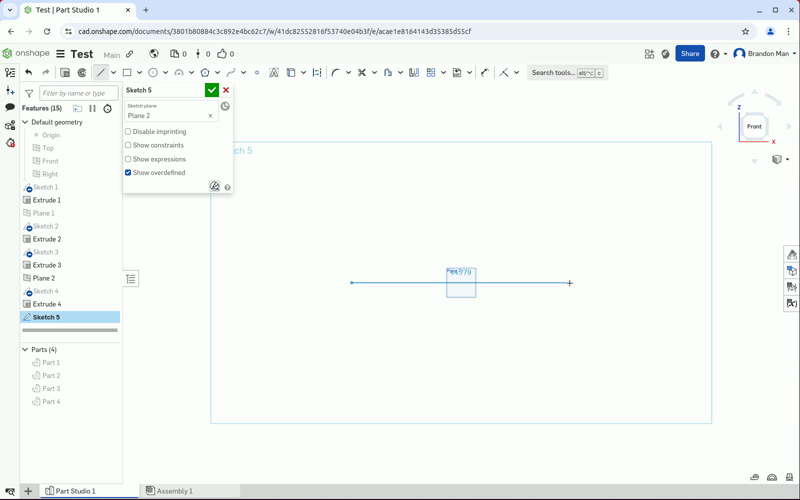
key_down(shift)
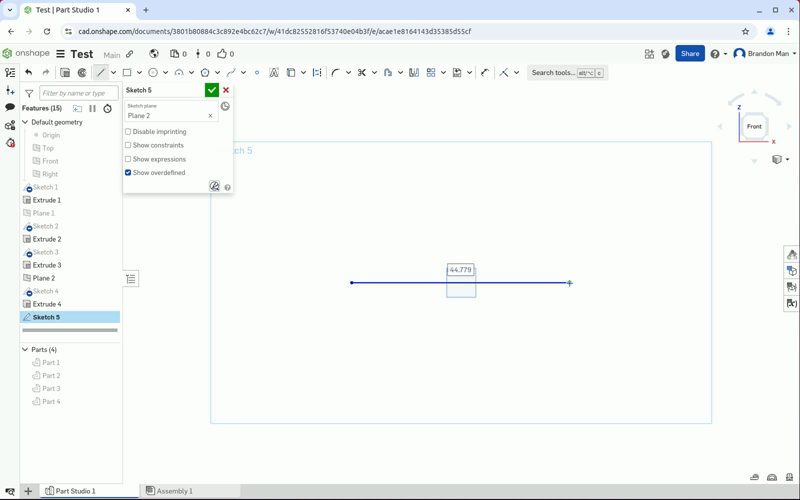
mouse_move(589, 282)
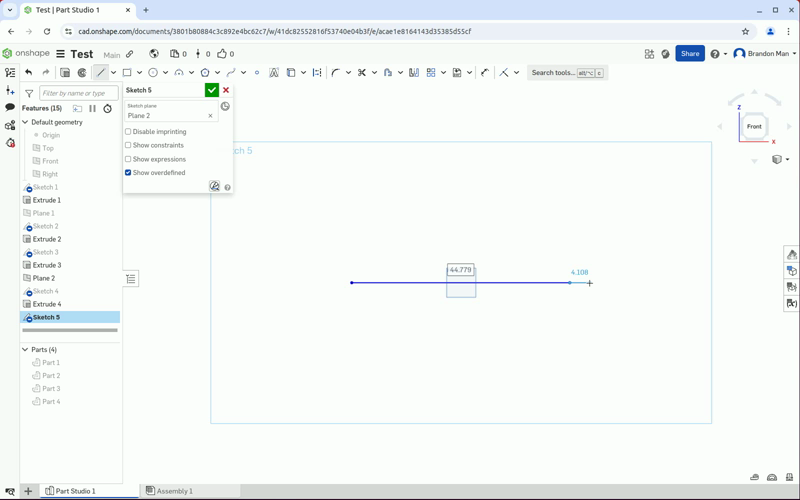
mouse_move(569, 260)
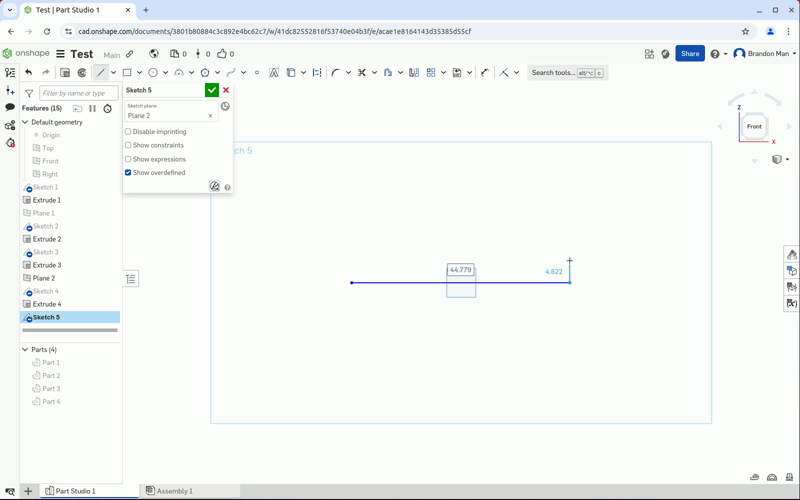
click(569, 260)
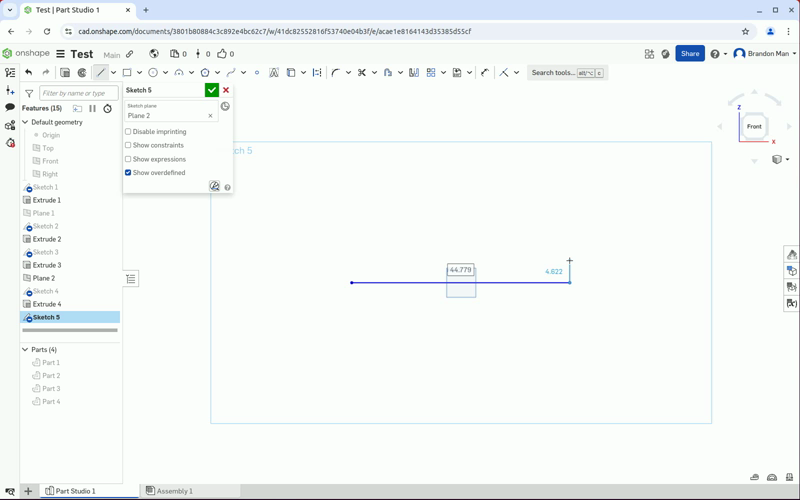
key_up(shift)
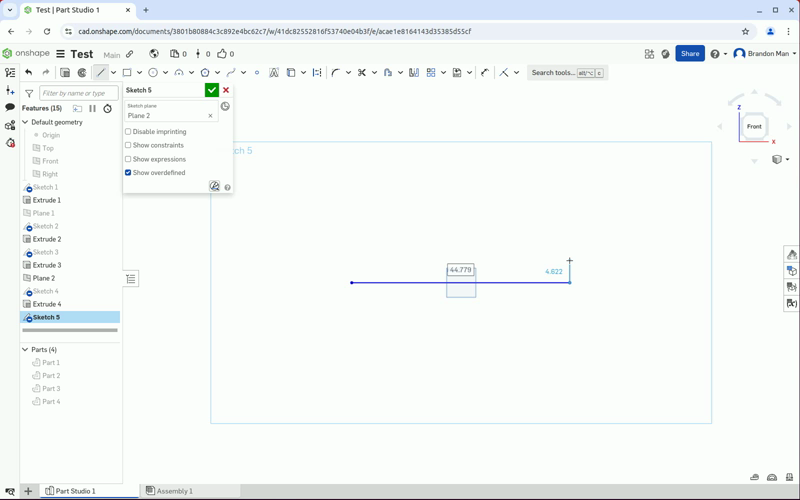
key_down(shift)
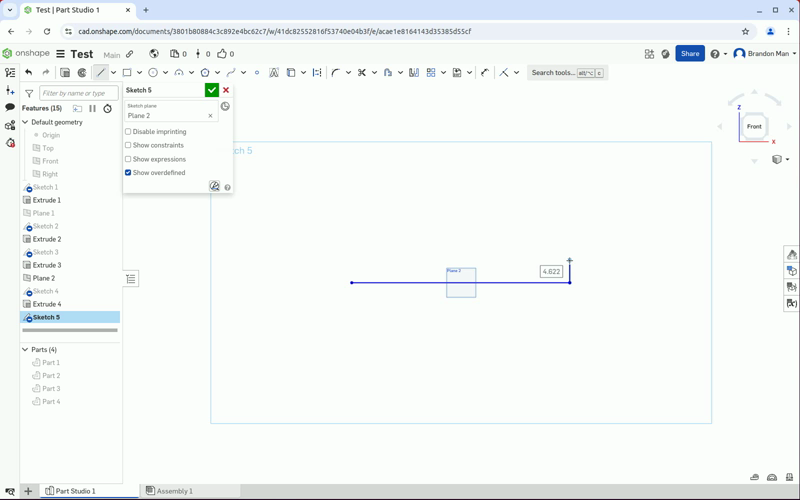
mouse_move(351, 260)
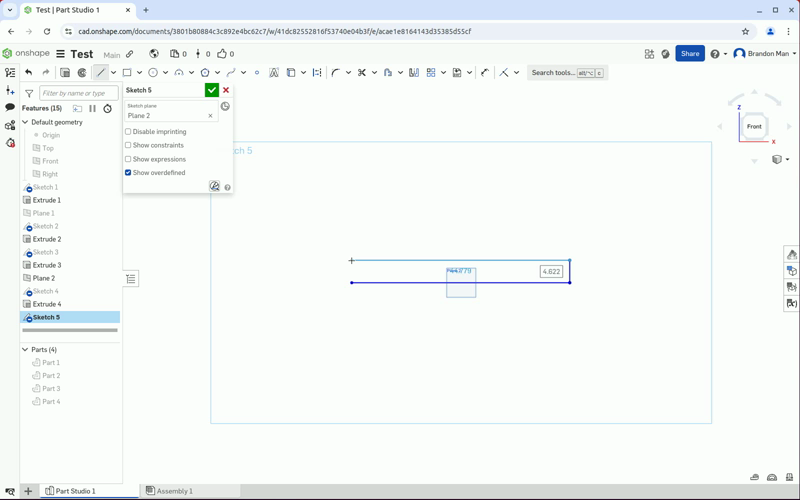
click(351, 260)
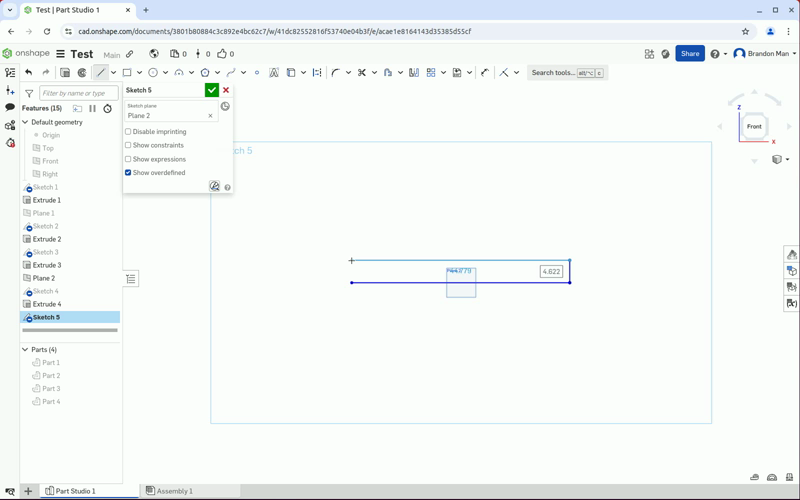
key_up(shift)
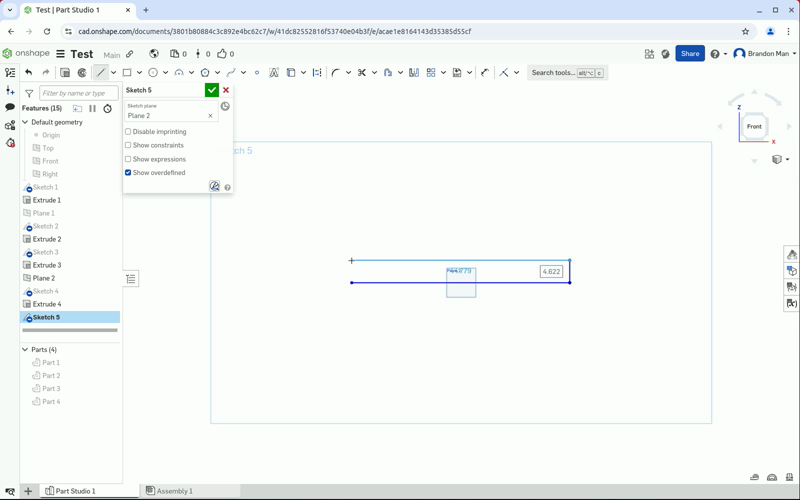
mouse_move(381, 260)
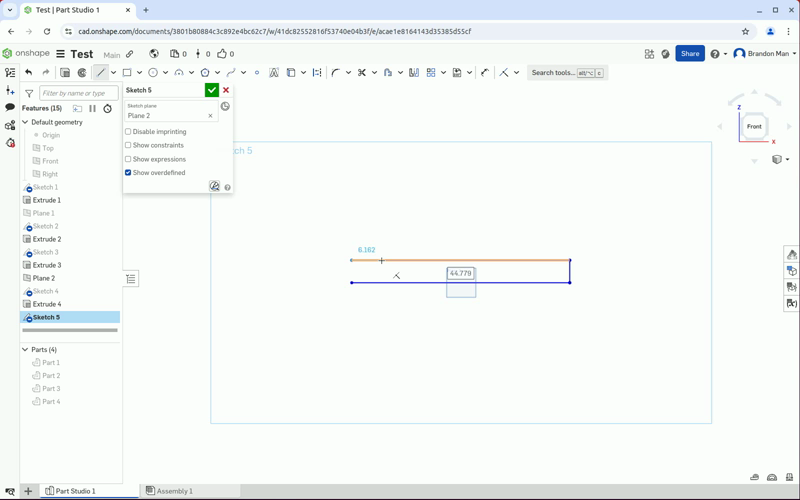
key_down(shift)
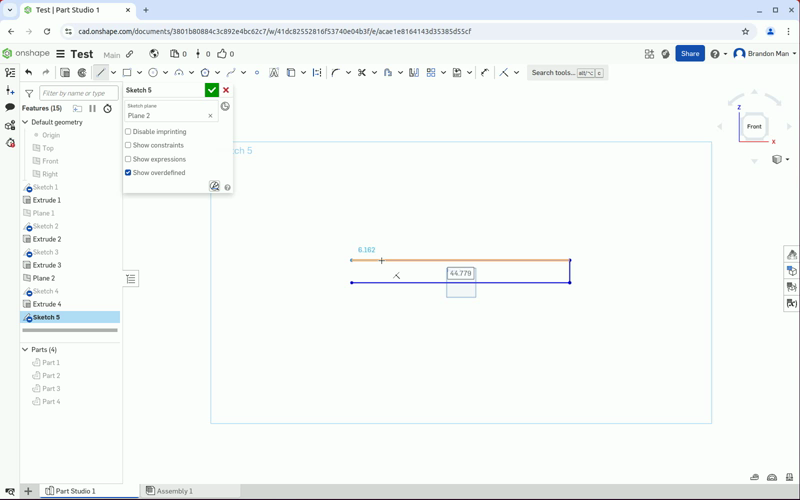
mouse_move(351, 282)
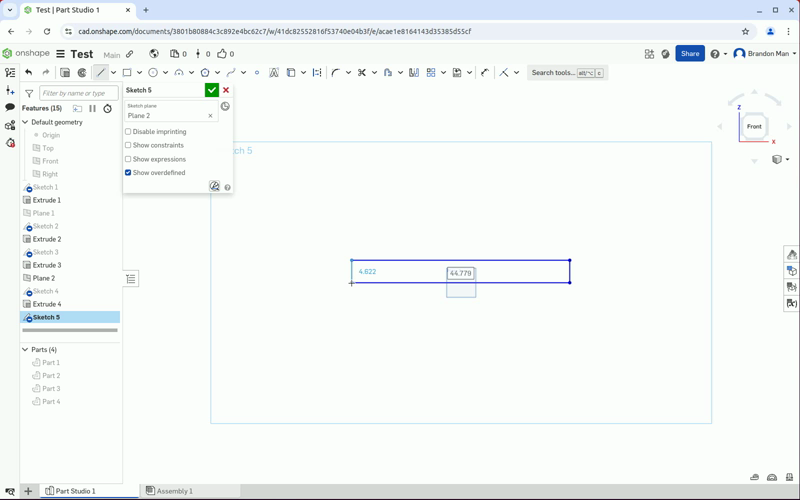
key_up(shift)
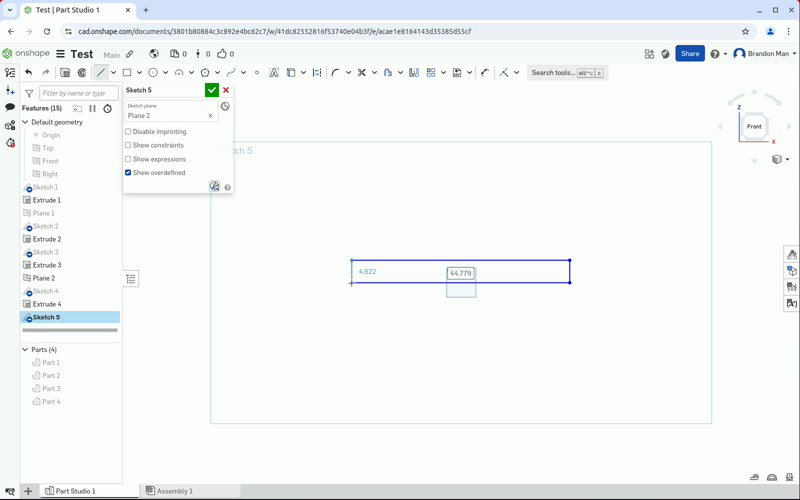
click(351, 282)
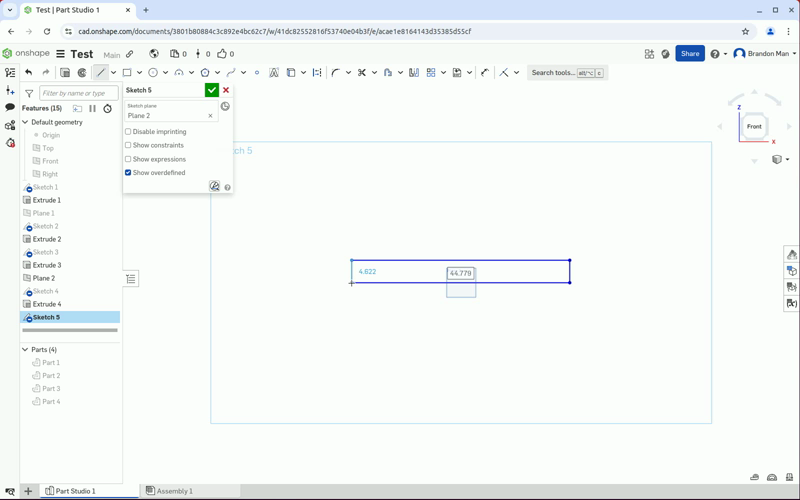
key(esc)
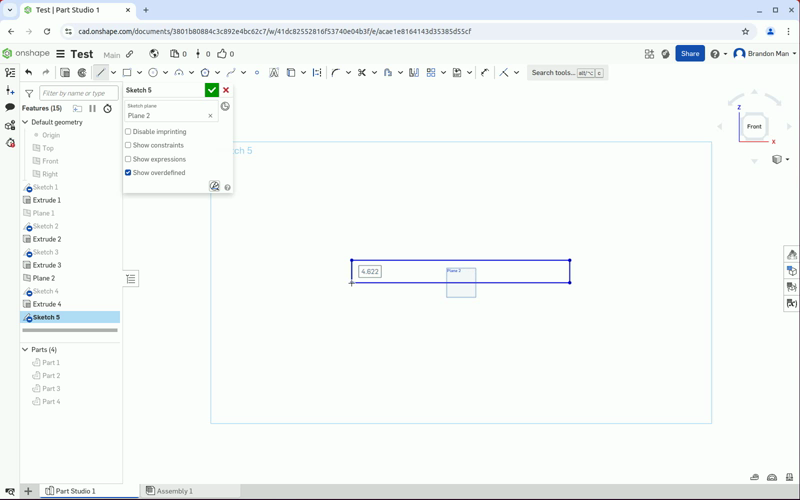
mouse_move(509, 278)
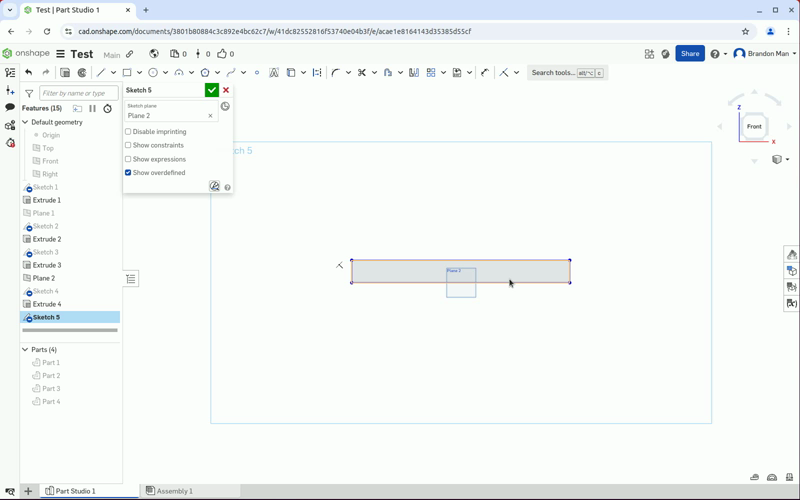
click(509, 278)
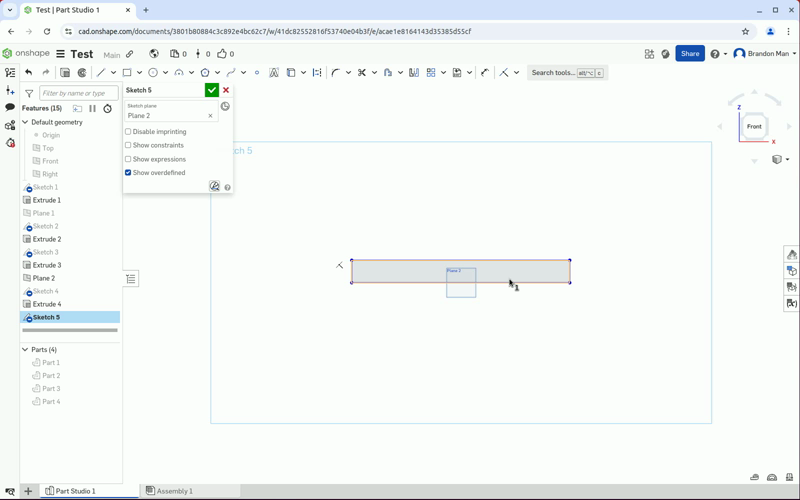
mouse_move(73, 352)
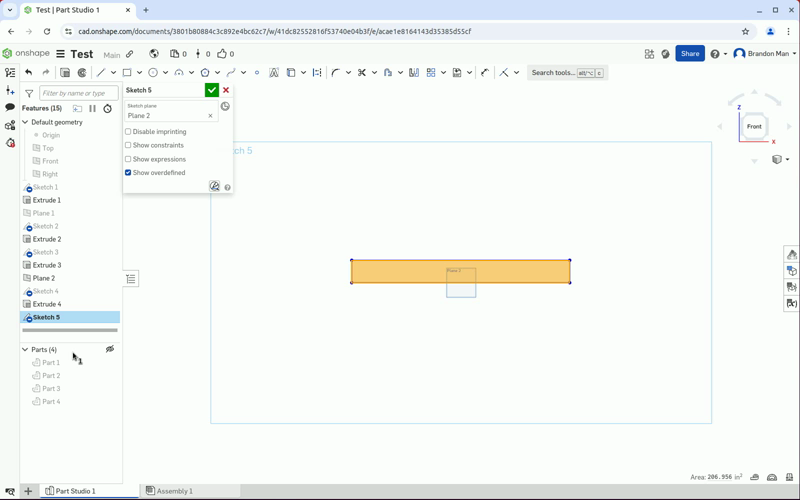
key(shift+y)
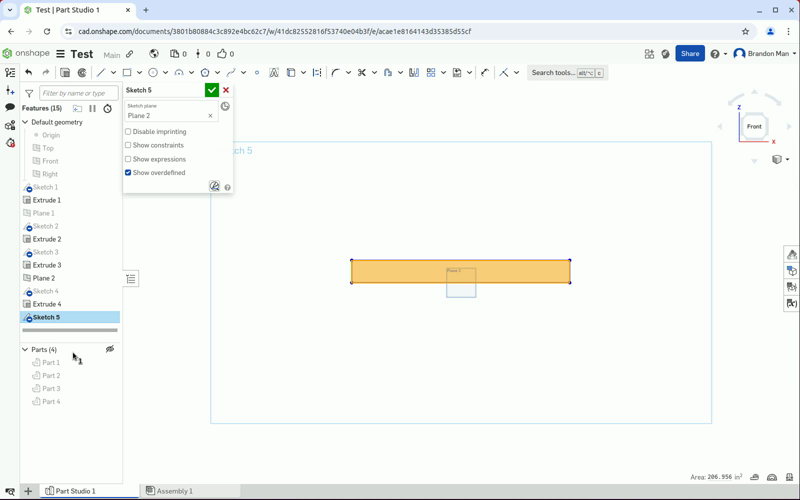
key(shift+e)
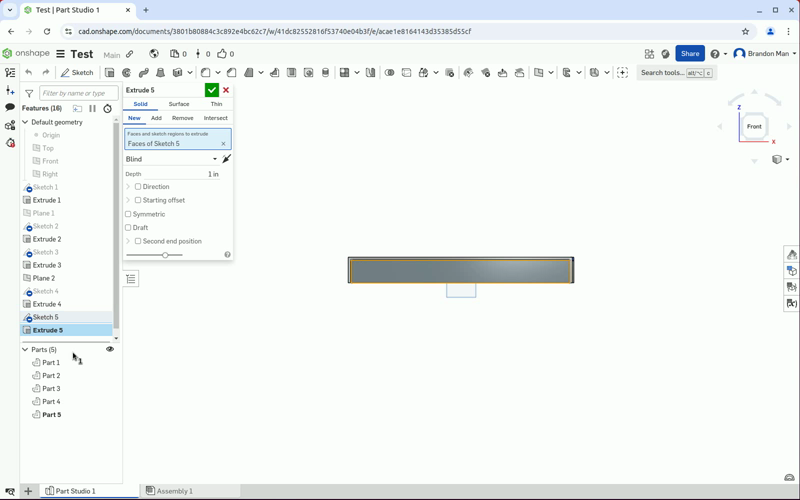
mouse_move(143, 106)
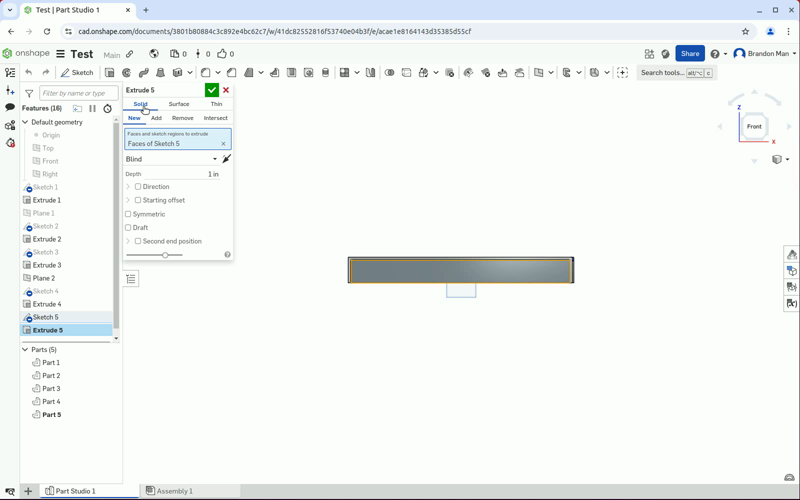
click(143, 106)
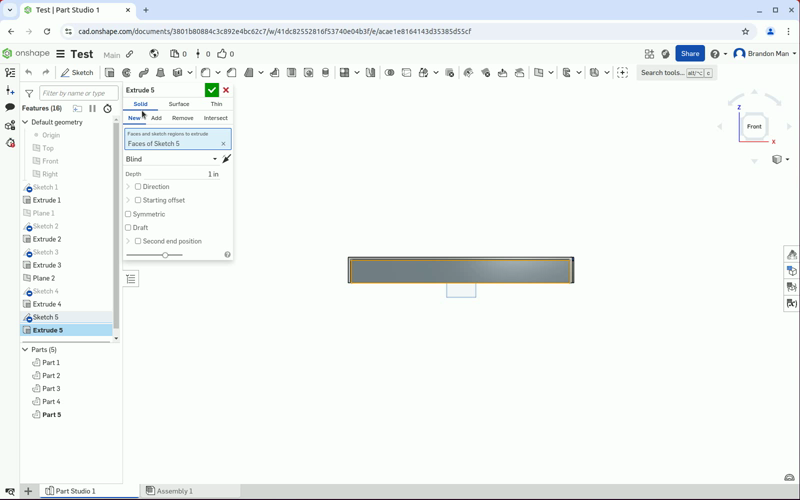
mouse_move(137, 120)
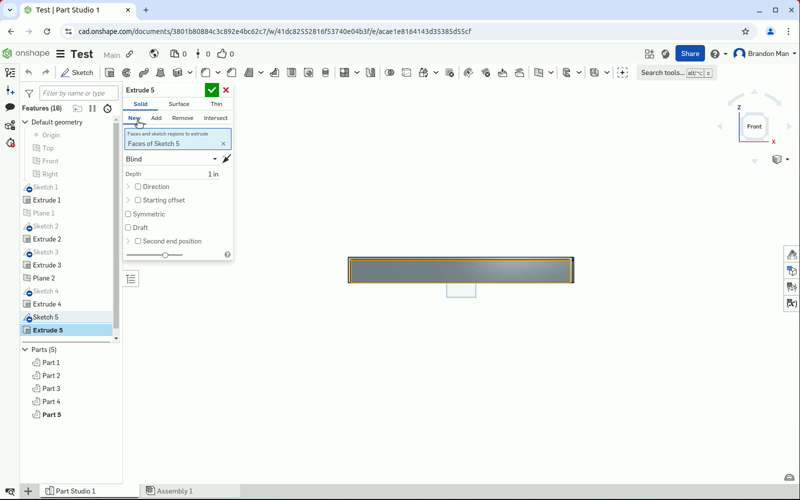
click(137, 120)
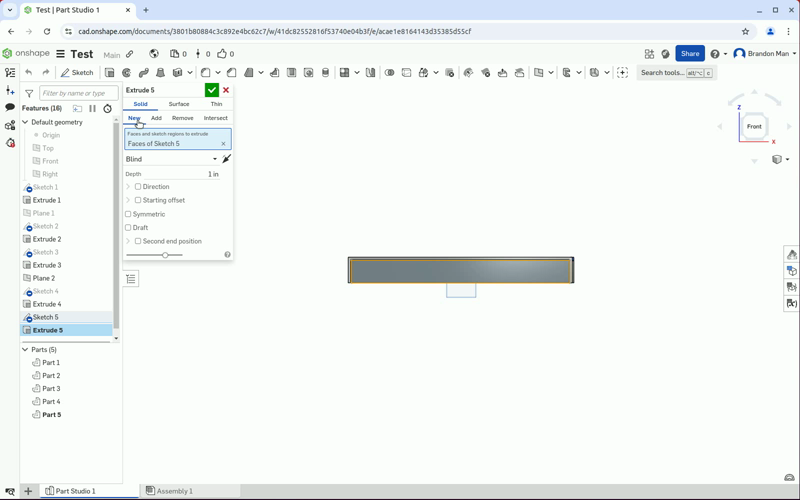
key(tab, 4)
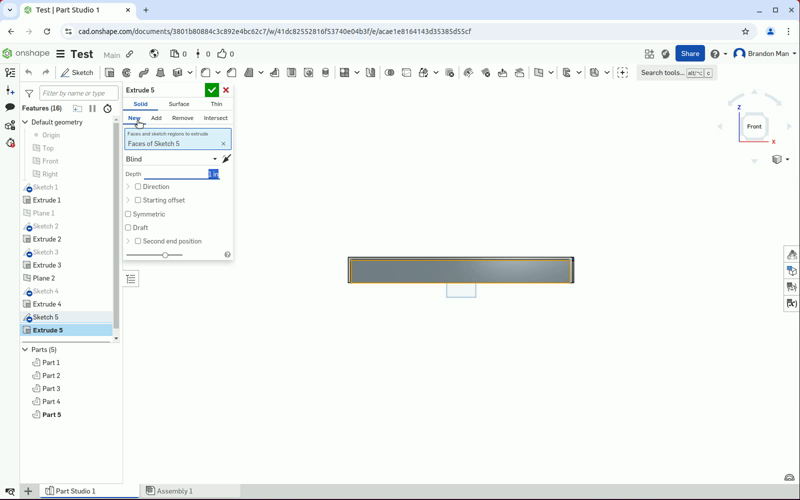
text(0.722)
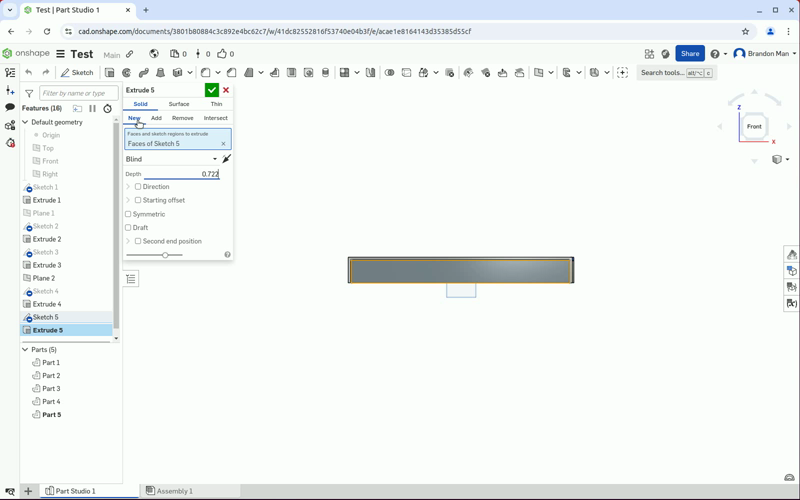
key(enter)
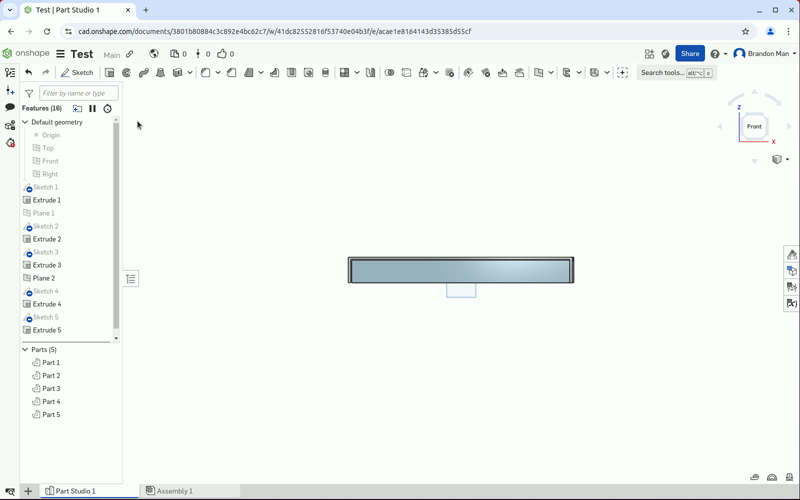
key(shift+h)
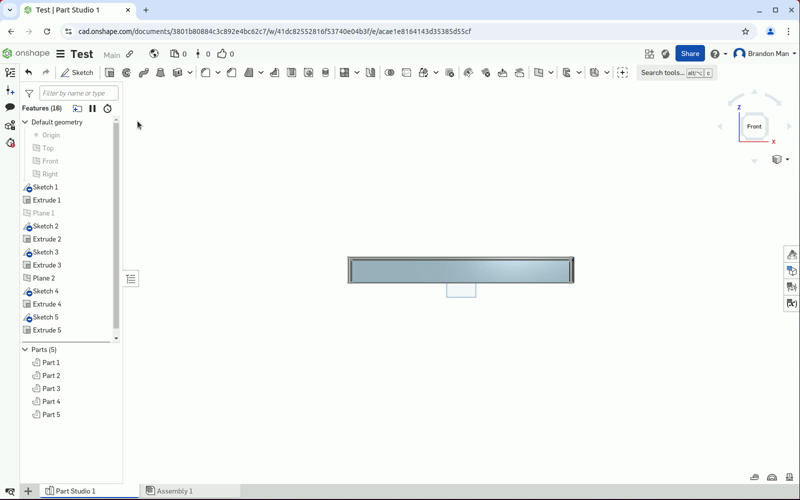
key(shift+h)
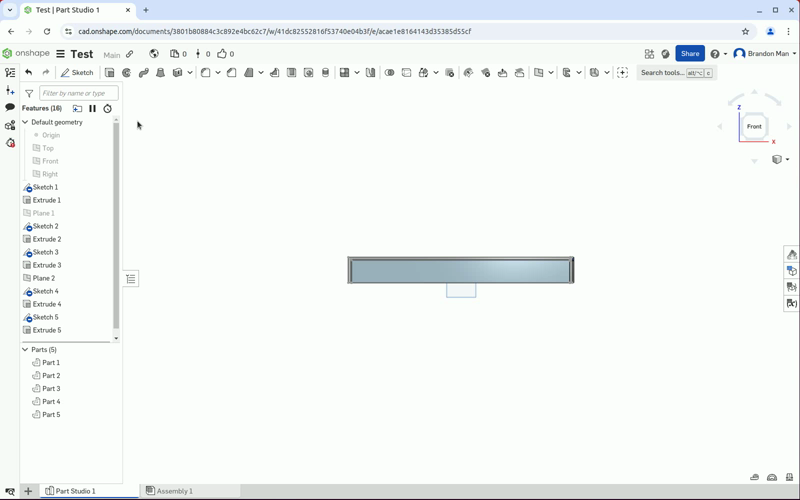
key(shift+7)
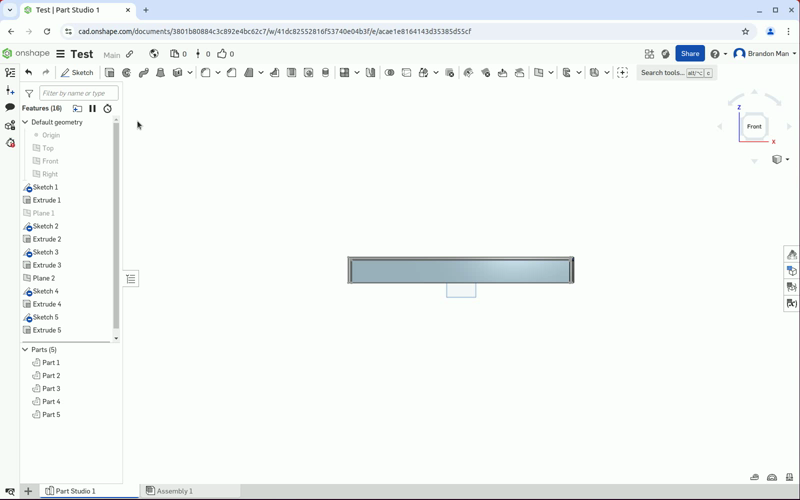
key(left, 2)
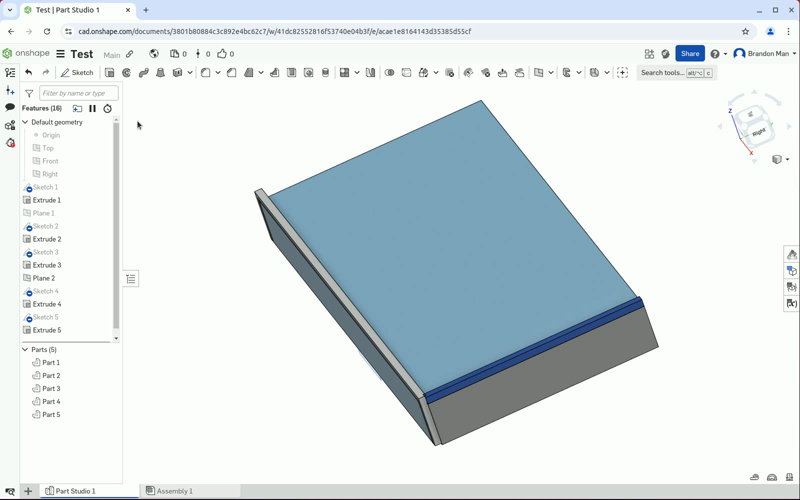
key(down, 2)
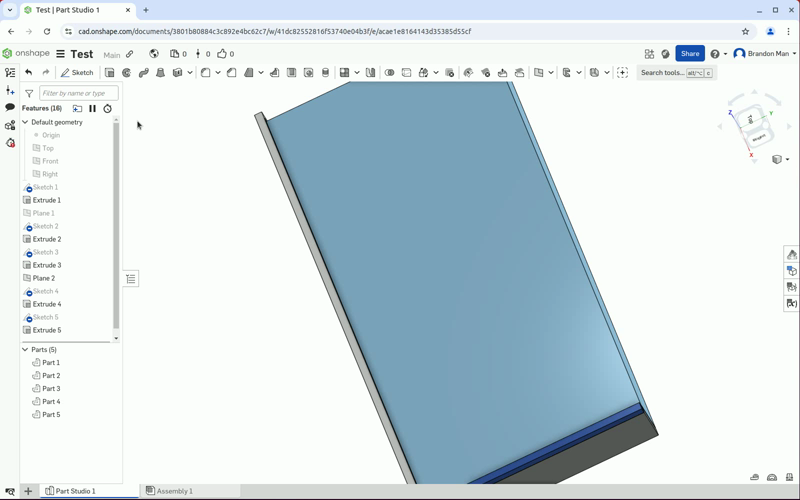
key(up, 2)
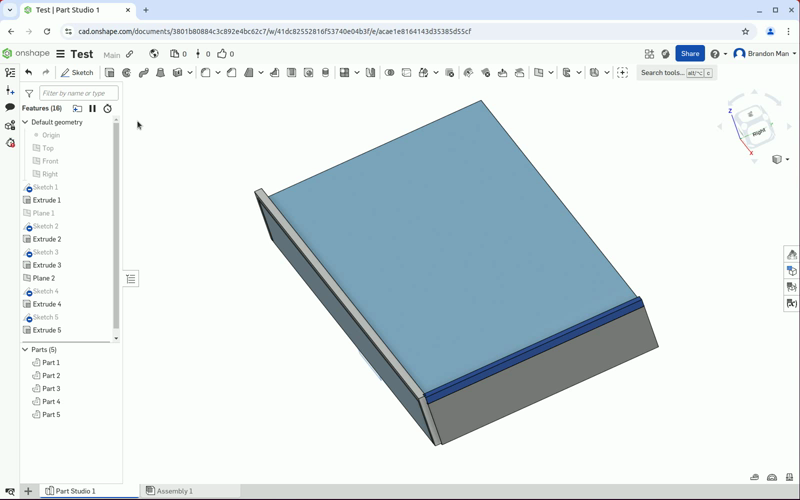
key(right, 2)
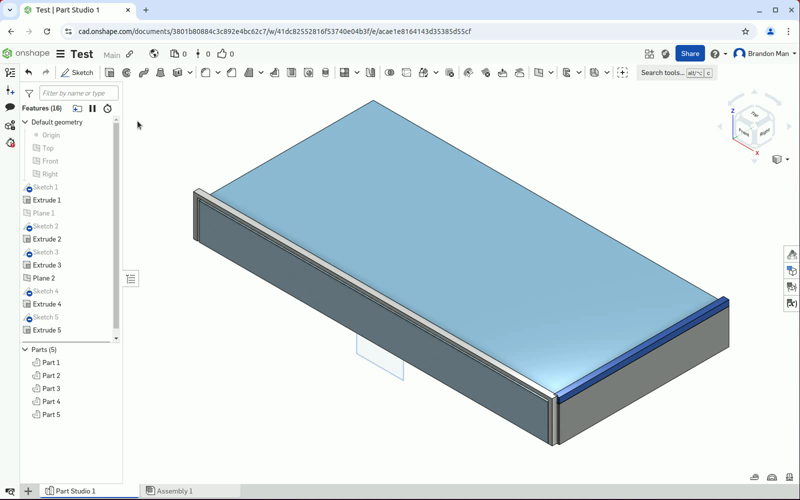
mouse_move(69, 189)
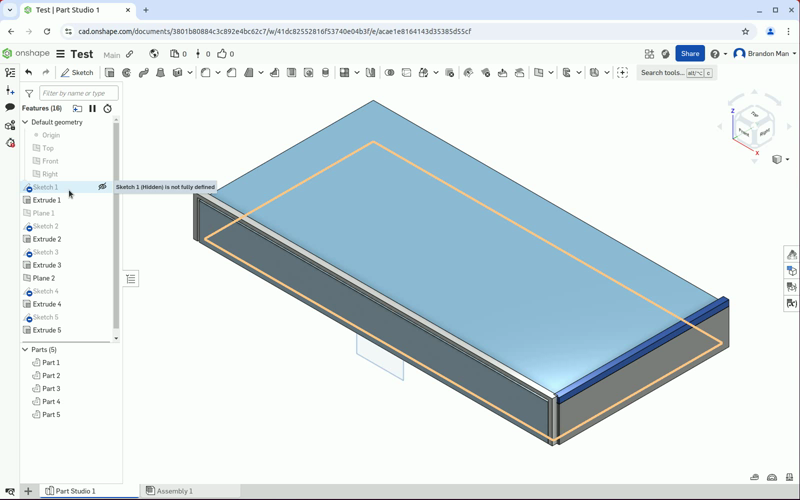
click(69, 189)